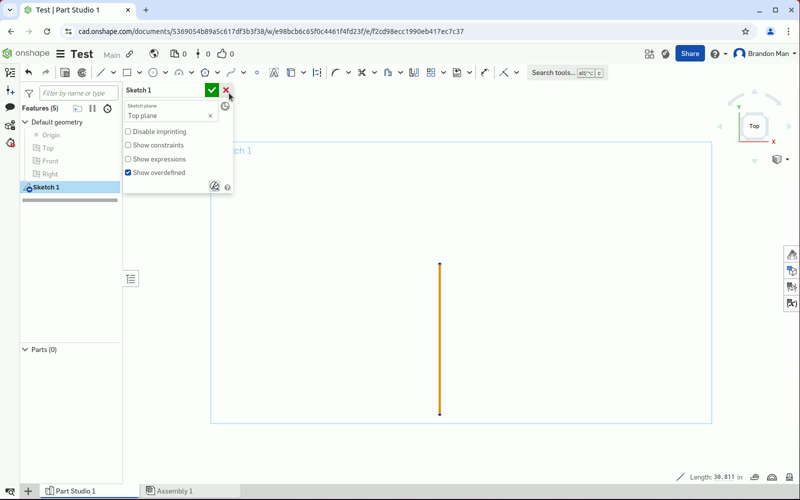
key(shift+h)
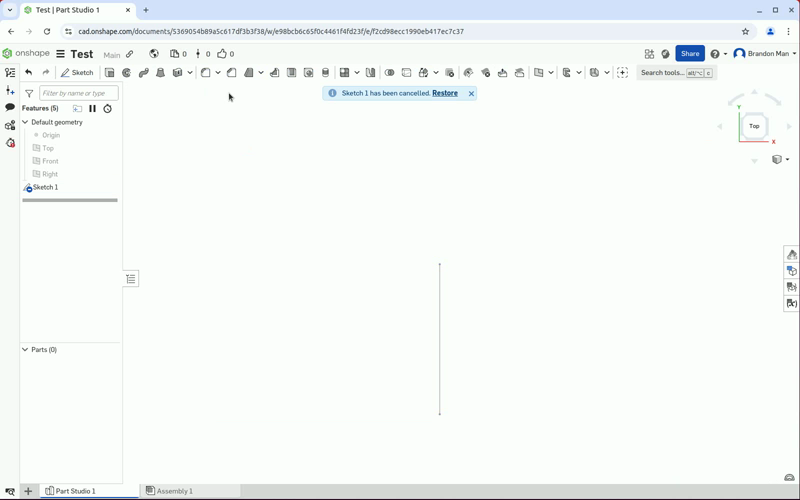
key(shift+s)
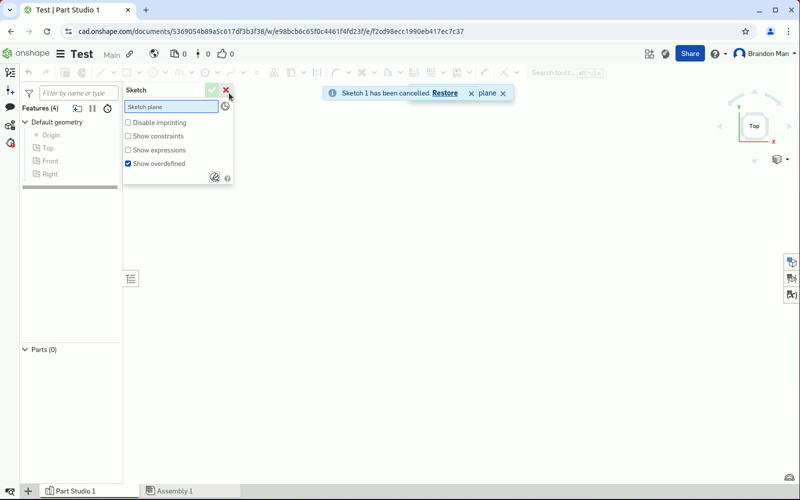
mouse_move(73, 150)
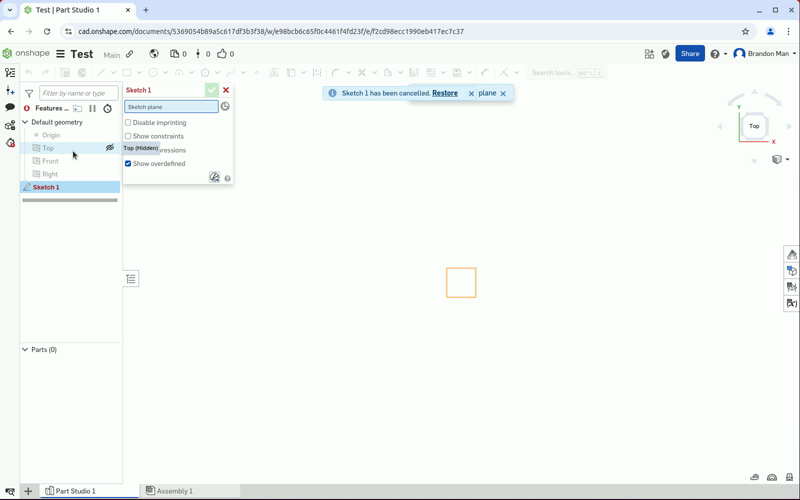
click(73, 150)
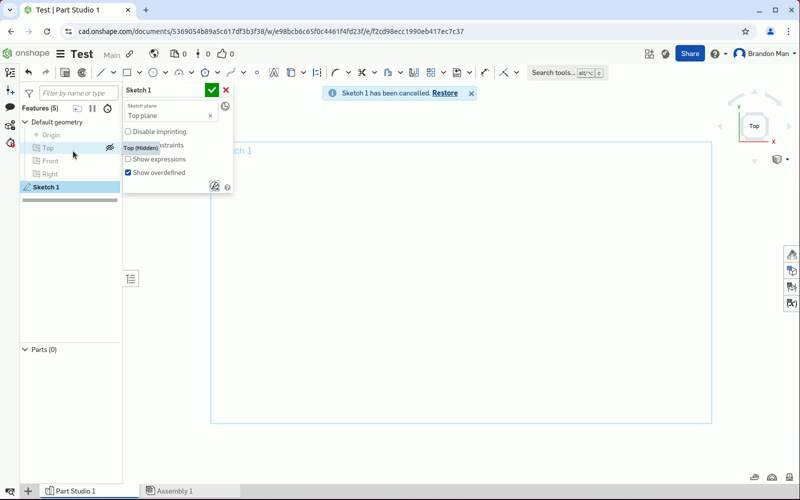
mouse_move(73, 352)
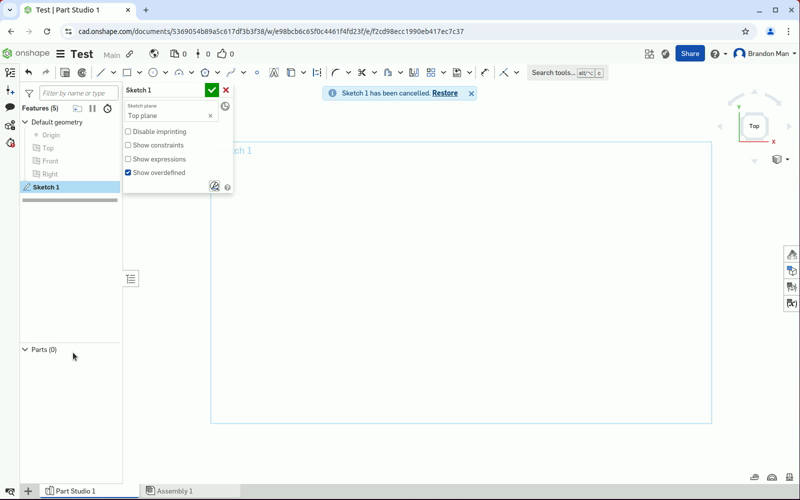
key(y)
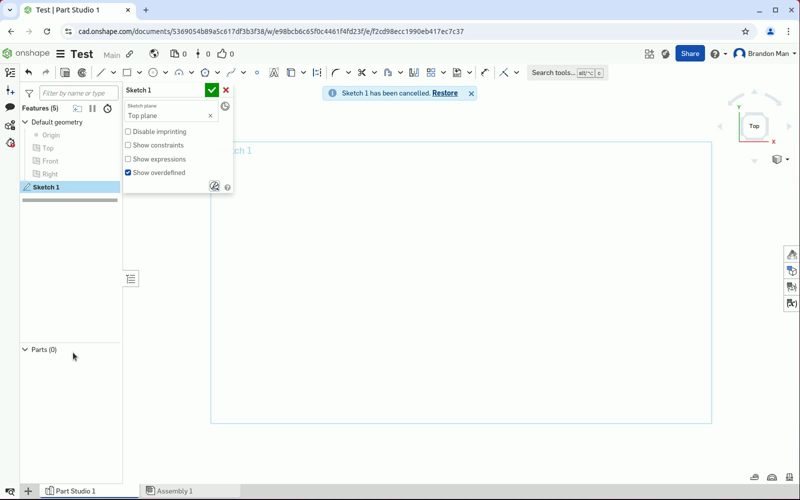
key(l)
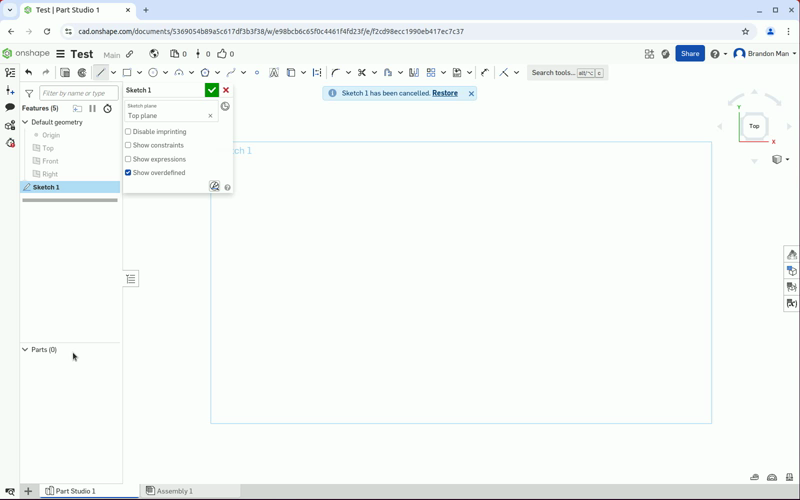
key_down(shift)
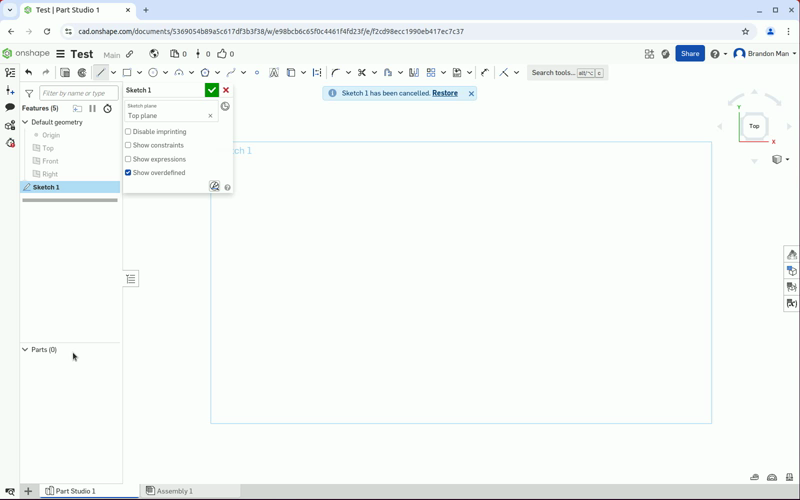
mouse_move(556, 282)
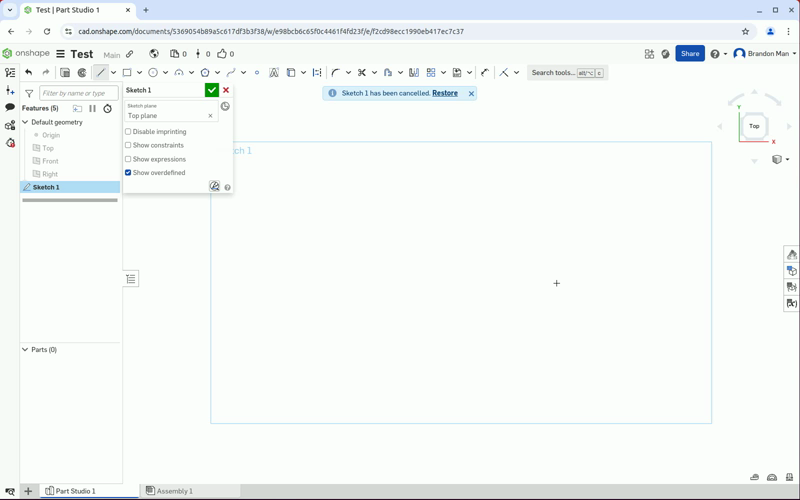
click(556, 282)
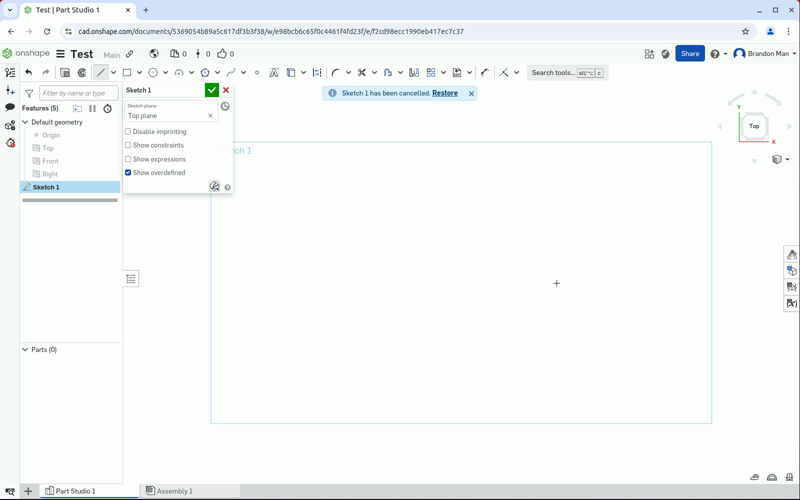
key_up(shift)
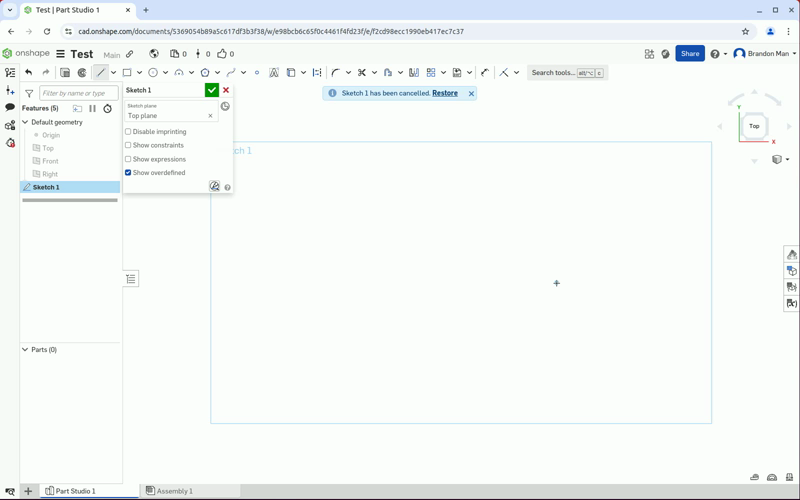
key_down(shift)
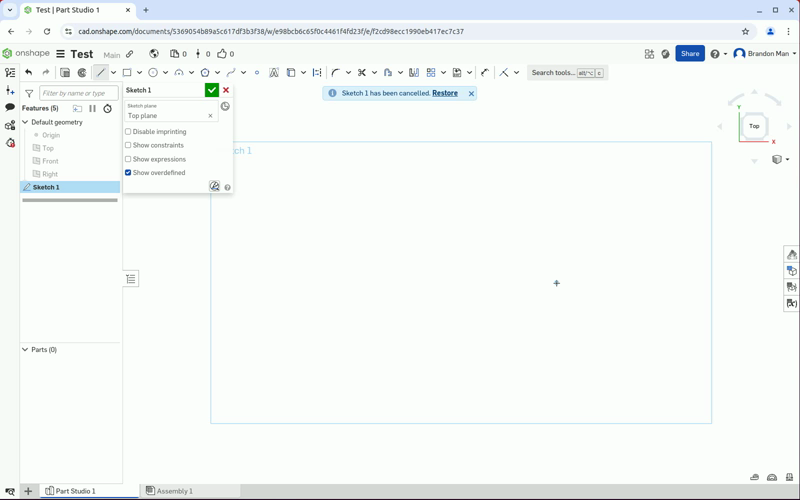
mouse_move(586, 282)
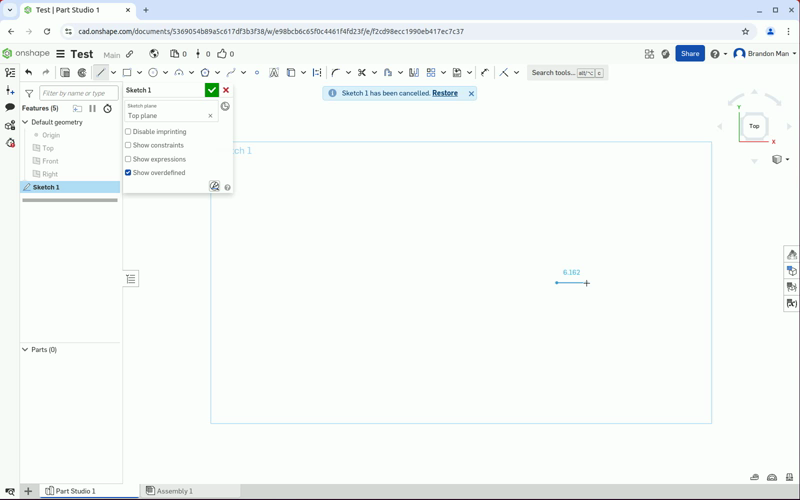
mouse_move(560, 282)
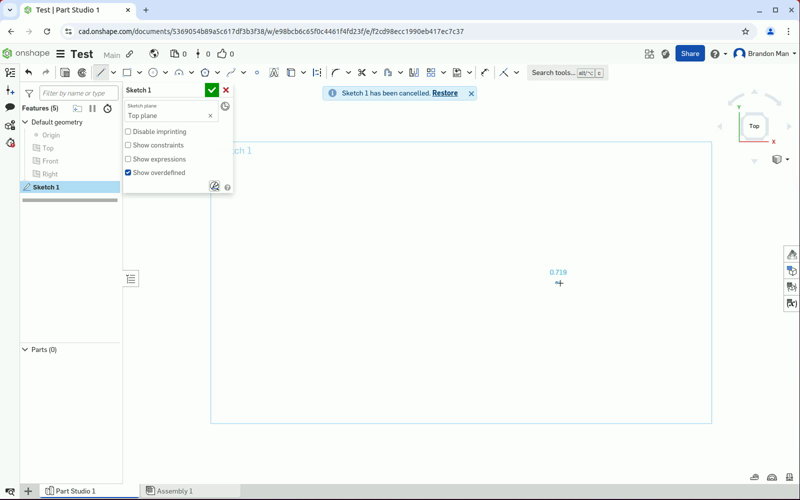
scroll(6)
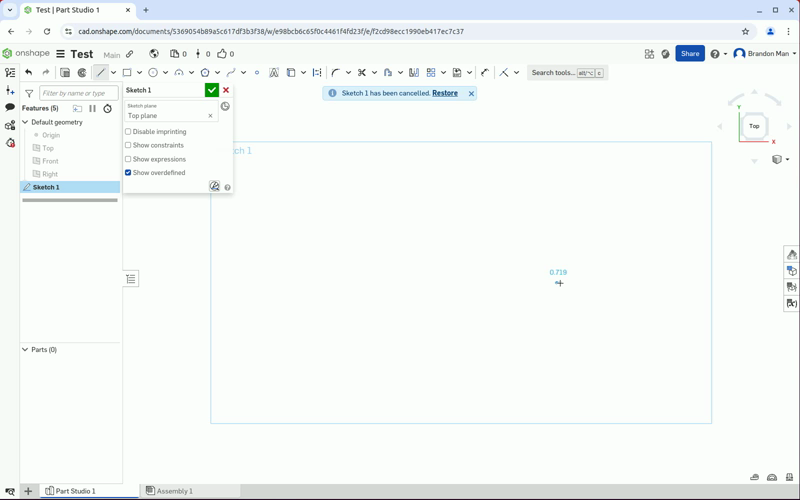
scroll(6)
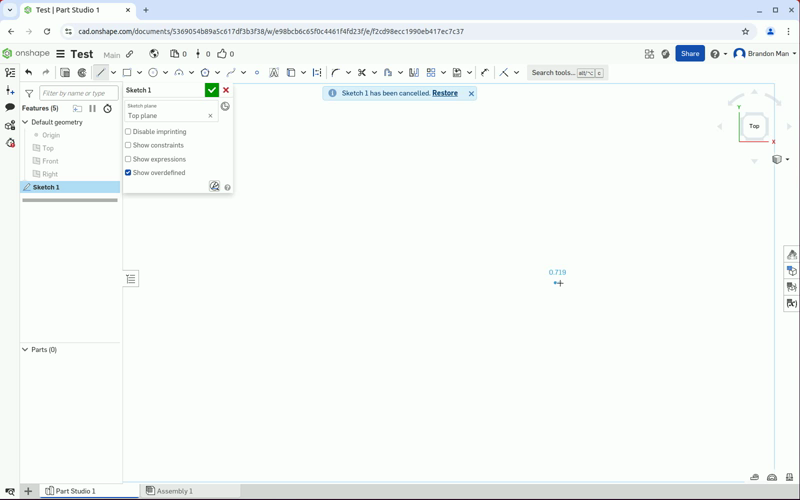
scroll(6)
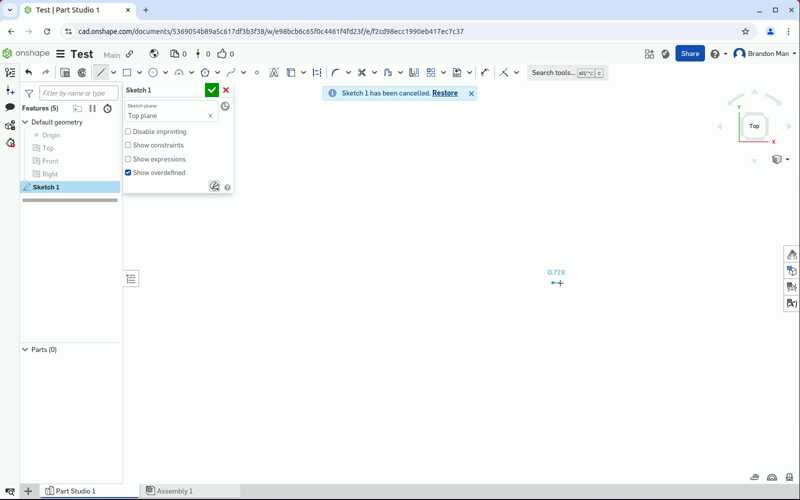
scroll(6)
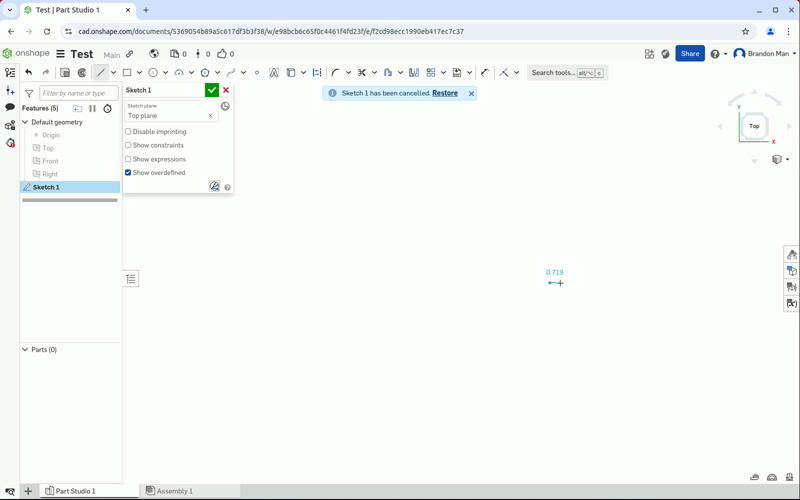
scroll(6)
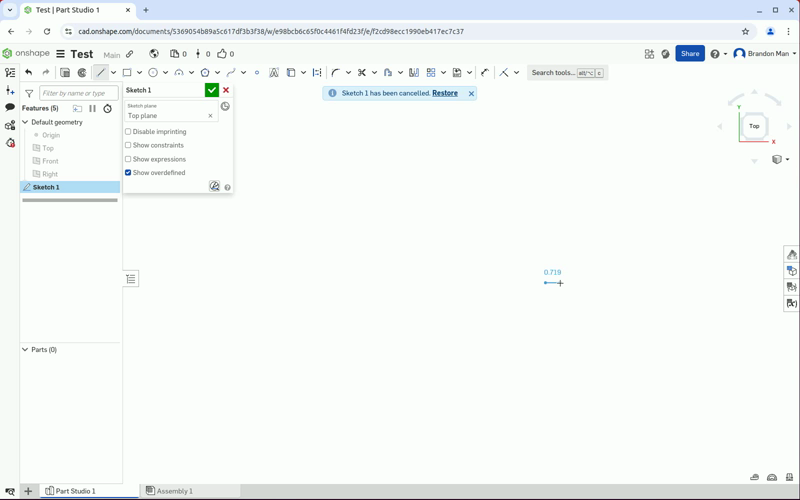
scroll(6)
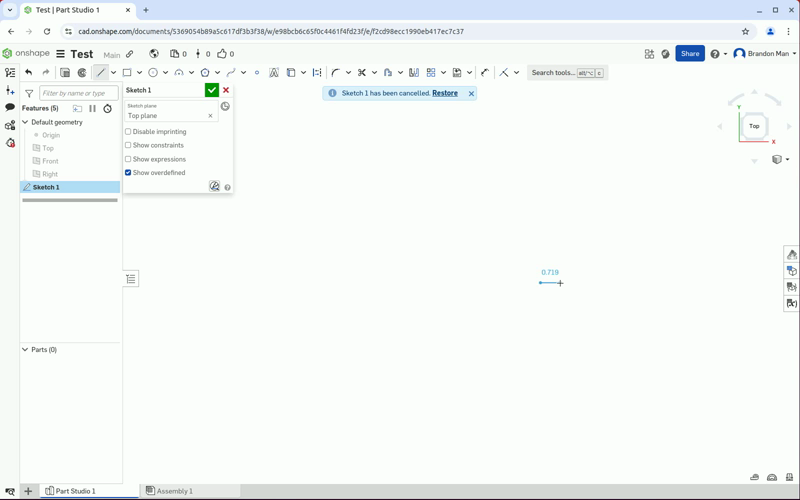
scroll(6)
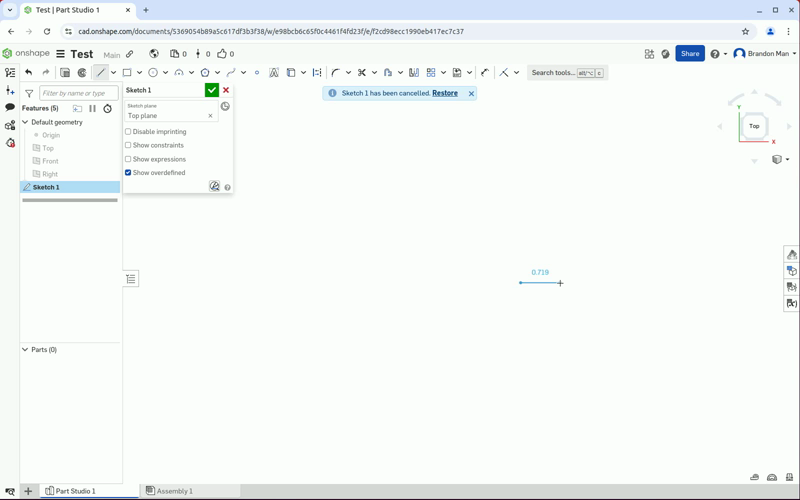
click(560, 282)
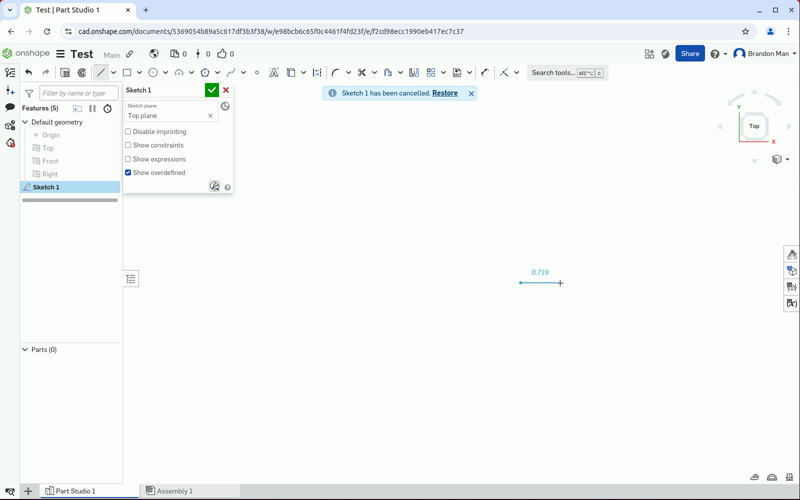
scroll(-6)
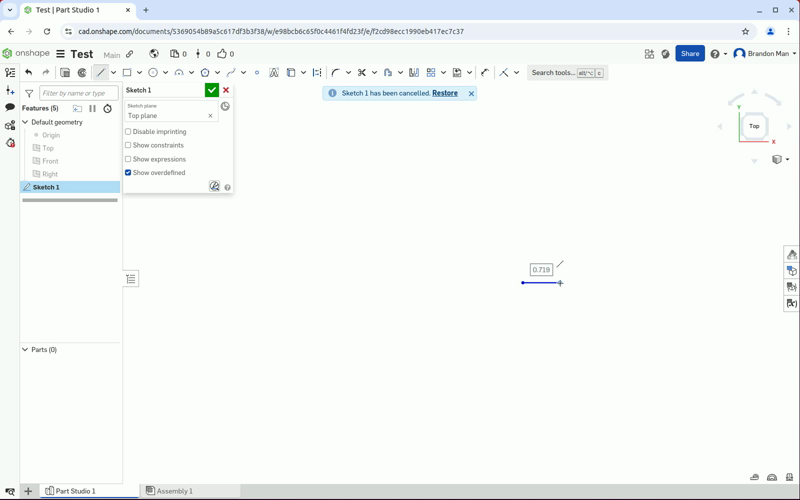
scroll(-6)
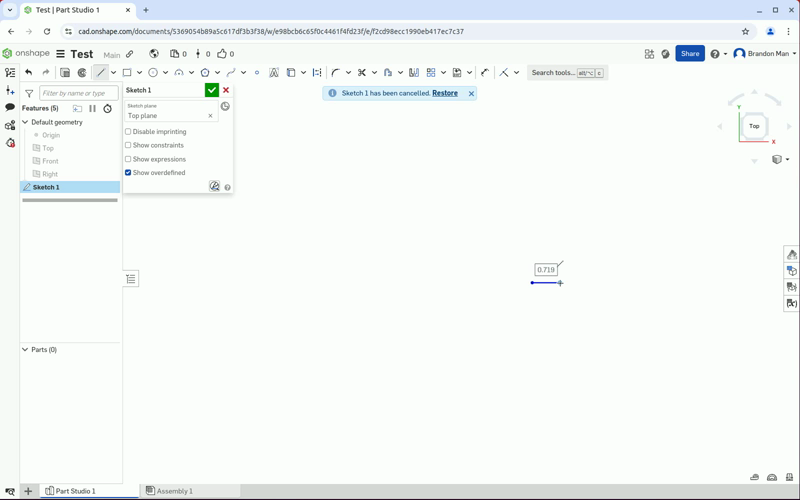
scroll(-6)
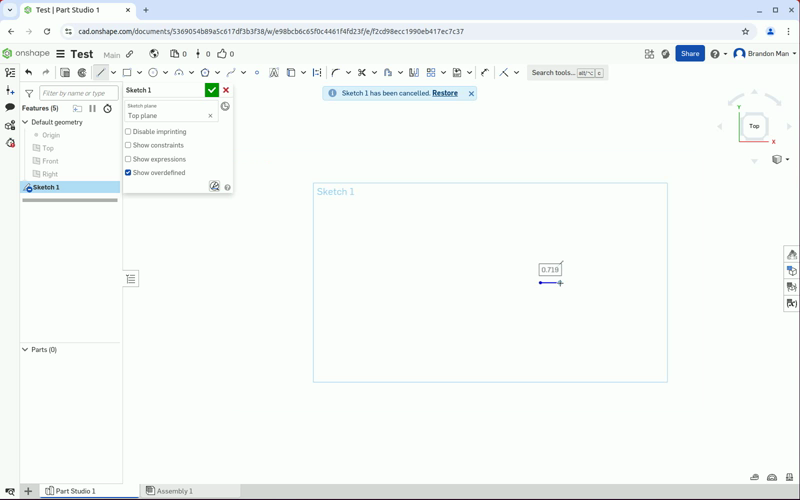
scroll(-6)
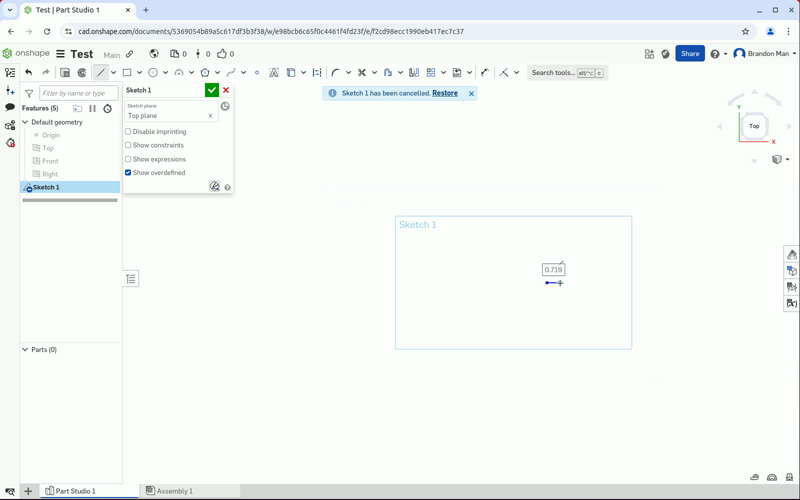
scroll(-6)
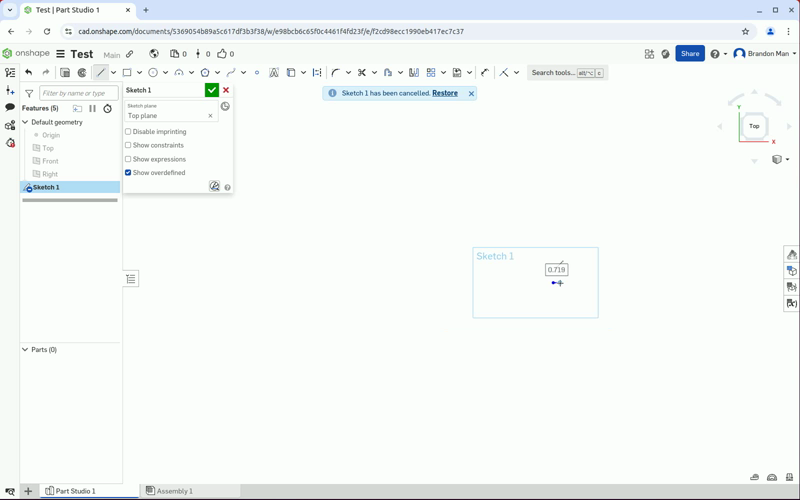
scroll(-6)
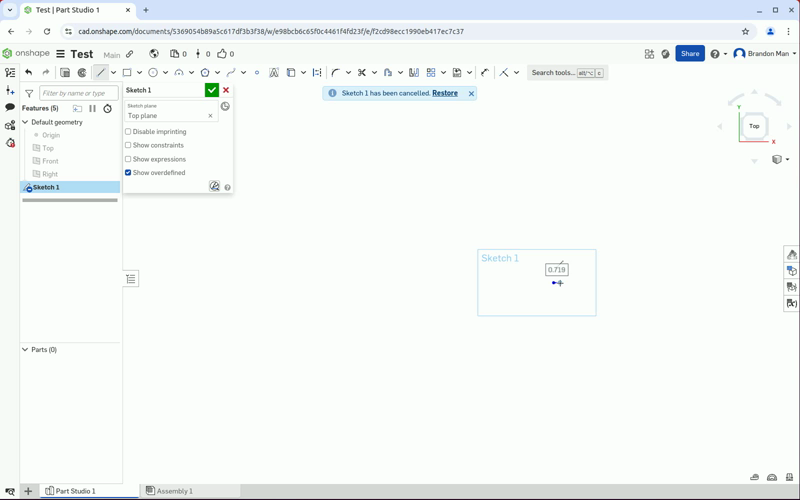
scroll(-6)
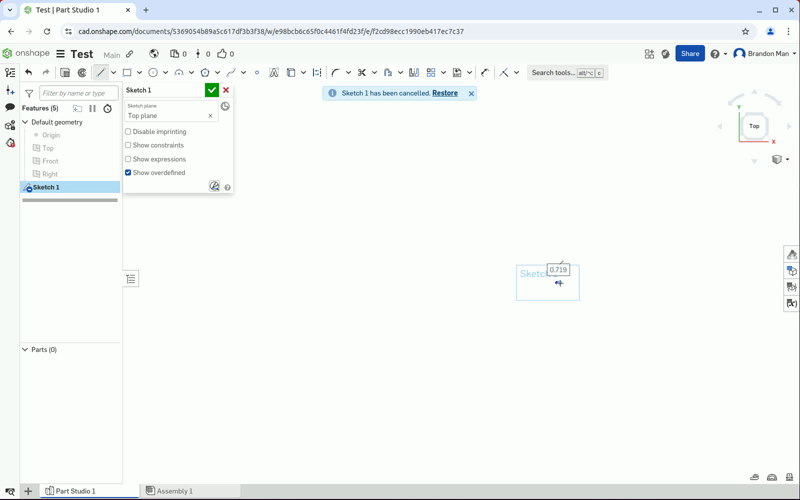
key_up(shift)
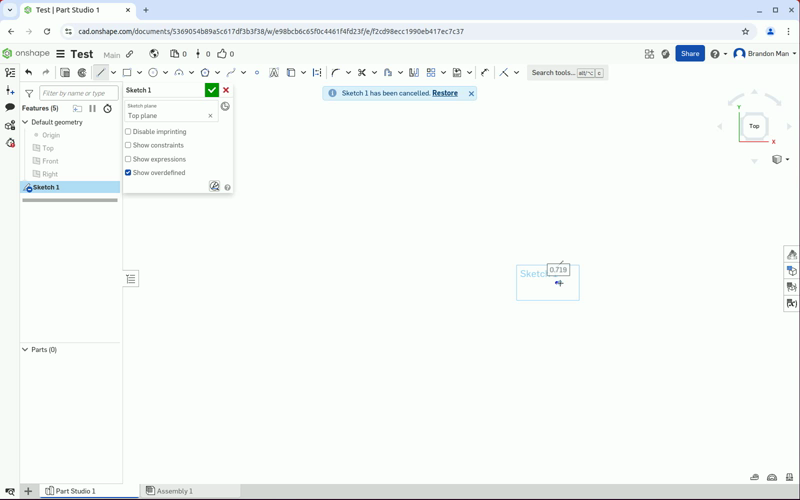
key_down(shift)
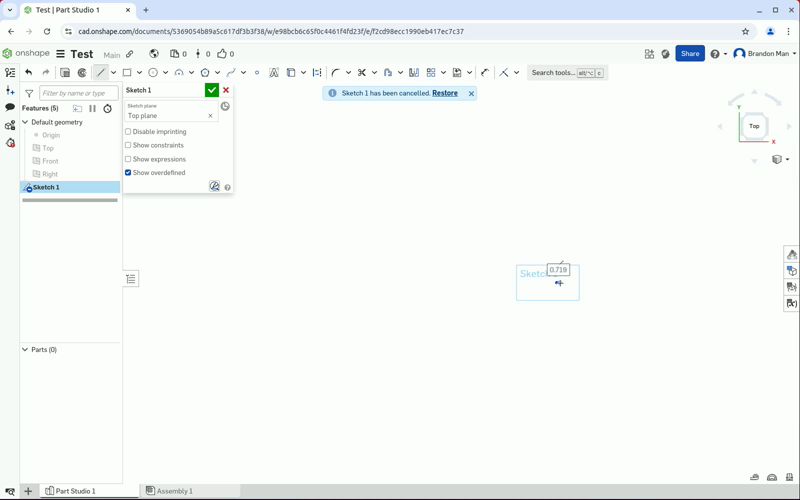
mouse_move(560, 220)
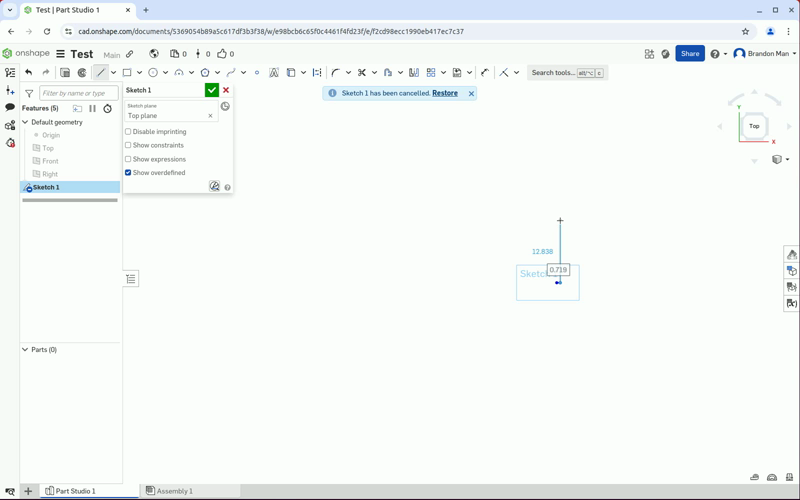
click(560, 220)
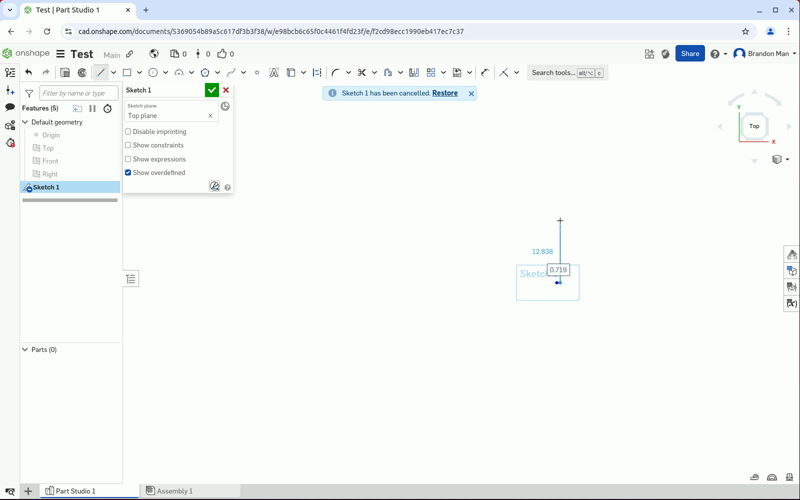
key_up(shift)
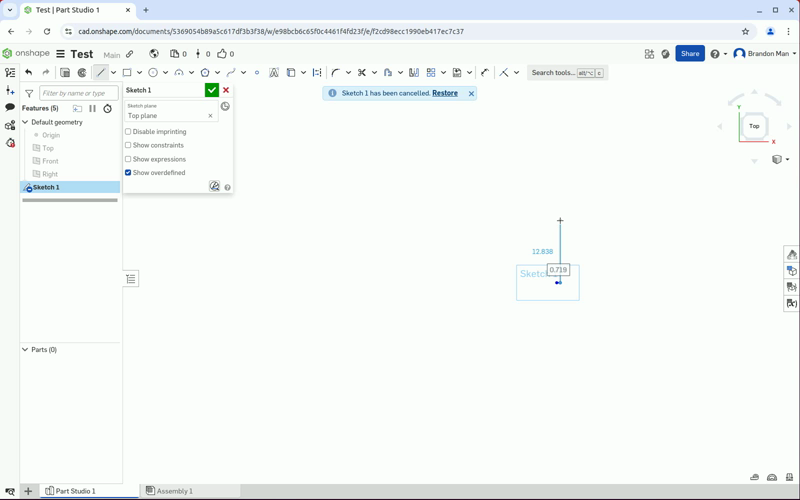
key_down(shift)
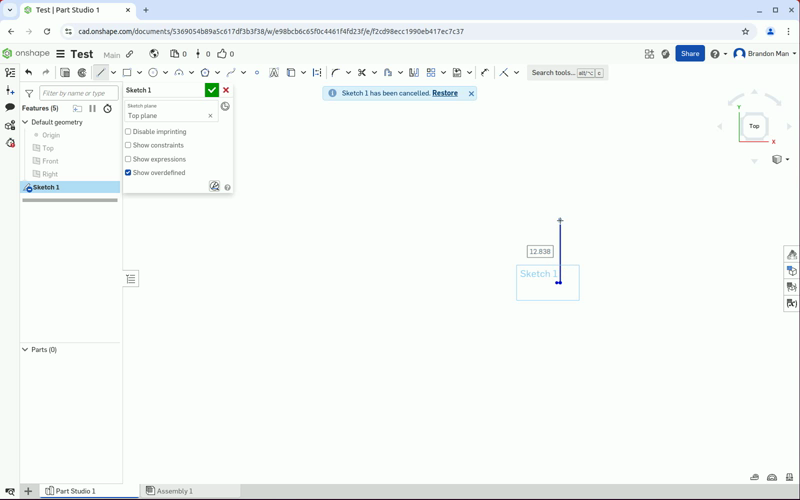
mouse_move(589, 220)
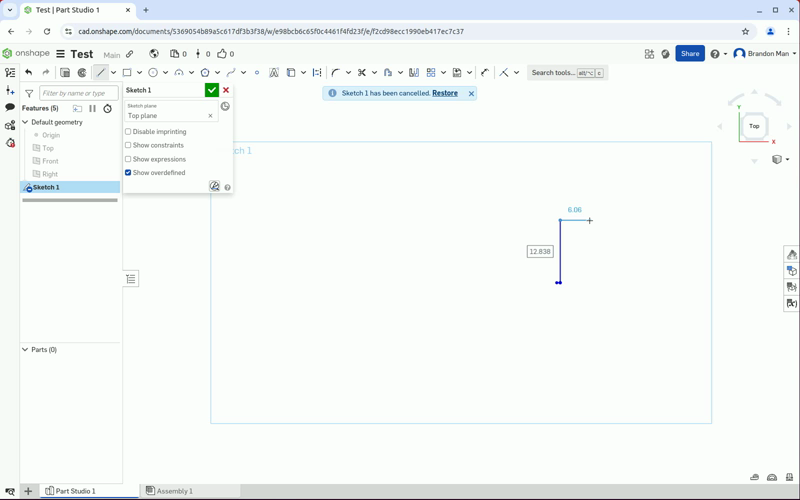
mouse_move(556, 220)
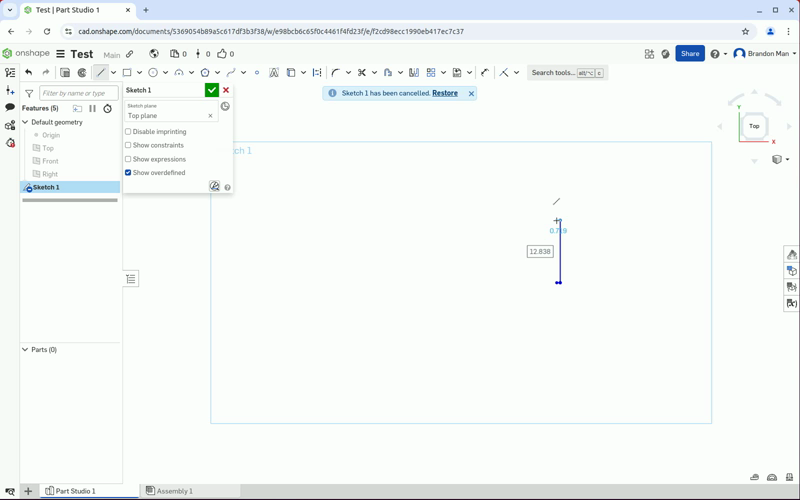
scroll(6)
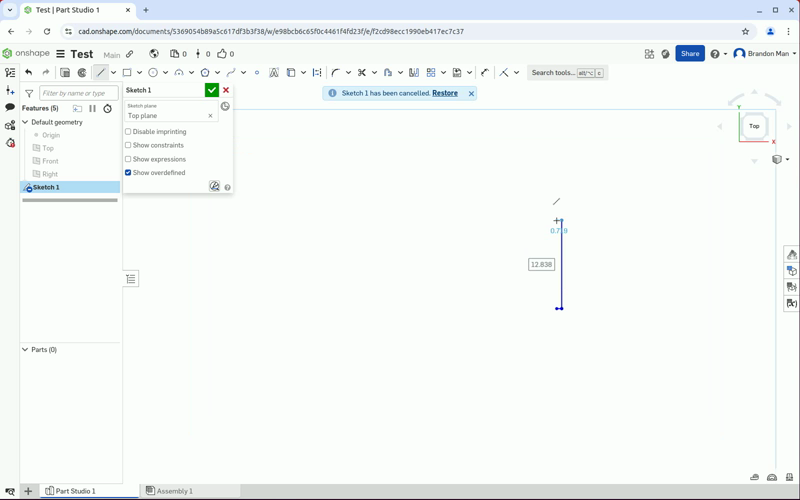
scroll(6)
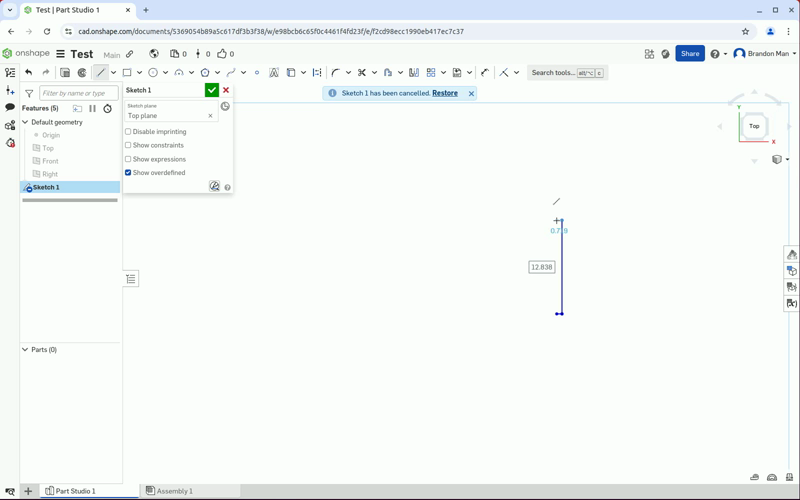
scroll(6)
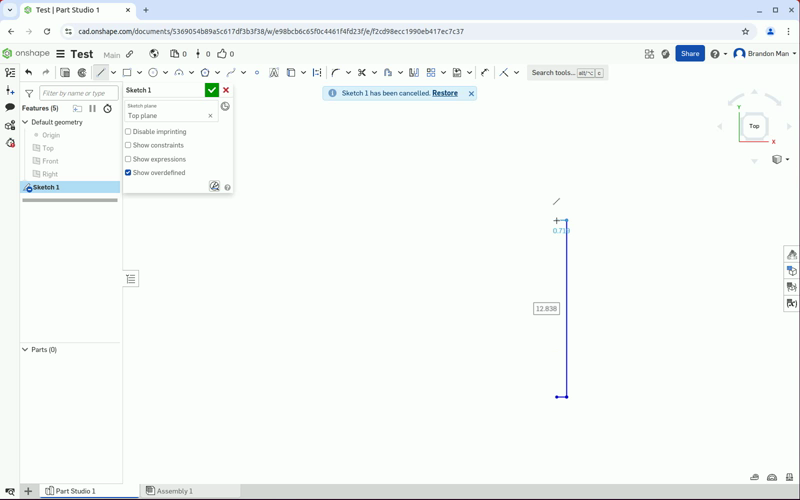
scroll(6)
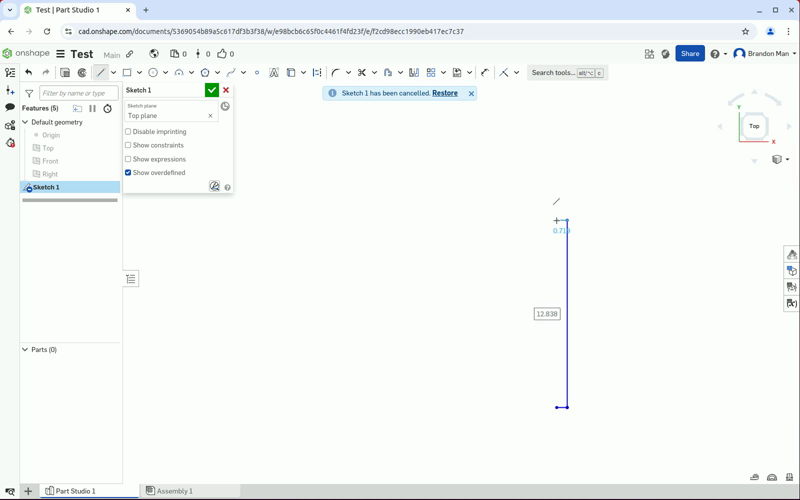
scroll(6)
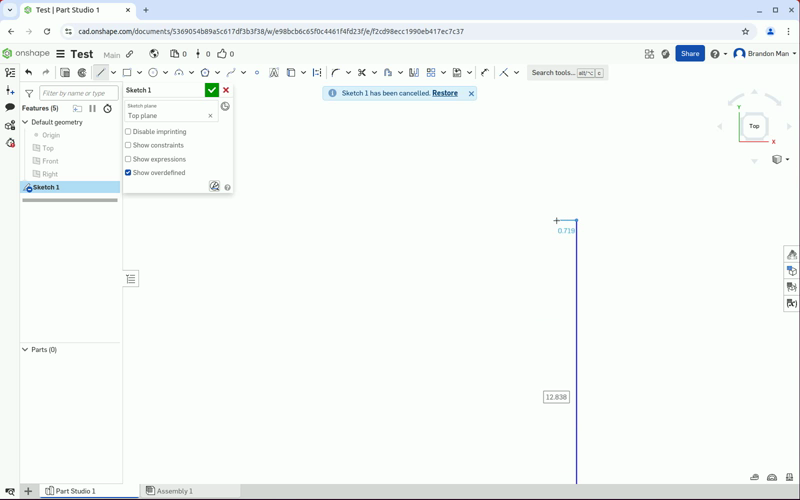
scroll(6)
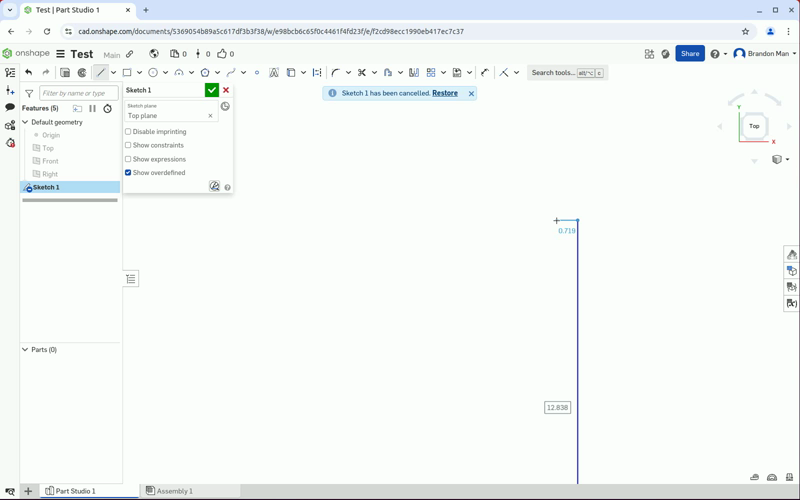
scroll(6)
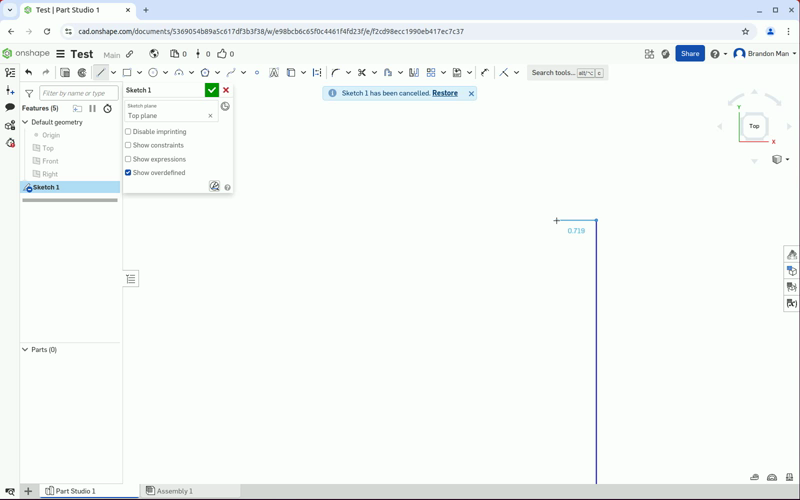
click(556, 220)
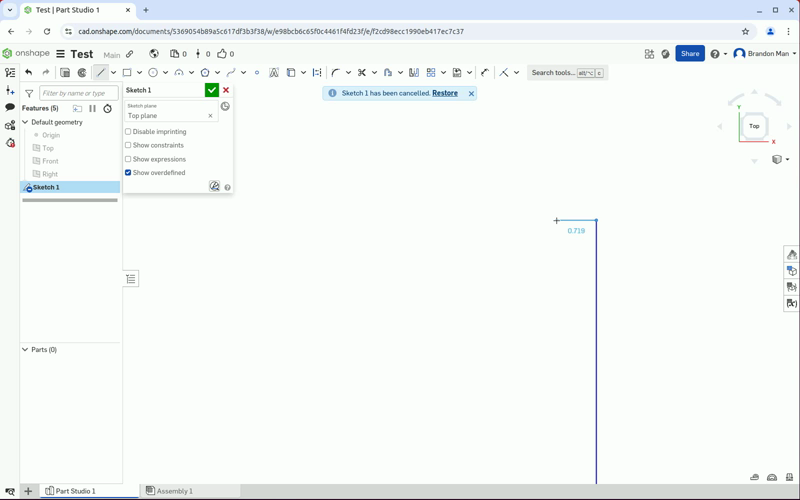
scroll(-6)
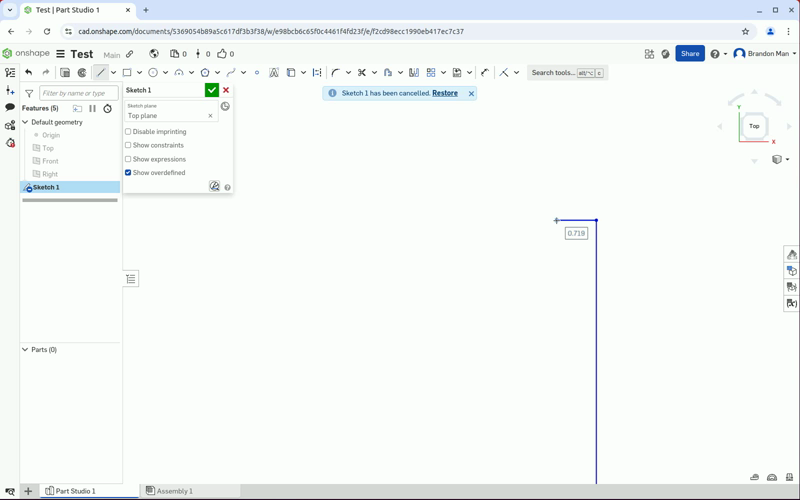
scroll(-6)
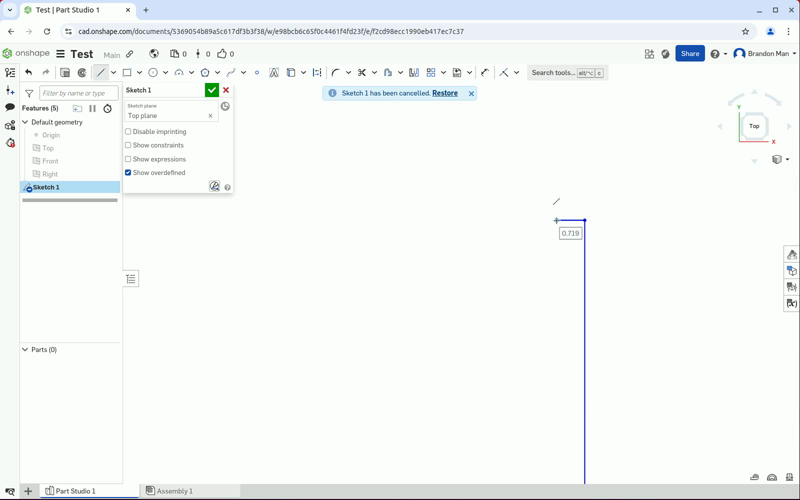
scroll(-6)
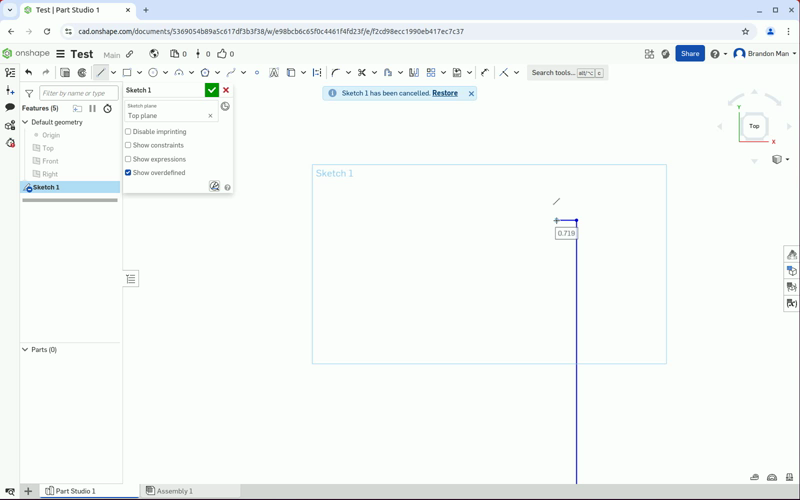
scroll(-6)
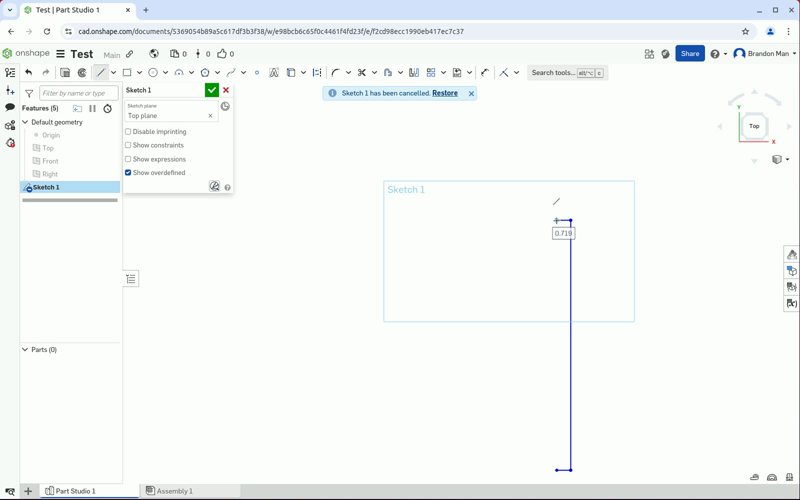
scroll(-6)
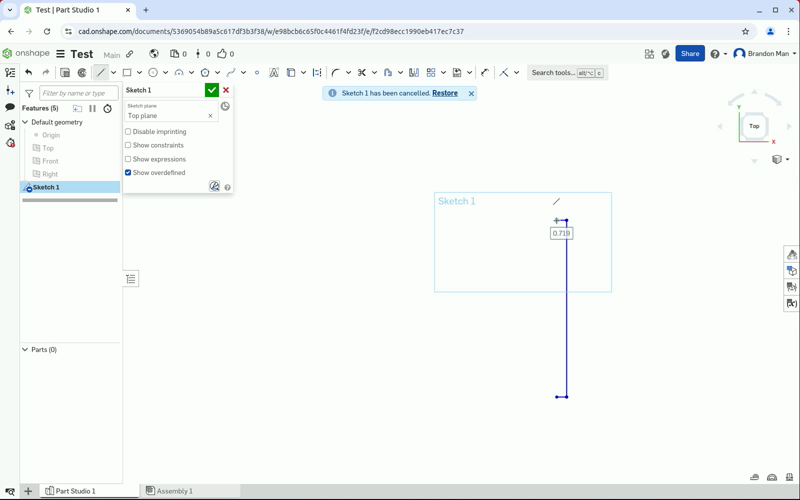
scroll(-6)
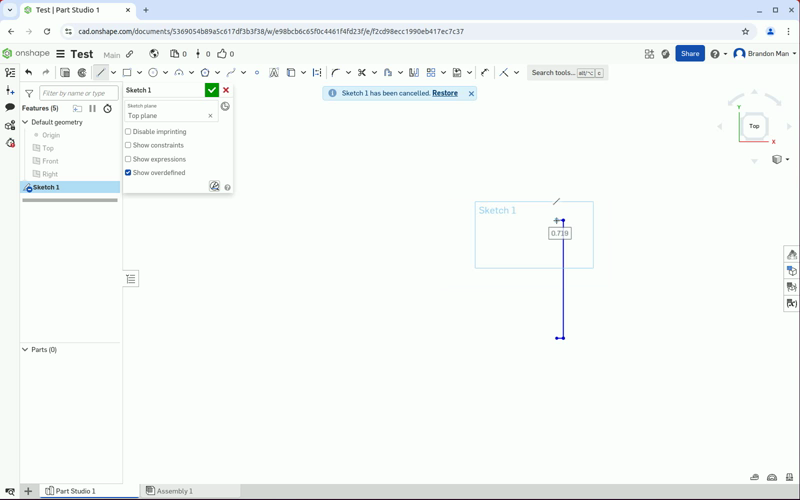
scroll(-6)
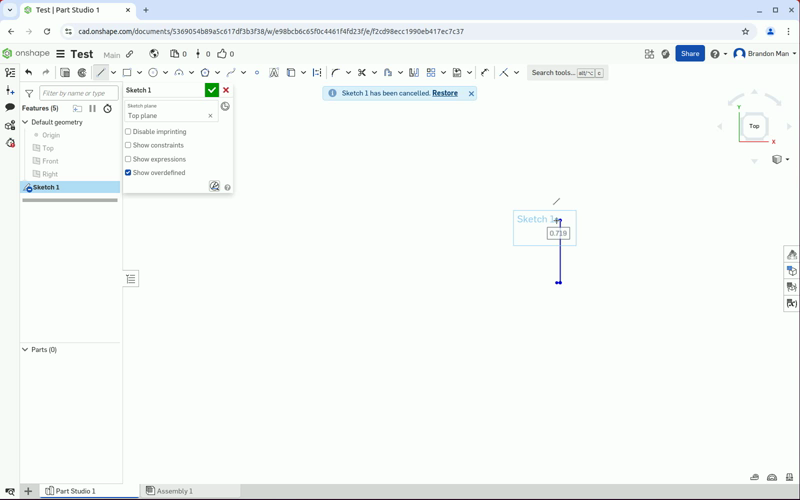
key_up(shift)
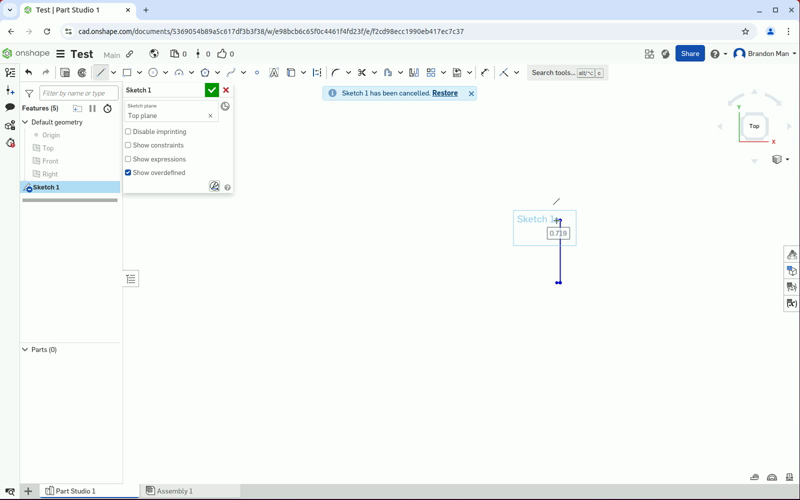
key_down(shift)
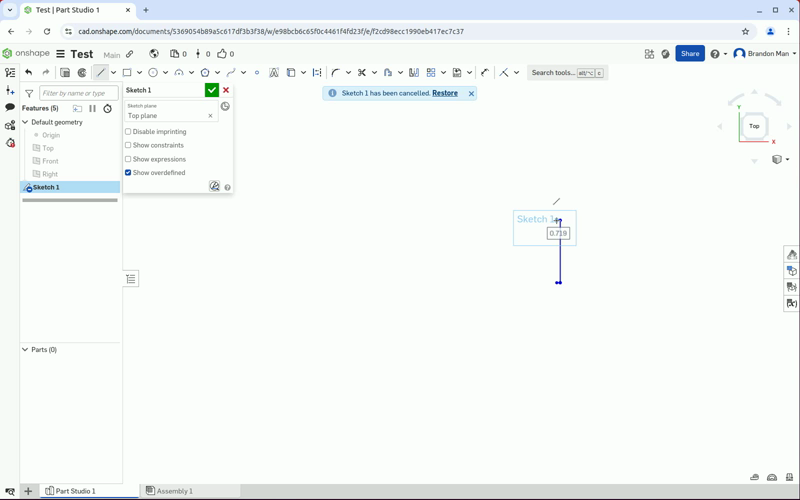
mouse_move(556, 282)
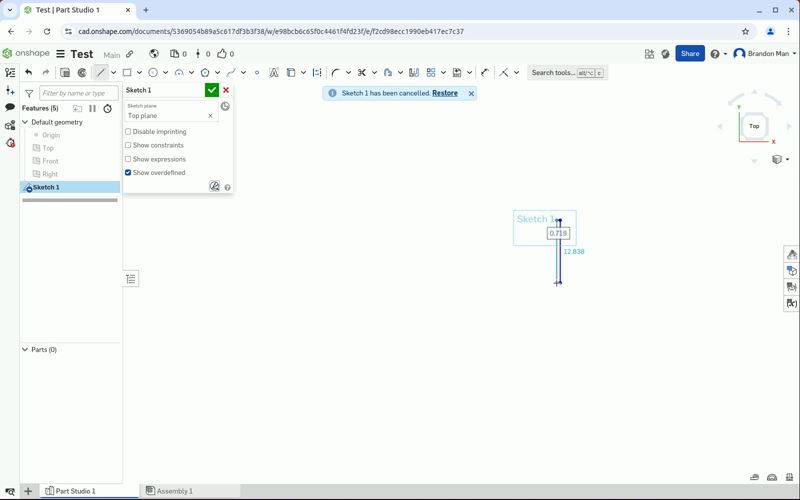
scroll(6)
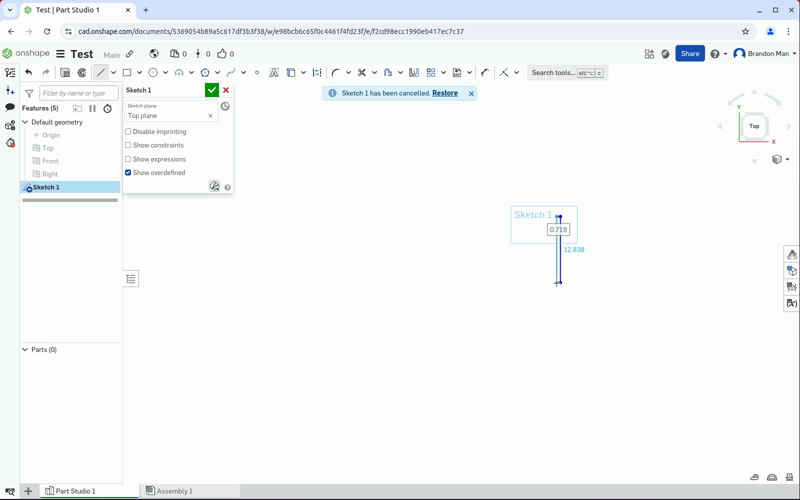
scroll(6)
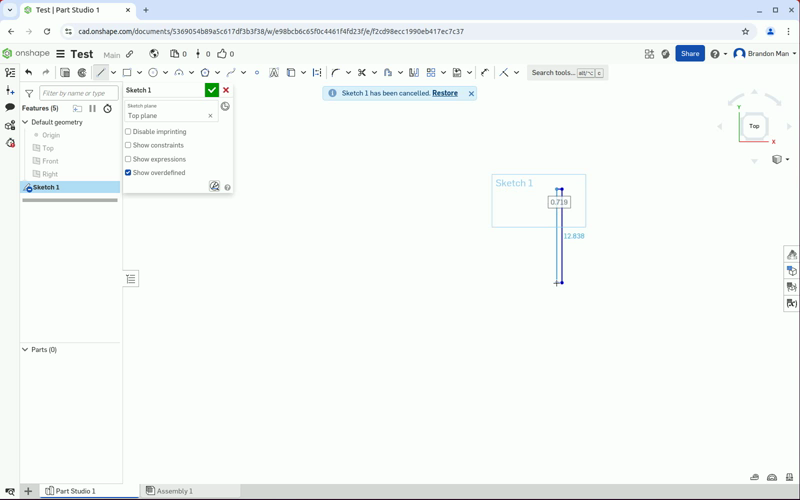
scroll(6)
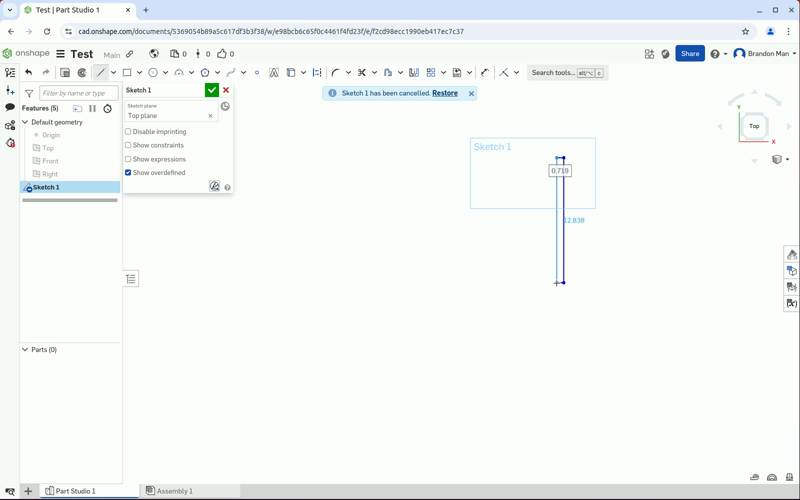
scroll(6)
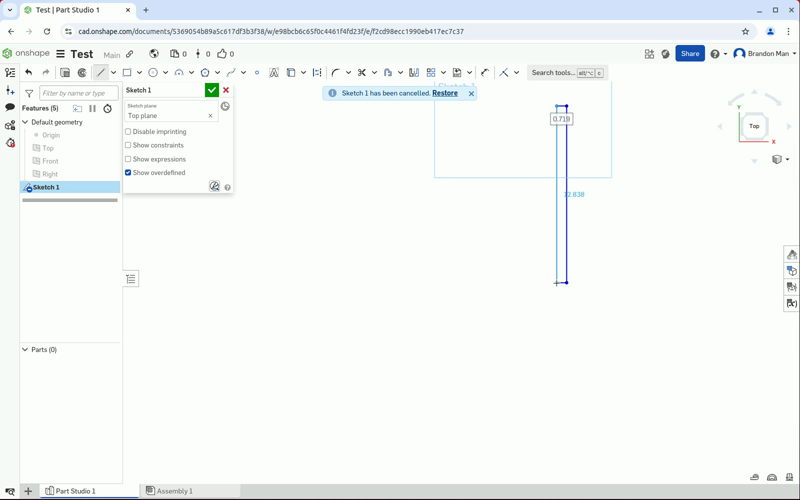
scroll(6)
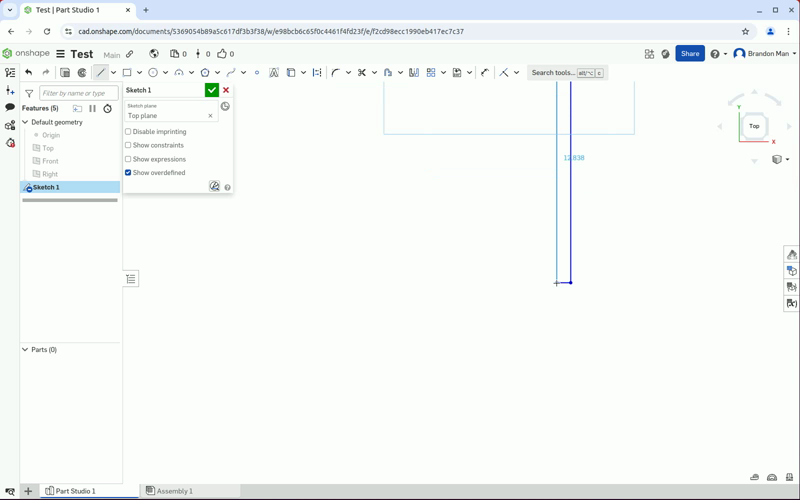
scroll(6)
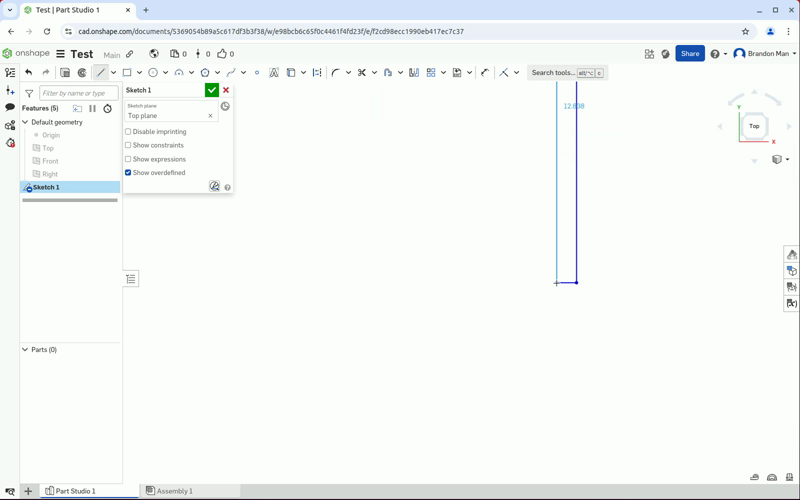
scroll(6)
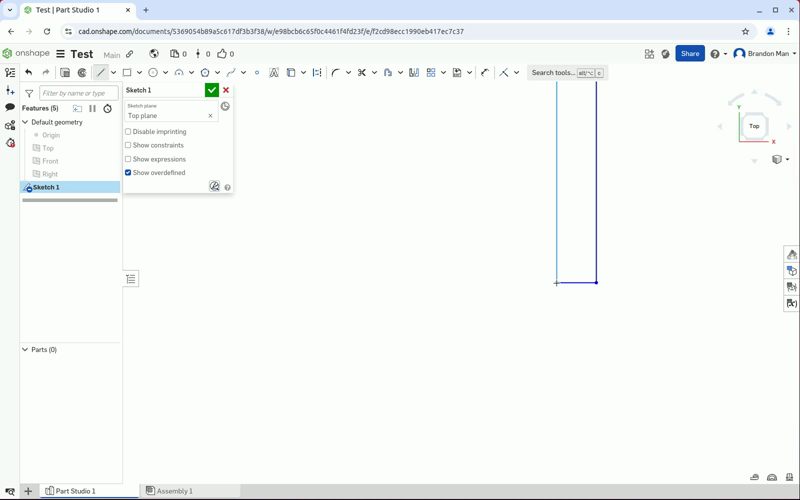
key_up(shift)
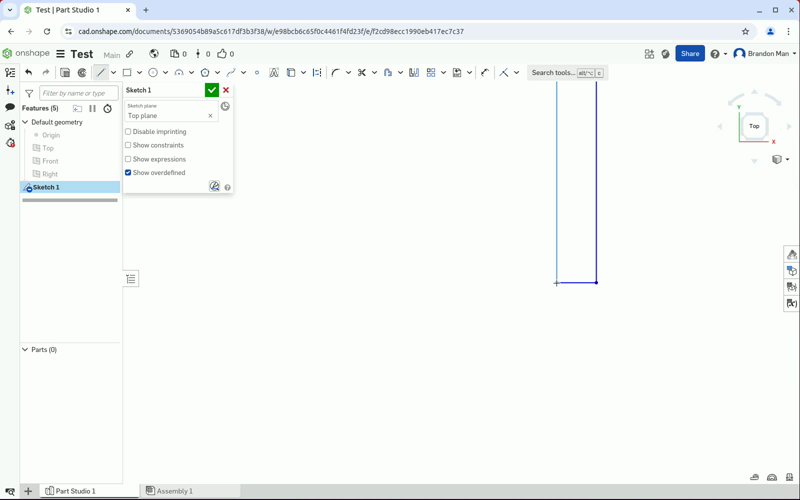
click(556, 282)
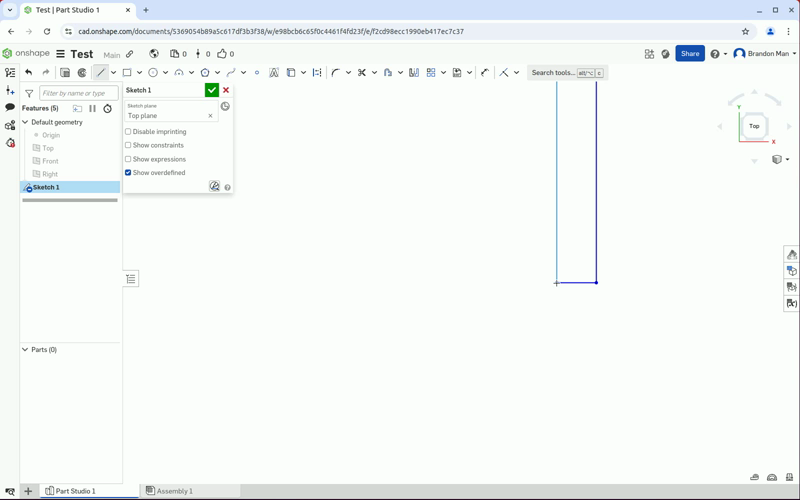
scroll(-6)
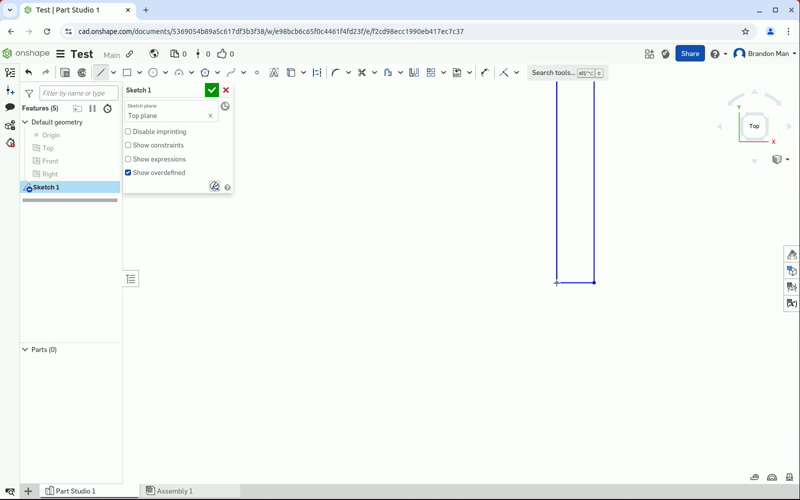
scroll(-6)
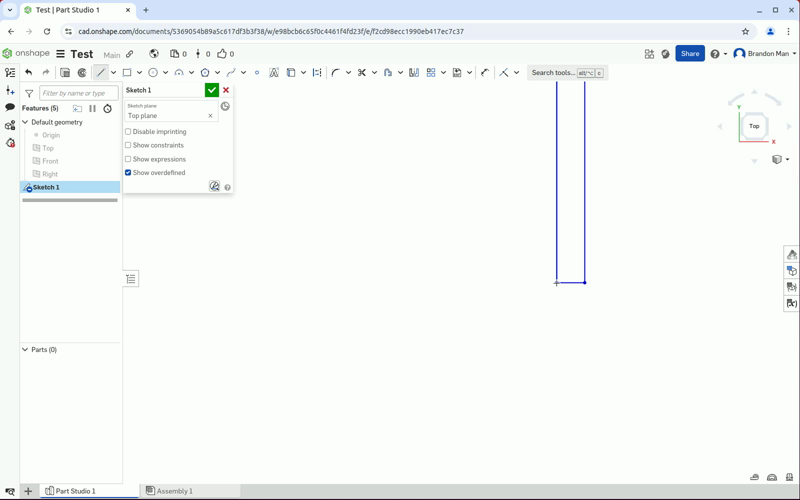
scroll(-6)
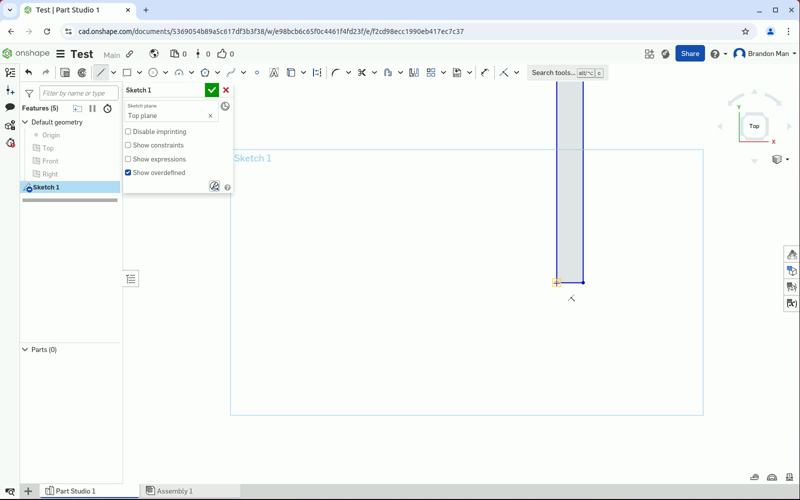
scroll(-6)
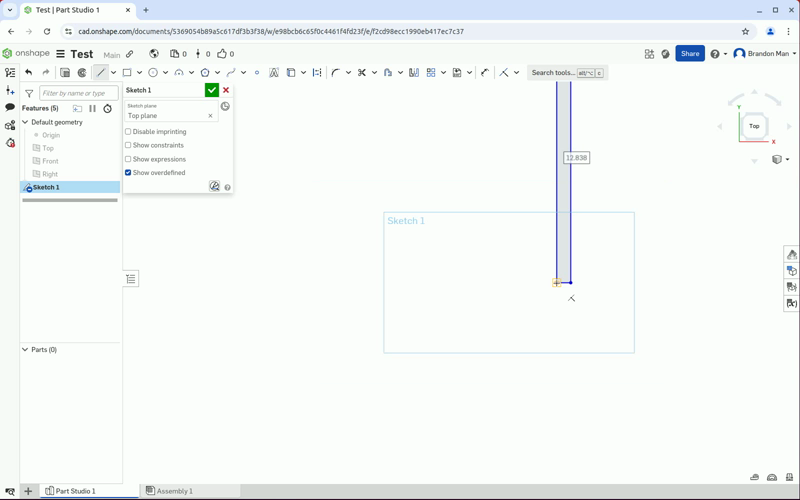
scroll(-6)
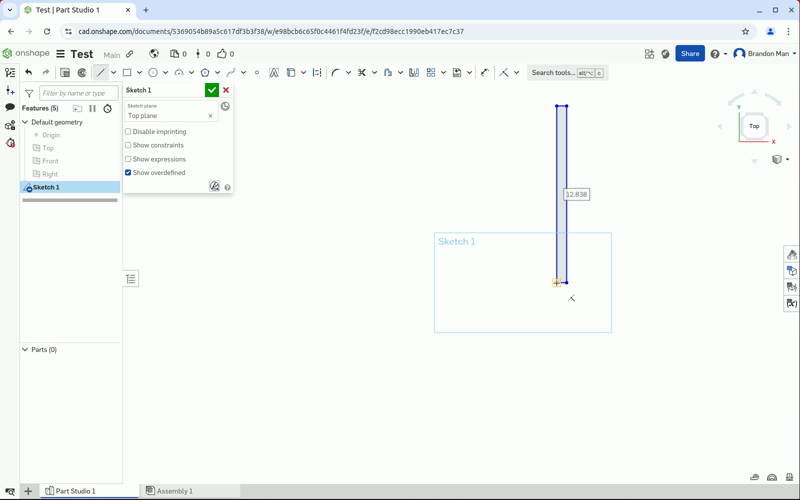
scroll(-6)
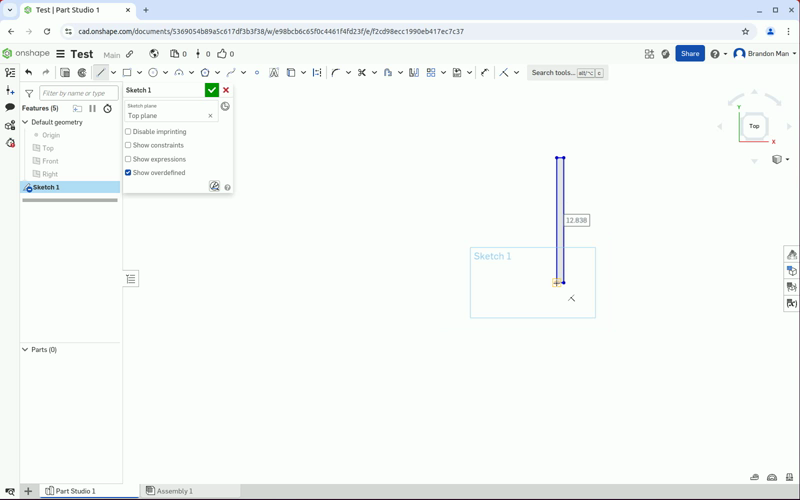
scroll(-6)
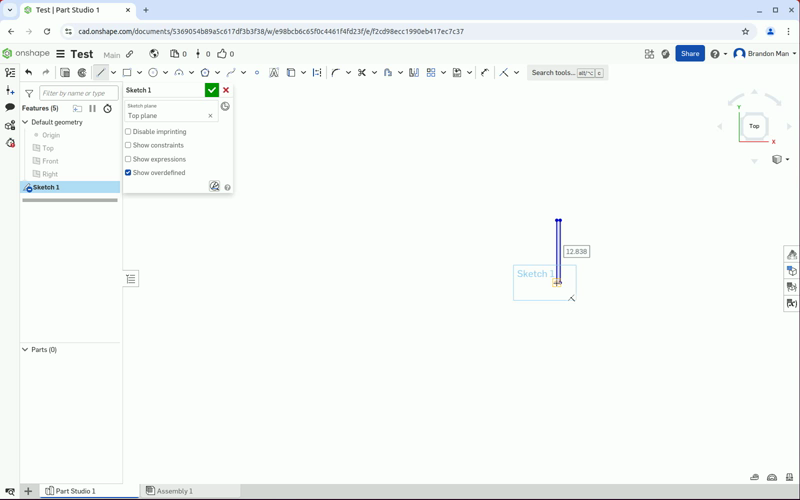
key(esc)
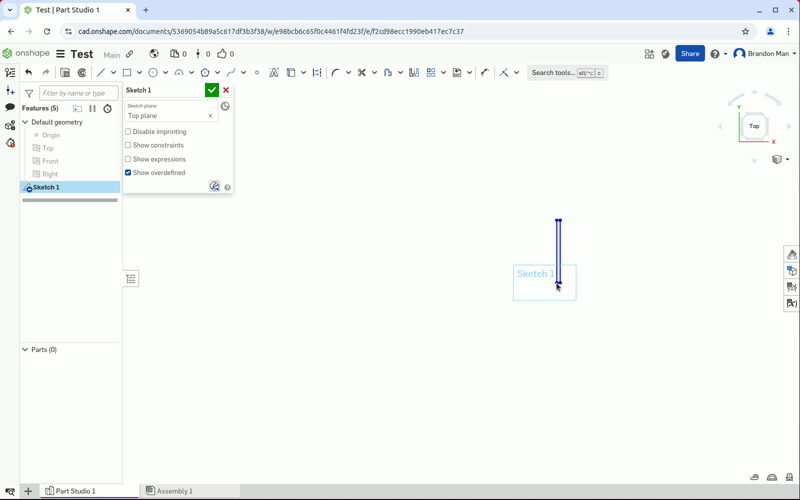
mouse_move(557, 262)
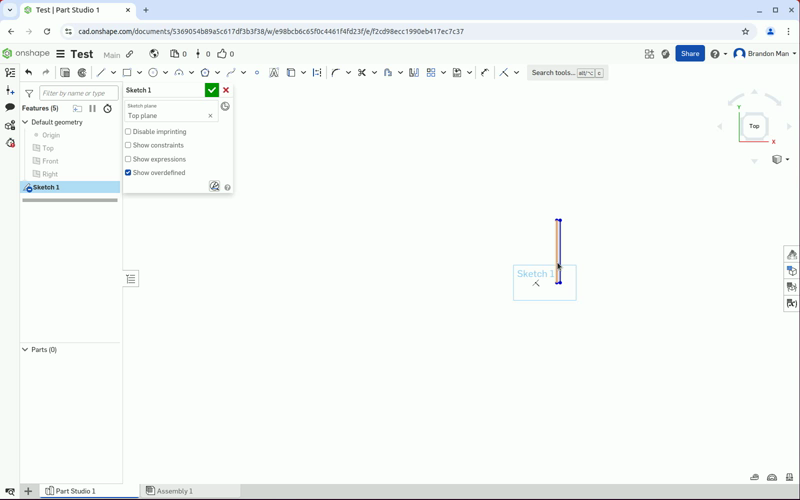
scroll(6)
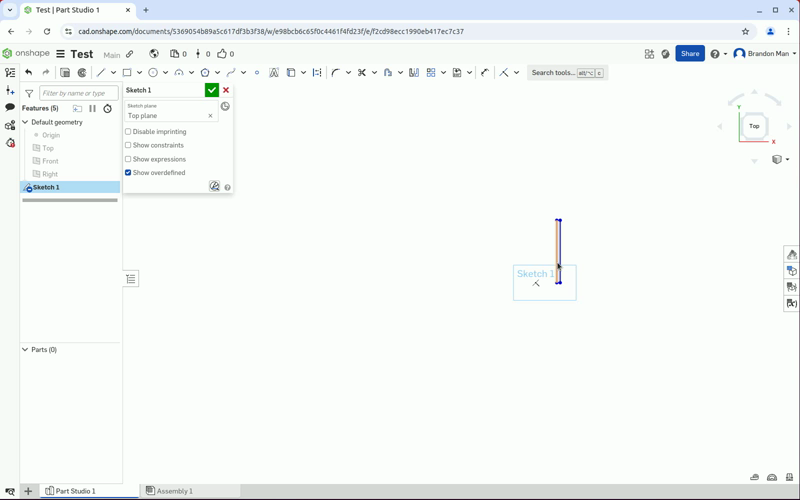
scroll(6)
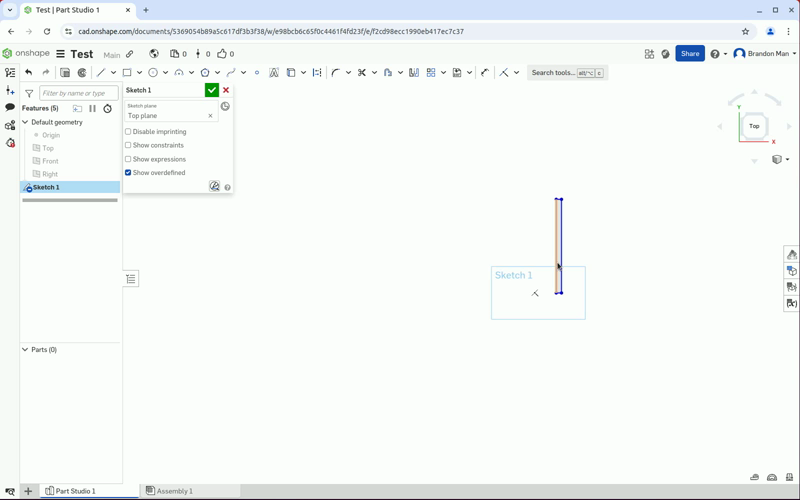
scroll(6)
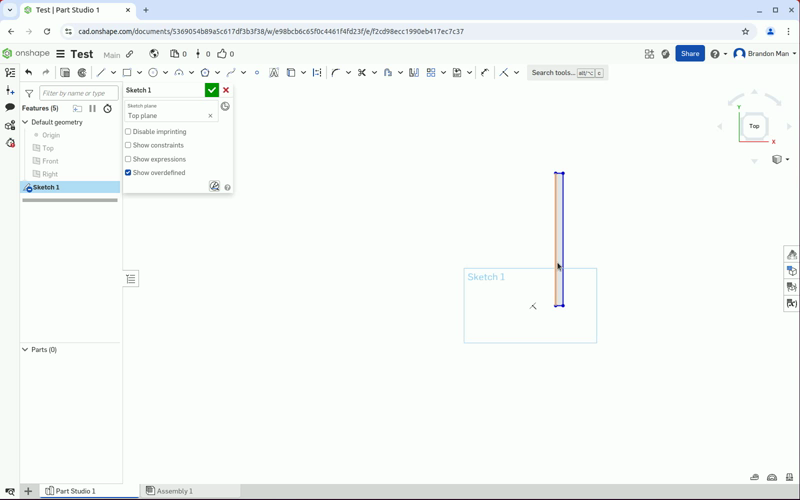
scroll(6)
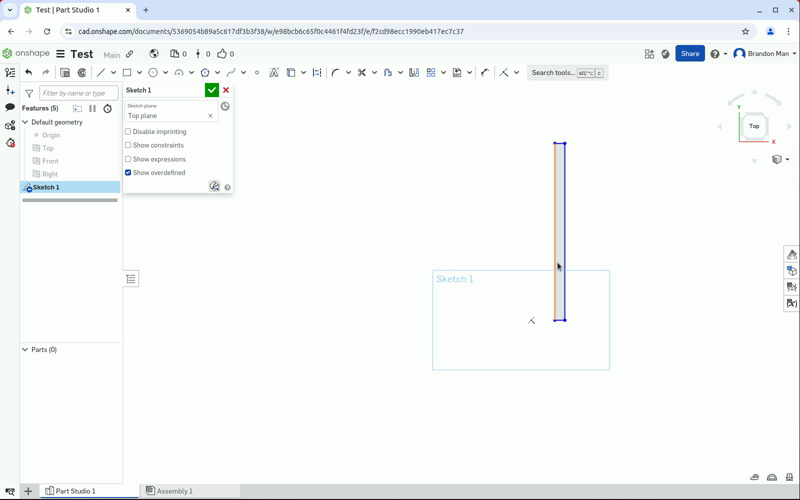
scroll(6)
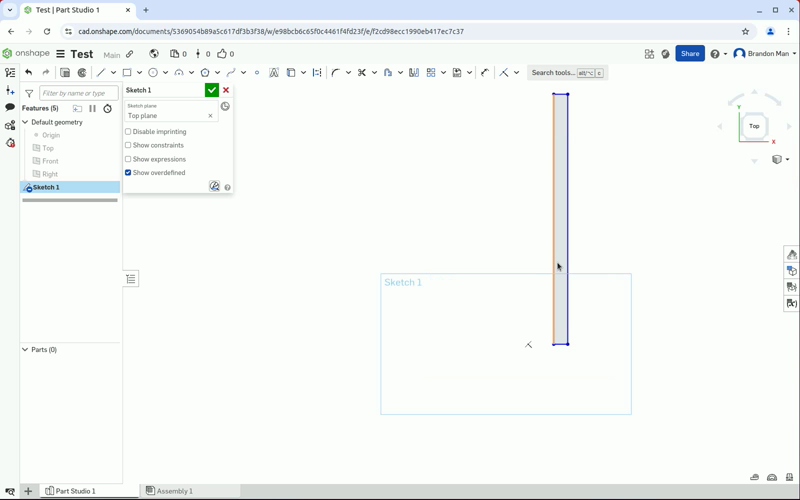
scroll(6)
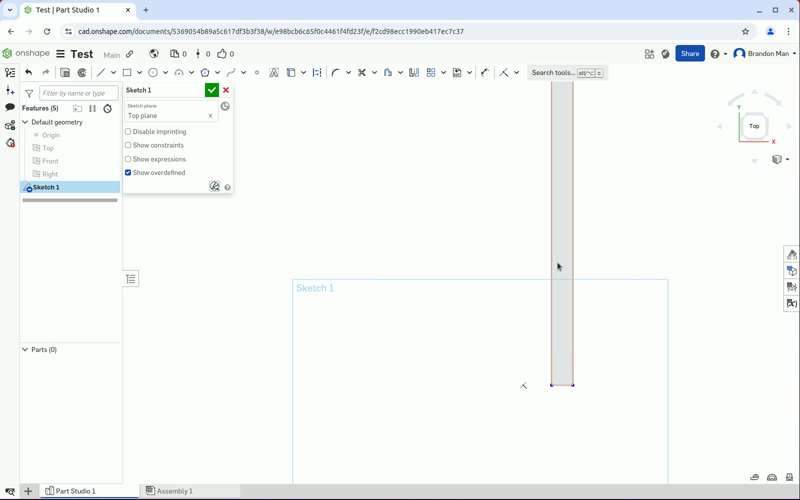
scroll(6)
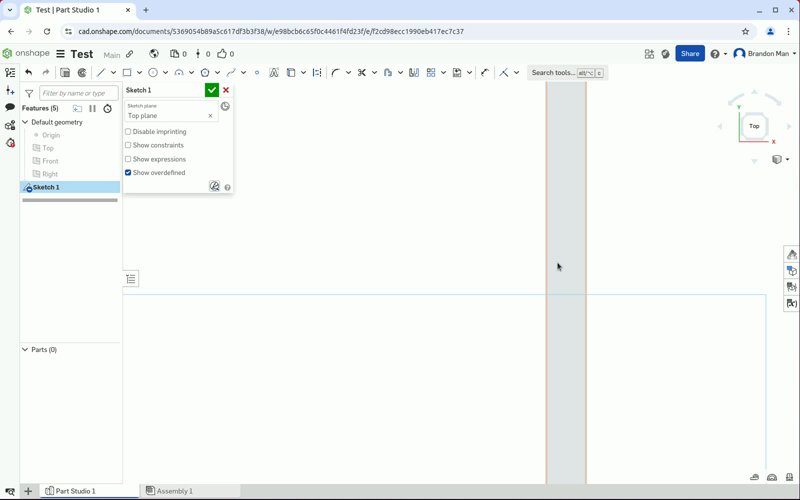
click(557, 262)
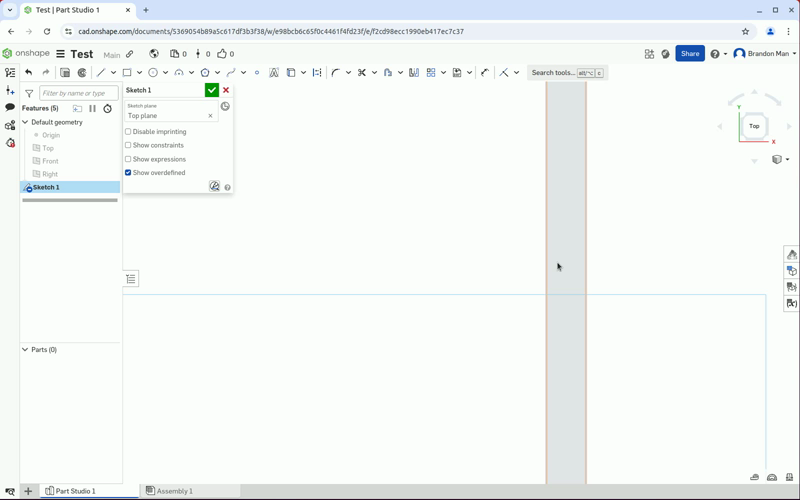
scroll(-6)
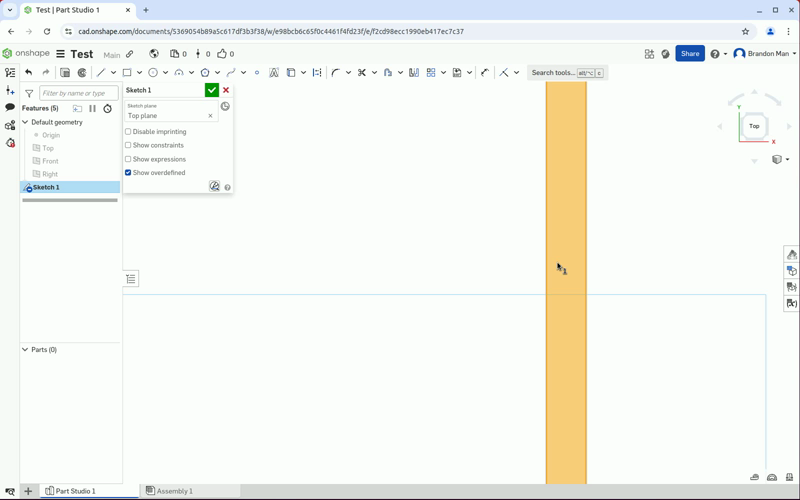
scroll(-6)
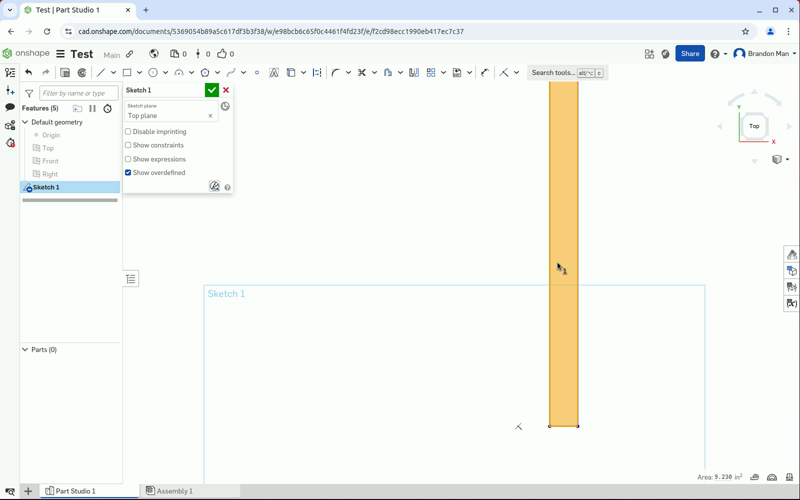
scroll(-6)
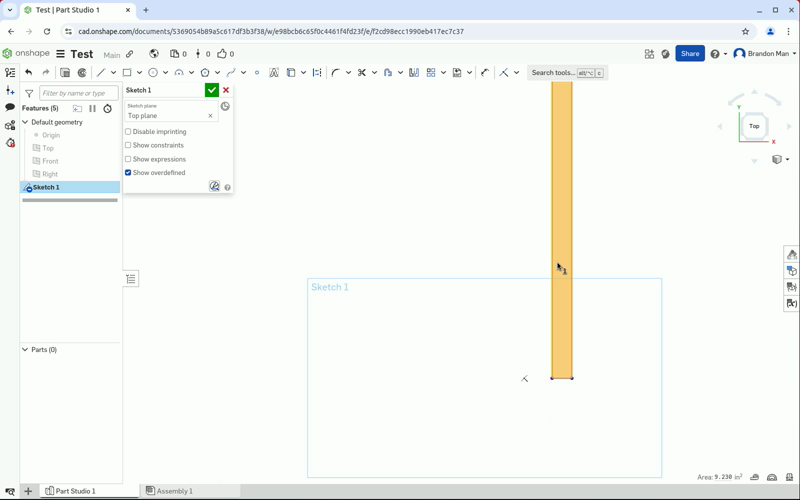
scroll(-6)
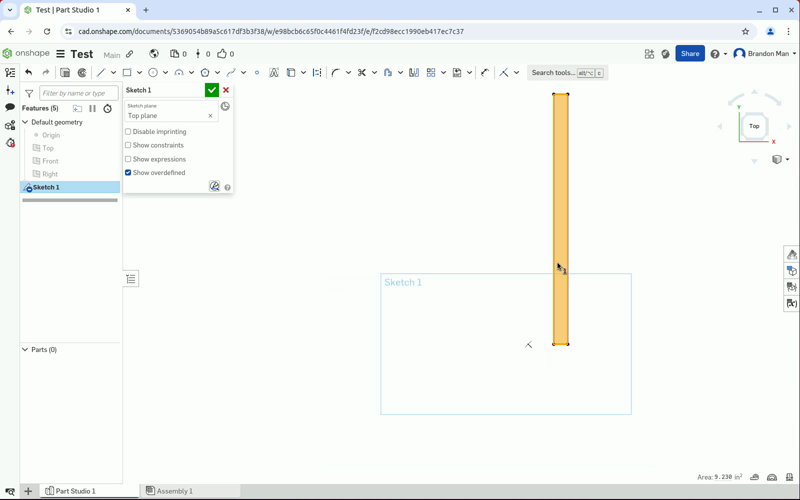
scroll(-6)
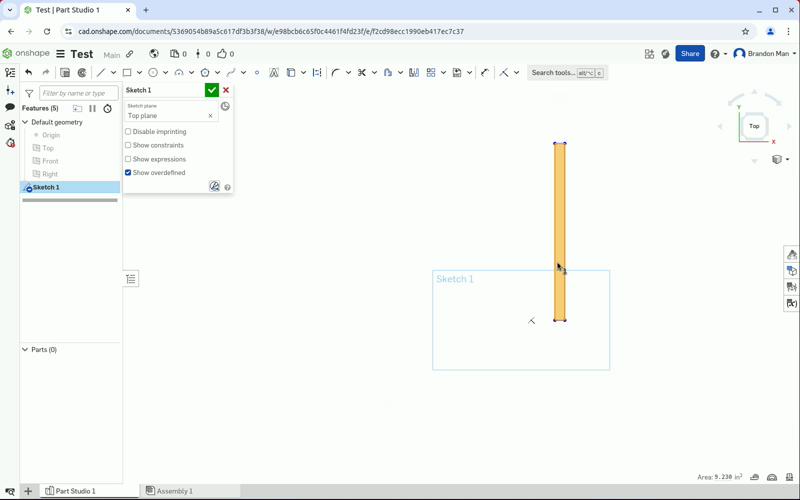
scroll(-6)
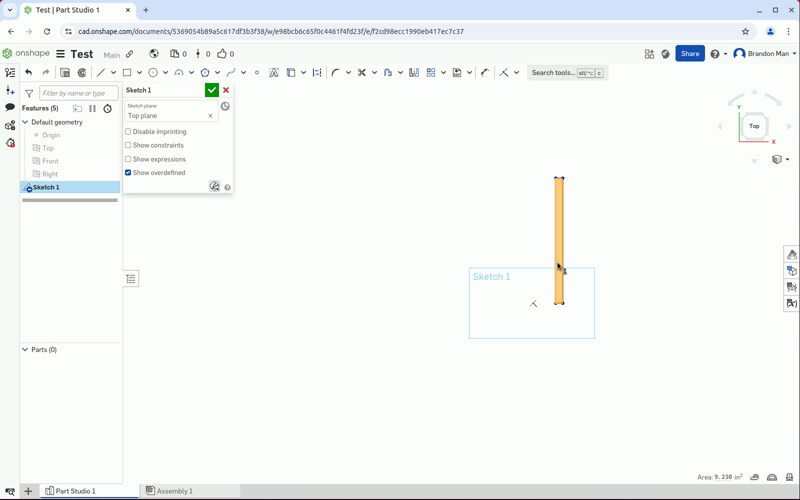
scroll(-6)
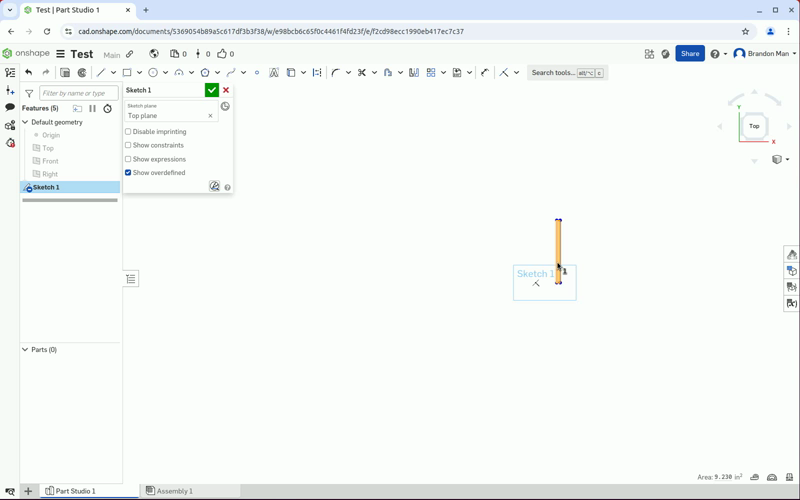
mouse_move(73, 352)
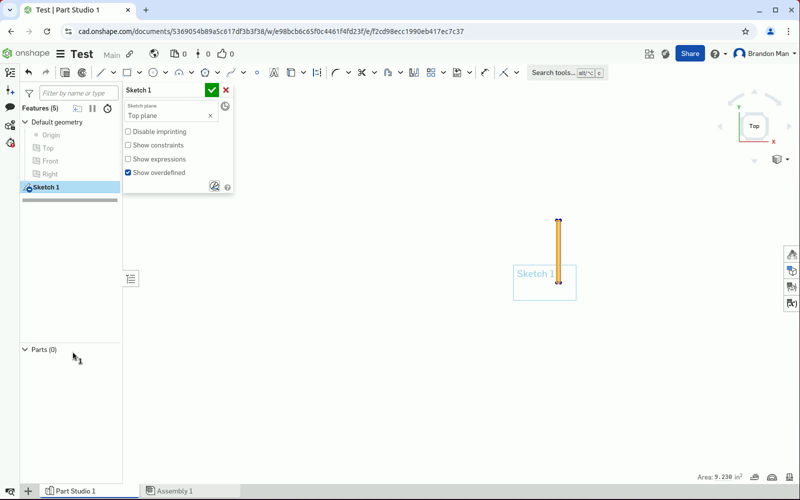
key(shift+y)
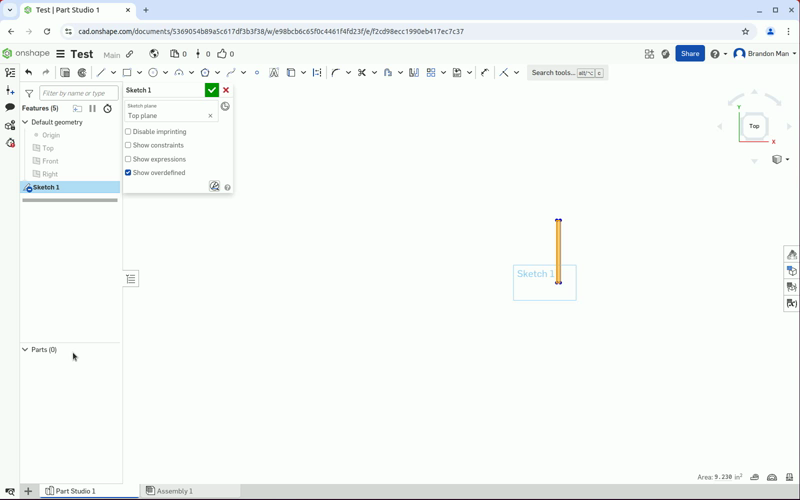
key(shift+e)
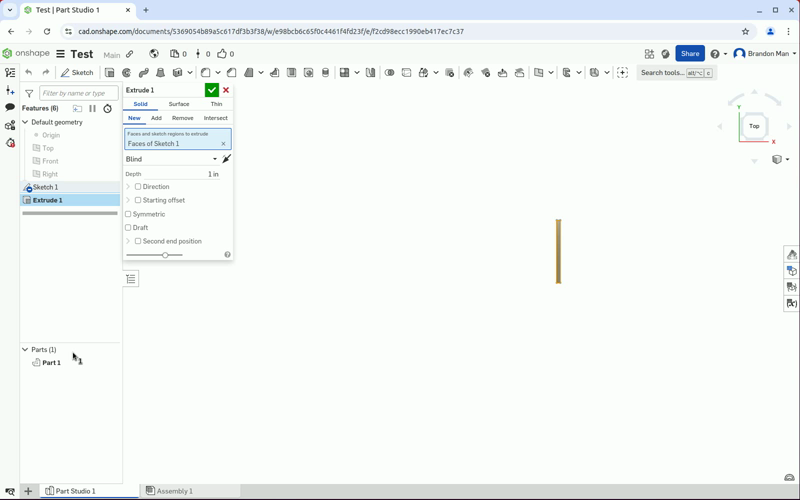
mouse_move(143, 106)
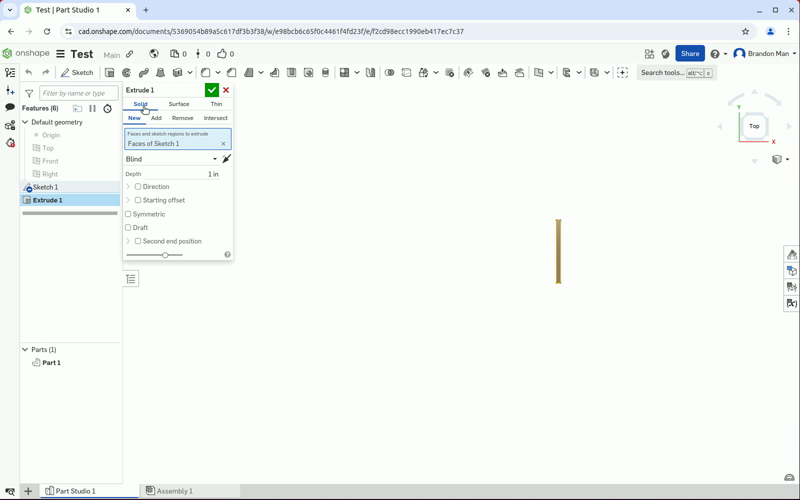
click(143, 106)
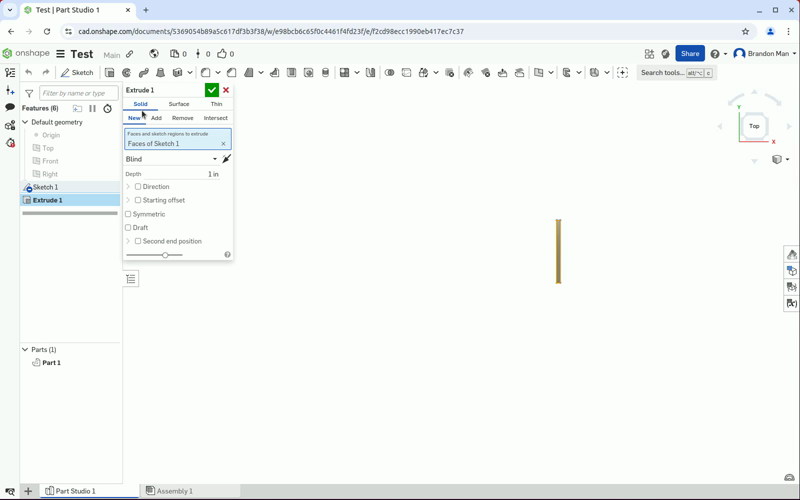
mouse_move(137, 120)
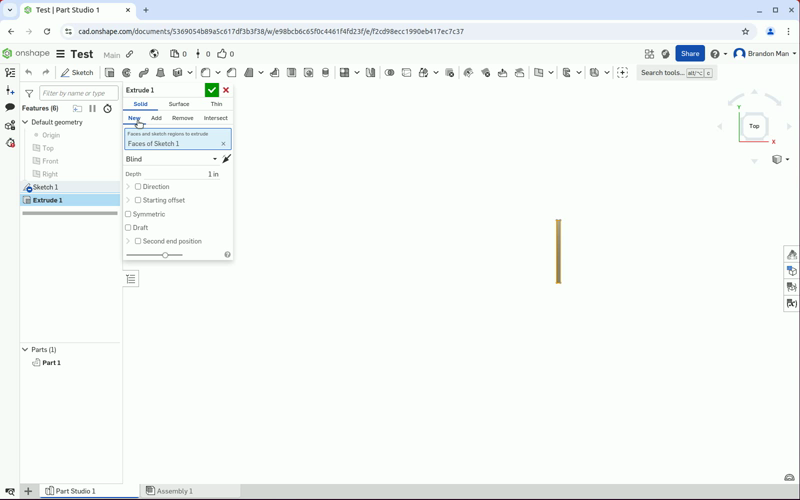
click(137, 120)
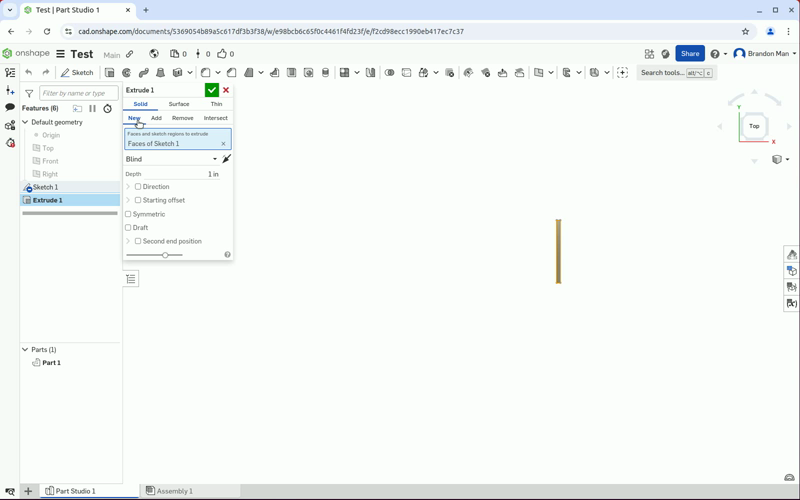
key(tab, 4)
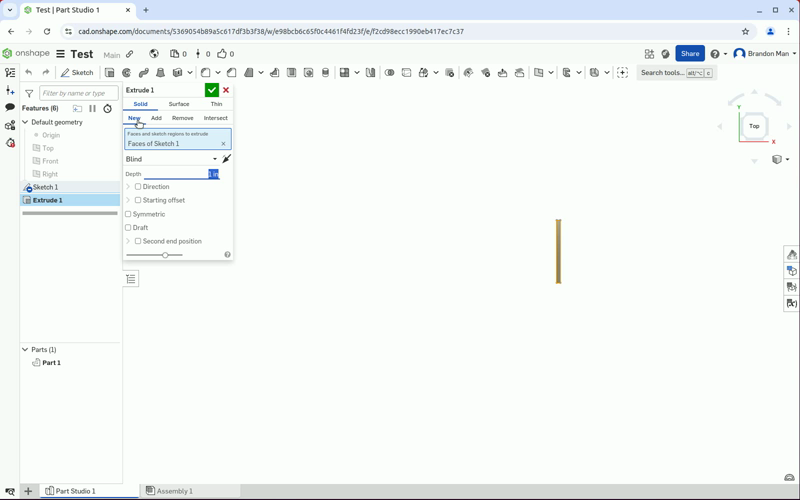
text(0.722)
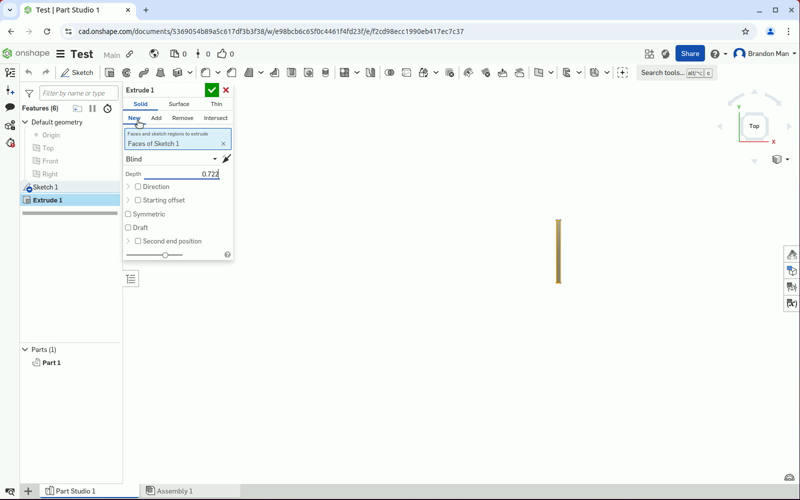
key(enter)
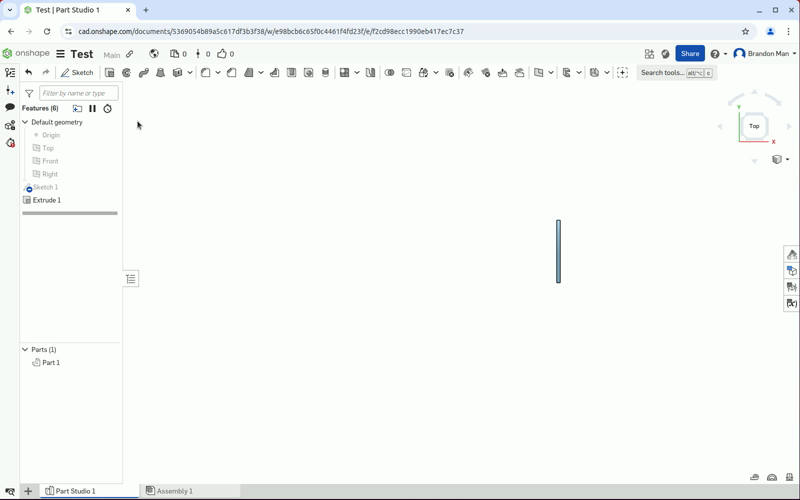
key(shift+h)
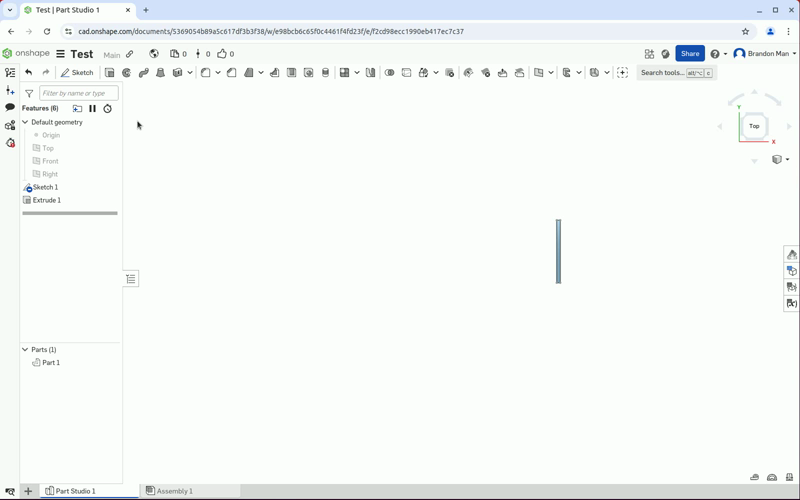
key(shift+h)
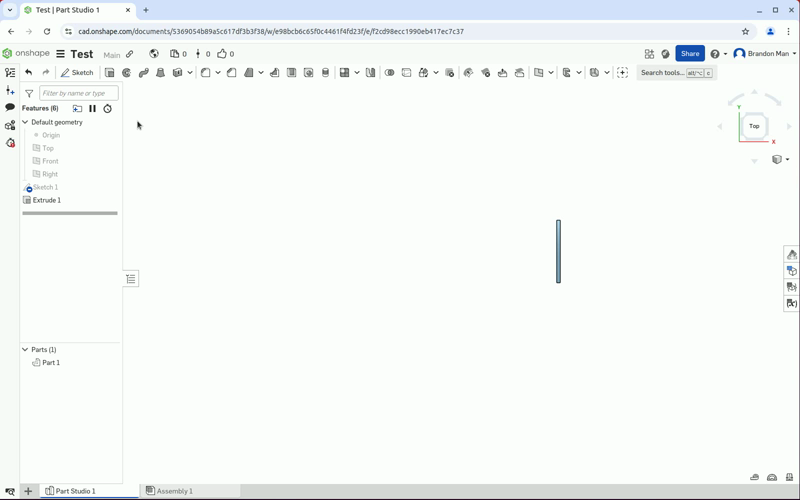
mouse_move(73, 189)
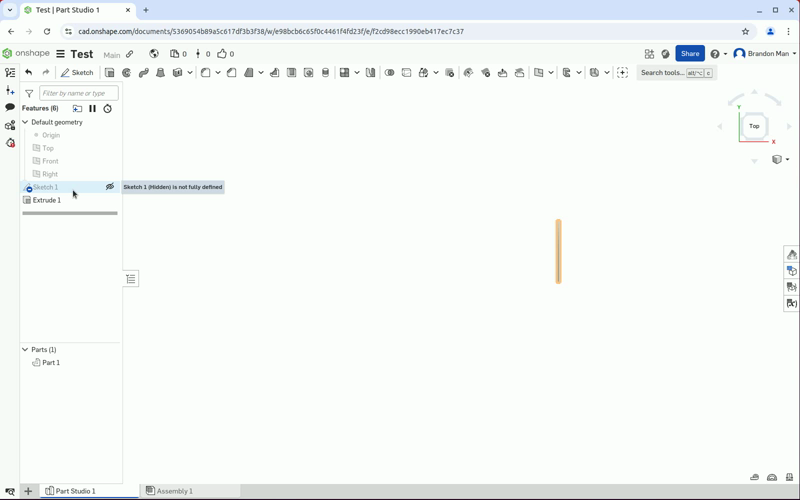
click(73, 189)
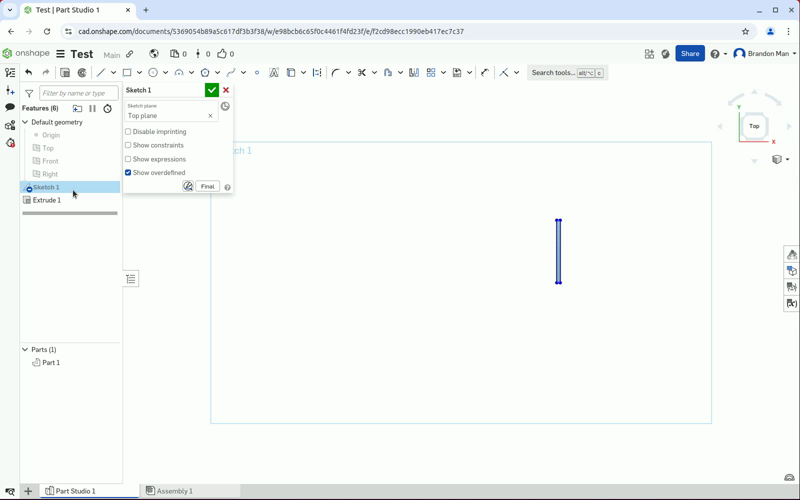
mouse_move(229, 92)
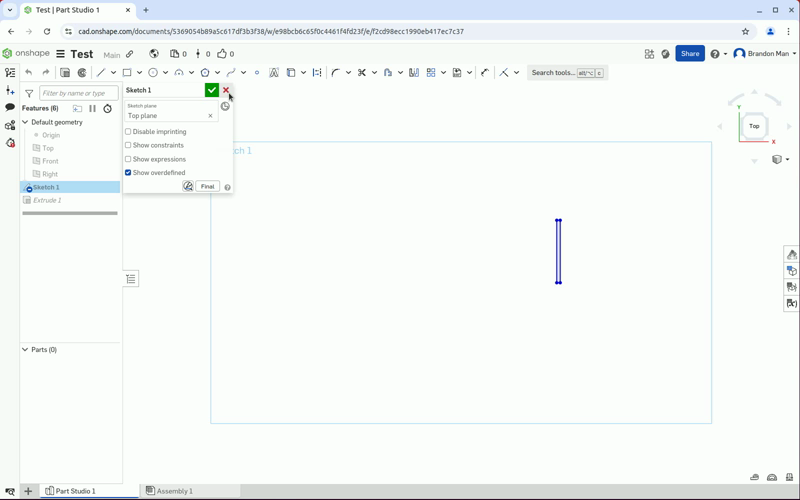
click(229, 92)
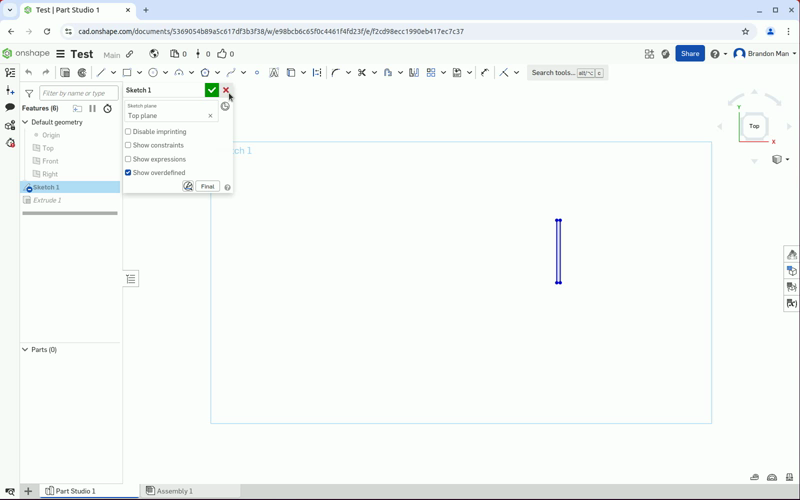
key(shift+s)
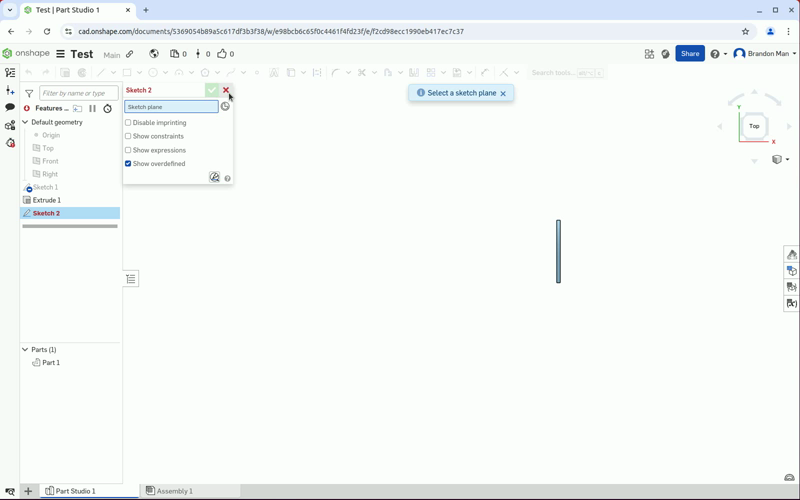
mouse_move(73, 150)
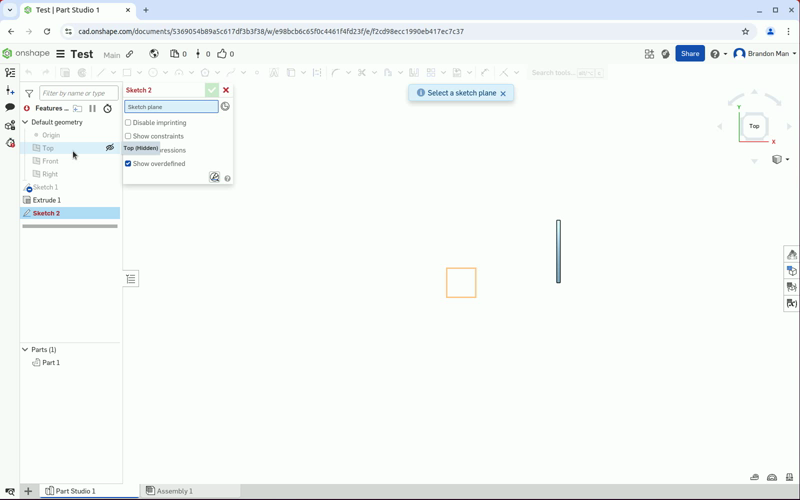
click(73, 150)
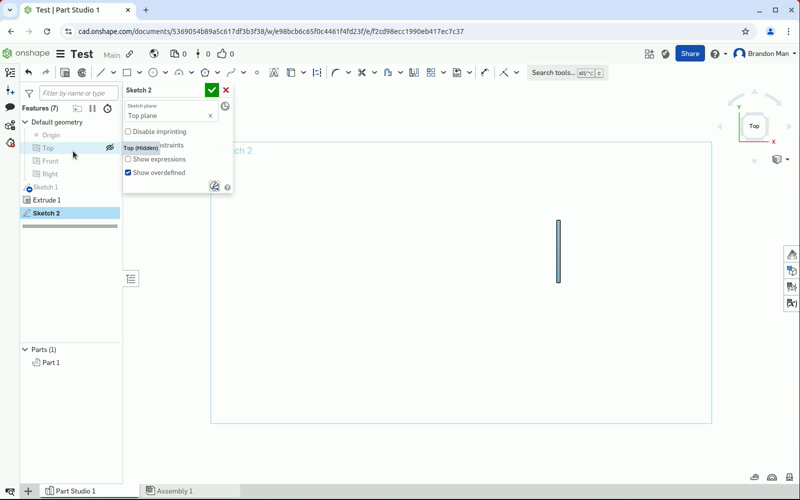
mouse_move(73, 352)
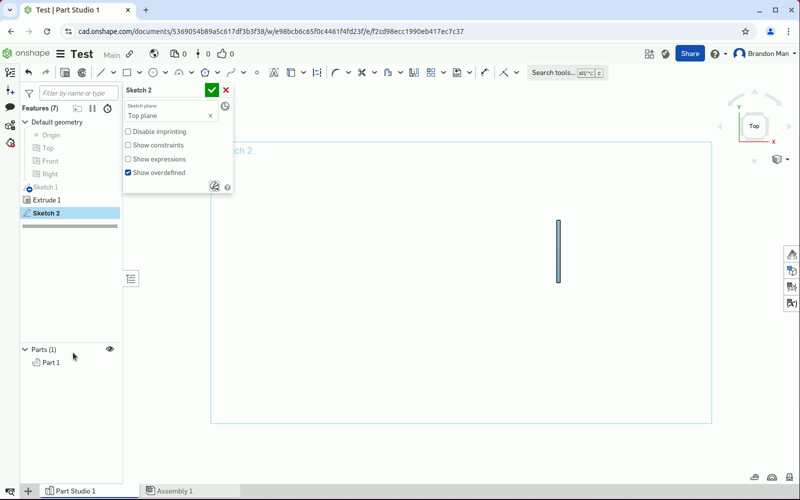
key(y)
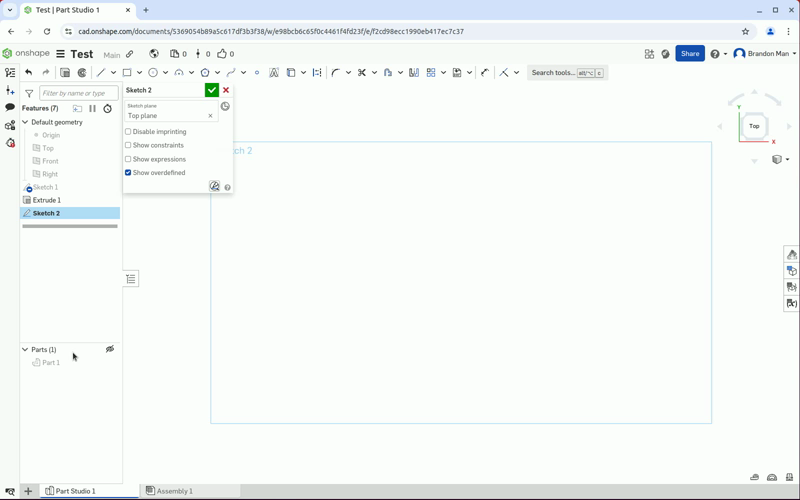
key(l)
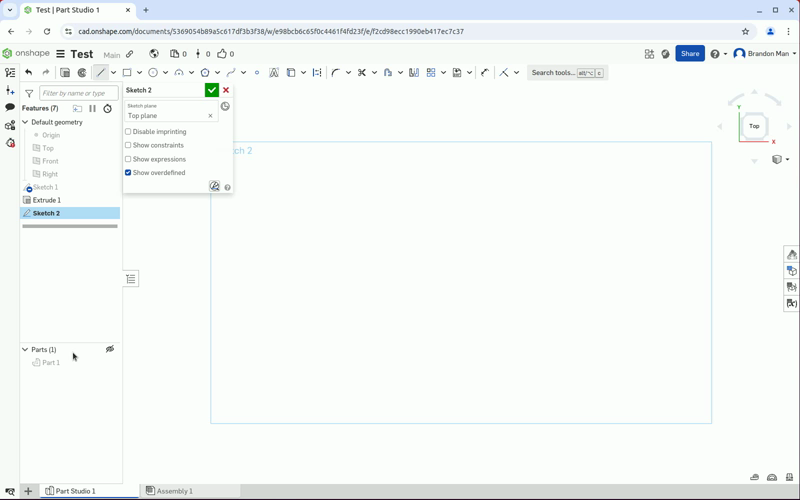
key_down(shift)
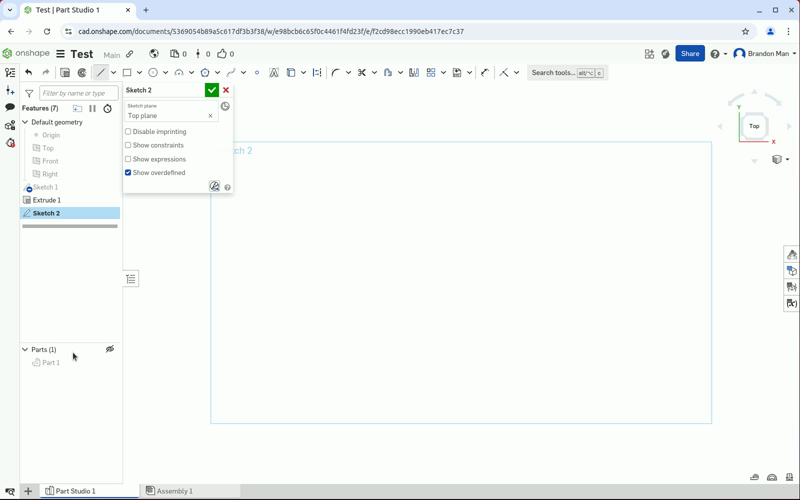
mouse_move(556, 389)
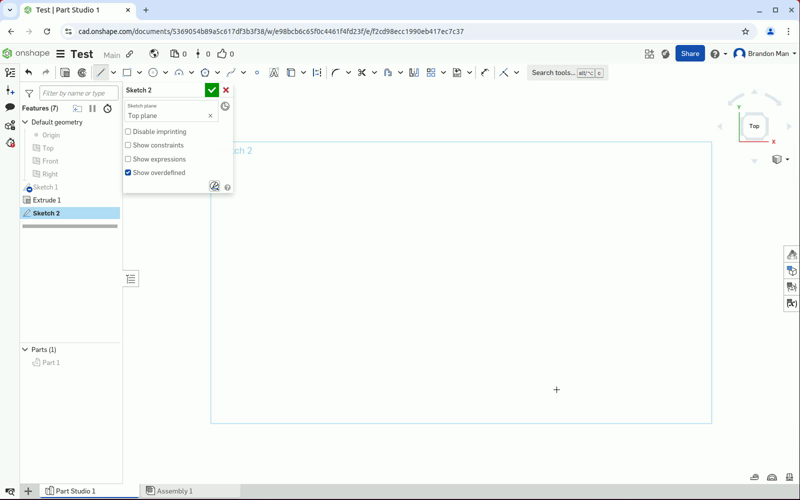
click(556, 389)
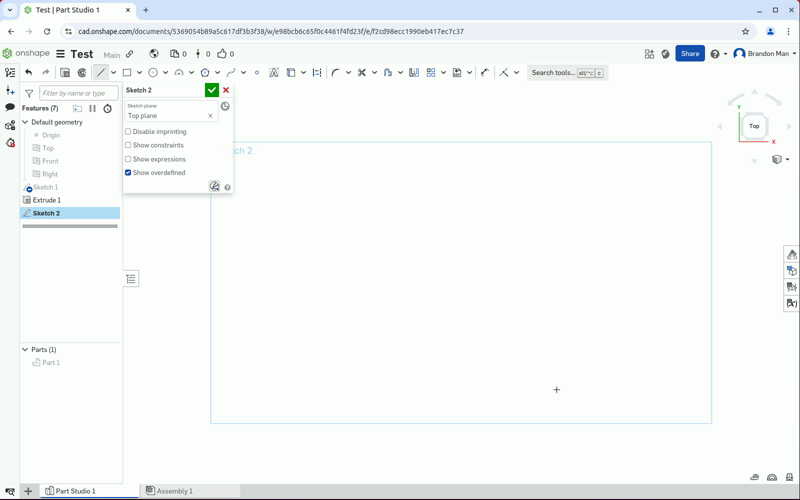
key_up(shift)
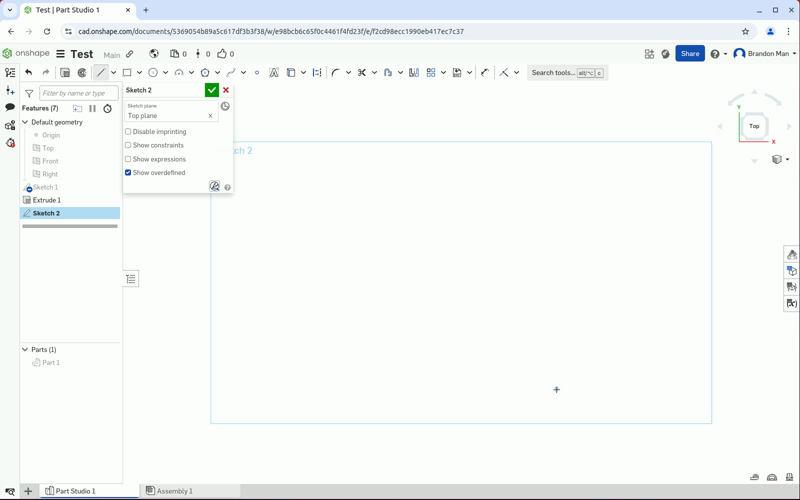
key_down(shift)
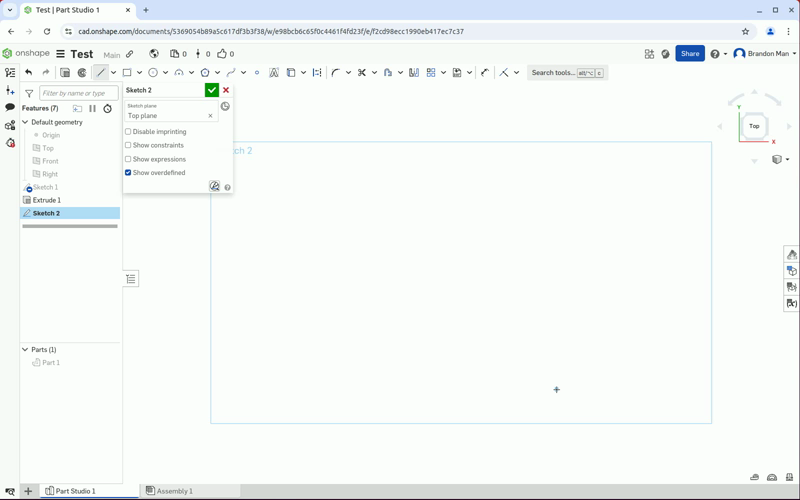
mouse_move(586, 389)
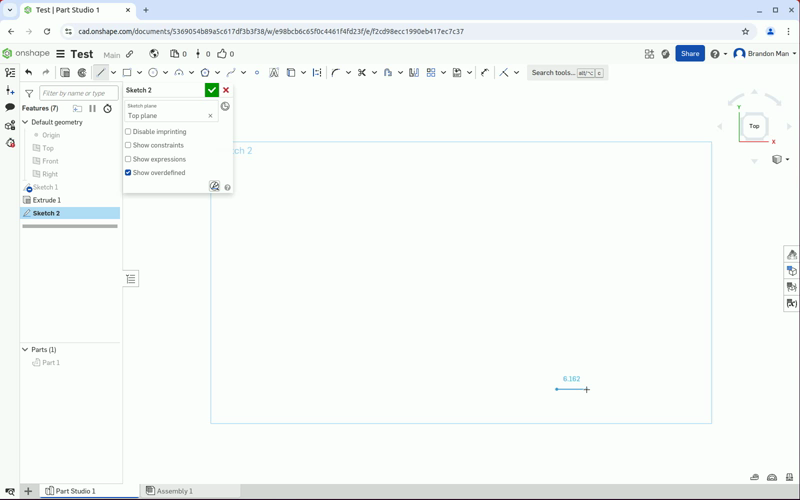
mouse_move(560, 389)
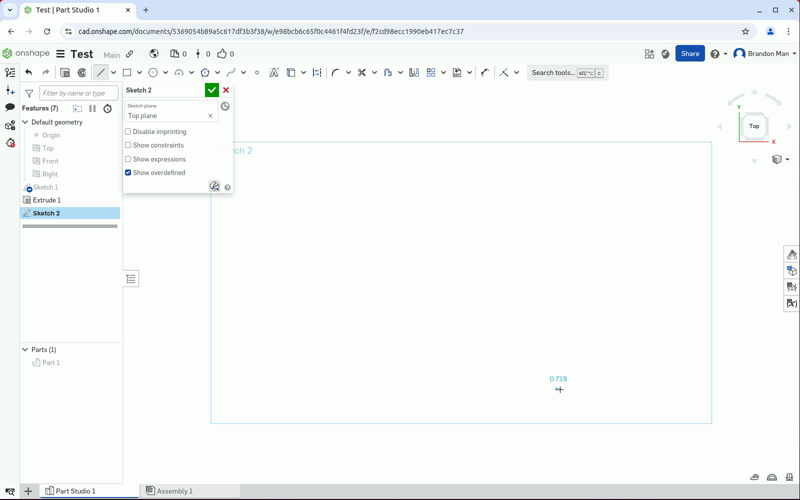
scroll(6)
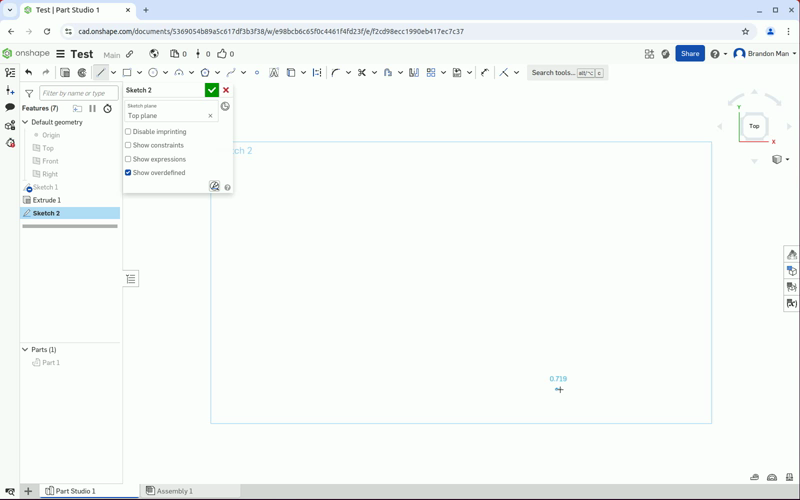
scroll(6)
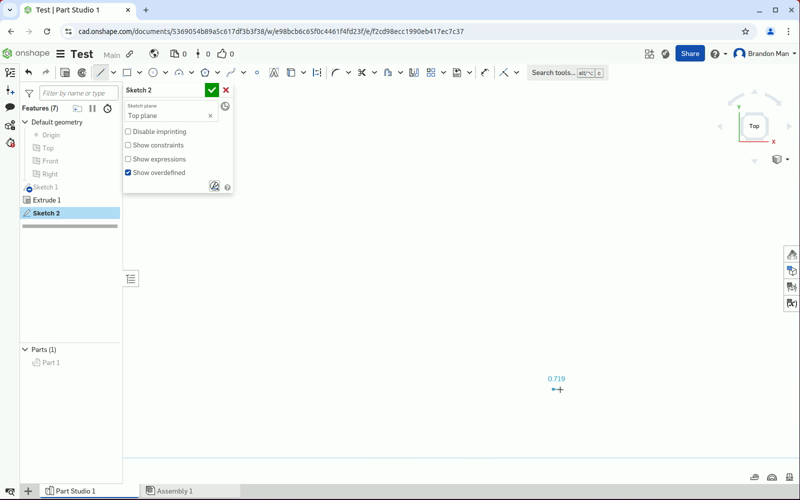
scroll(6)
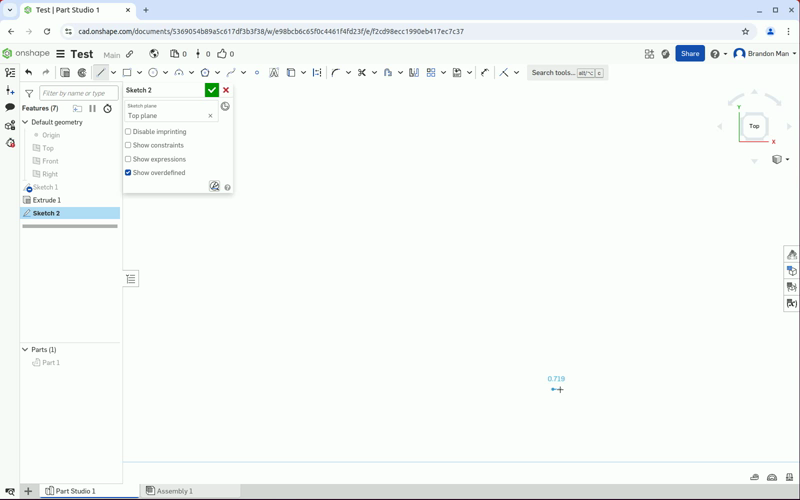
scroll(6)
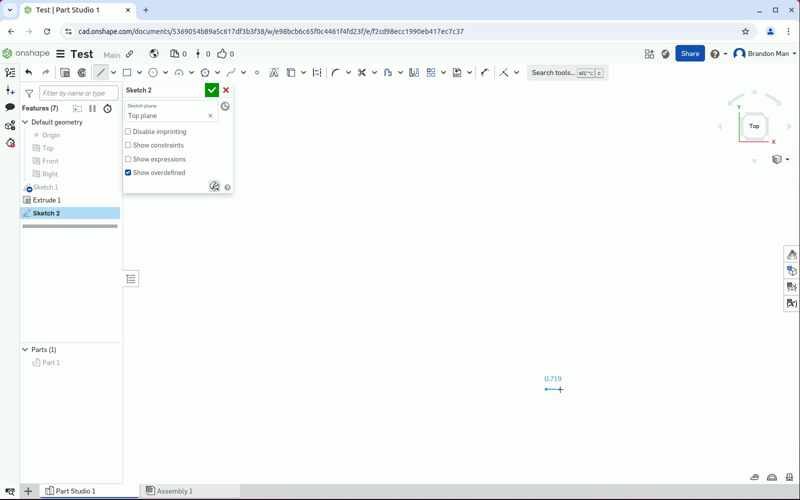
scroll(6)
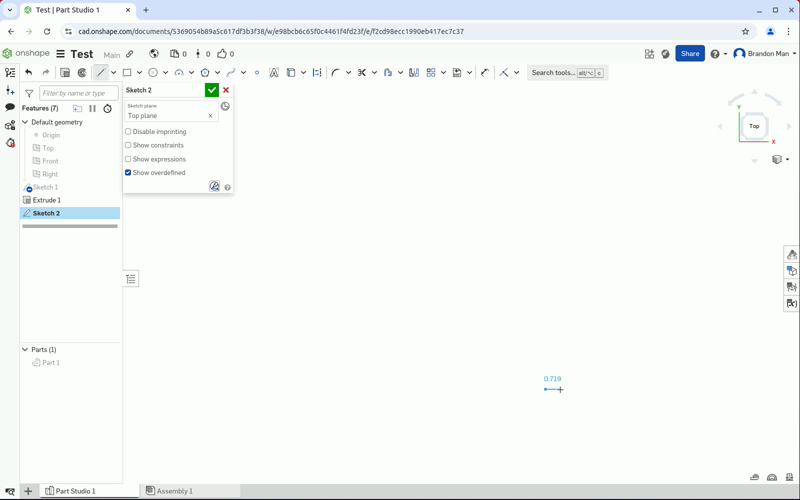
scroll(6)
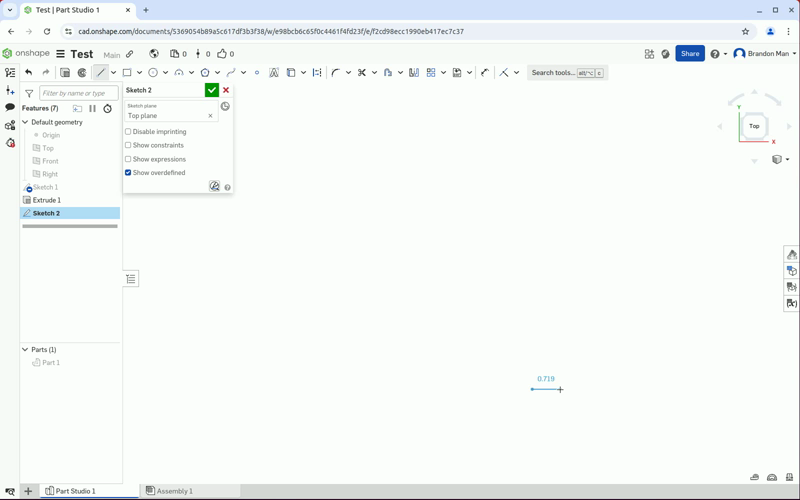
scroll(6)
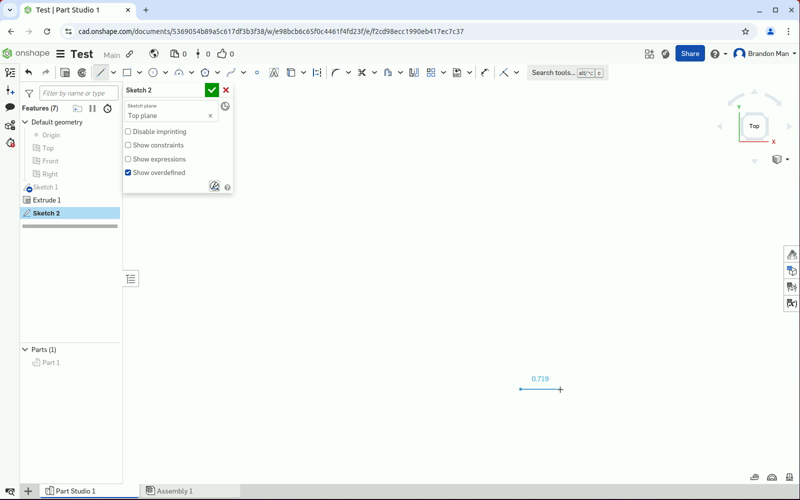
click(560, 389)
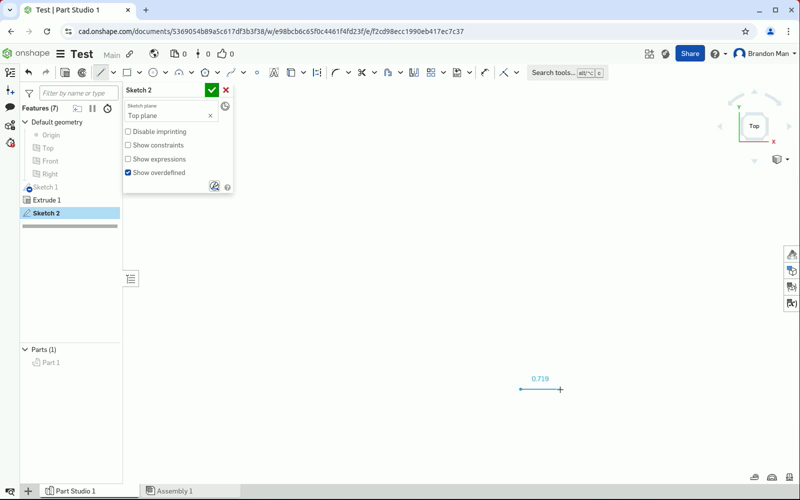
scroll(-6)
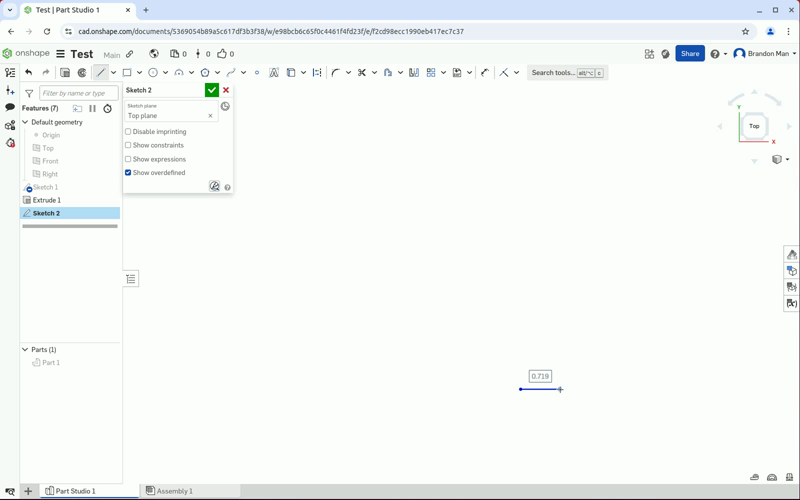
scroll(-6)
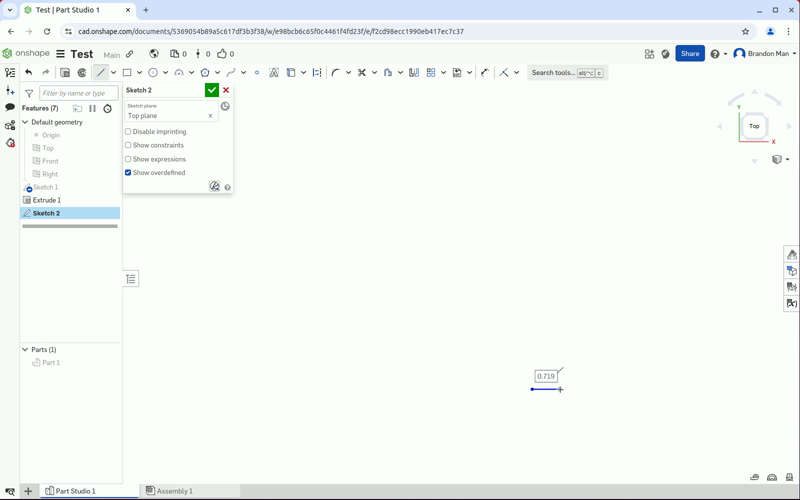
scroll(-6)
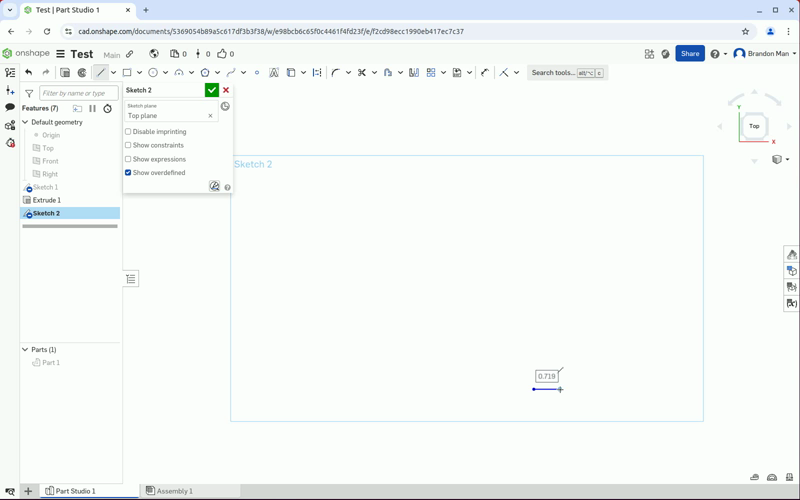
scroll(-6)
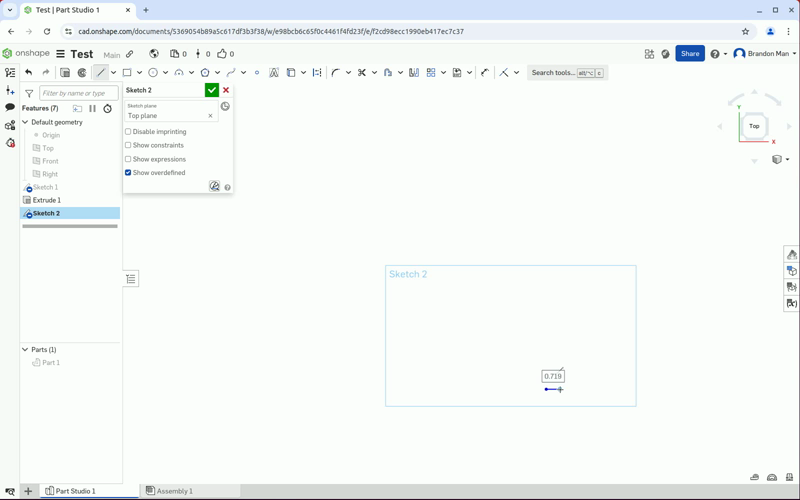
scroll(-6)
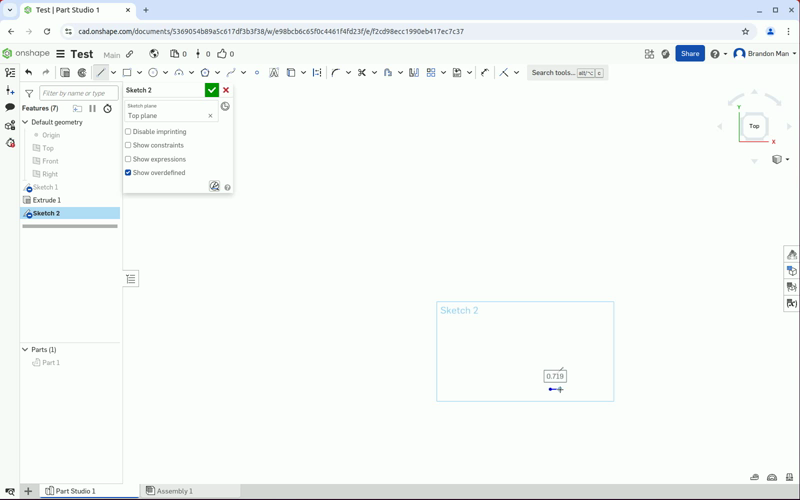
scroll(-6)
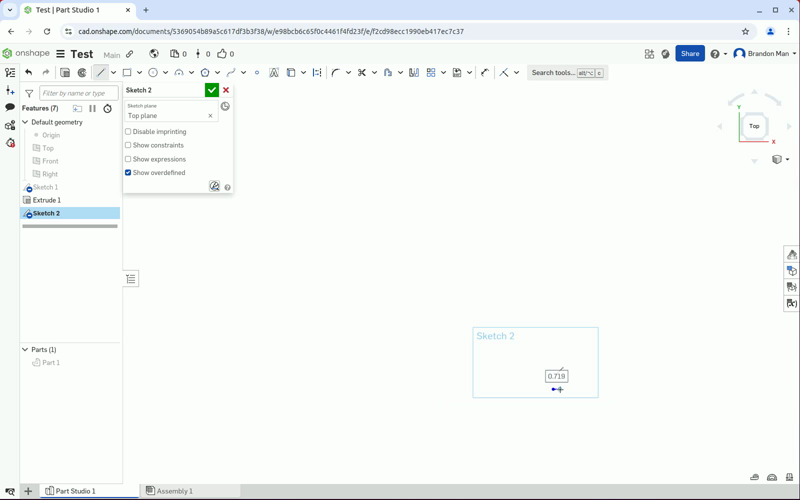
scroll(-6)
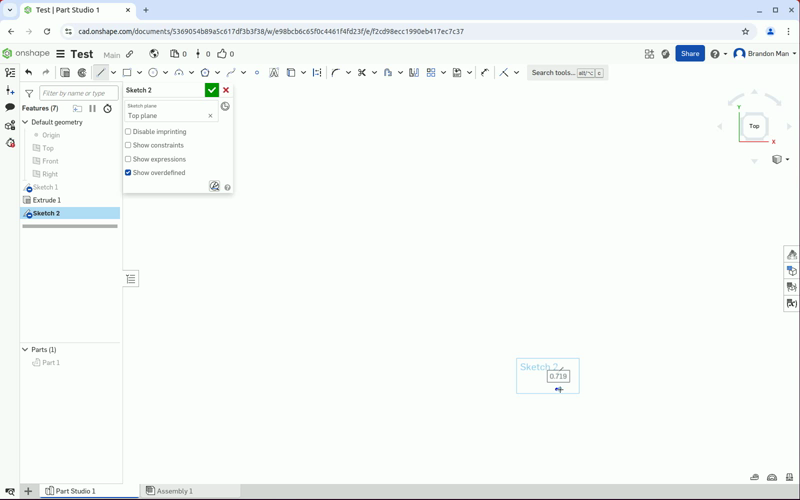
key_up(shift)
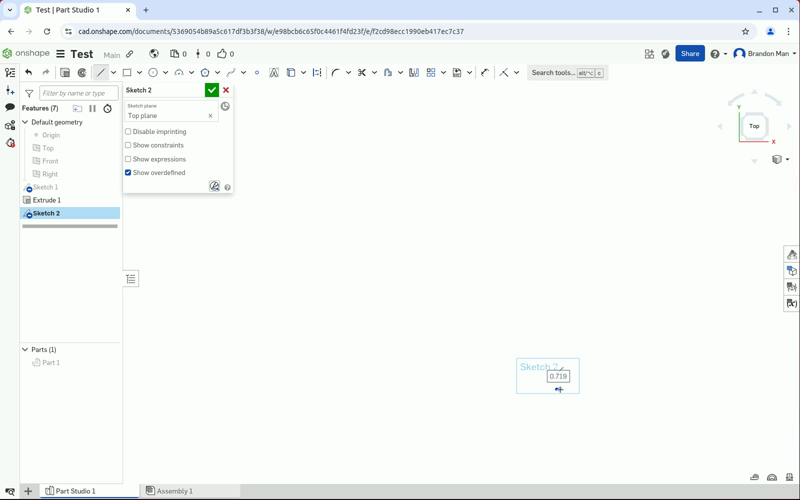
key_down(shift)
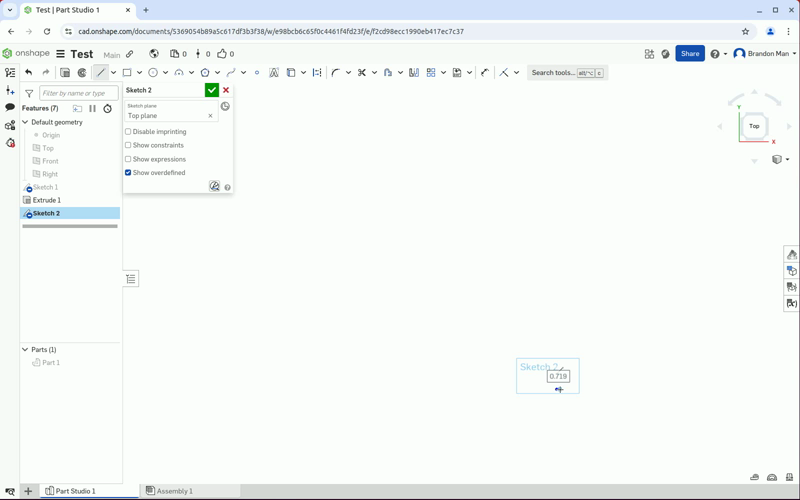
mouse_move(589, 389)
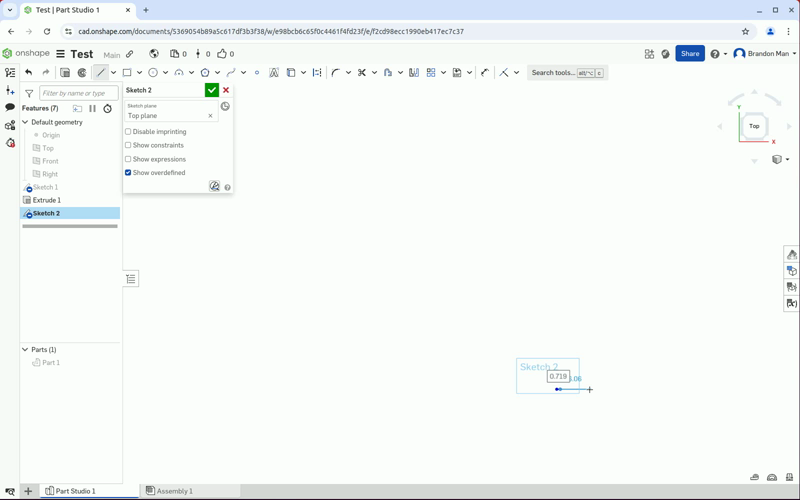
mouse_move(560, 332)
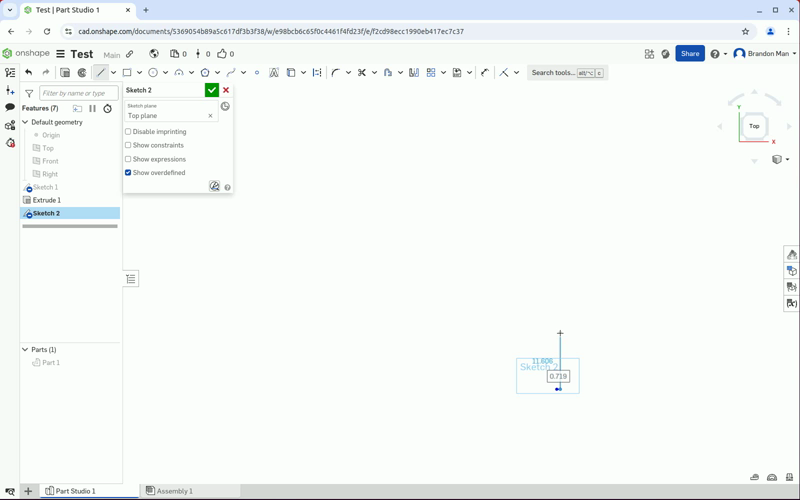
click(560, 332)
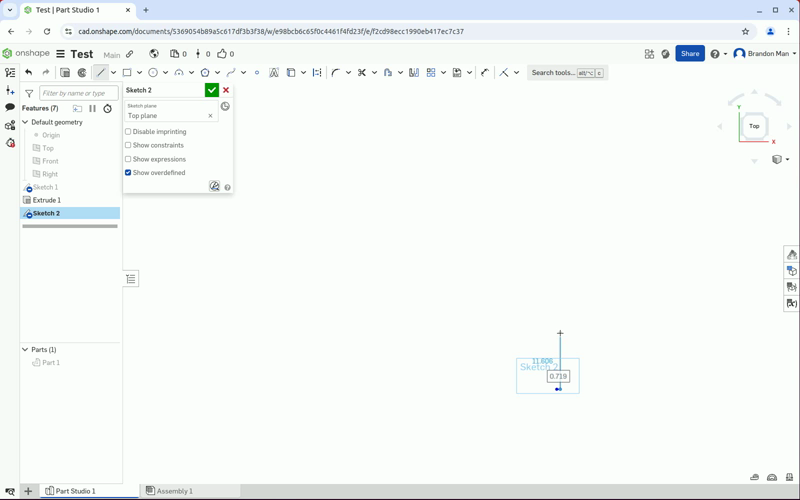
key_up(shift)
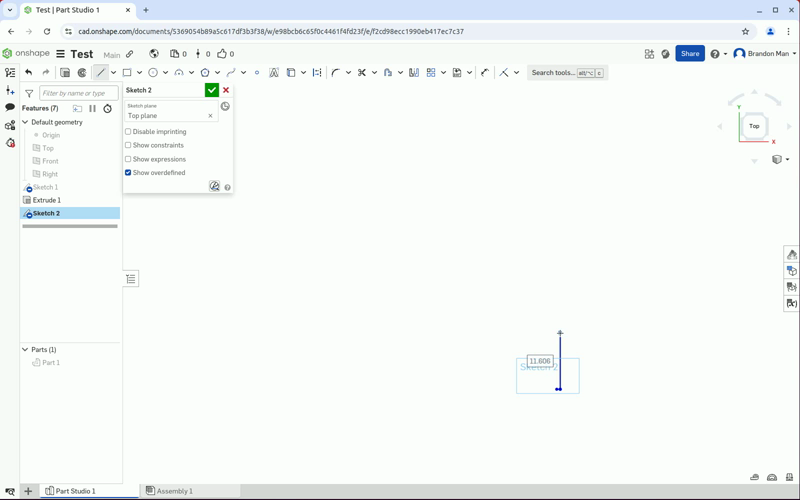
key_down(shift)
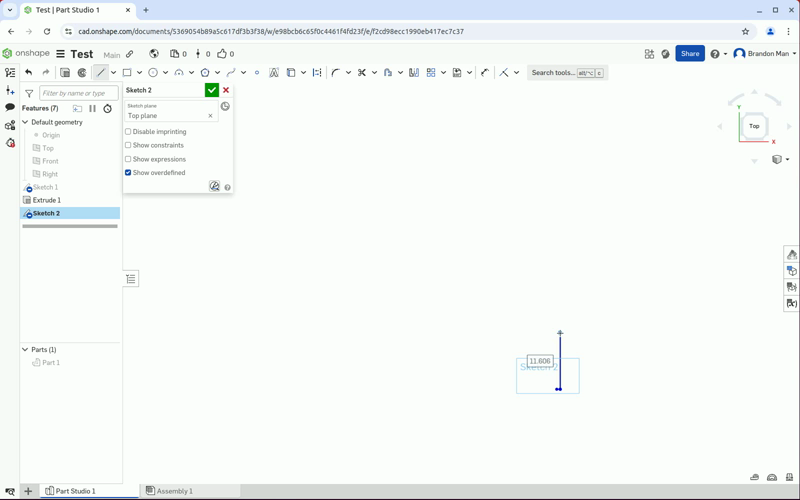
mouse_move(589, 332)
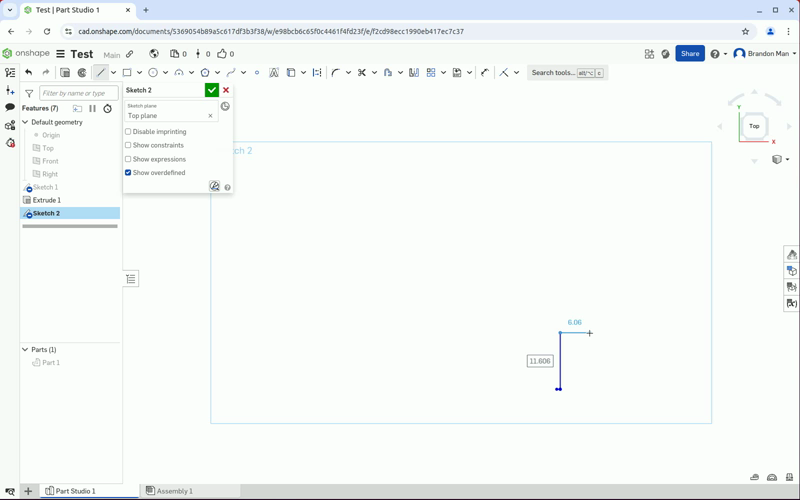
mouse_move(556, 332)
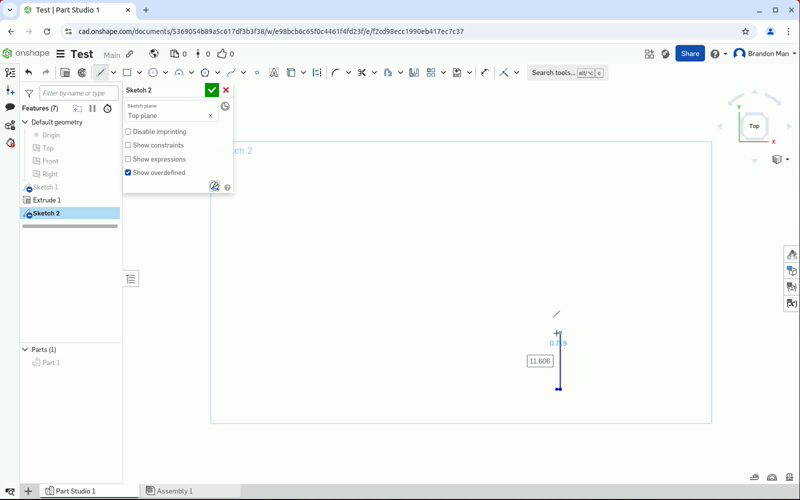
scroll(6)
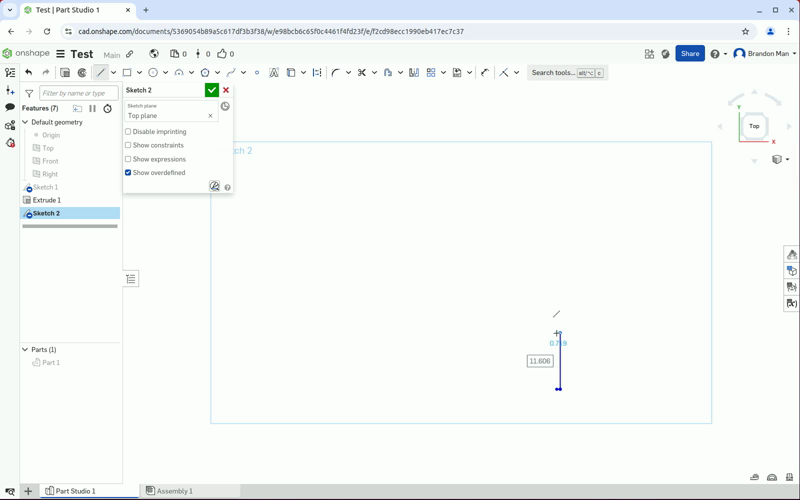
scroll(6)
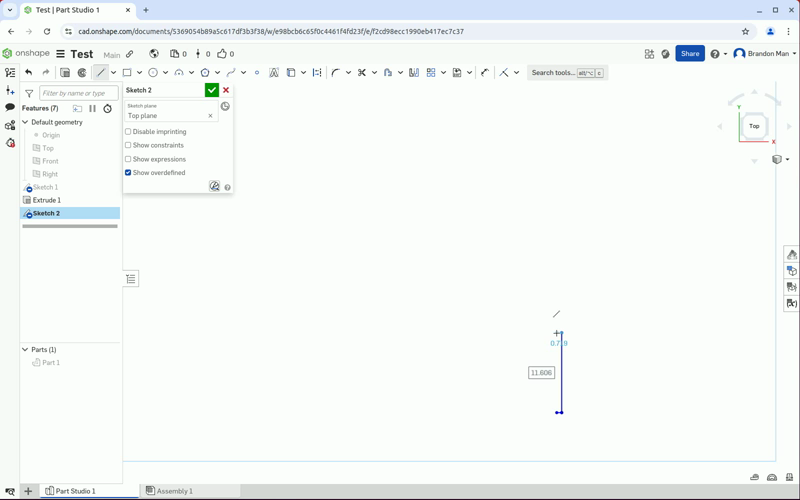
scroll(6)
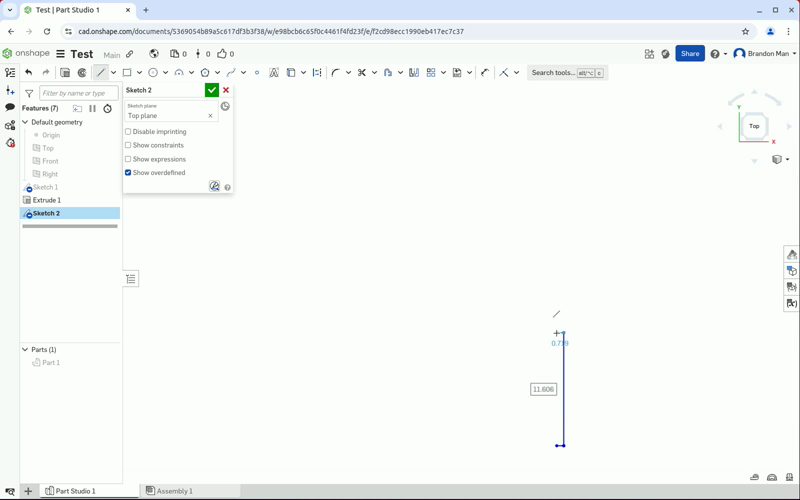
scroll(6)
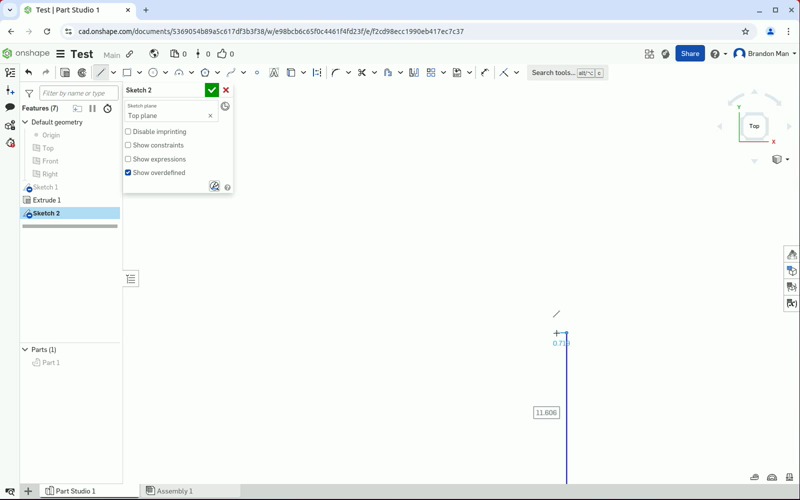
scroll(6)
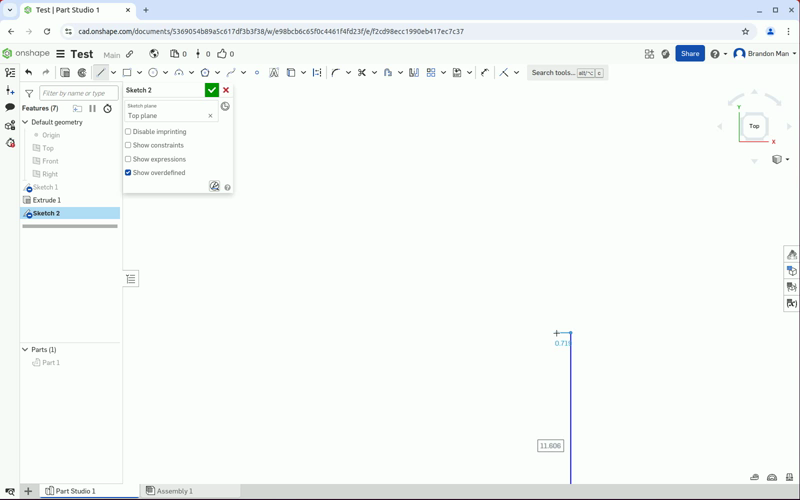
scroll(6)
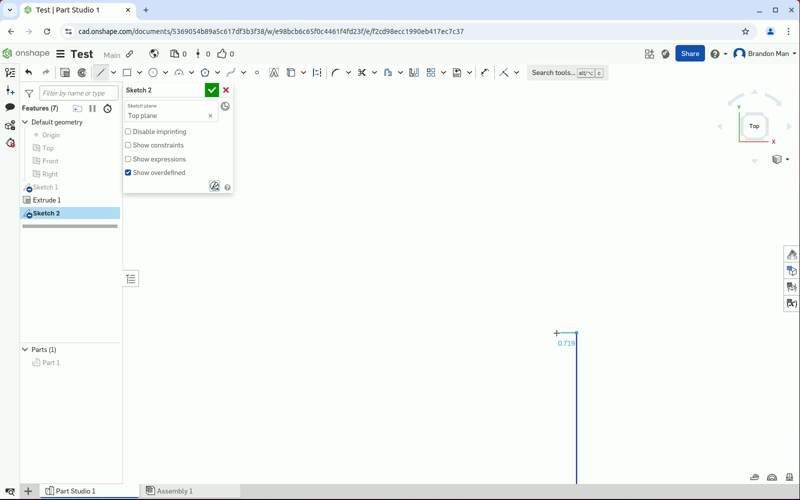
scroll(6)
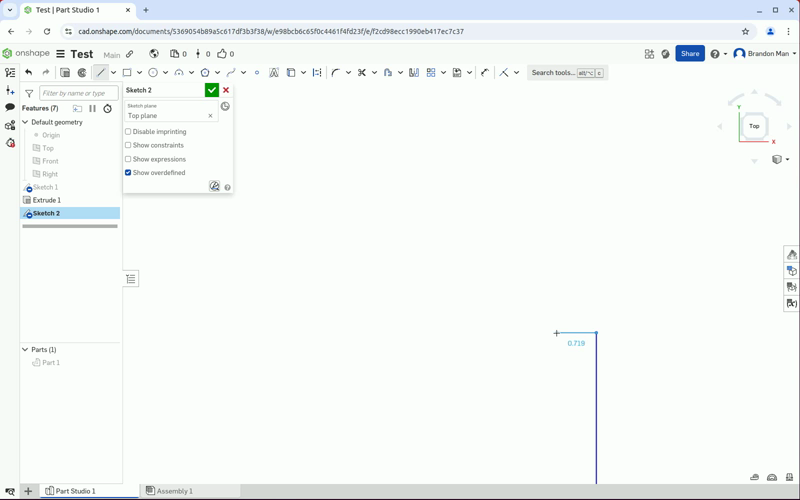
click(556, 332)
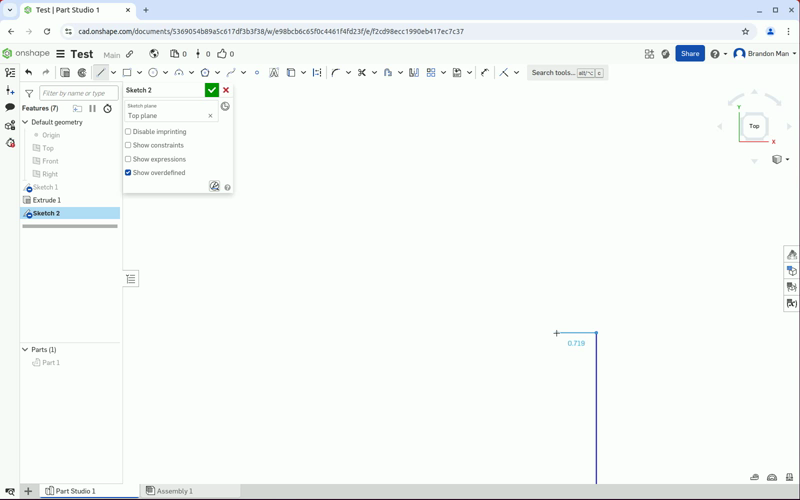
scroll(-6)
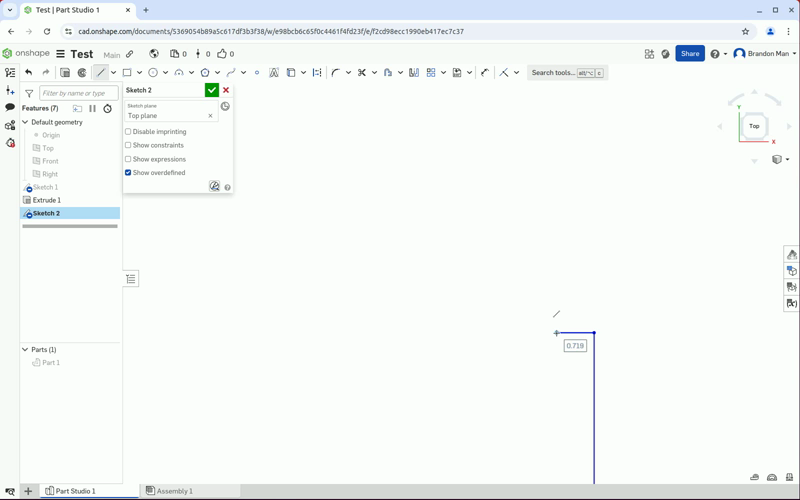
scroll(-6)
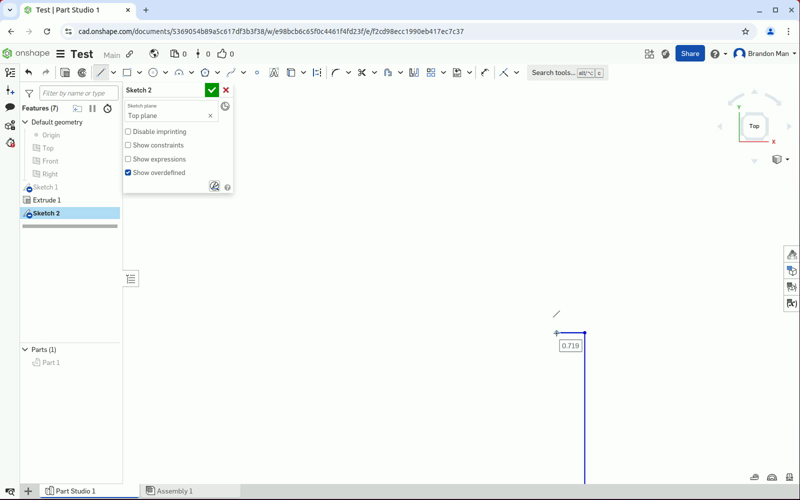
scroll(-6)
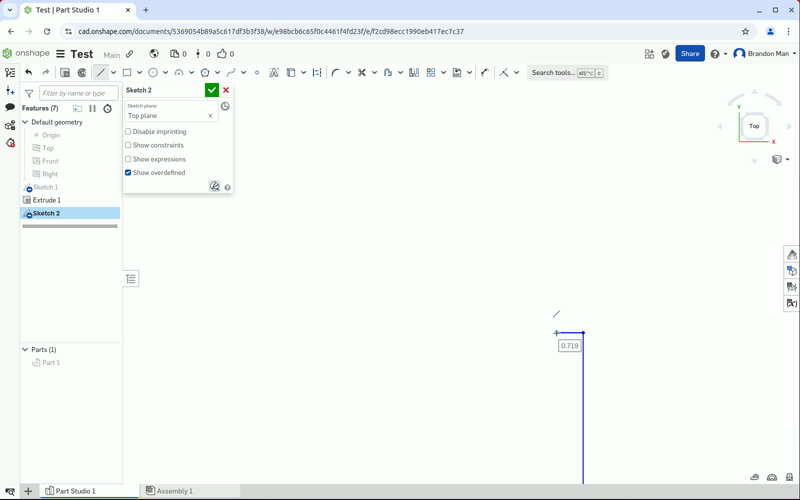
scroll(-6)
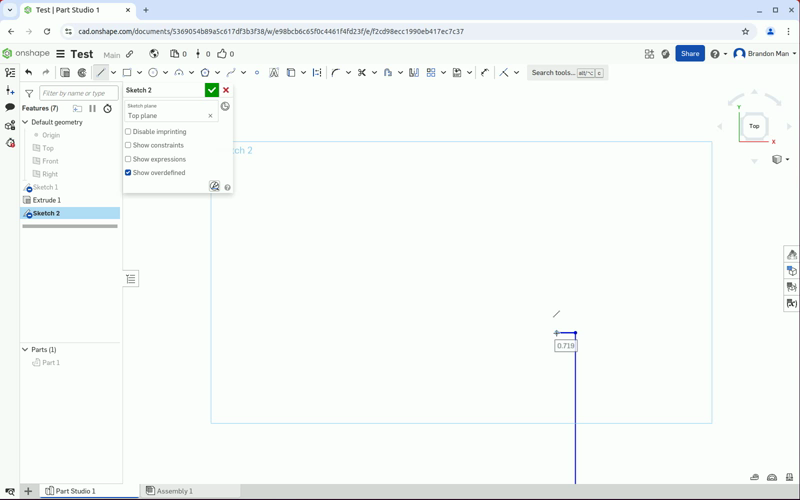
scroll(-6)
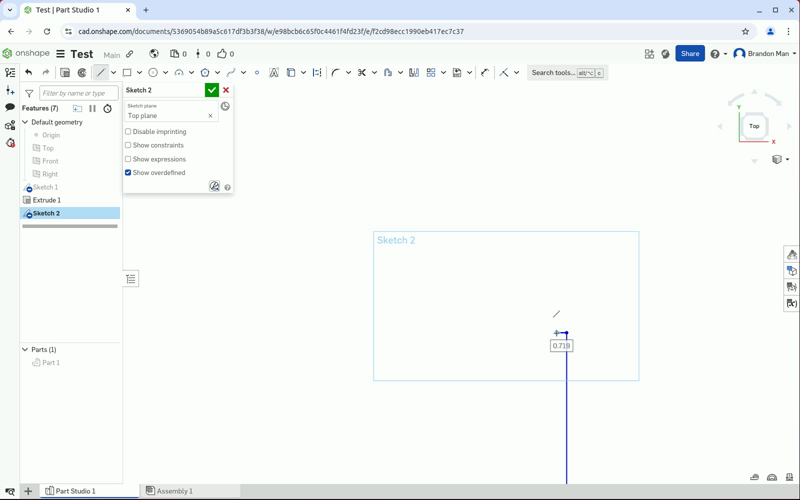
scroll(-6)
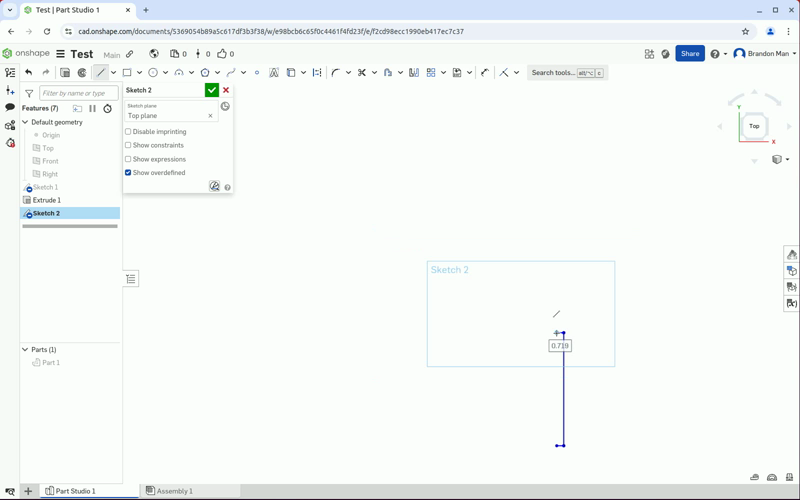
scroll(-6)
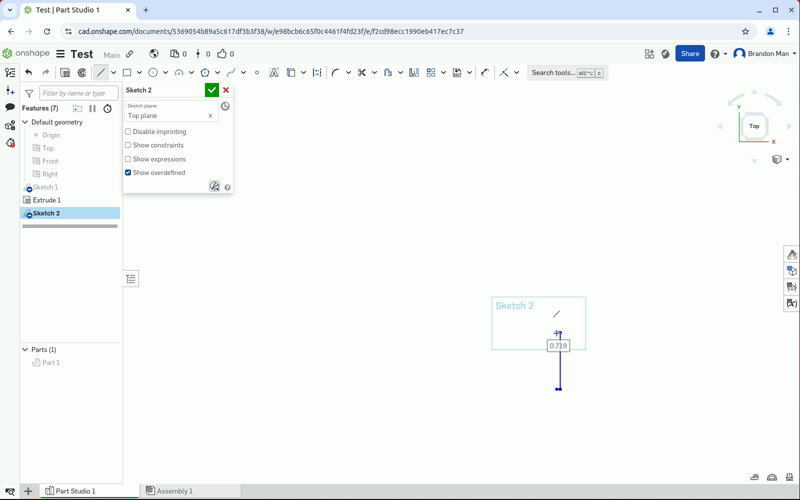
key_up(shift)
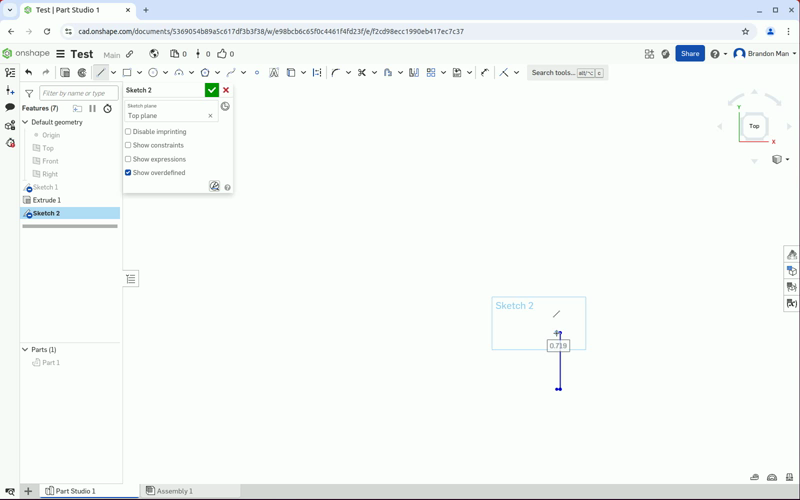
mouse_move(586, 332)
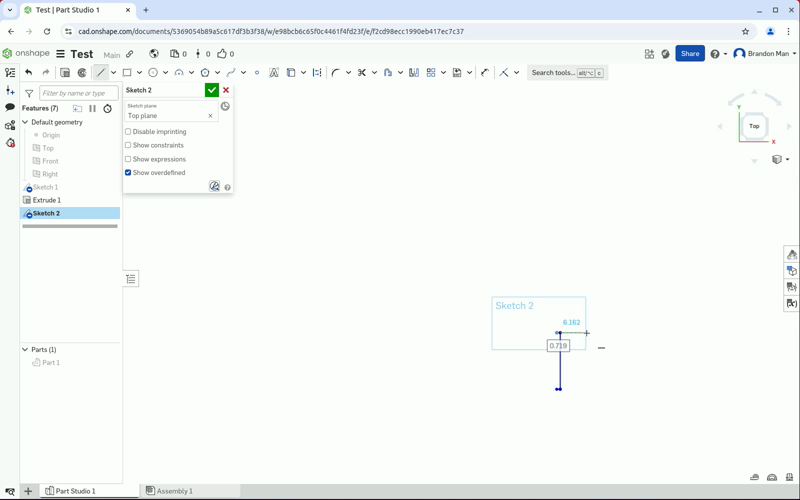
key_down(shift)
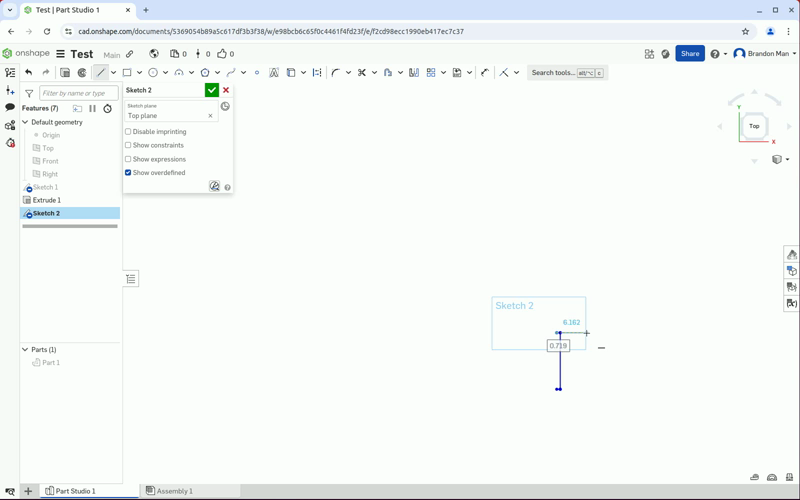
mouse_move(556, 389)
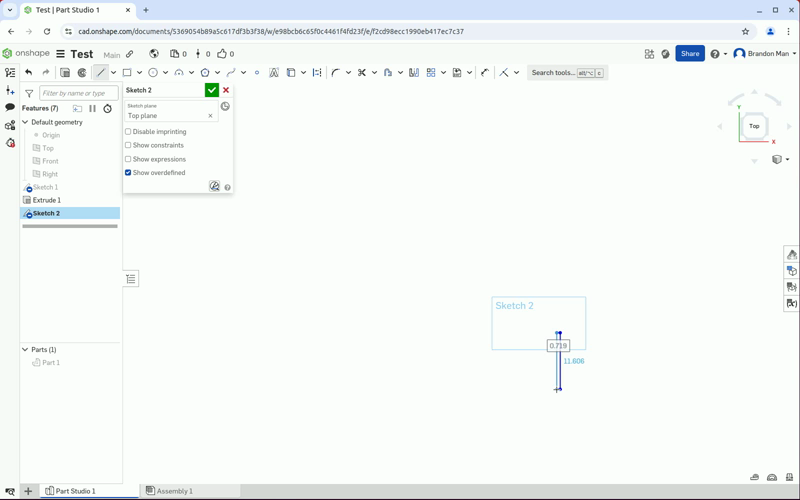
scroll(6)
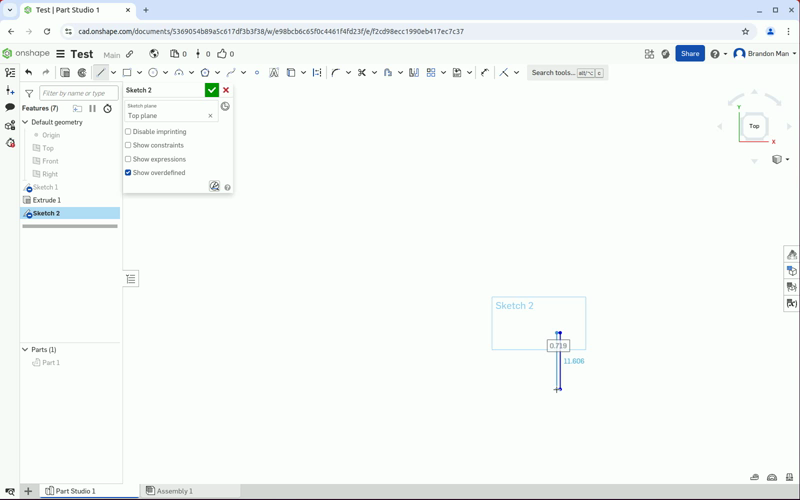
scroll(6)
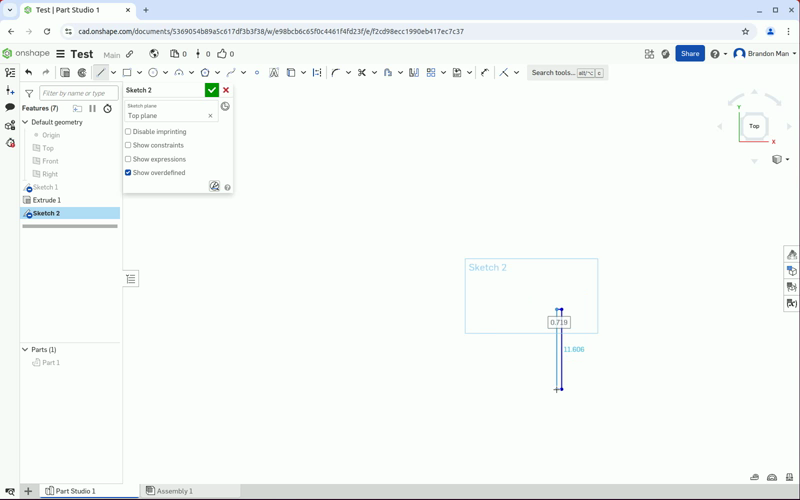
scroll(6)
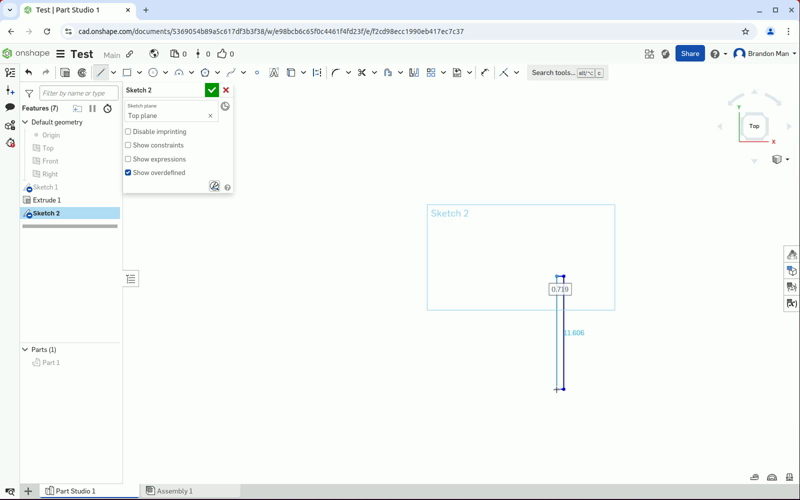
scroll(6)
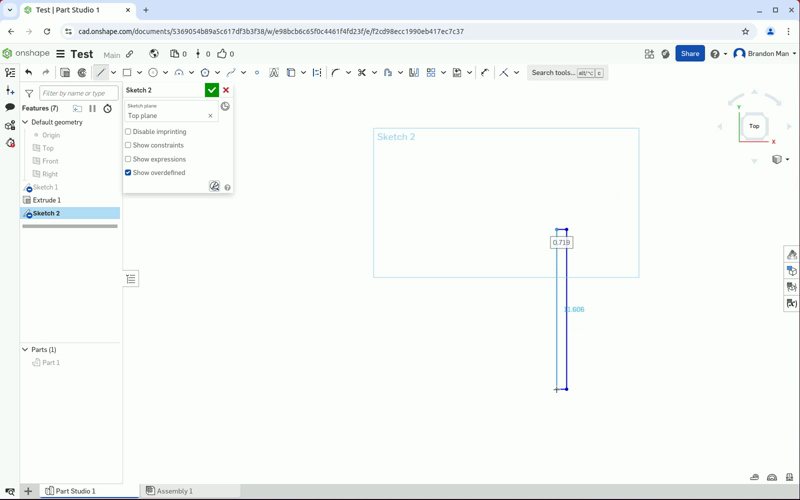
scroll(6)
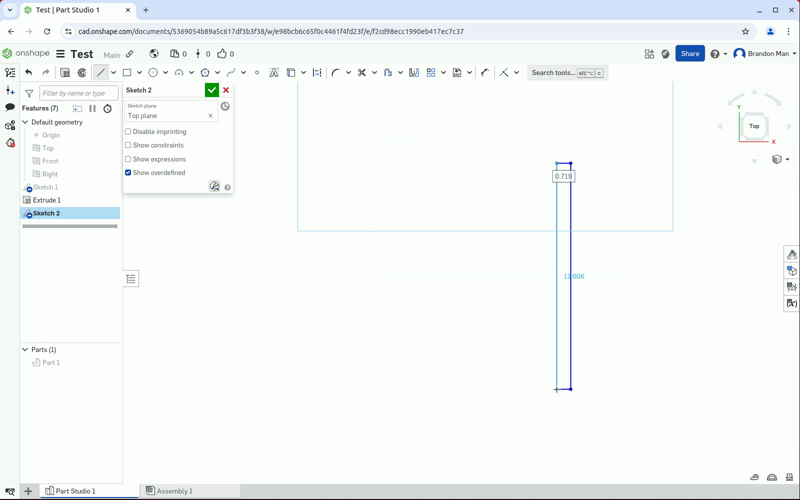
scroll(6)
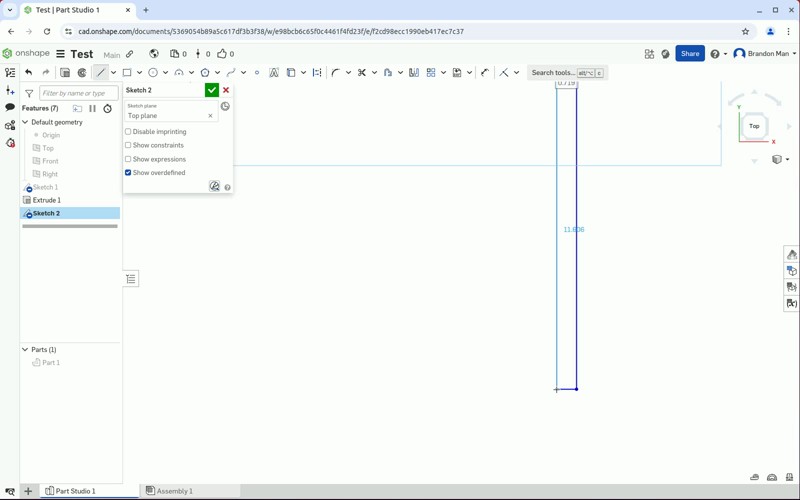
scroll(6)
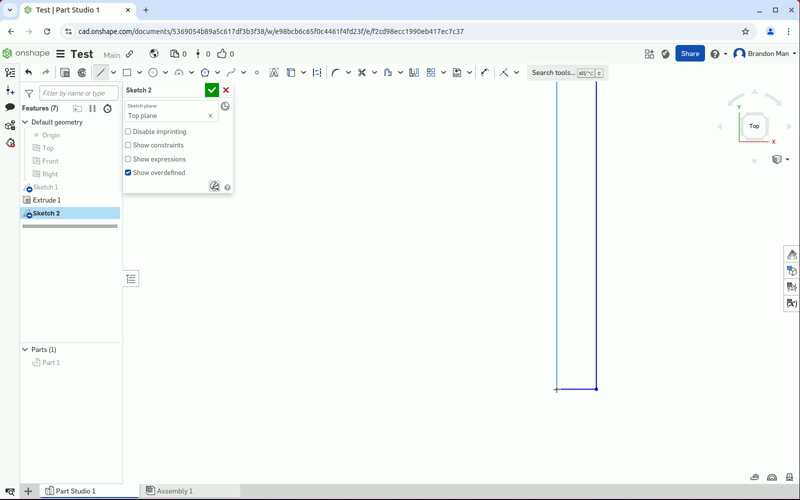
key_up(shift)
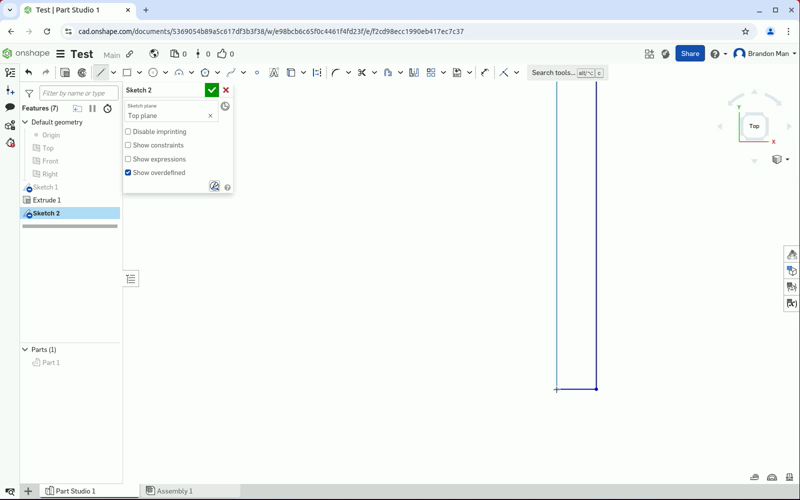
click(556, 389)
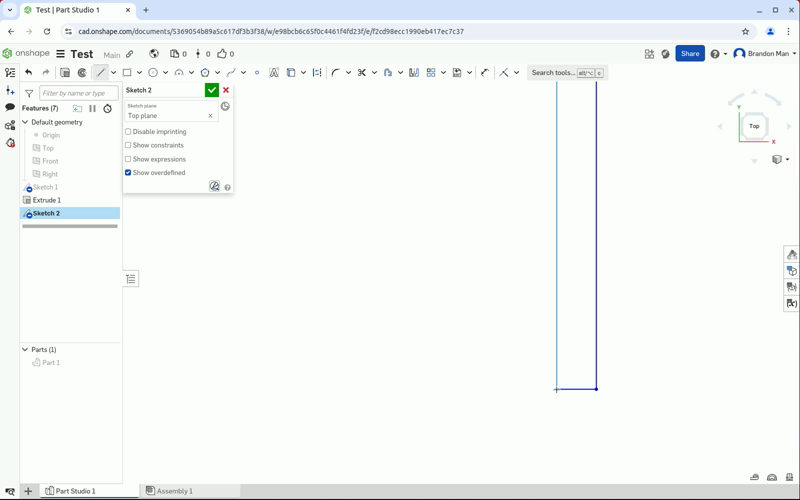
scroll(-6)
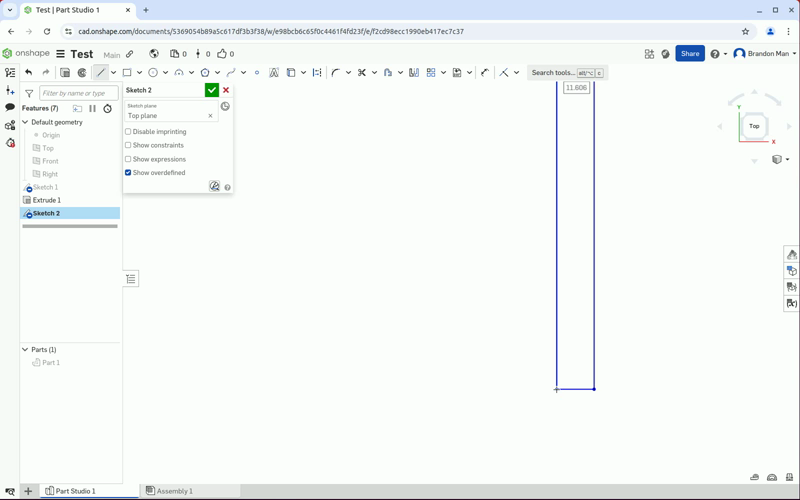
scroll(-6)
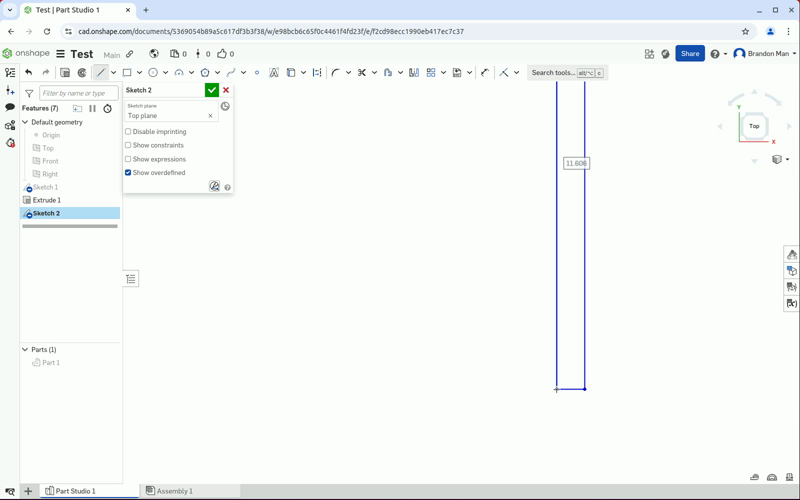
scroll(-6)
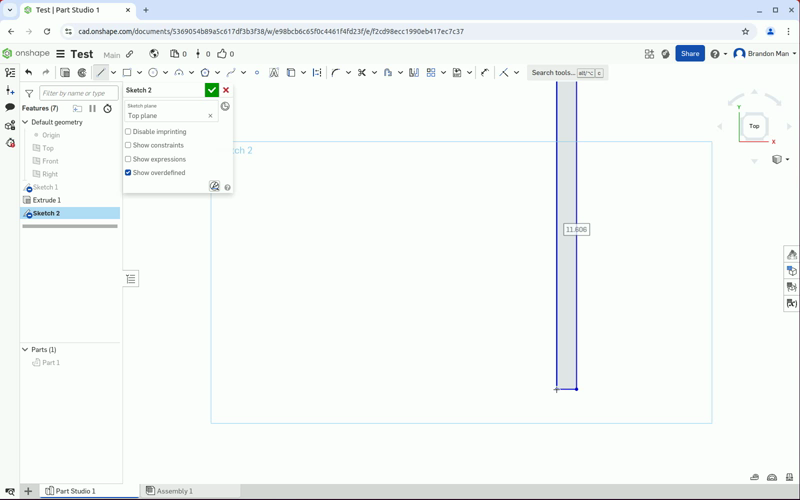
scroll(-6)
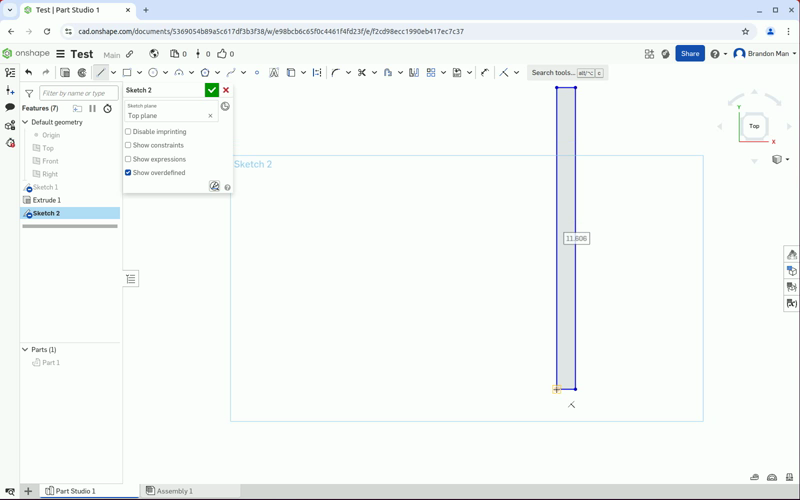
scroll(-6)
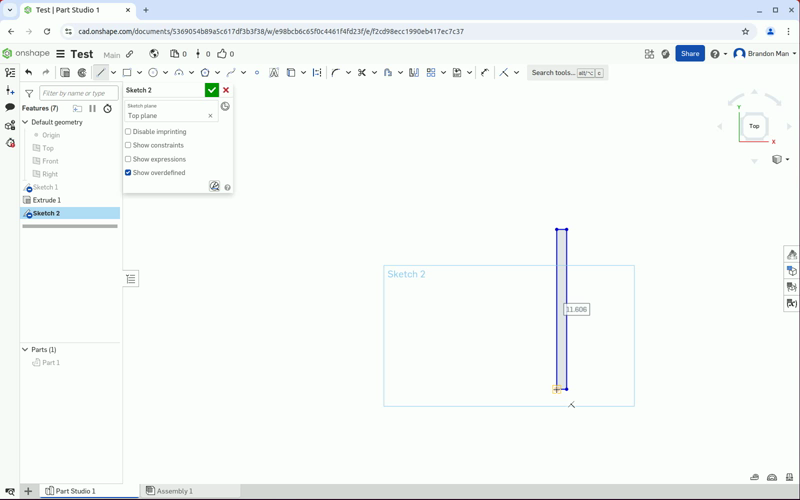
scroll(-6)
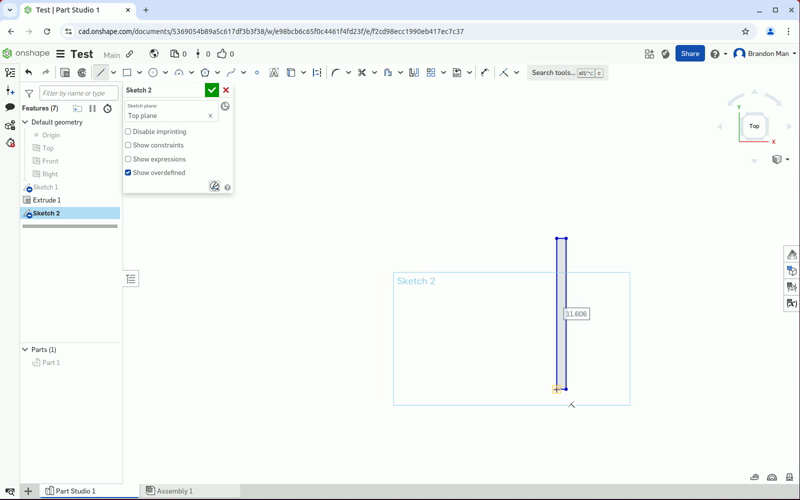
scroll(-6)
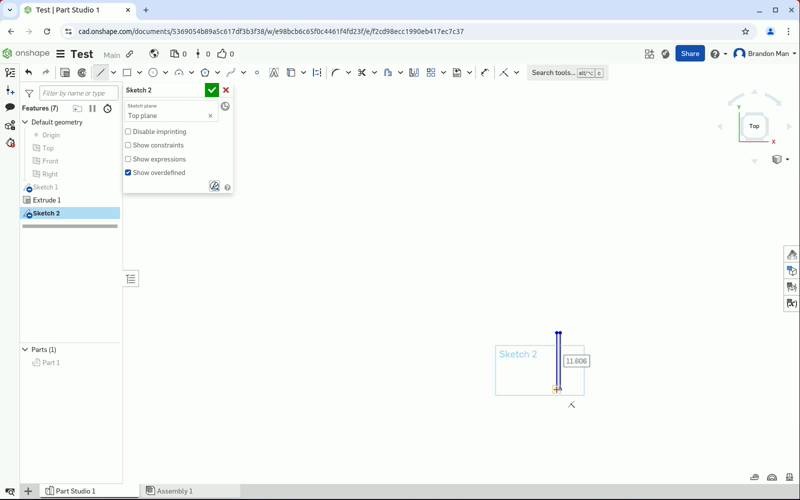
key(esc)
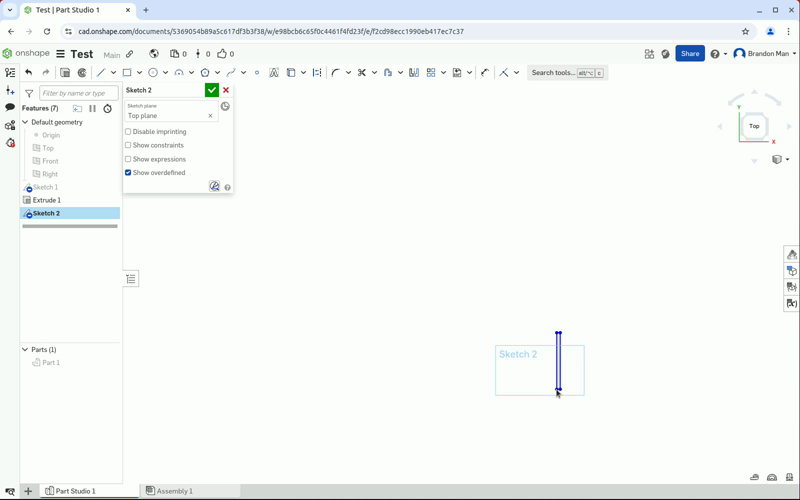
mouse_move(558, 333)
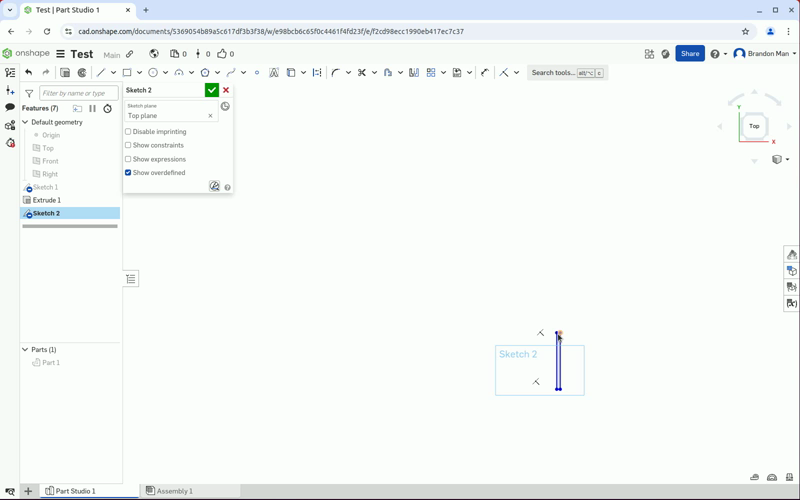
scroll(6)
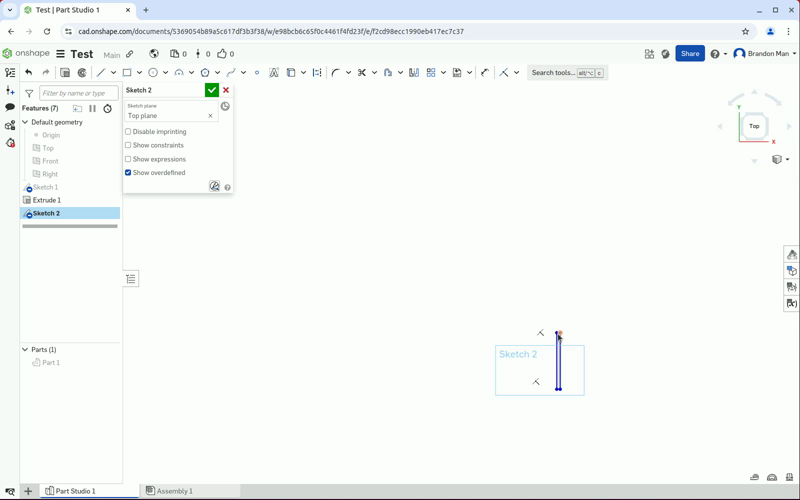
scroll(6)
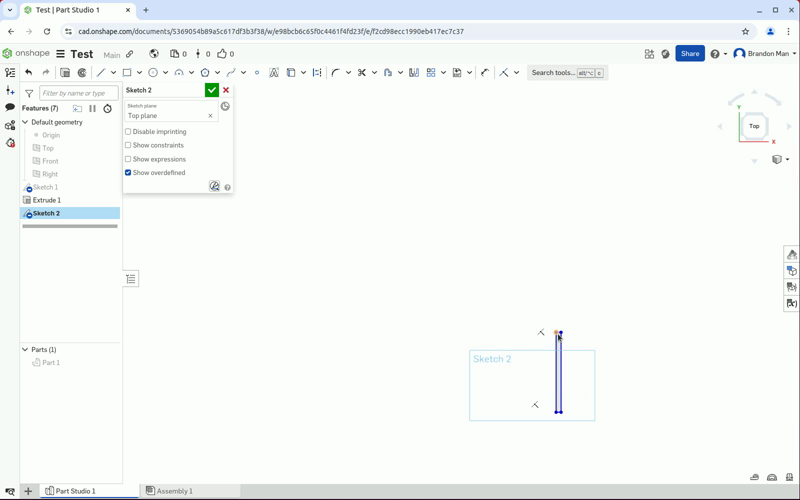
scroll(6)
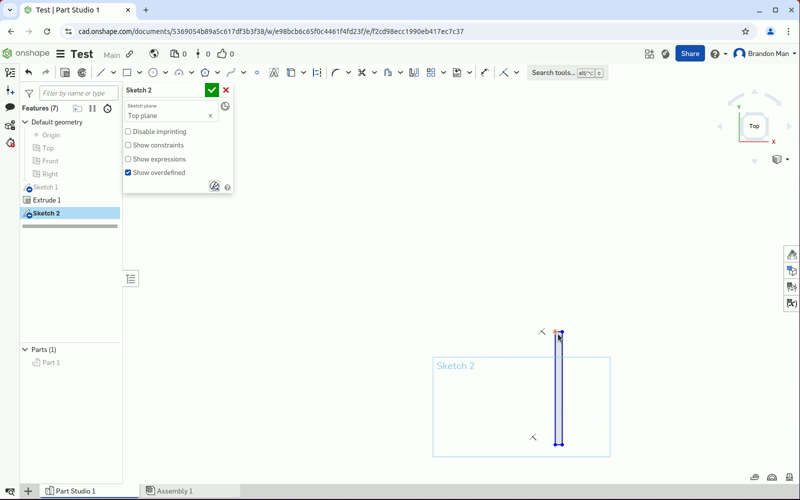
scroll(6)
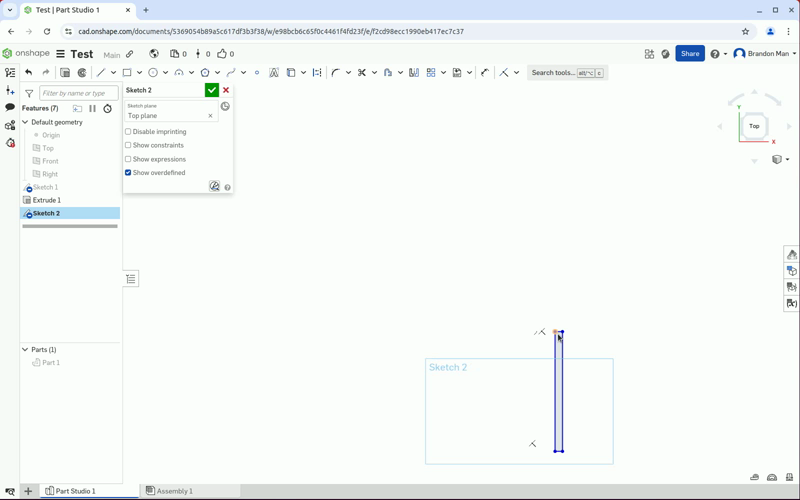
scroll(6)
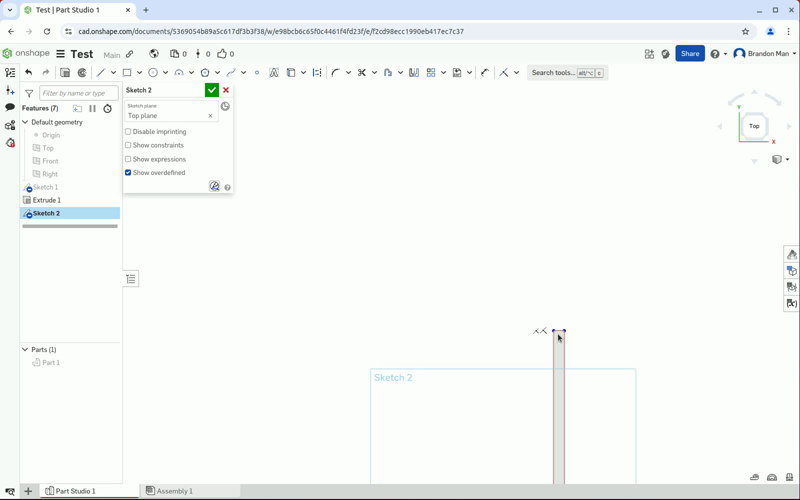
scroll(6)
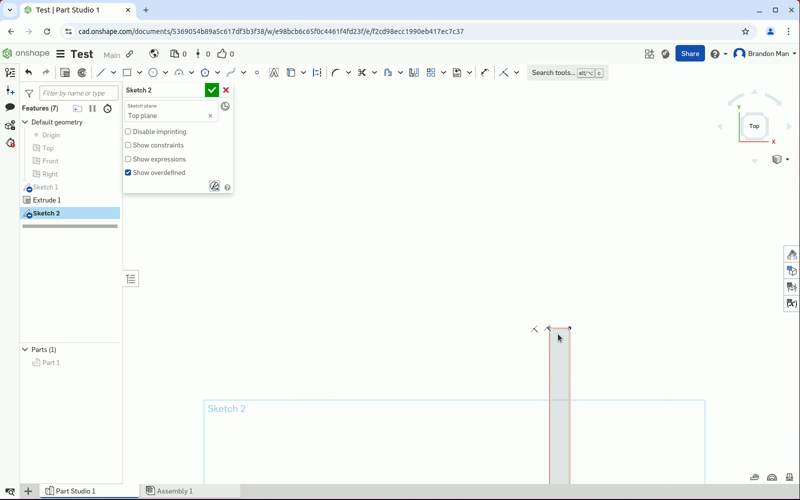
scroll(6)
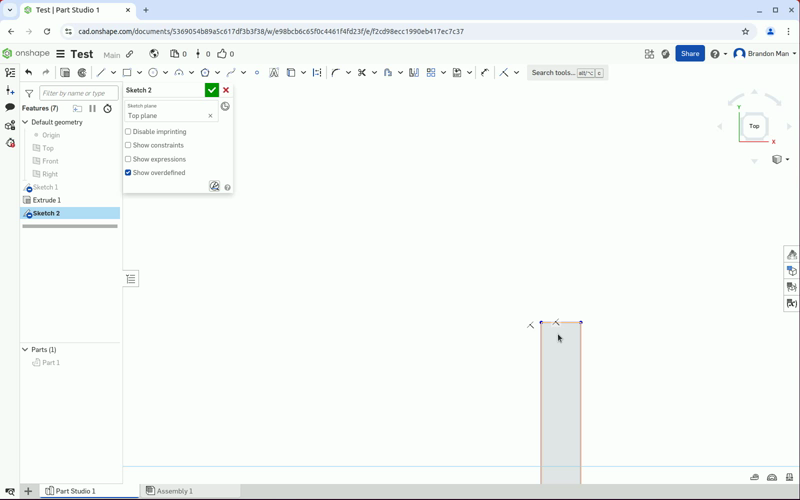
click(558, 333)
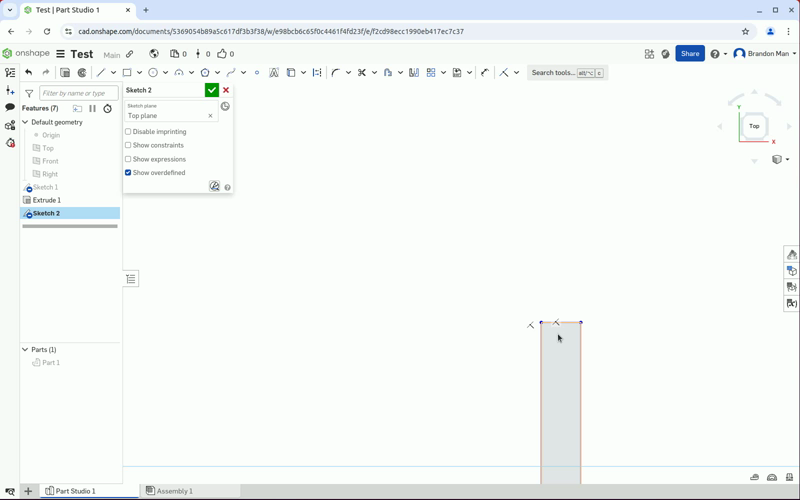
scroll(-6)
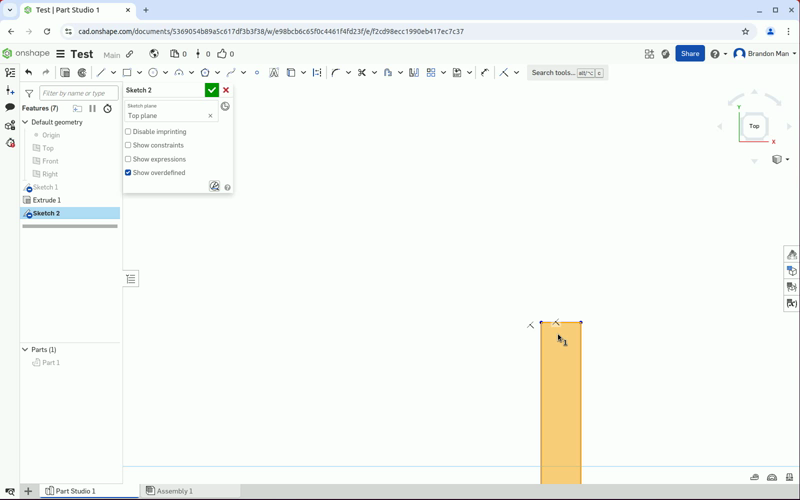
scroll(-6)
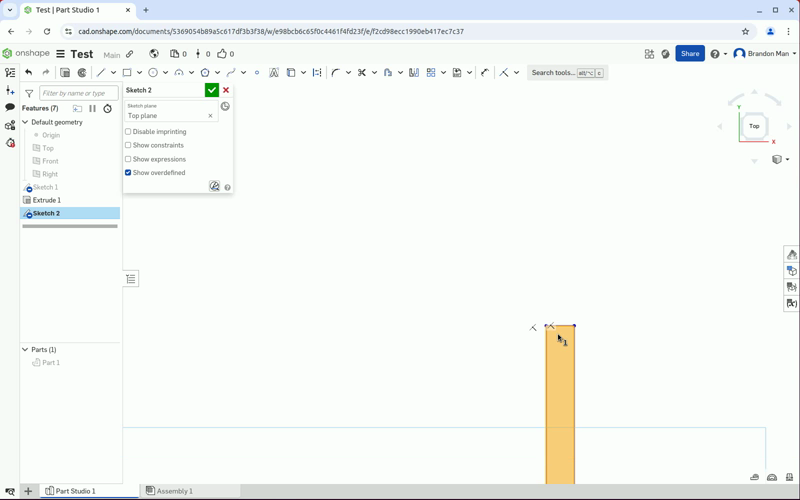
scroll(-6)
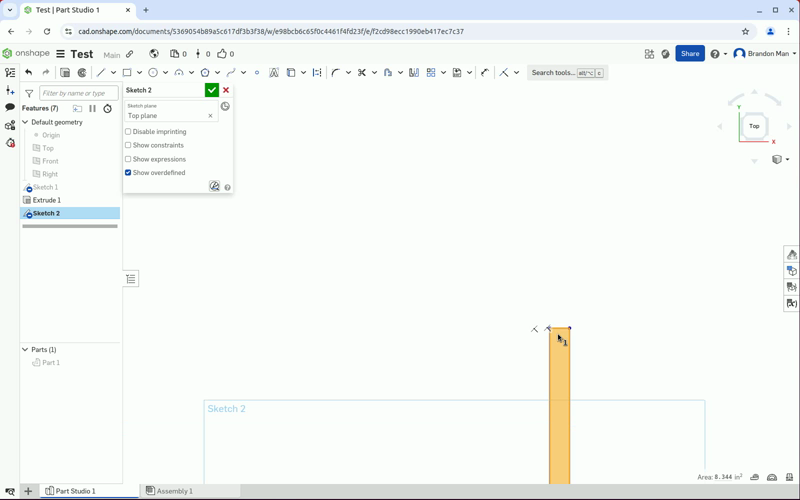
scroll(-6)
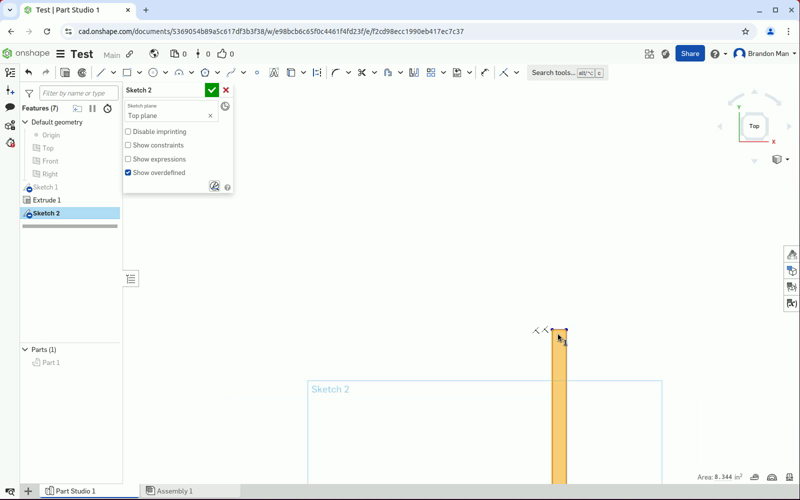
scroll(-6)
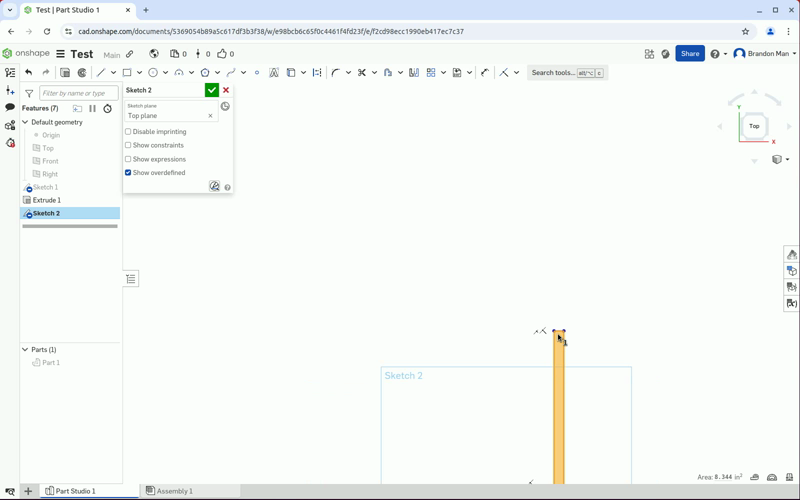
scroll(-6)
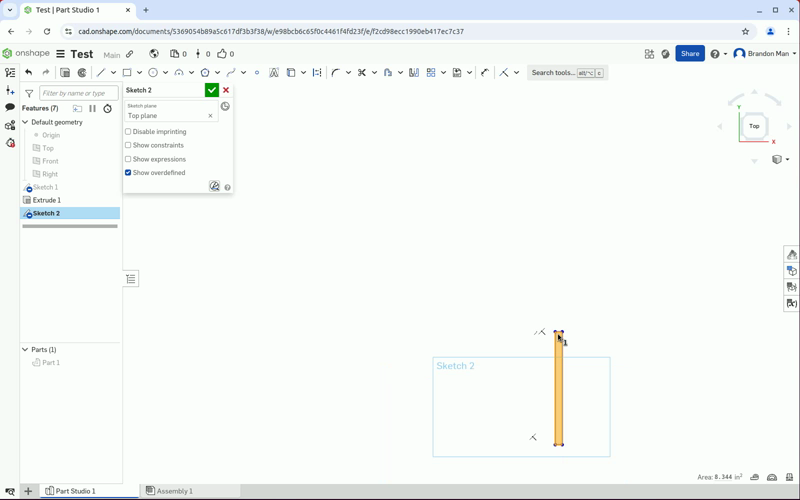
scroll(-6)
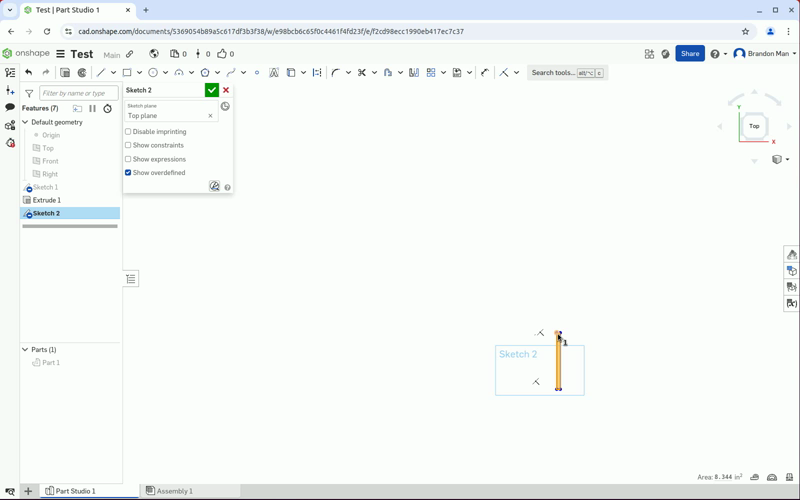
mouse_move(73, 352)
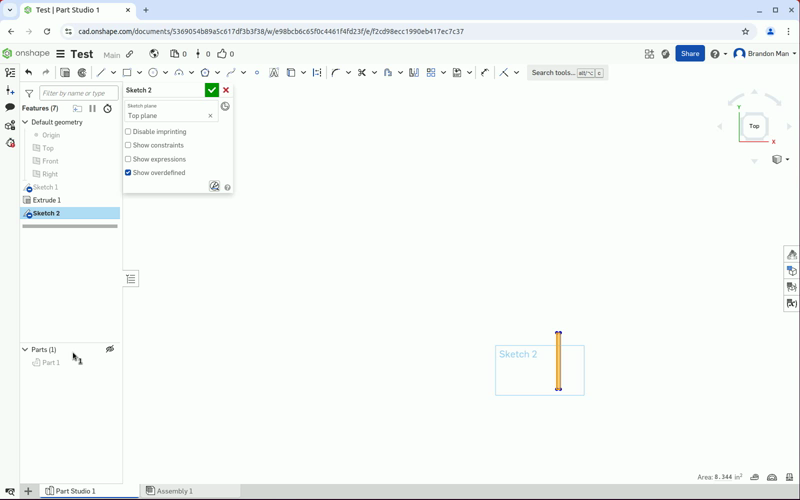
key(shift+y)
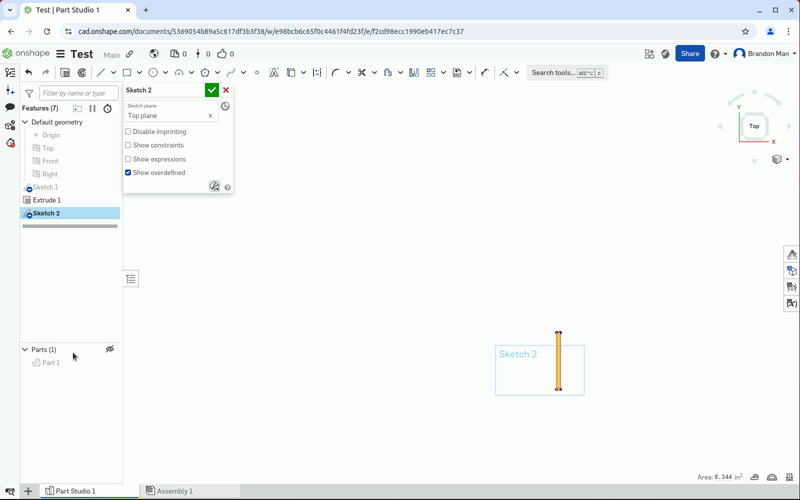
key(shift+e)
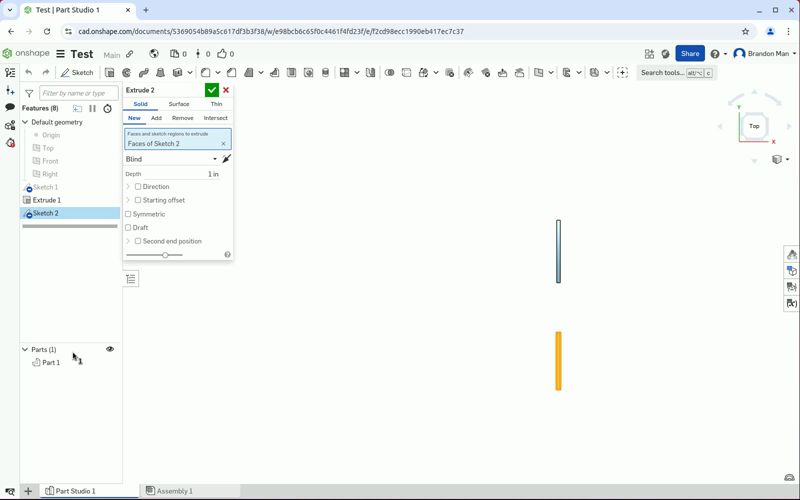
mouse_move(143, 106)
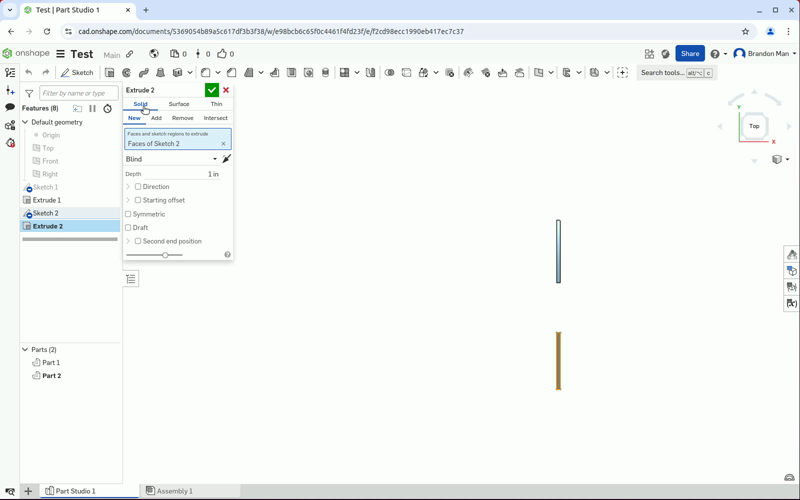
click(143, 106)
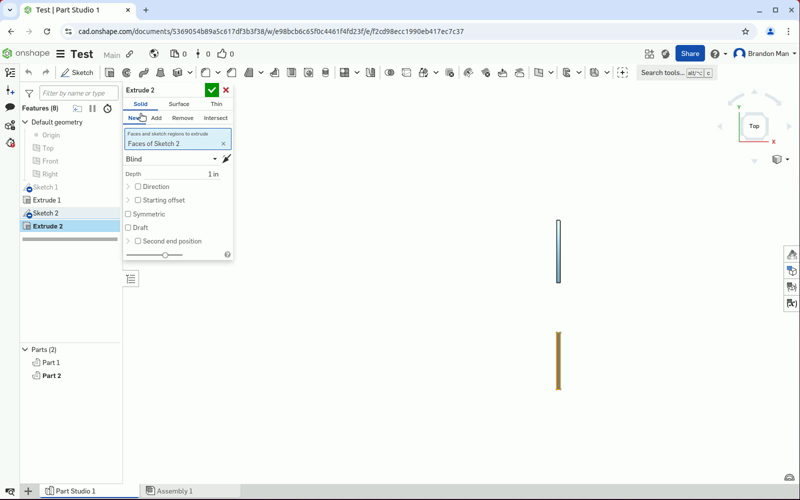
mouse_move(137, 120)
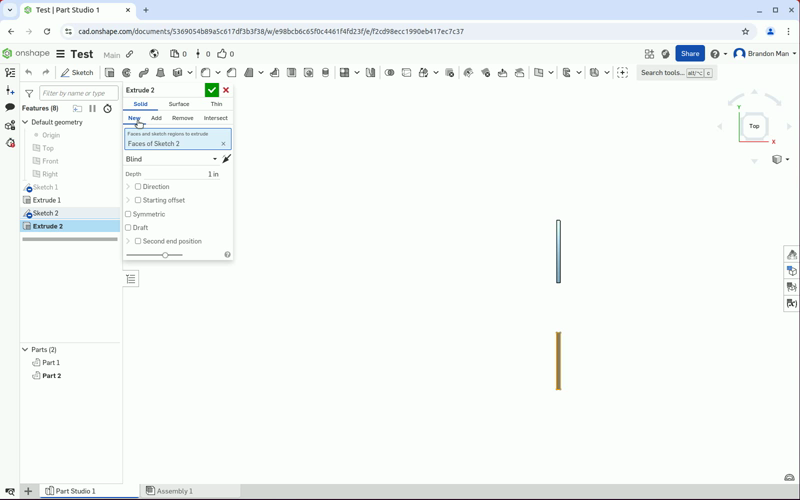
click(137, 120)
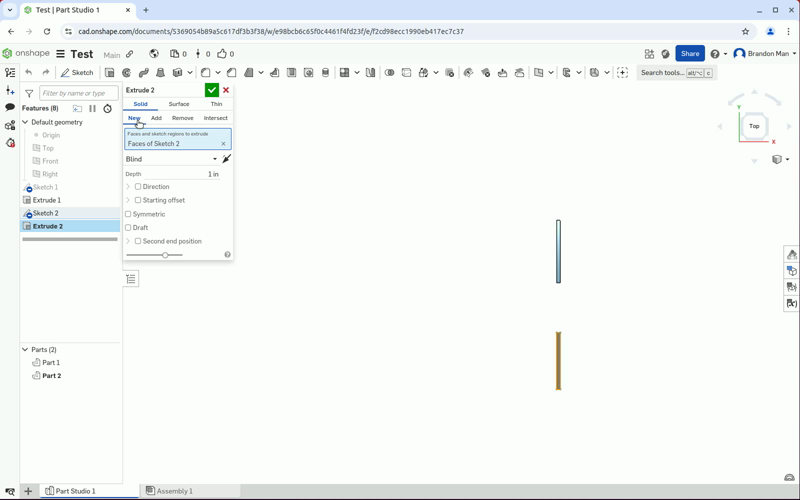
key(tab, 4)
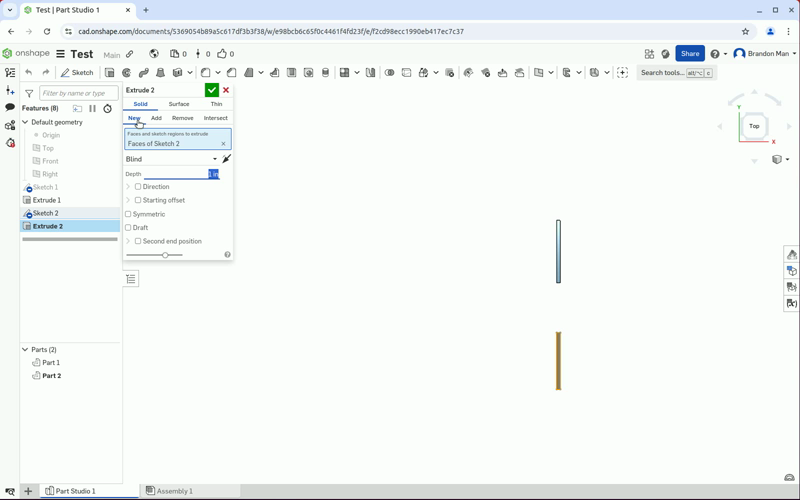
text(0.722)
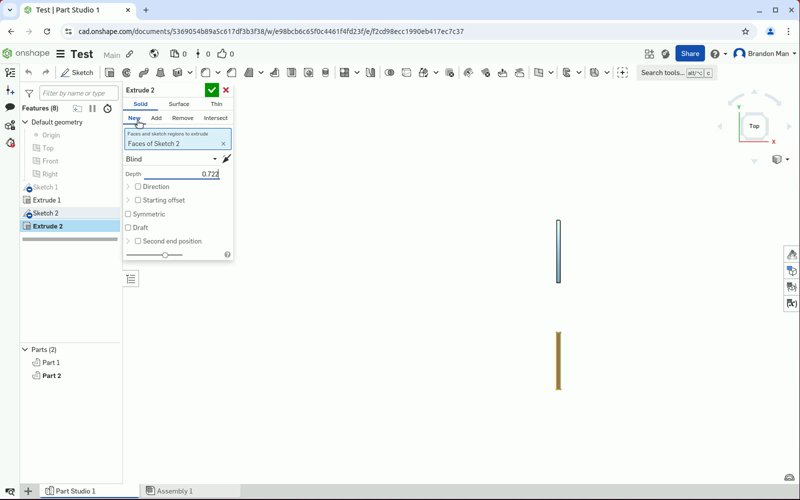
key(enter)
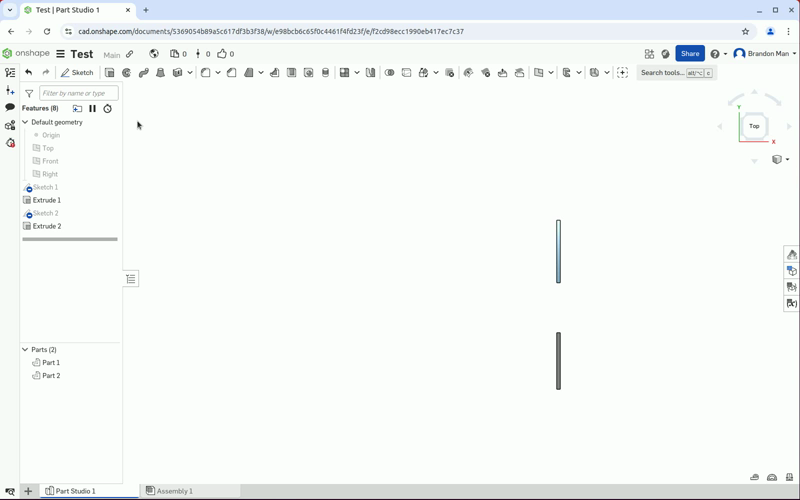
key(shift+h)
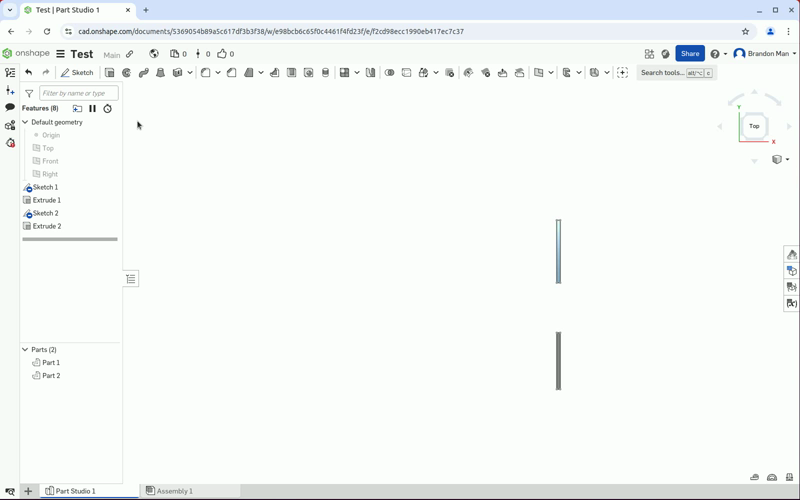
key(shift+h)
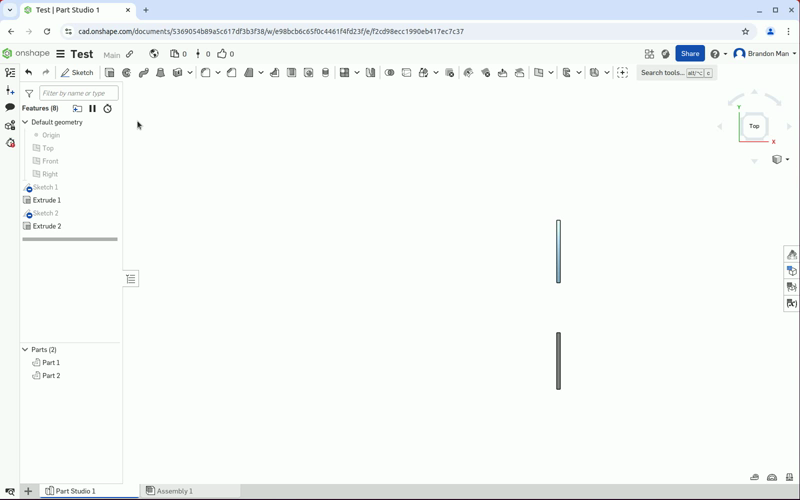
mouse_move(73, 189)
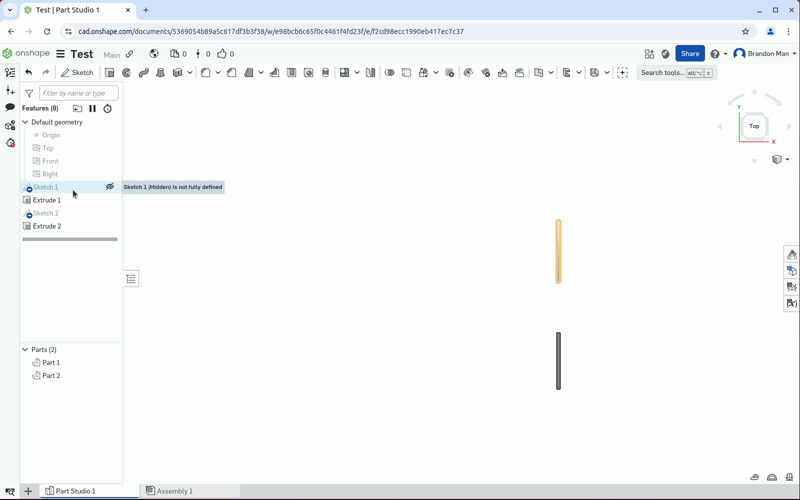
click(73, 189)
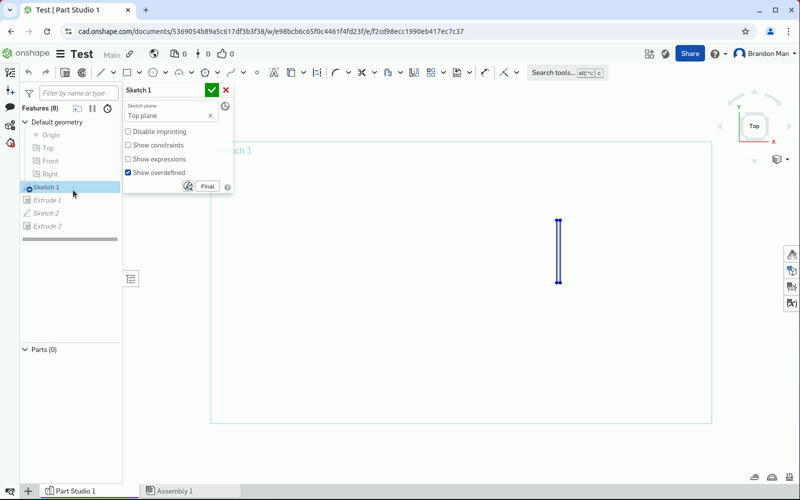
mouse_move(229, 92)
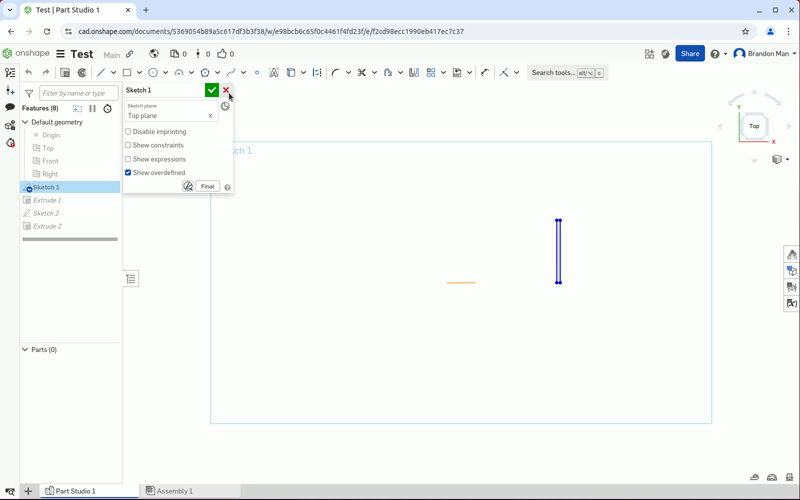
click(229, 92)
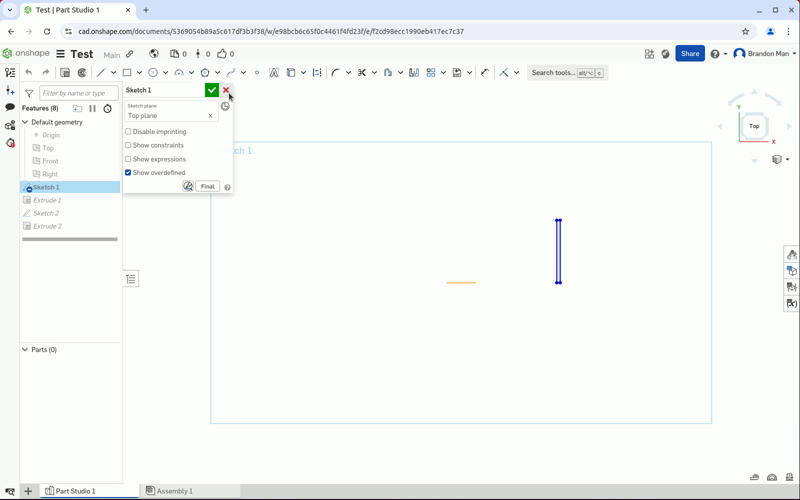
key(shift+s)
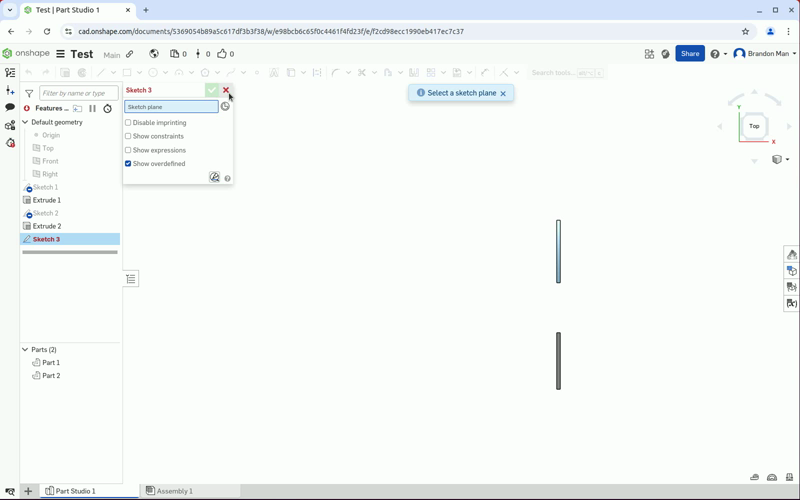
mouse_move(73, 150)
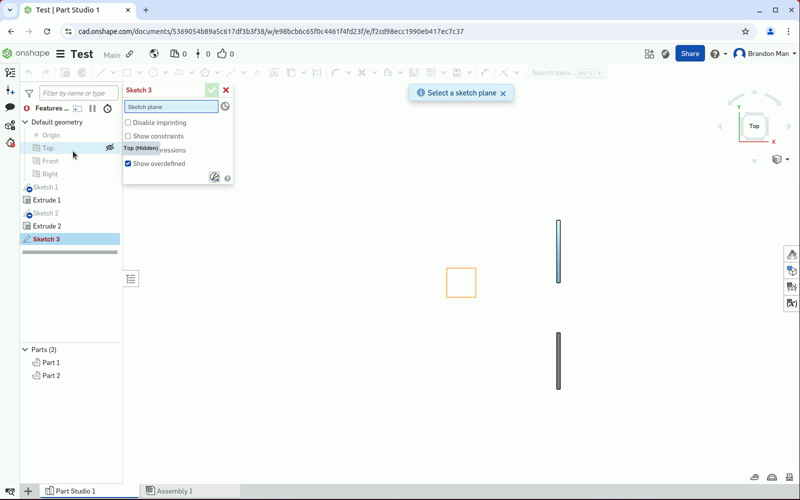
click(73, 150)
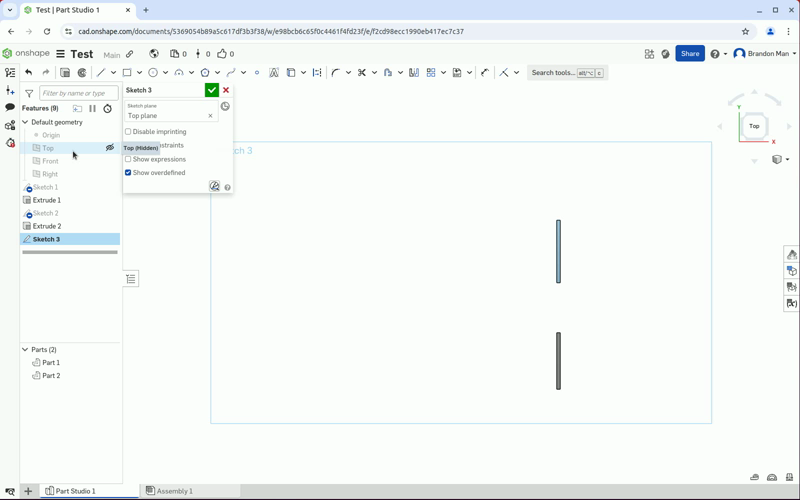
mouse_move(73, 352)
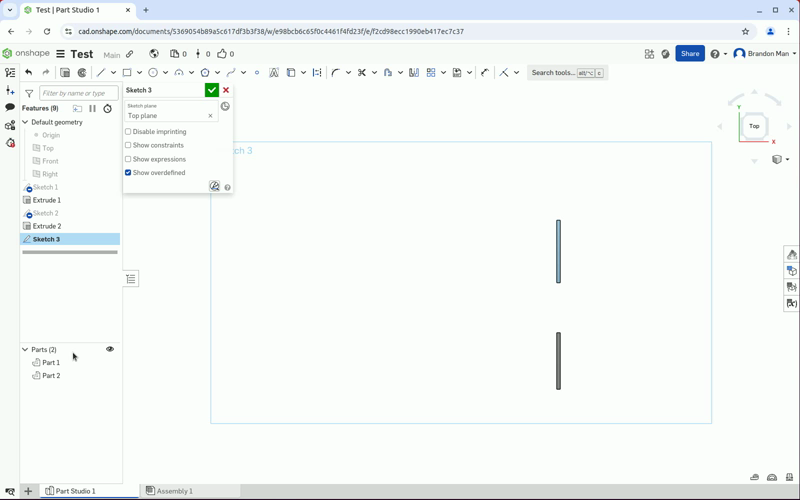
key(y)
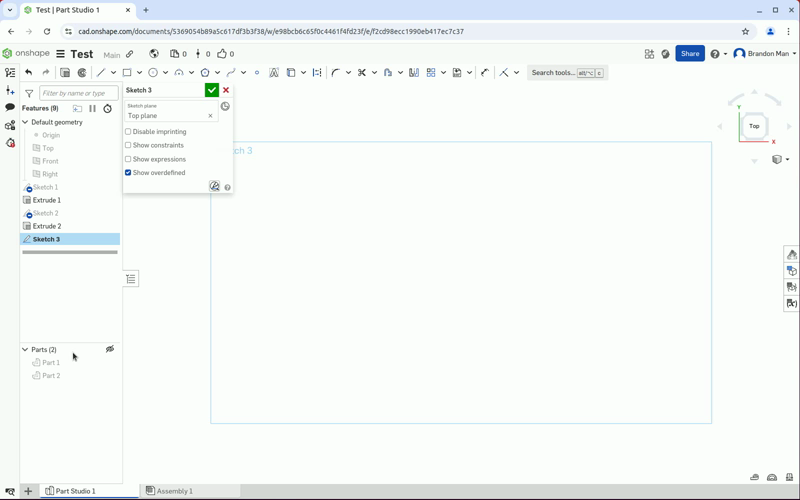
key(l)
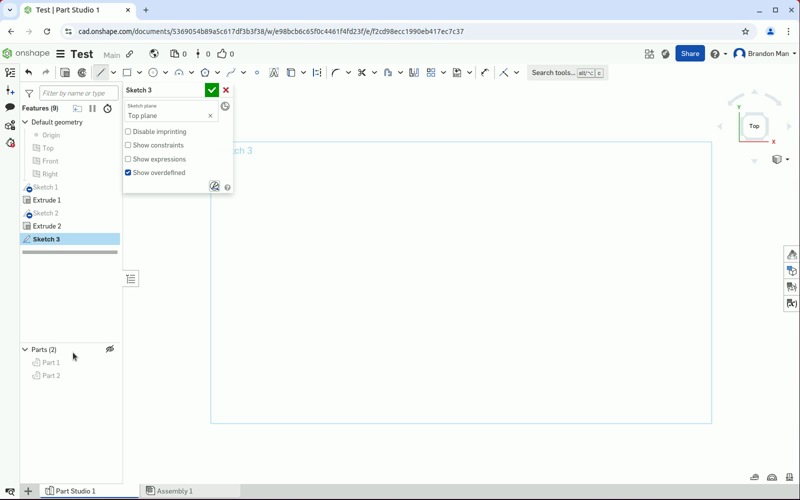
key_down(shift)
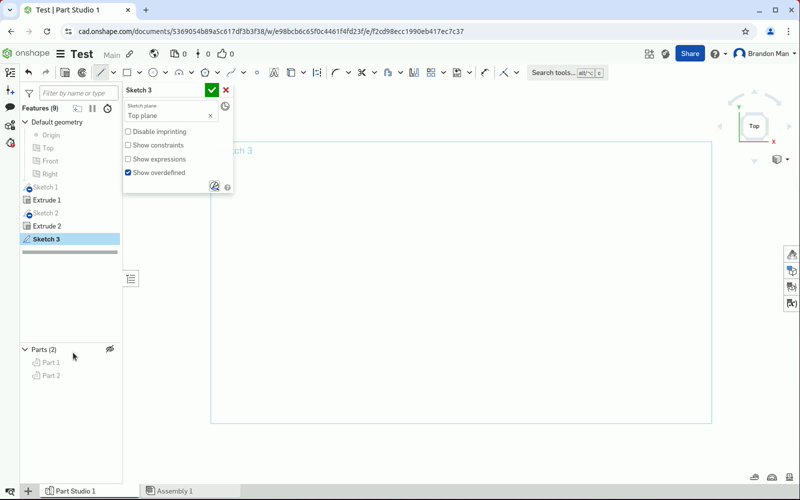
mouse_move(362, 282)
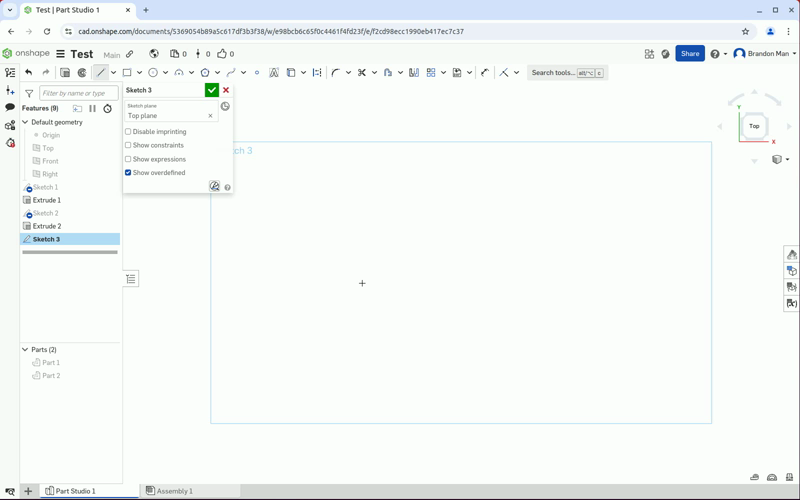
click(362, 282)
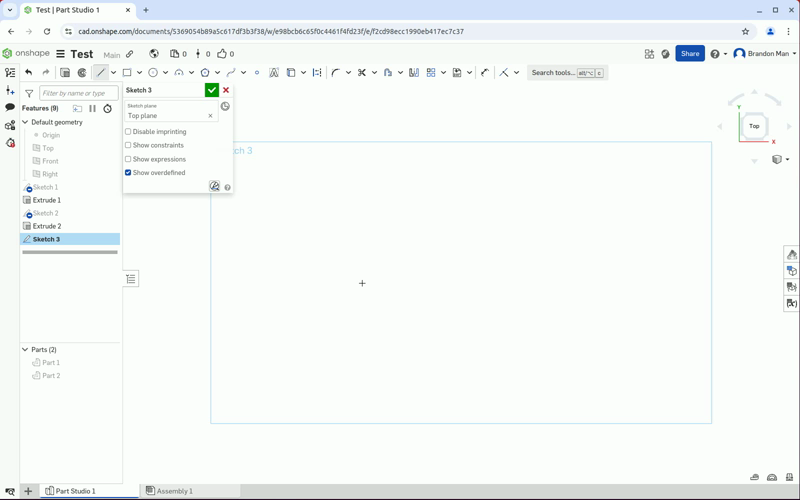
key_up(shift)
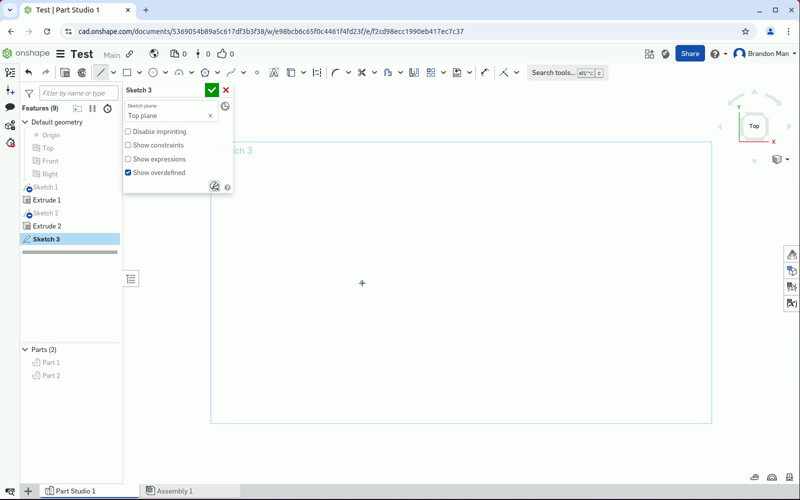
key_down(shift)
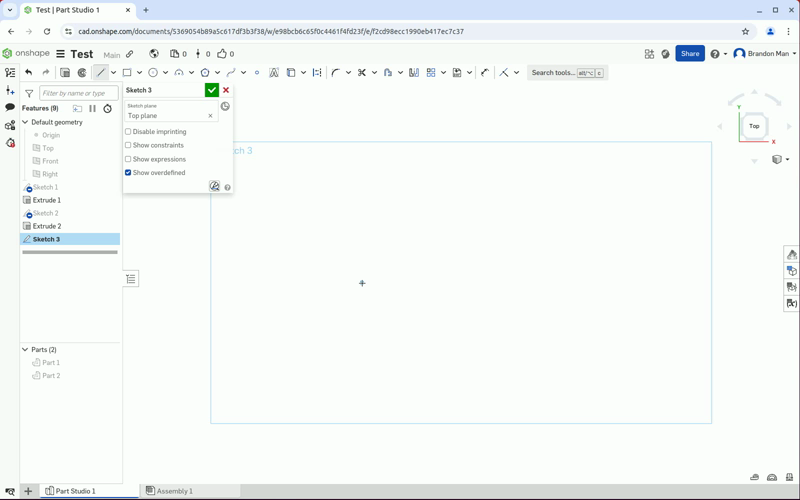
mouse_move(392, 282)
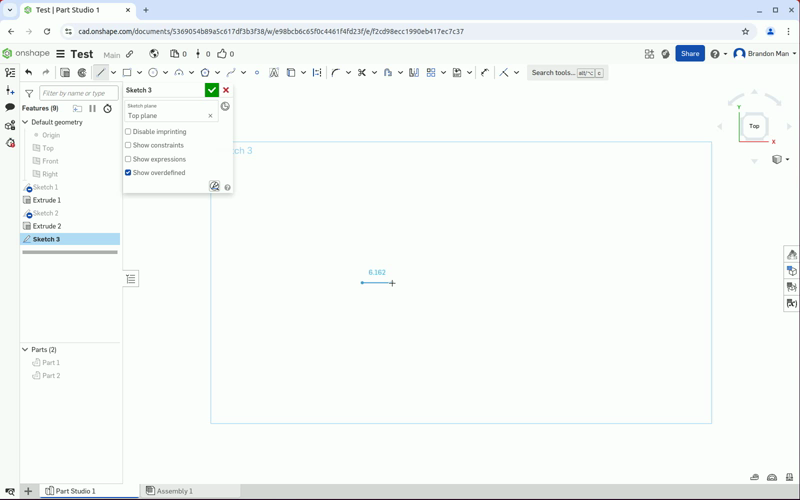
mouse_move(365, 282)
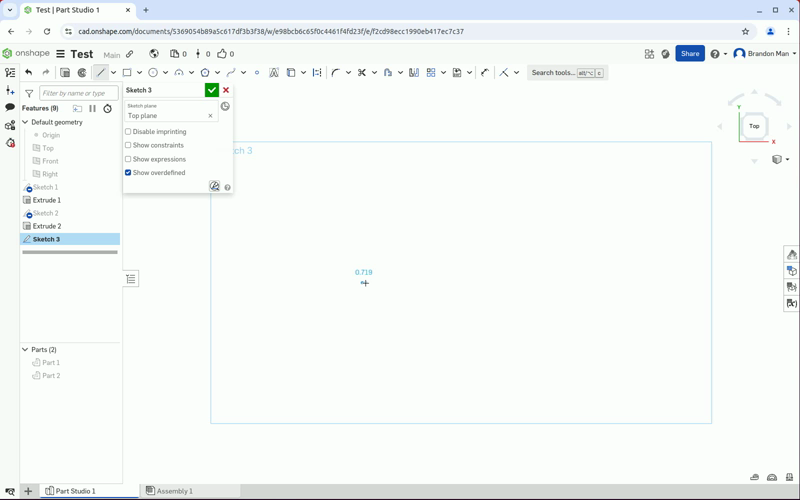
scroll(6)
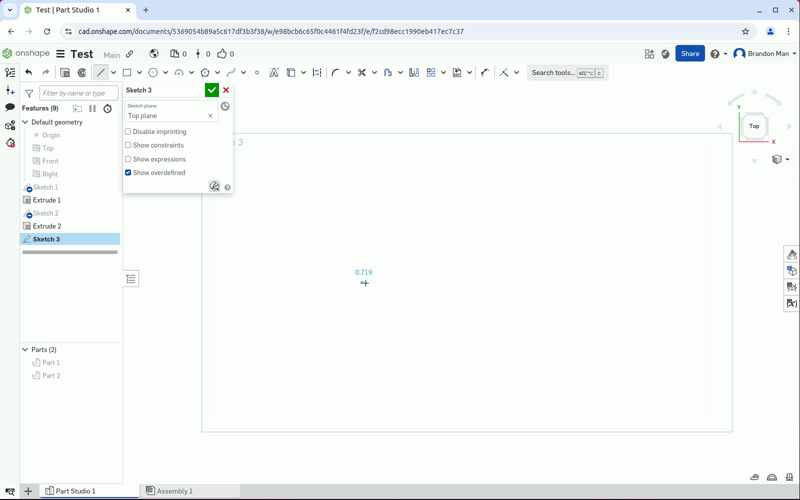
scroll(6)
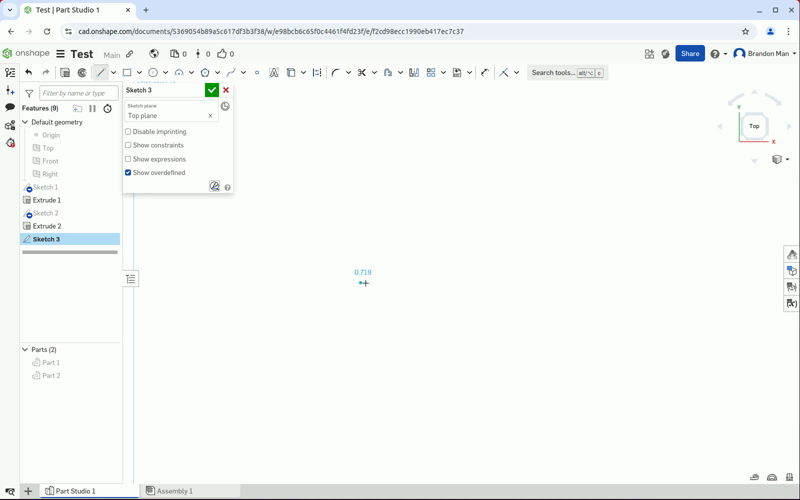
scroll(6)
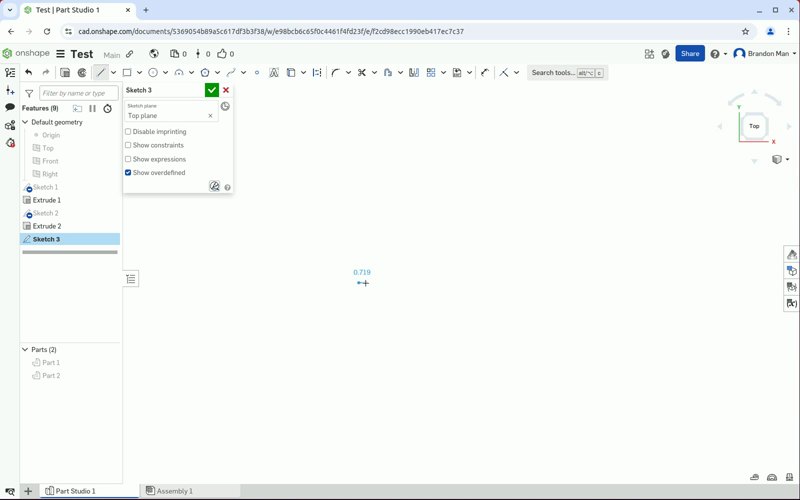
scroll(6)
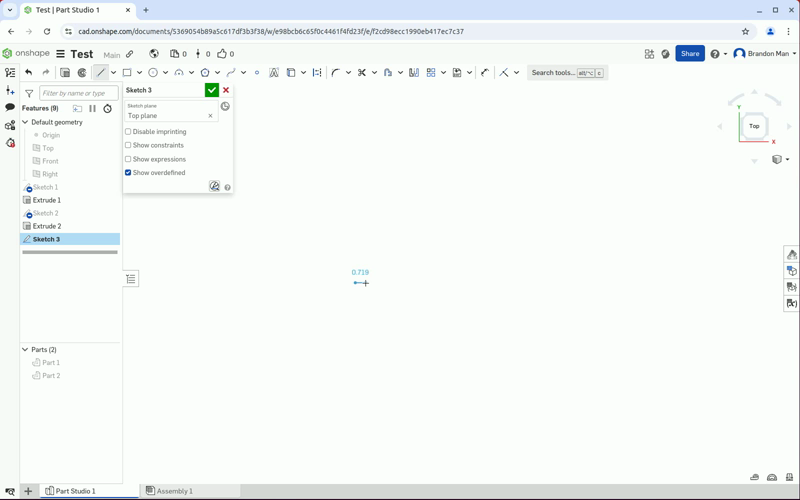
scroll(6)
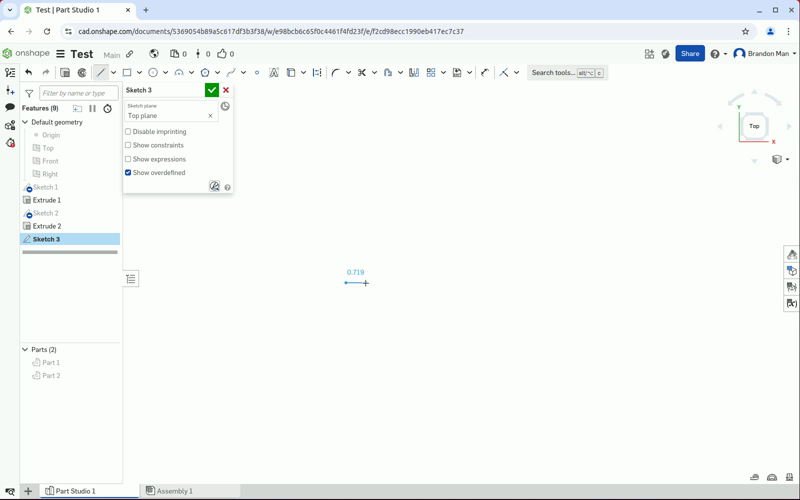
scroll(6)
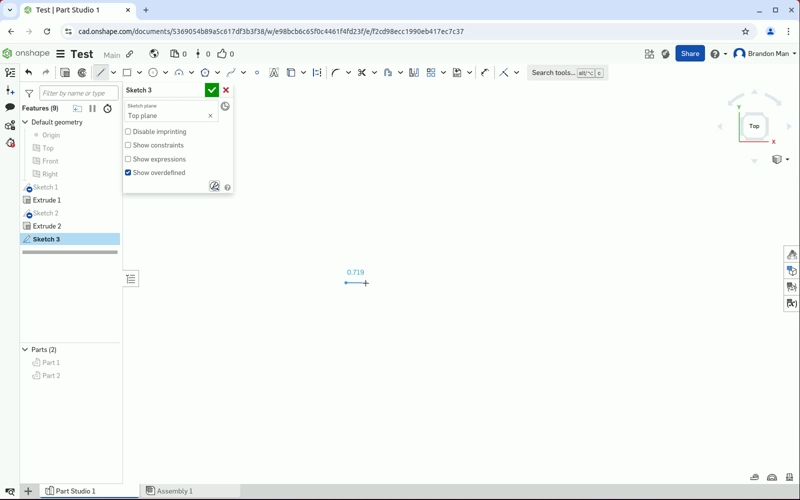
scroll(6)
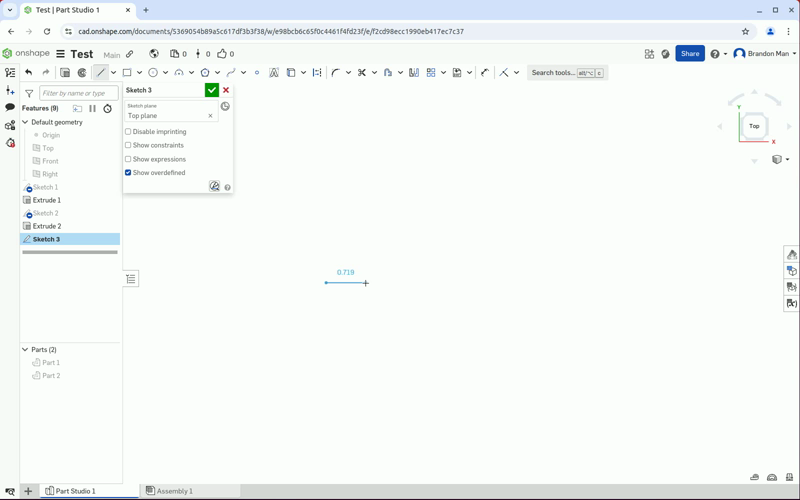
click(365, 282)
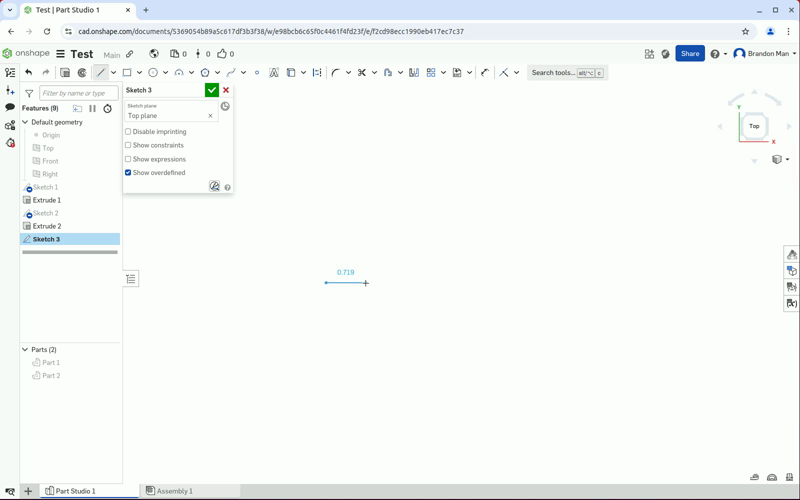
scroll(-6)
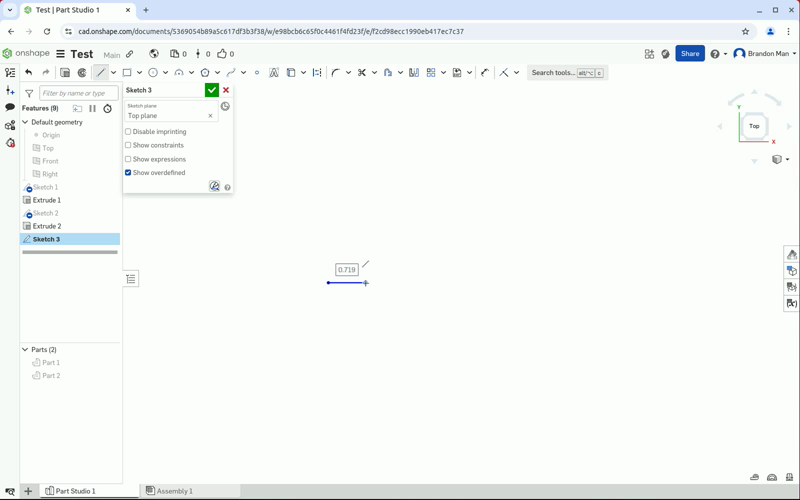
scroll(-6)
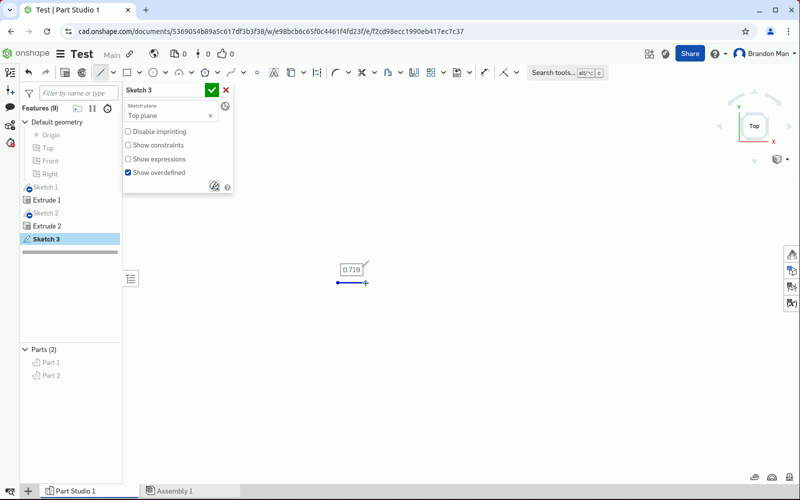
scroll(-6)
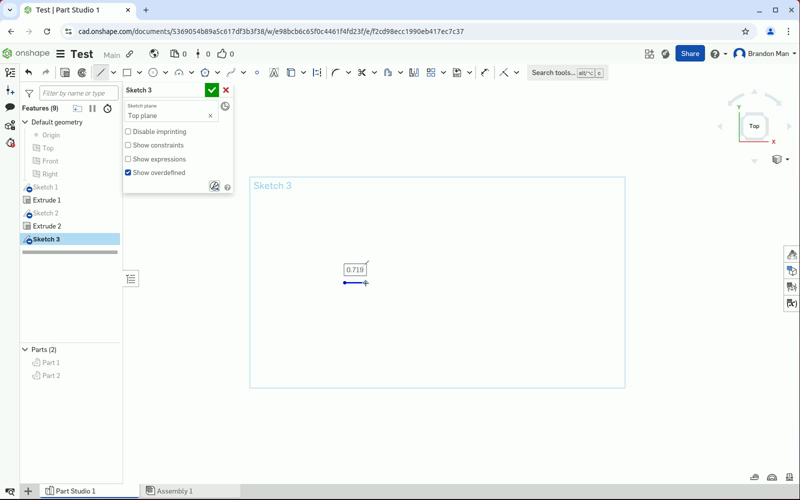
scroll(-6)
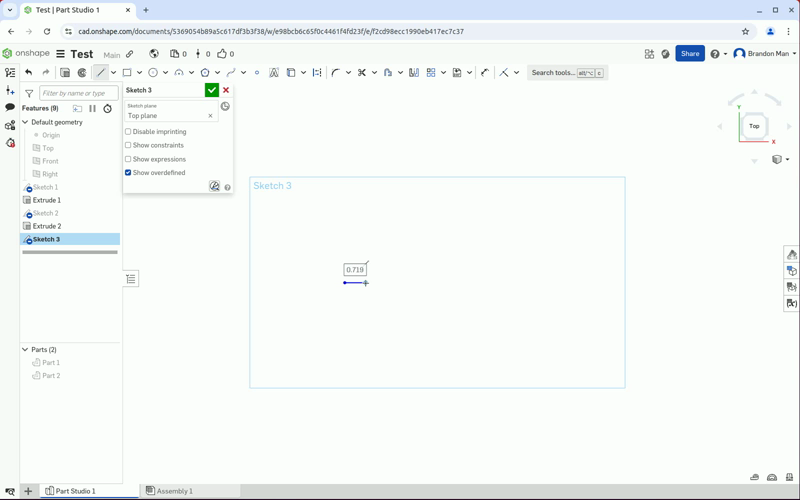
scroll(-6)
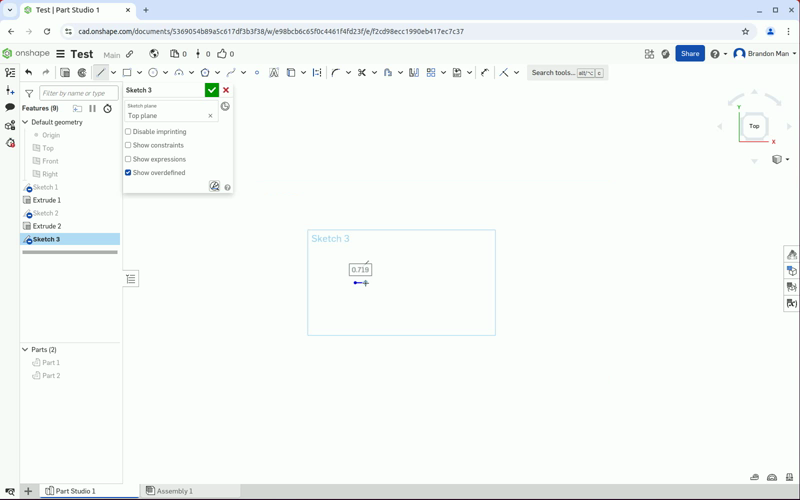
scroll(-6)
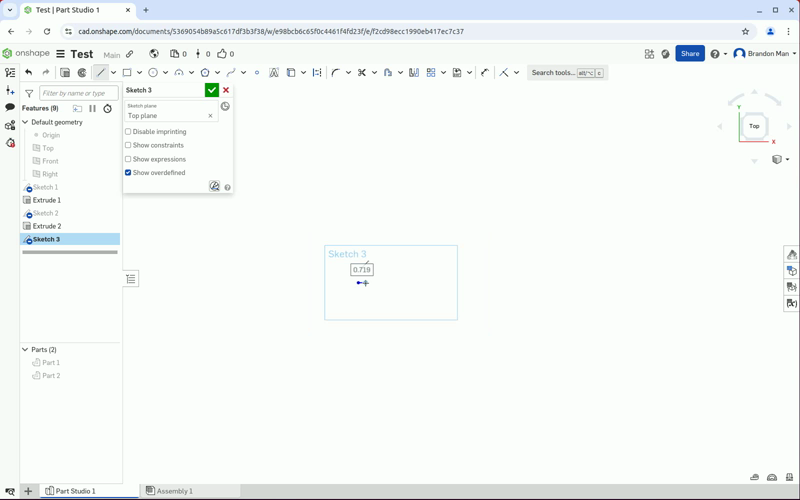
scroll(-6)
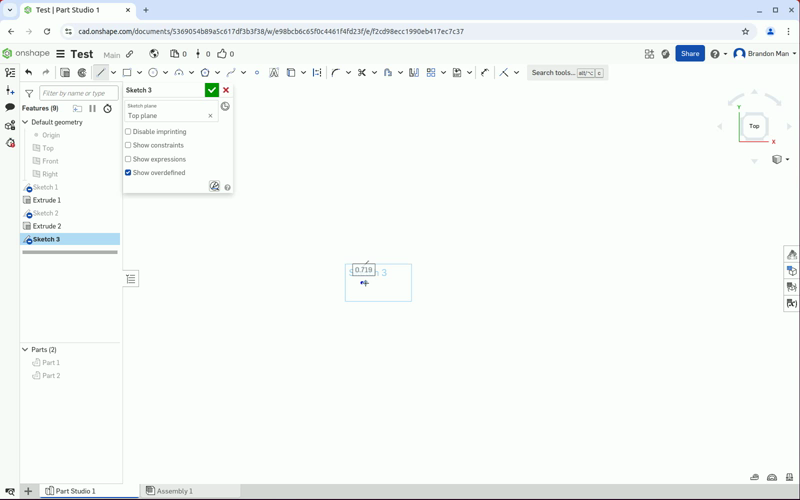
key_up(shift)
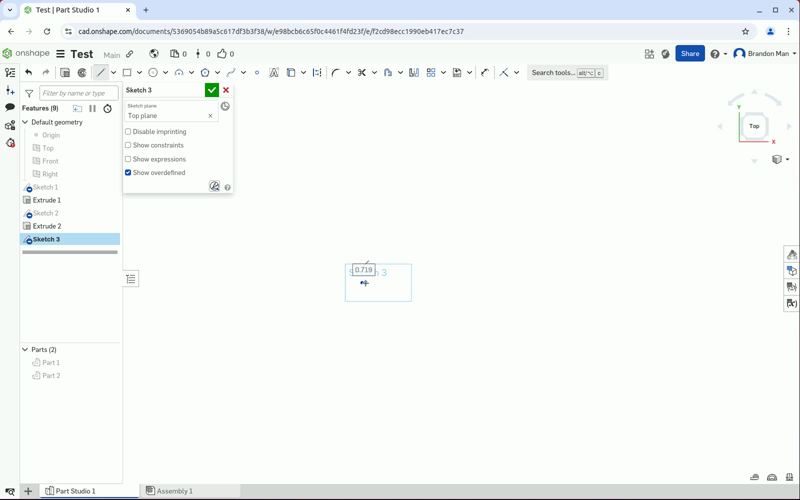
key_down(shift)
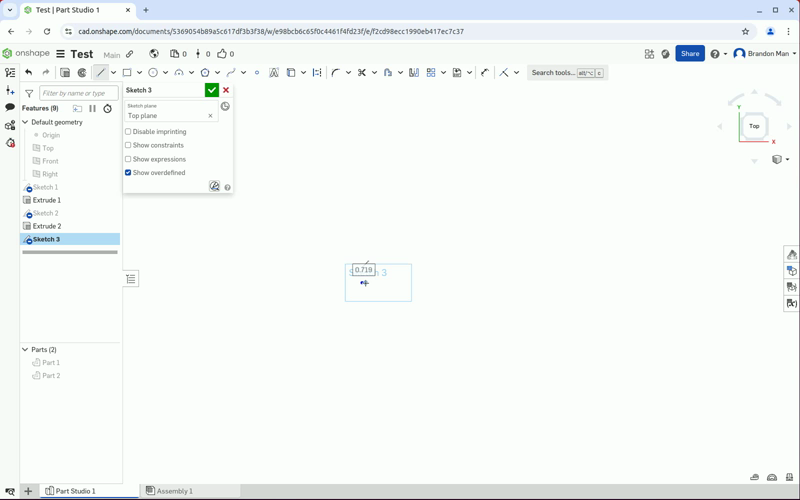
mouse_move(365, 220)
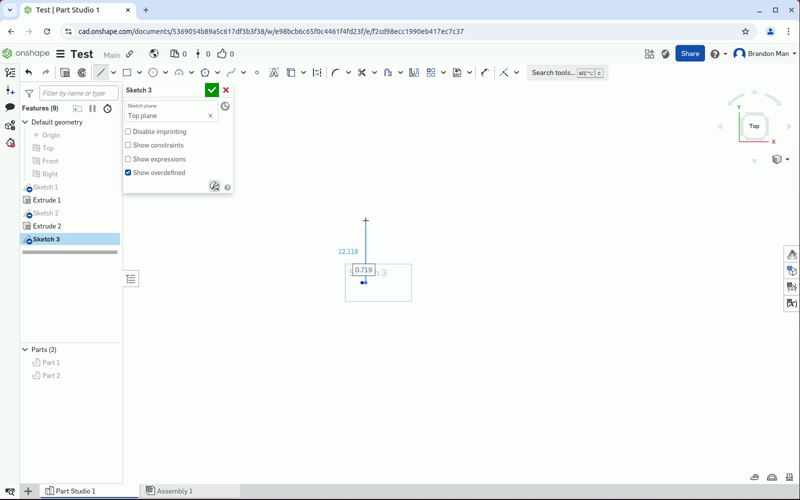
click(365, 220)
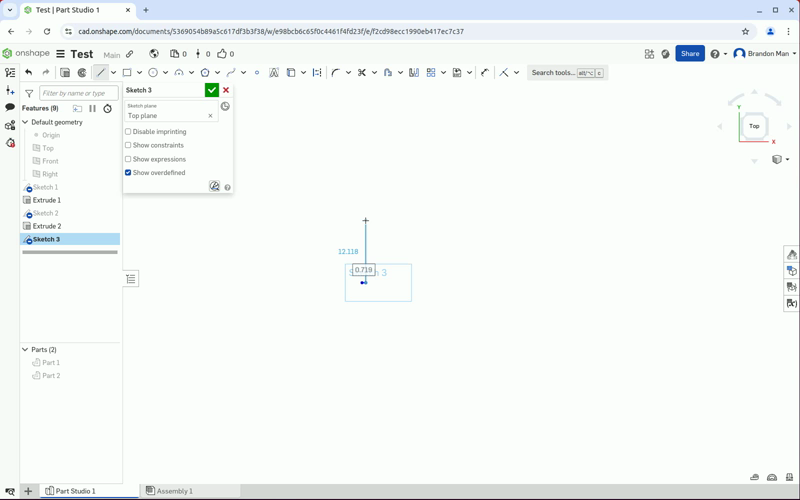
key_up(shift)
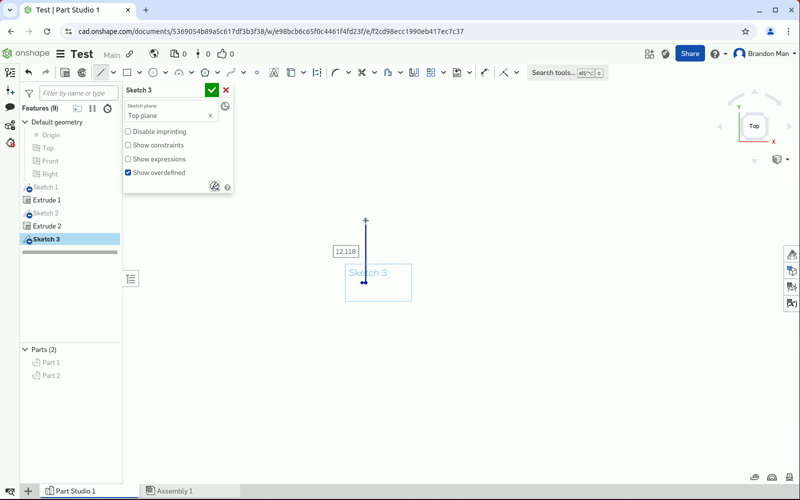
key_down(shift)
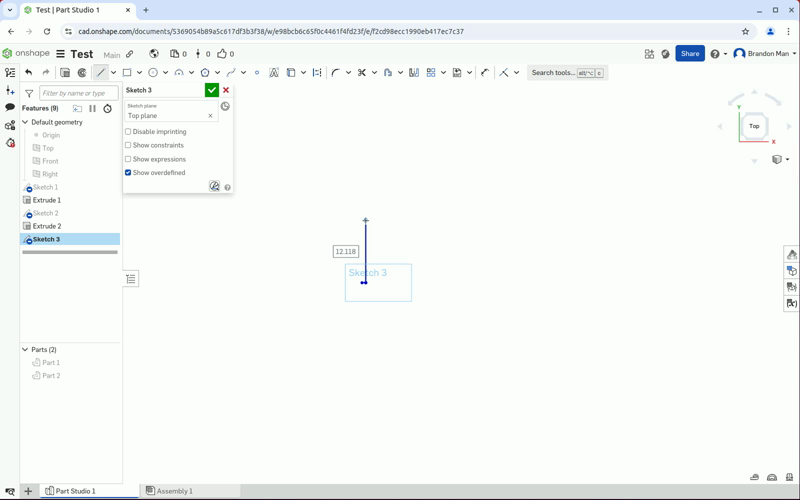
mouse_move(395, 220)
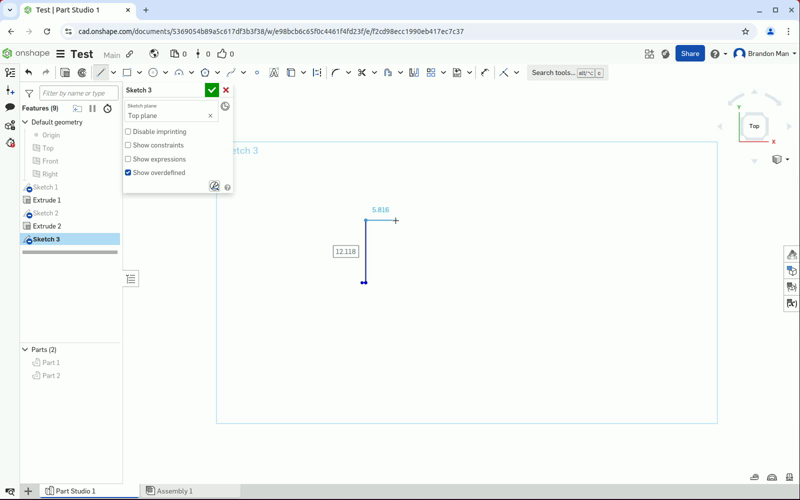
mouse_move(362, 220)
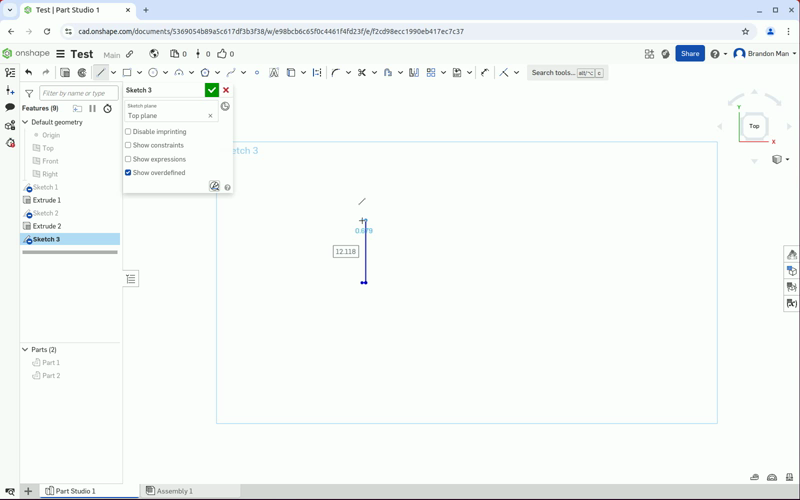
scroll(6)
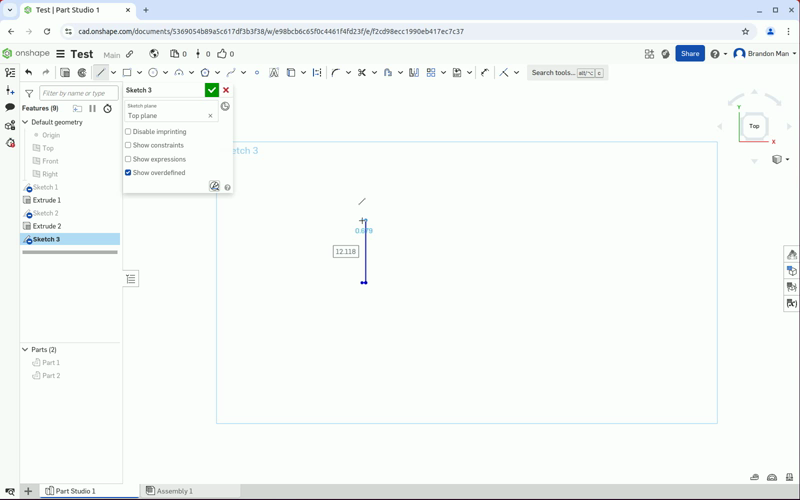
scroll(6)
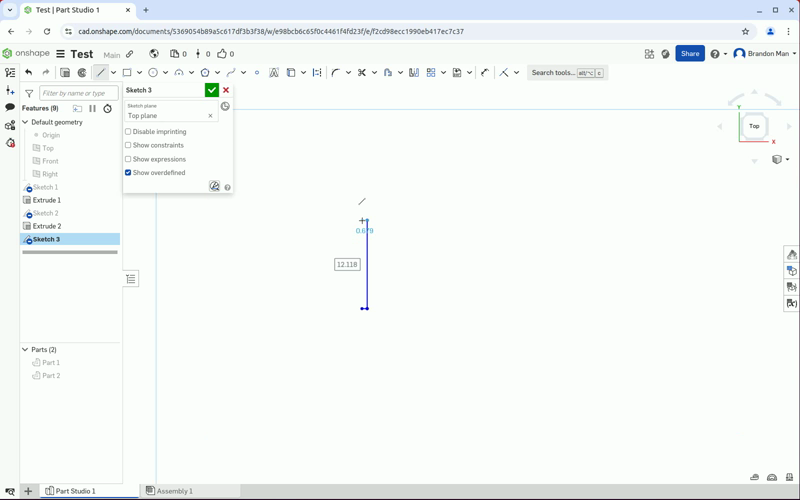
scroll(6)
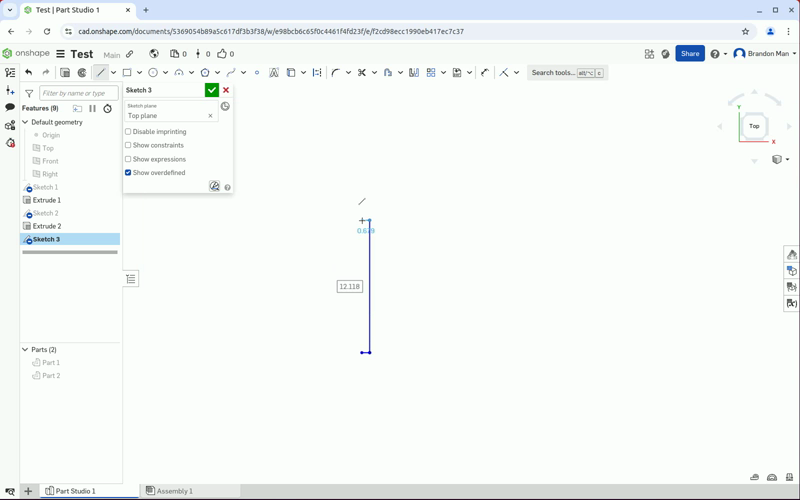
scroll(6)
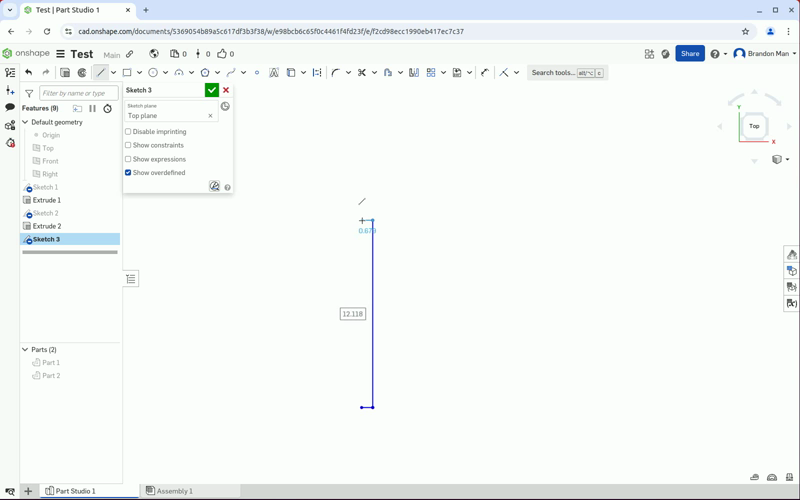
scroll(6)
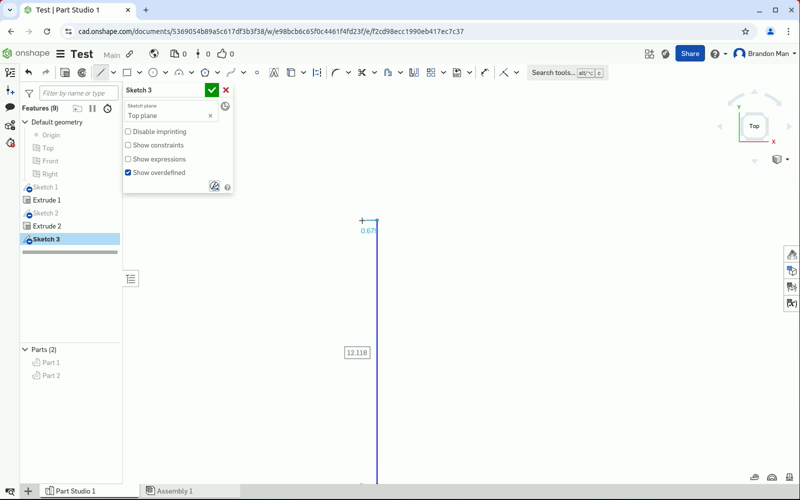
scroll(6)
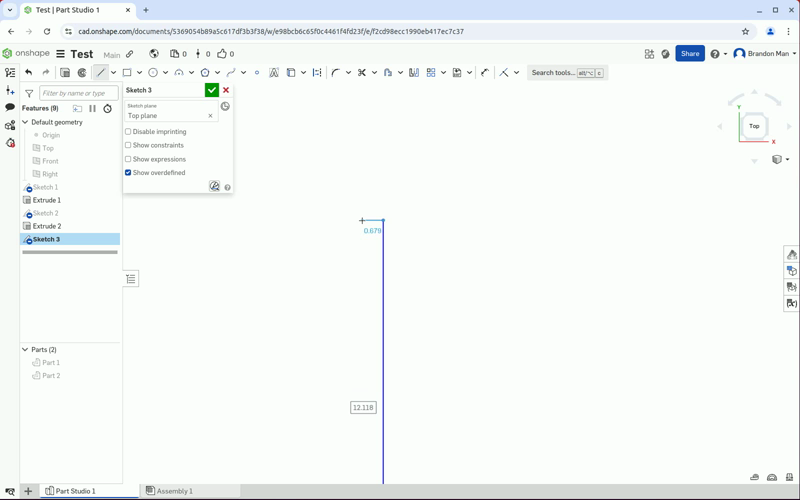
scroll(6)
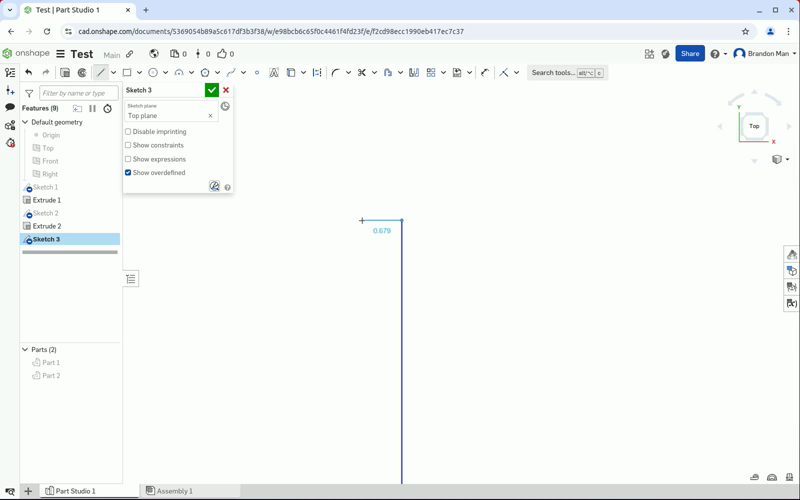
click(362, 220)
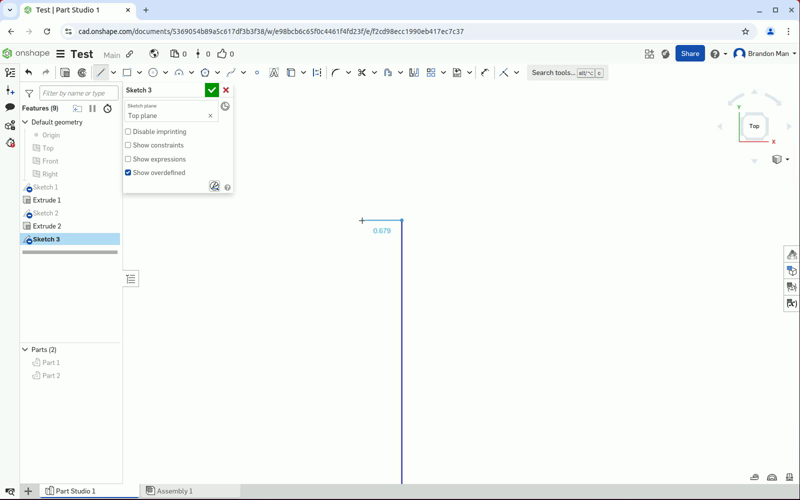
scroll(-6)
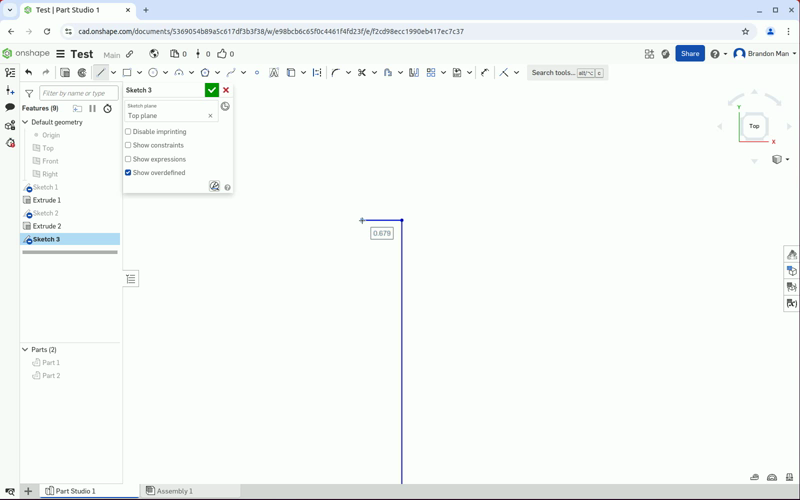
scroll(-6)
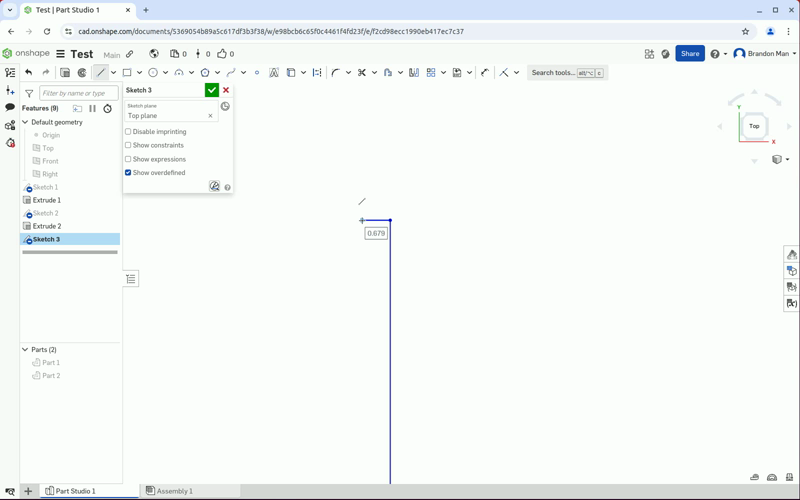
scroll(-6)
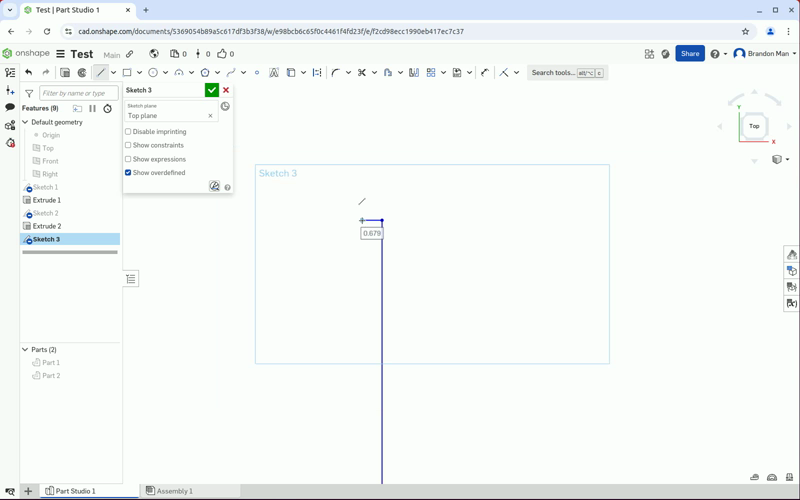
scroll(-6)
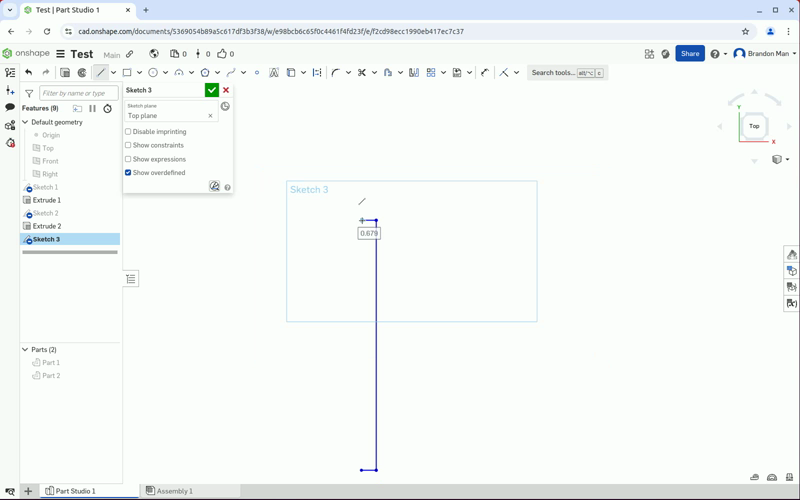
scroll(-6)
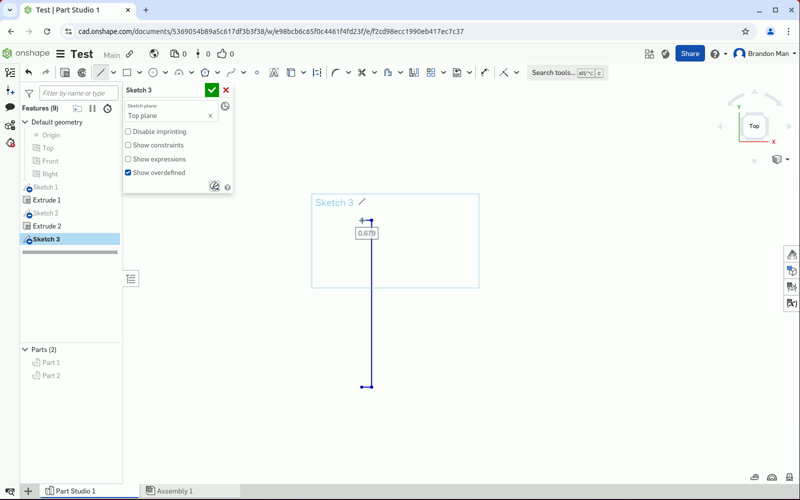
scroll(-6)
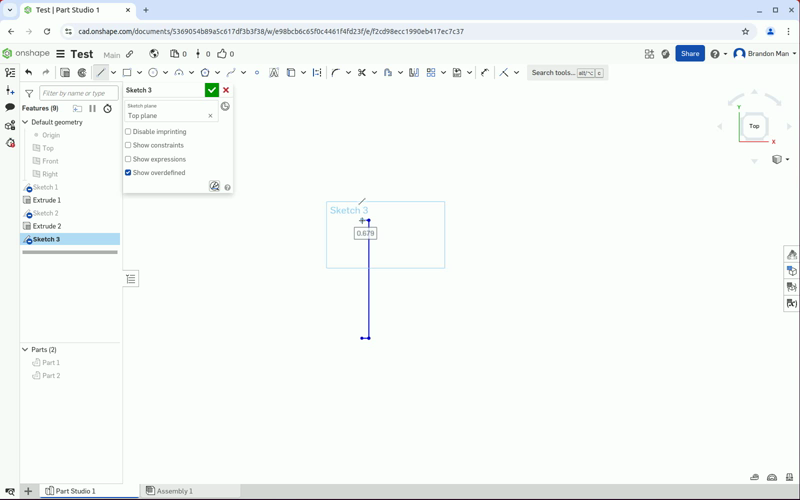
scroll(-6)
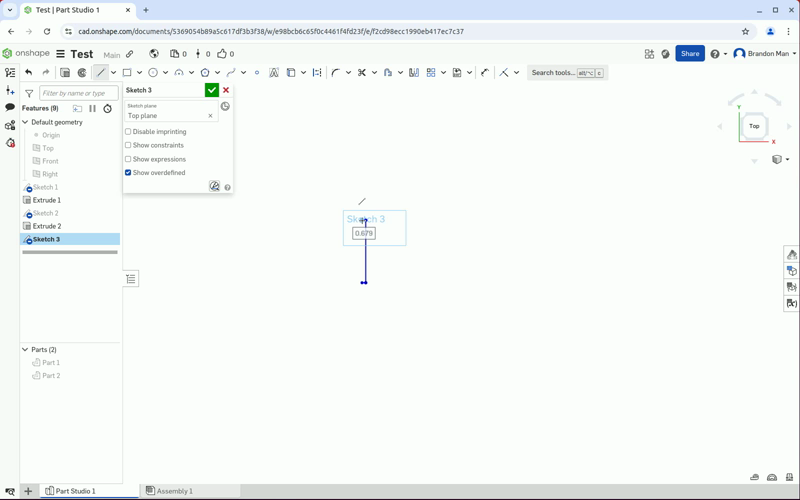
key_up(shift)
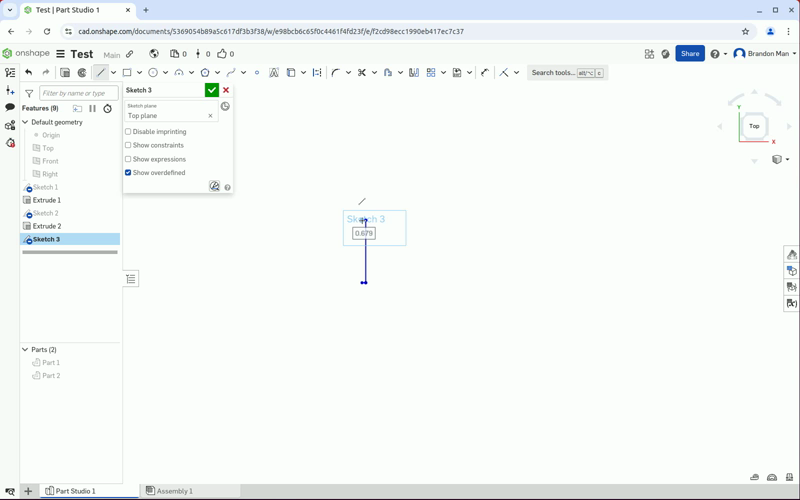
key_down(shift)
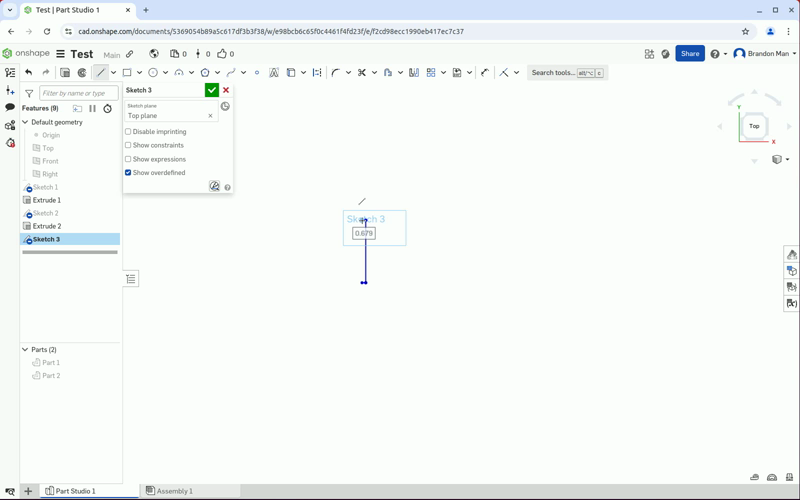
mouse_move(362, 282)
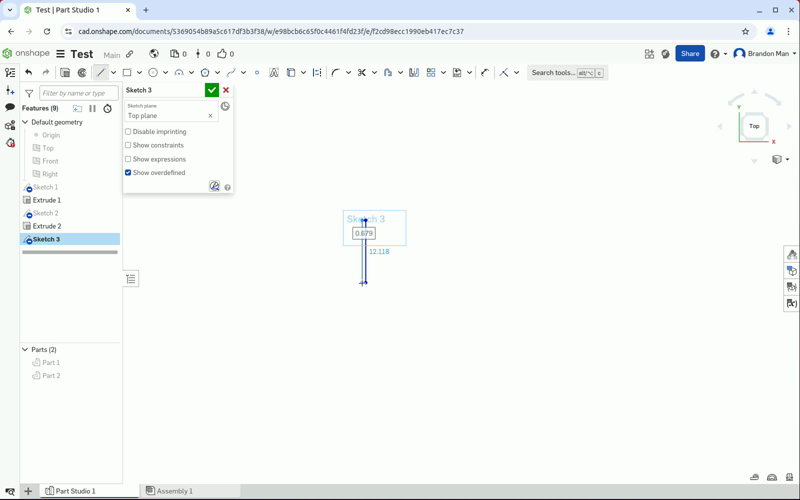
scroll(6)
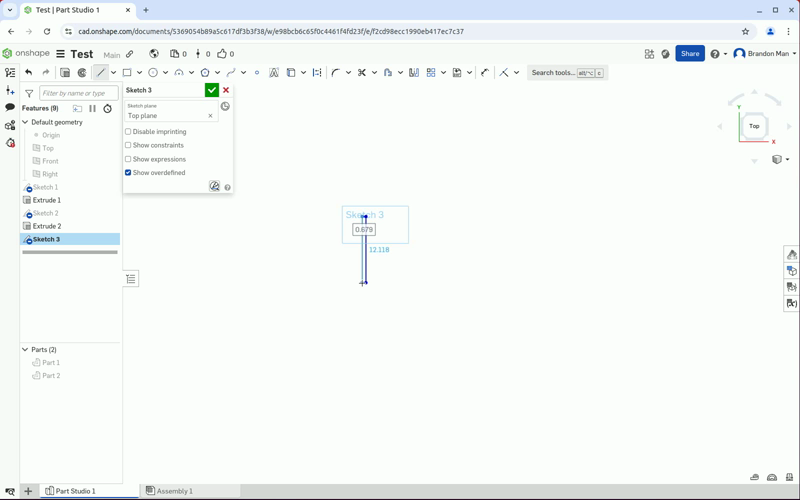
scroll(6)
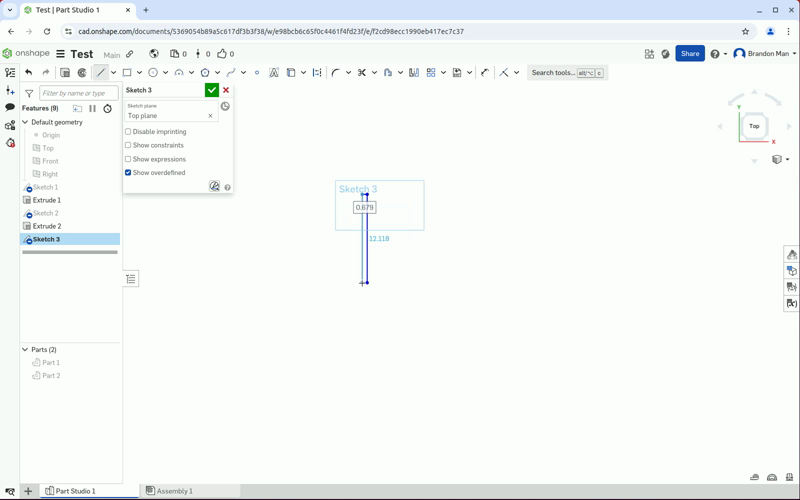
scroll(6)
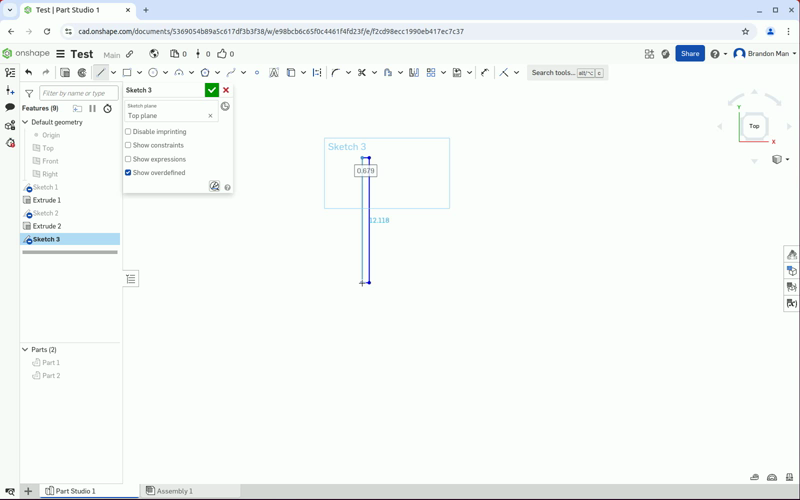
scroll(6)
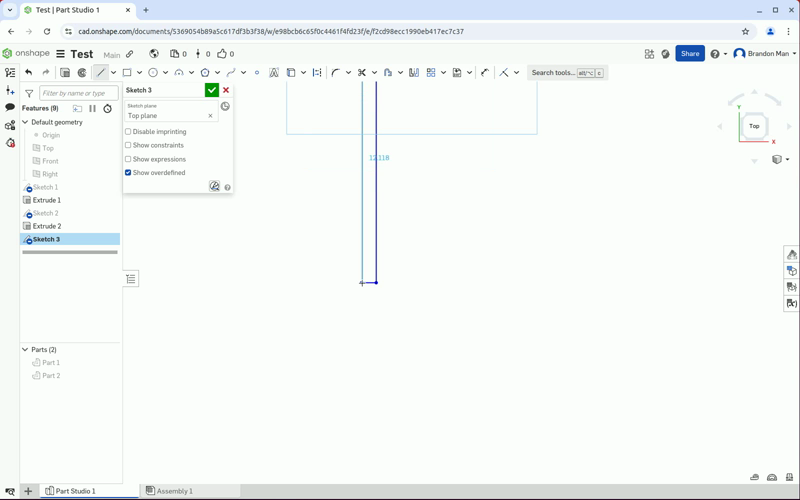
scroll(6)
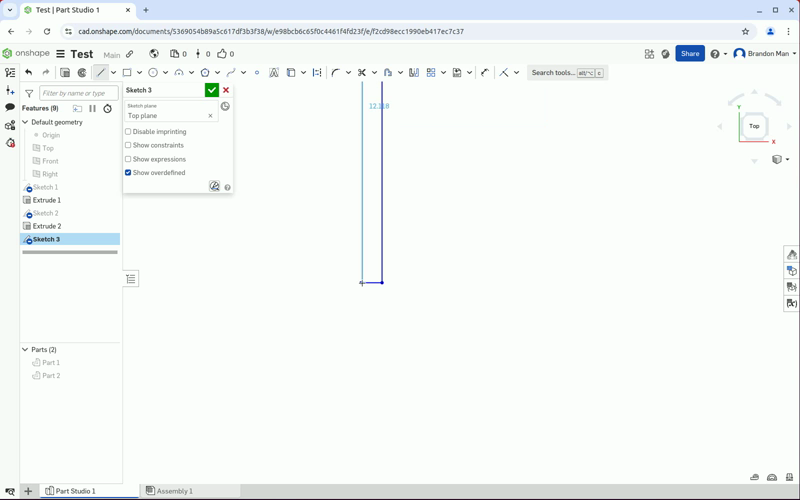
scroll(6)
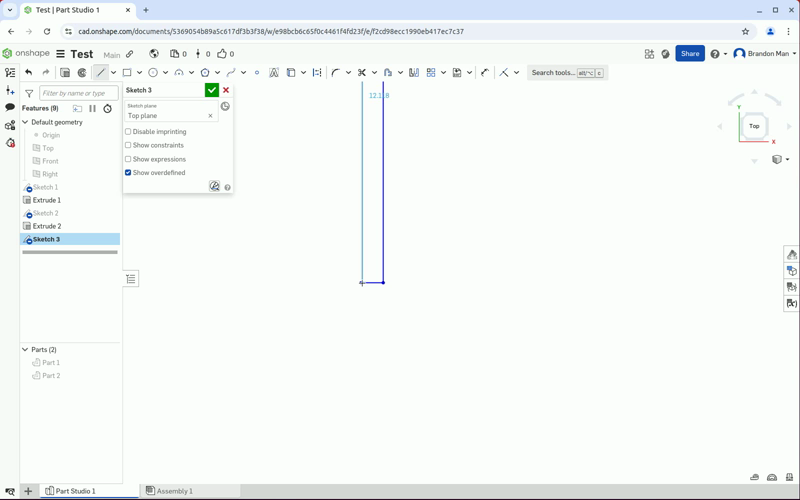
scroll(6)
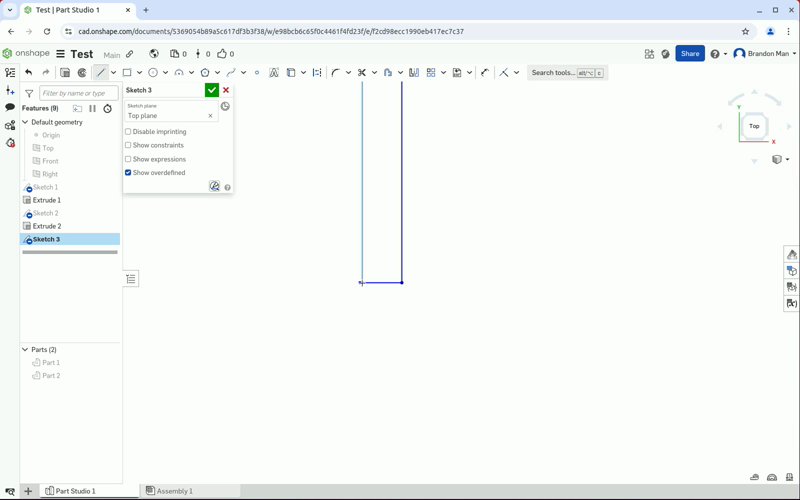
key_up(shift)
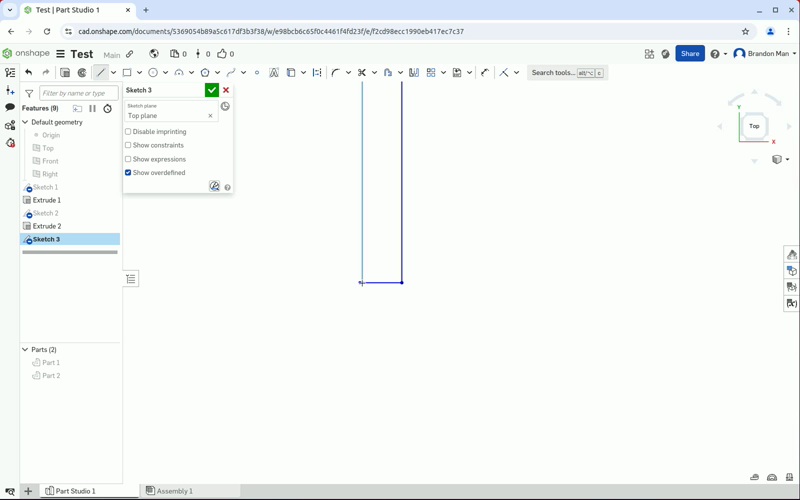
click(362, 282)
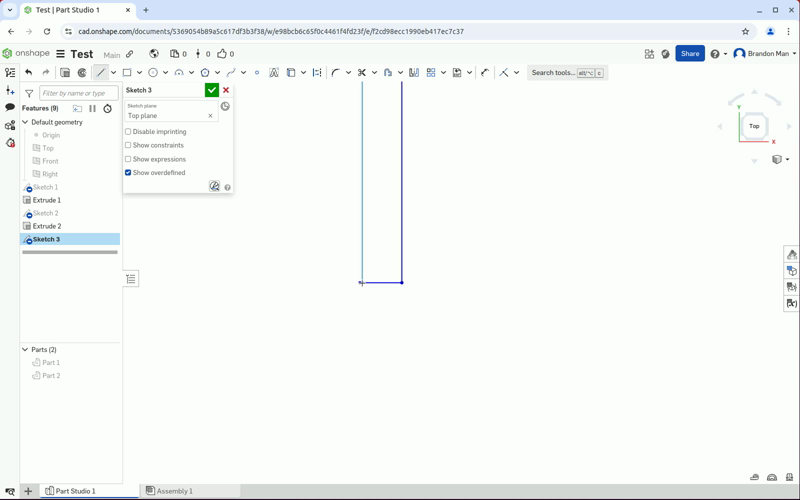
scroll(-6)
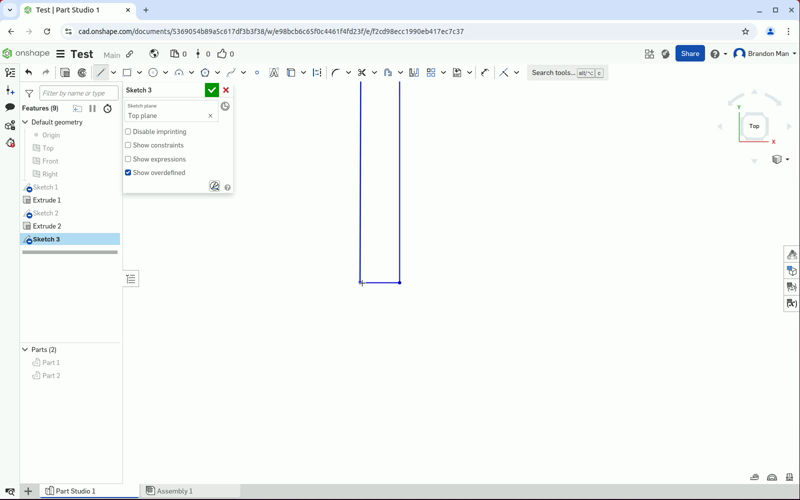
scroll(-6)
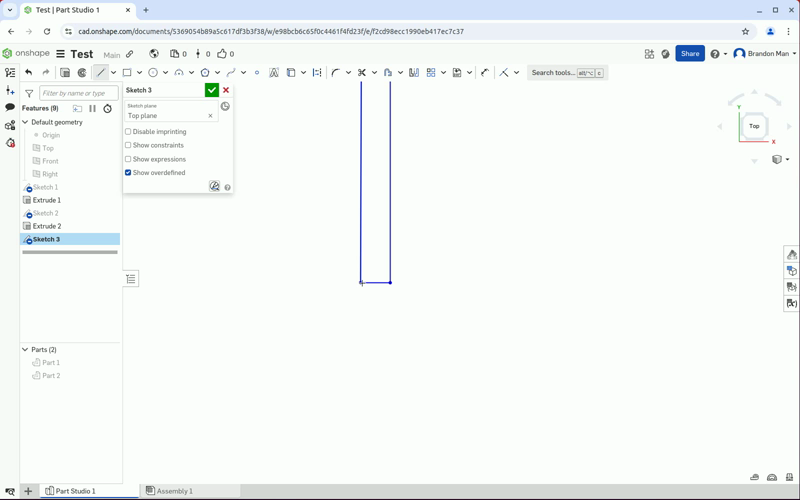
scroll(-6)
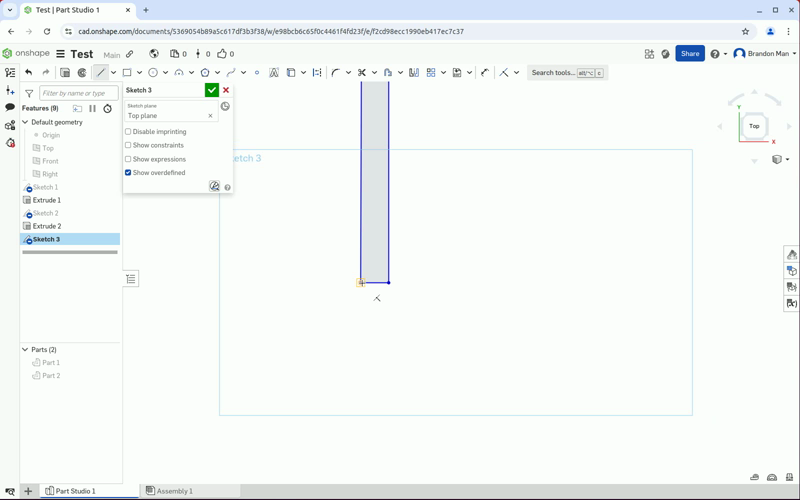
scroll(-6)
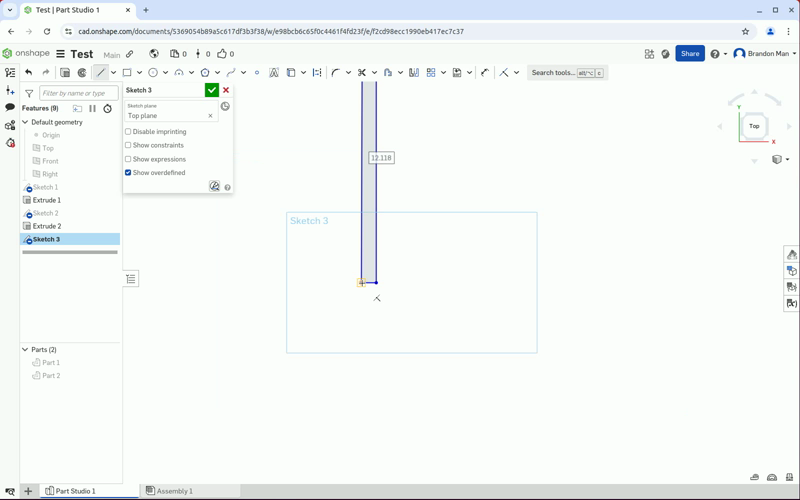
scroll(-6)
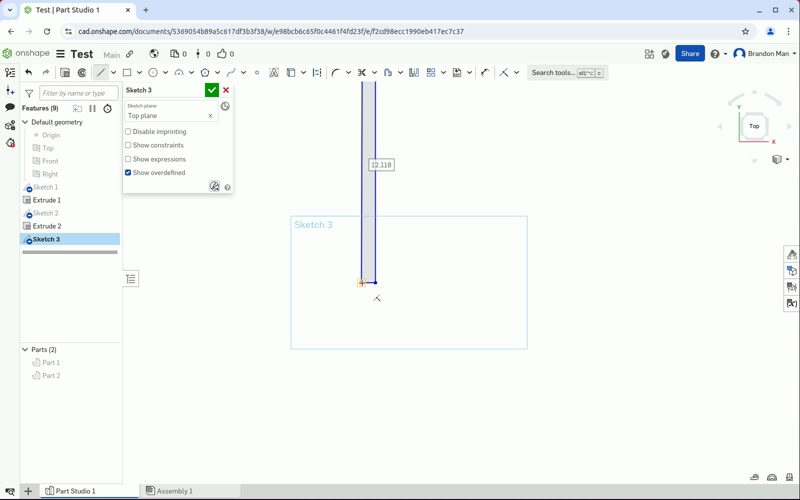
scroll(-6)
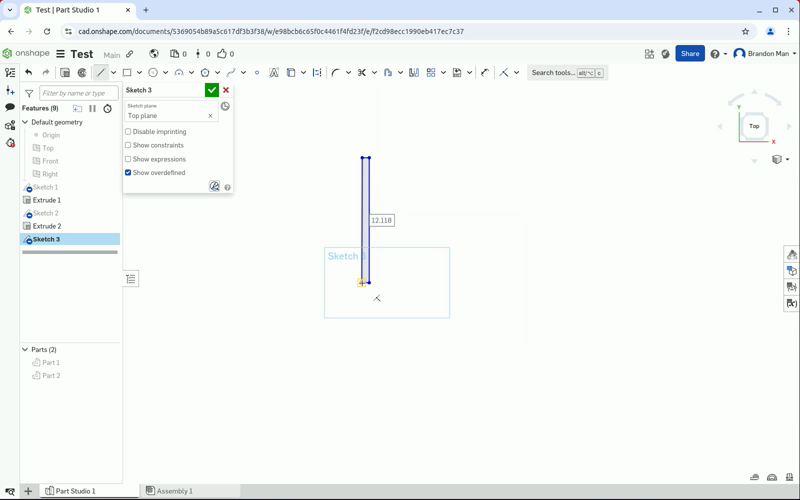
scroll(-6)
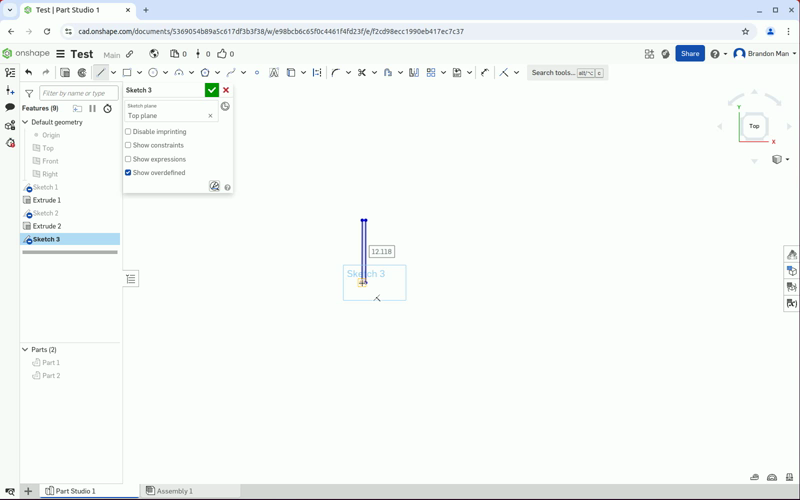
key(esc)
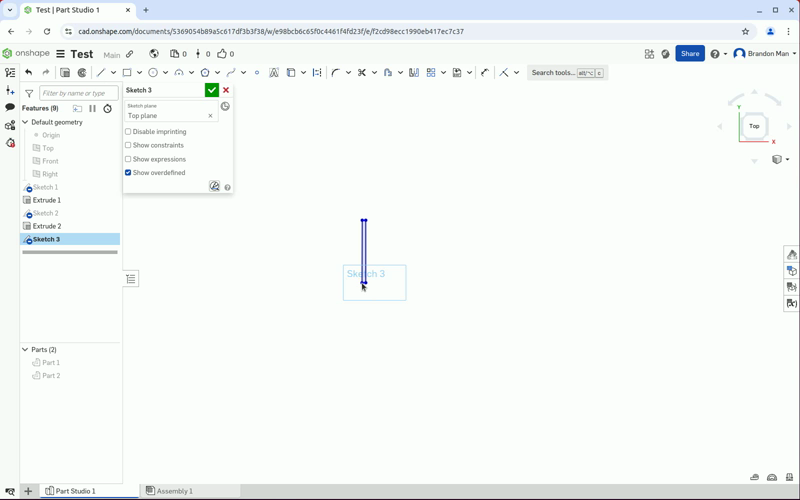
mouse_move(362, 259)
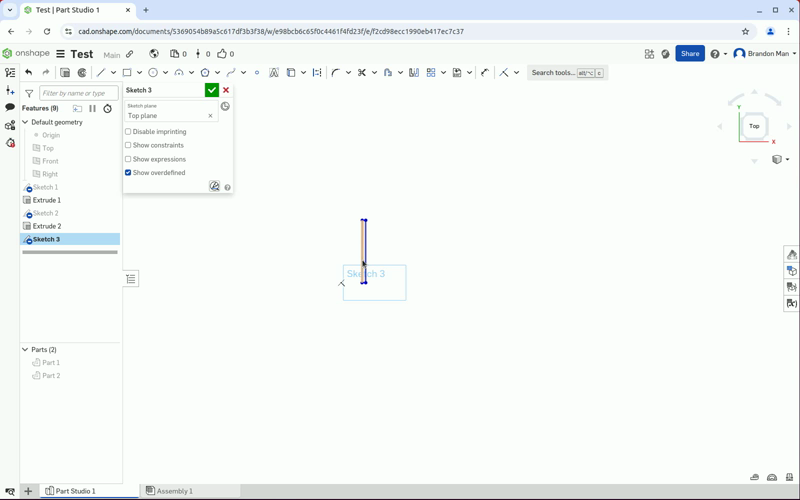
scroll(6)
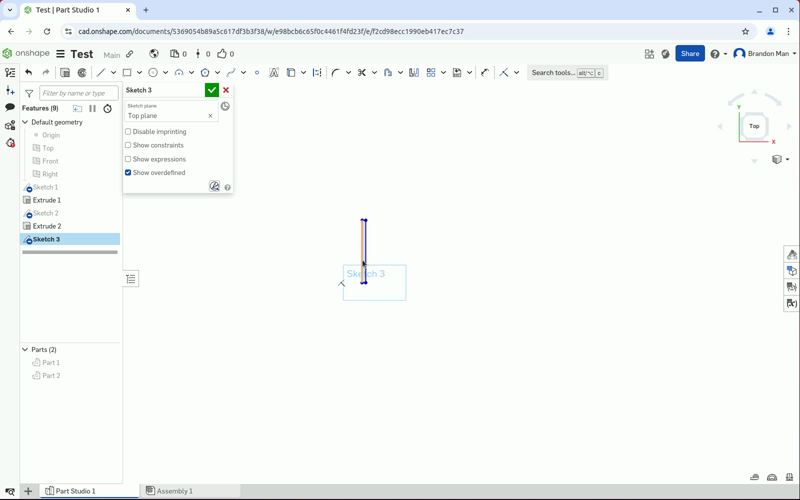
scroll(6)
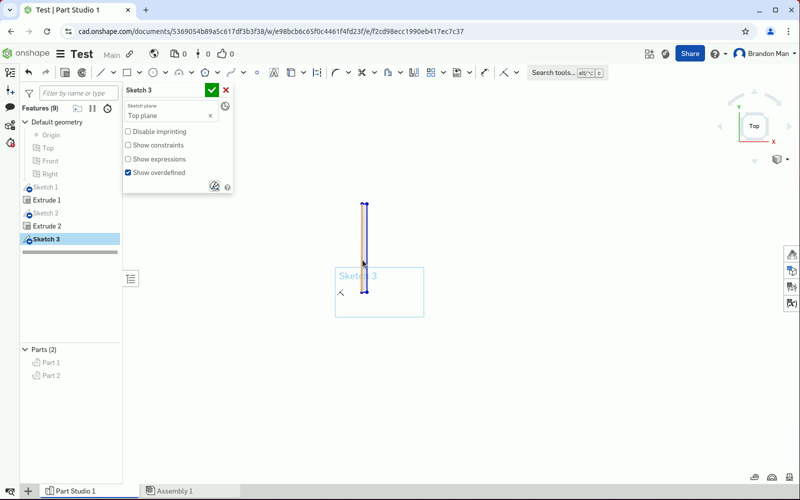
scroll(6)
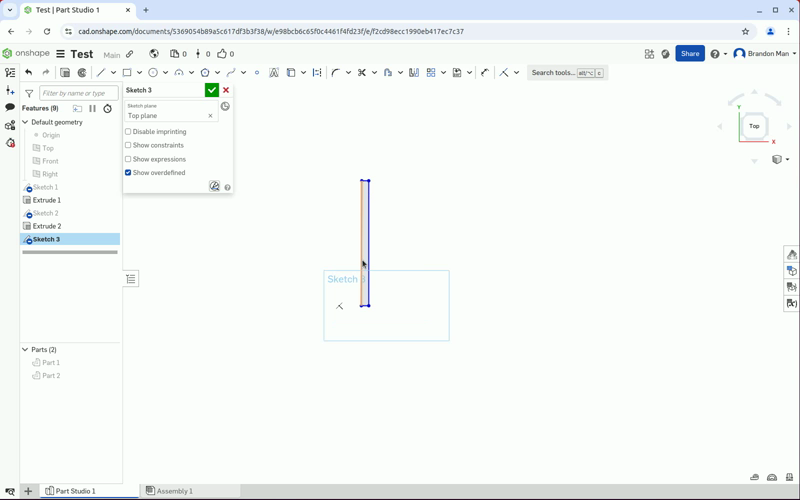
scroll(6)
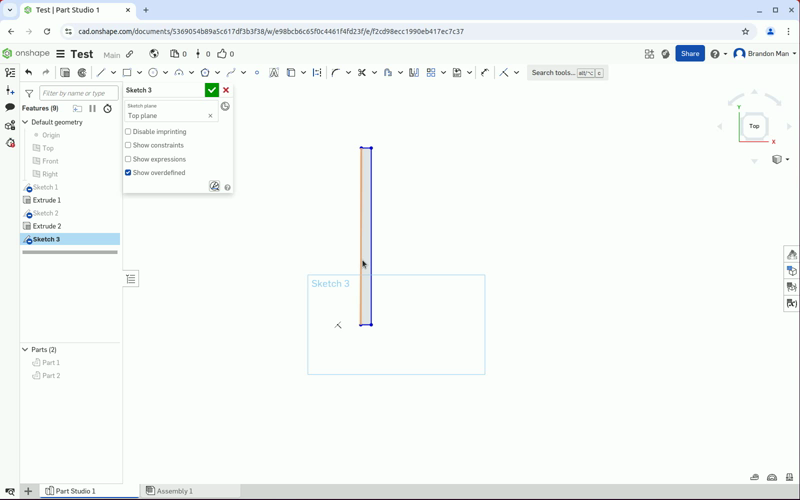
scroll(6)
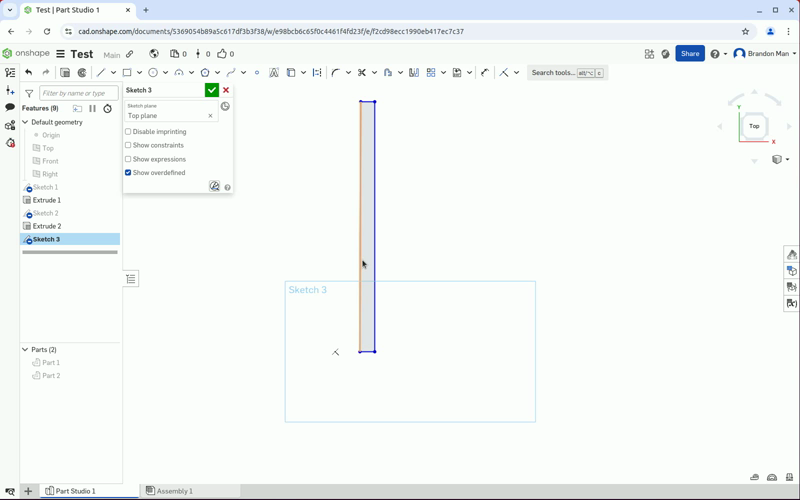
scroll(6)
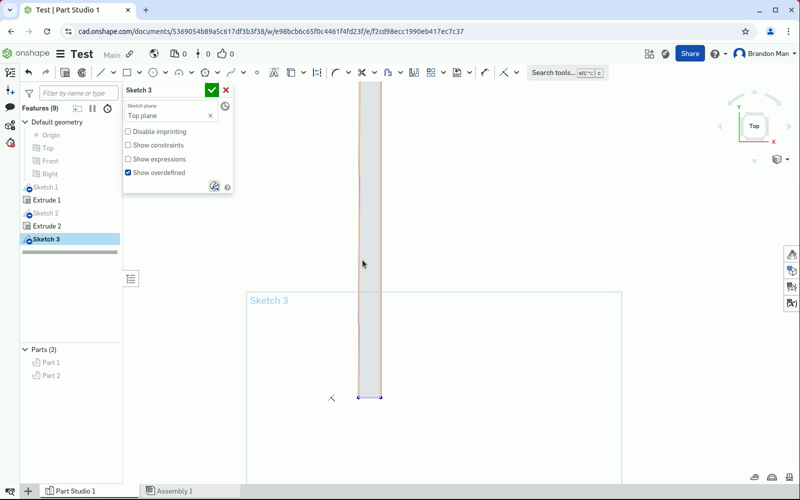
scroll(6)
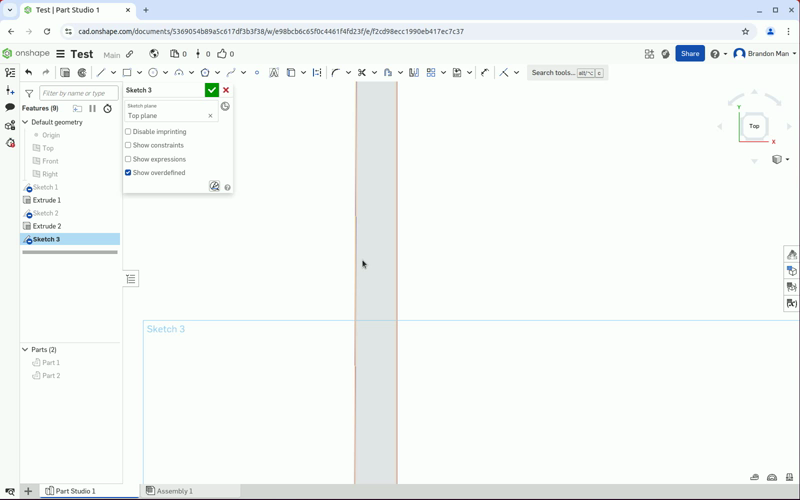
click(362, 259)
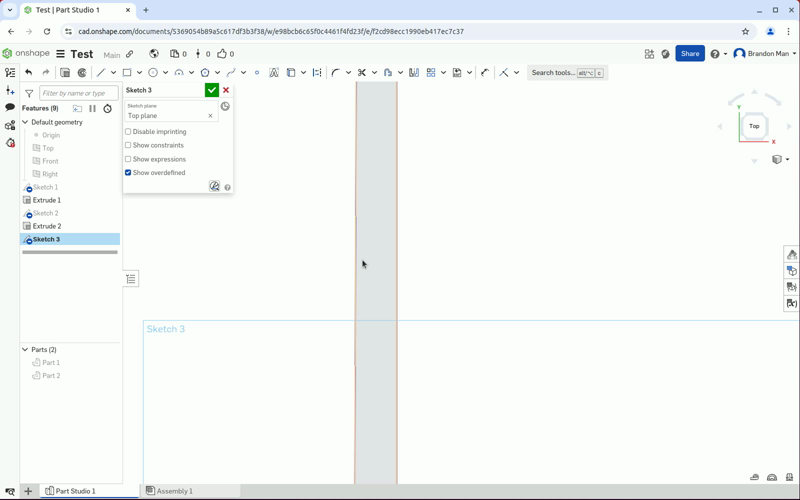
scroll(-6)
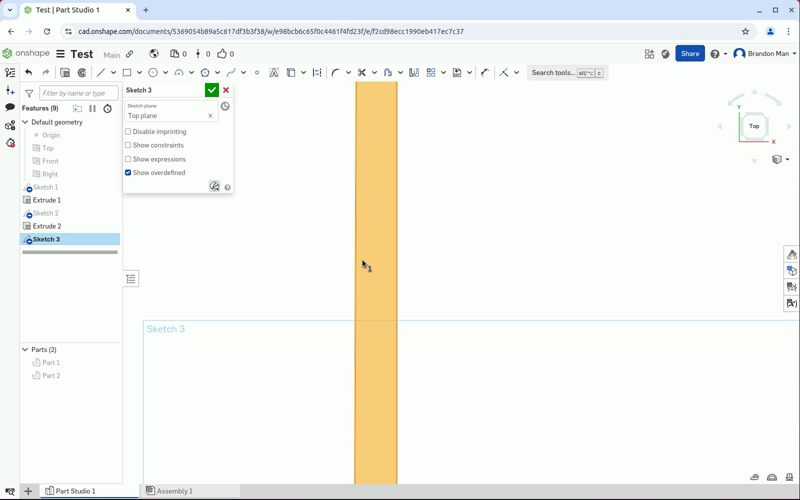
scroll(-6)
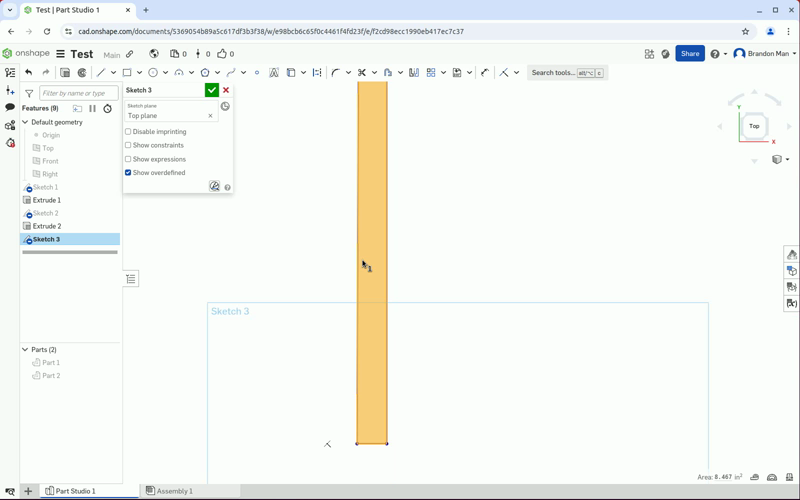
scroll(-6)
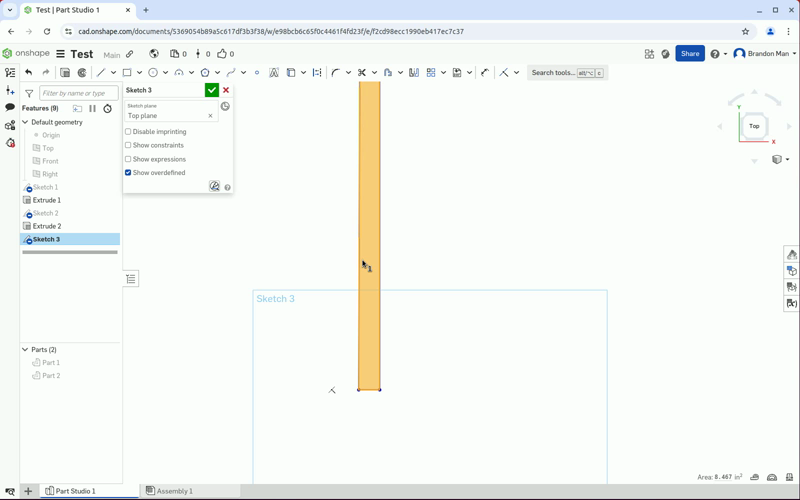
scroll(-6)
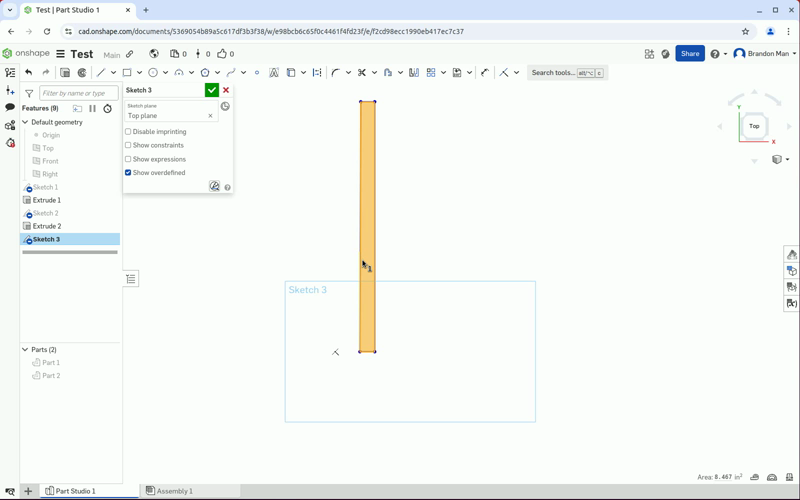
scroll(-6)
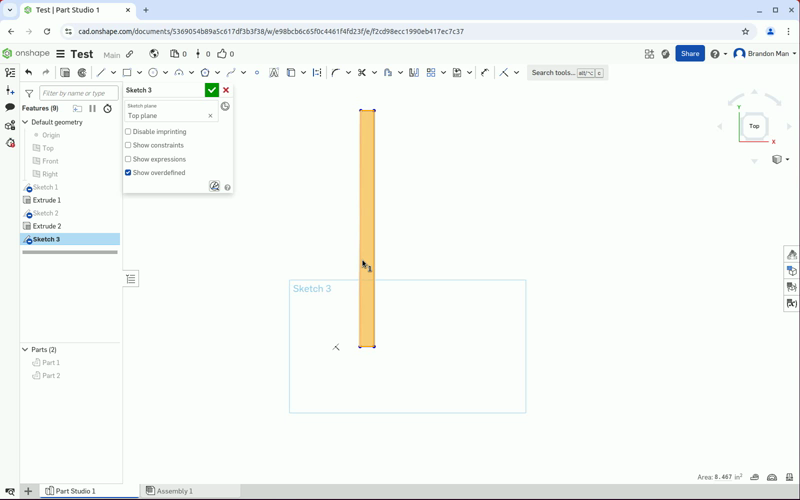
scroll(-6)
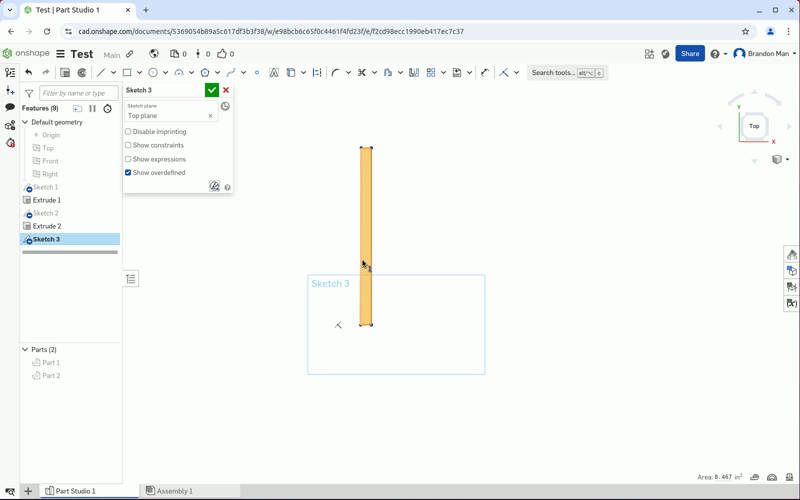
scroll(-6)
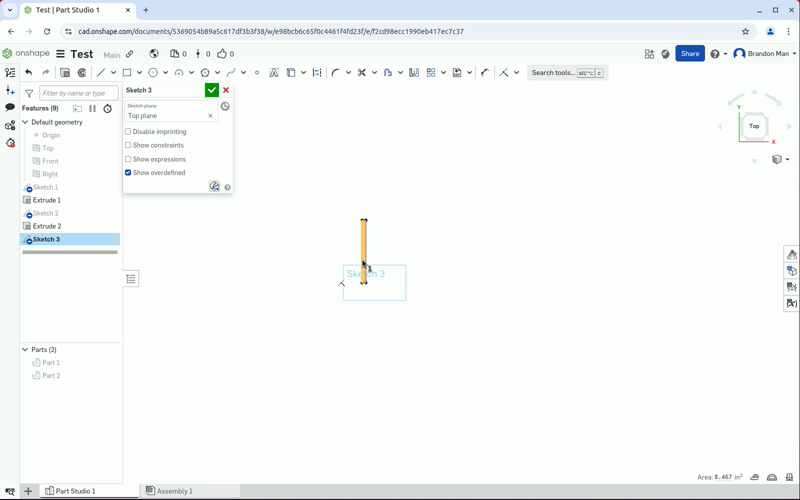
mouse_move(73, 352)
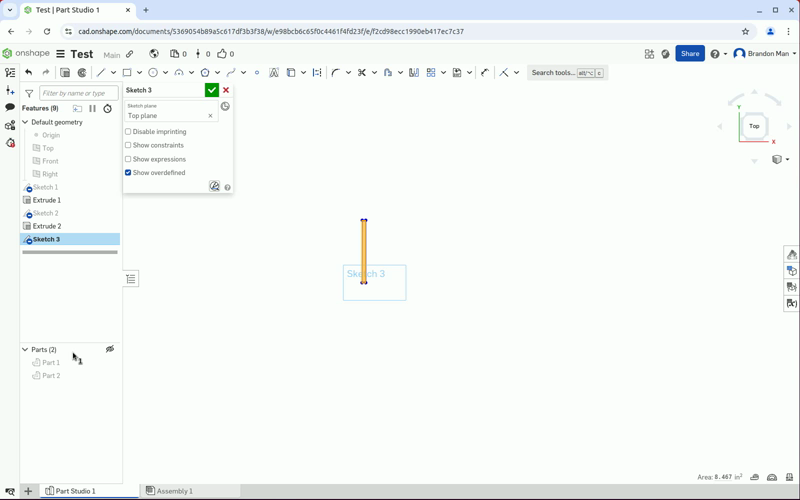
key(shift+y)
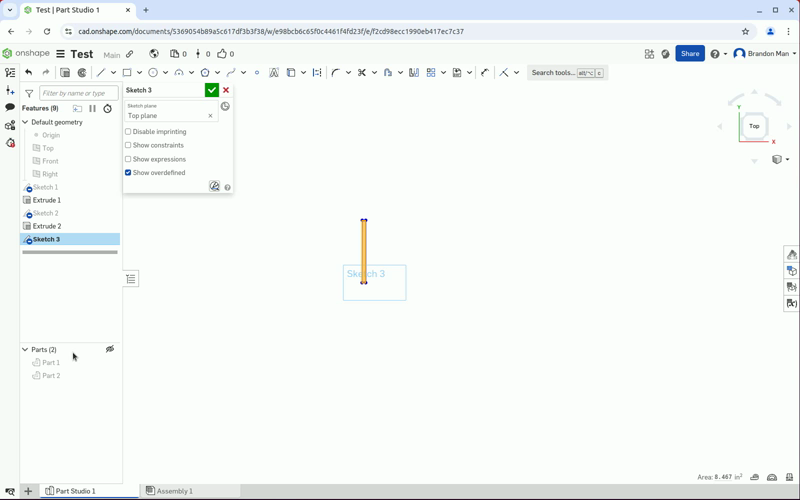
key(shift+e)
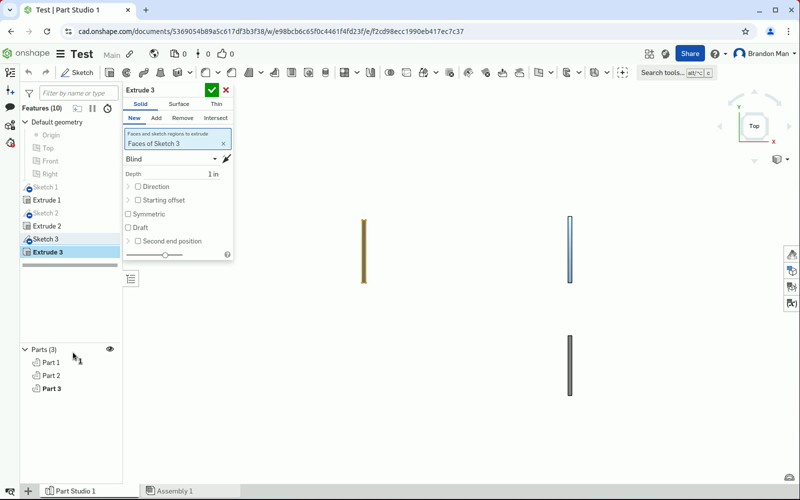
mouse_move(143, 106)
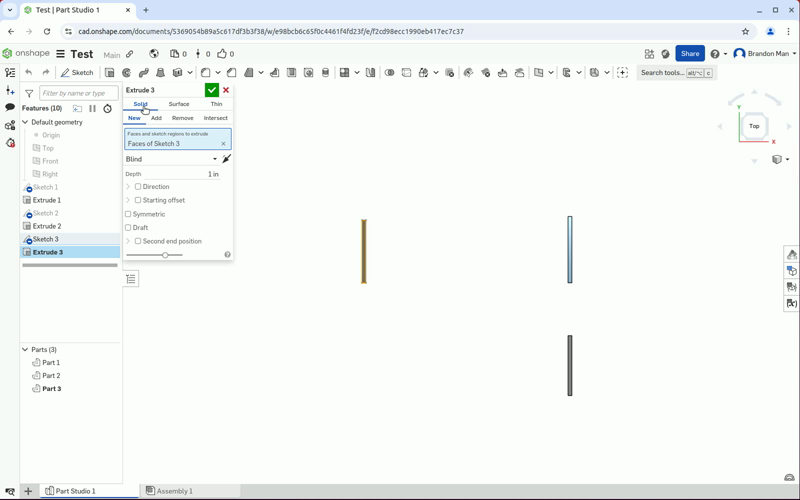
click(143, 106)
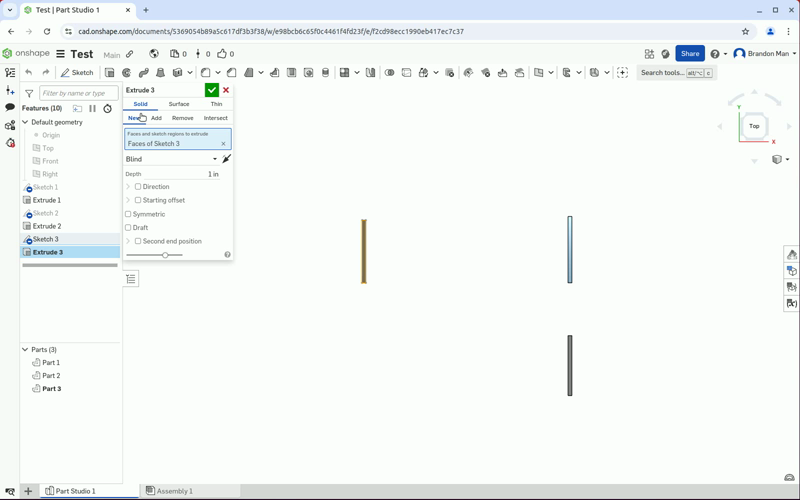
mouse_move(137, 120)
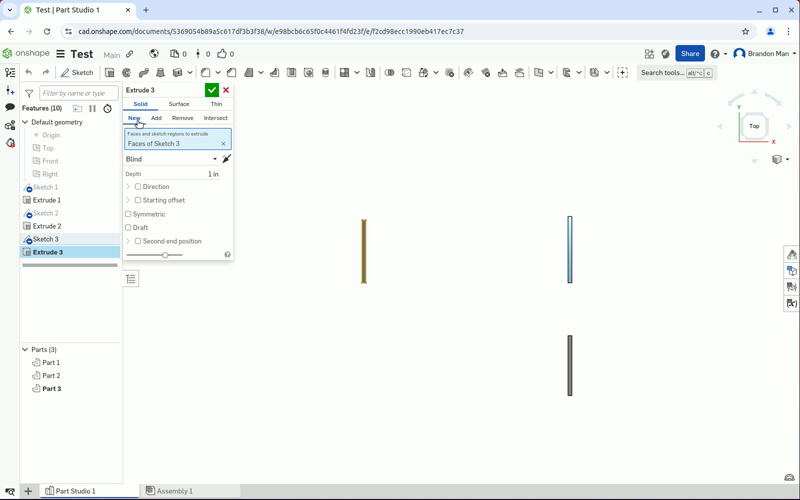
click(137, 120)
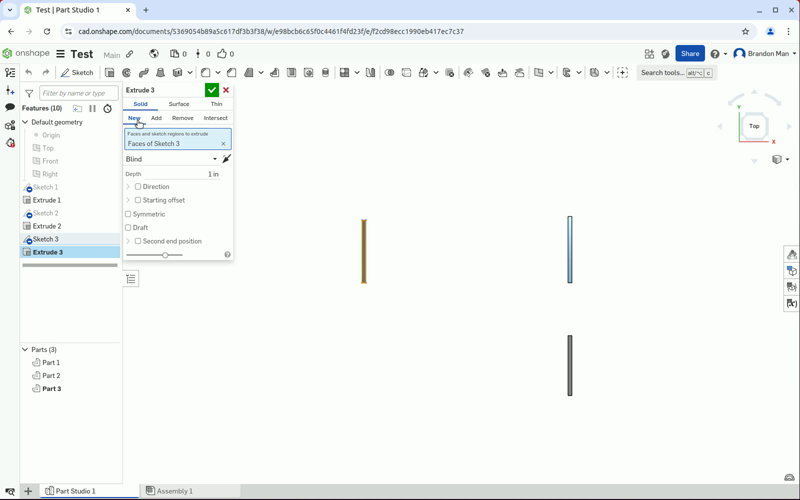
key(tab, 4)
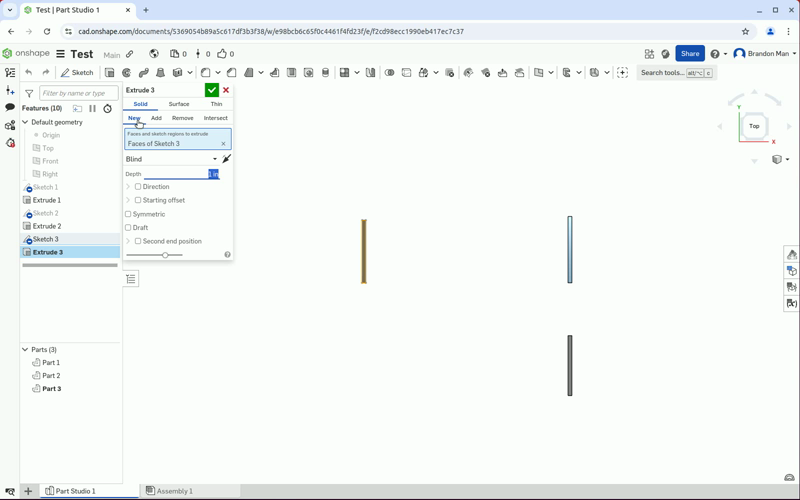
text(0.722)
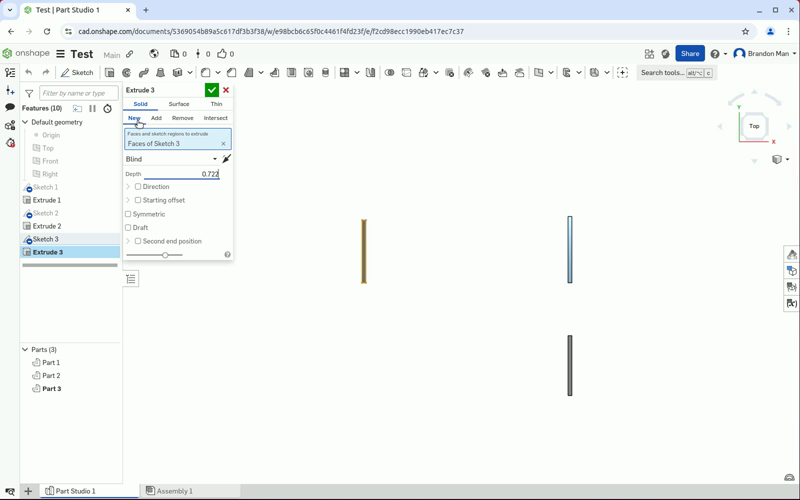
key(enter)
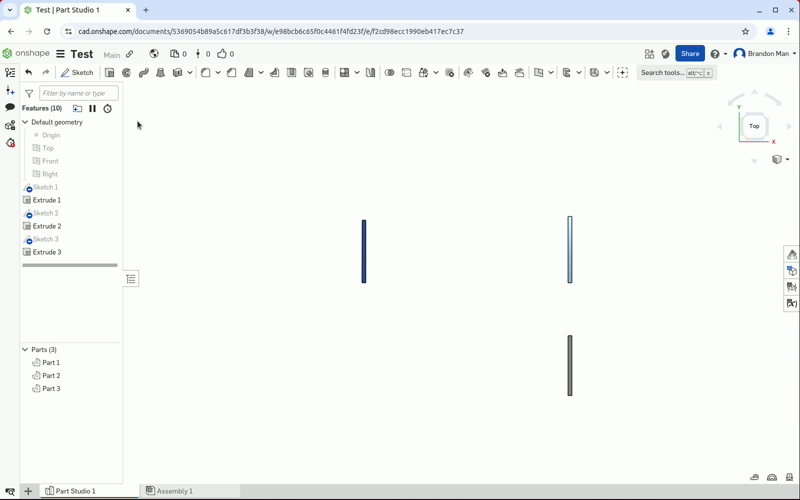
key(shift+h)
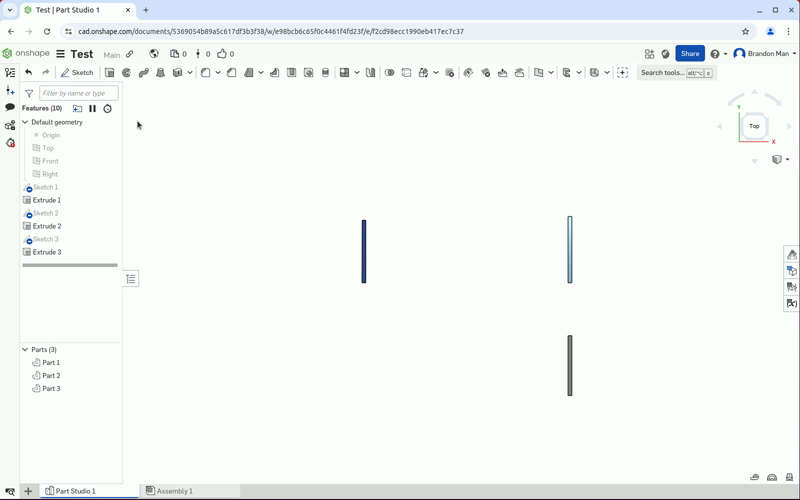
key(shift+h)
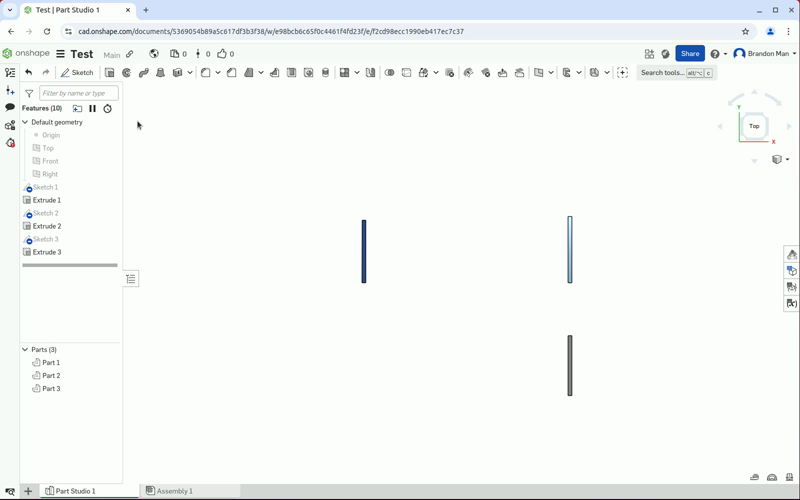
mouse_move(73, 189)
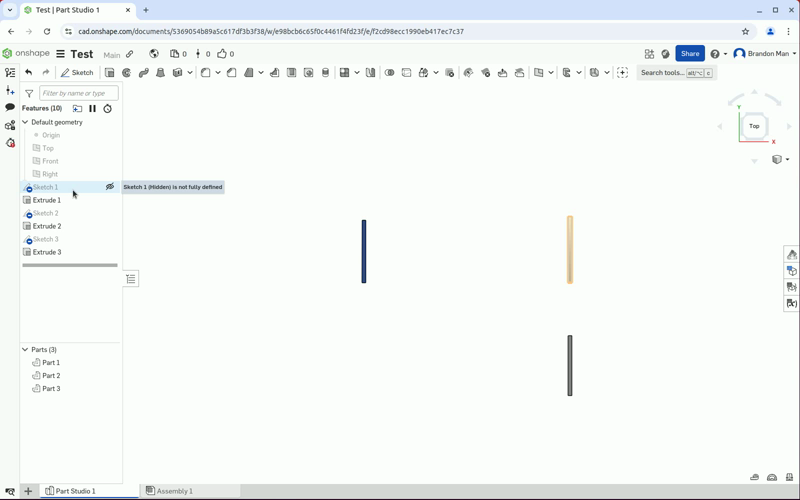
click(73, 189)
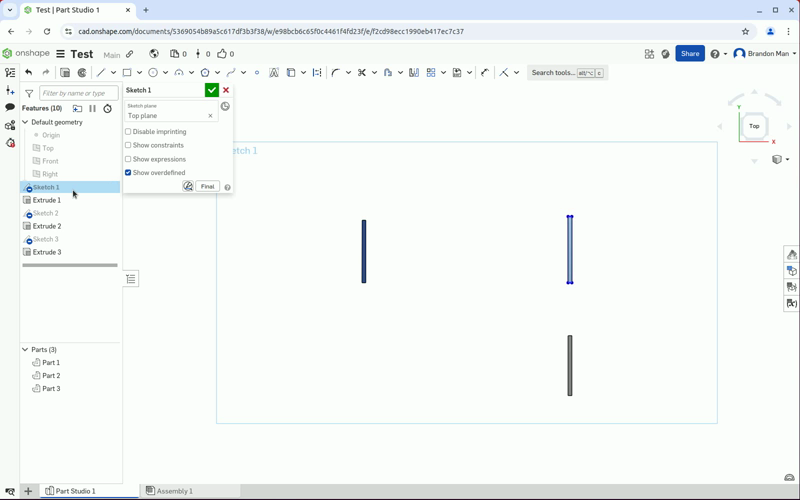
mouse_move(229, 92)
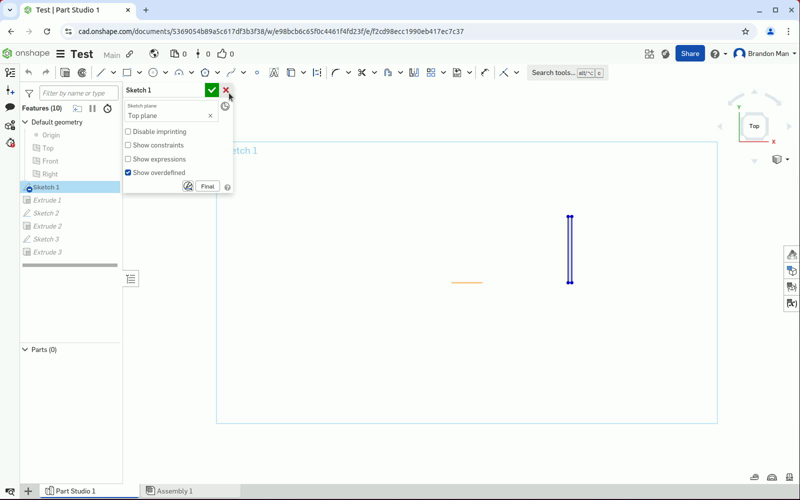
click(229, 92)
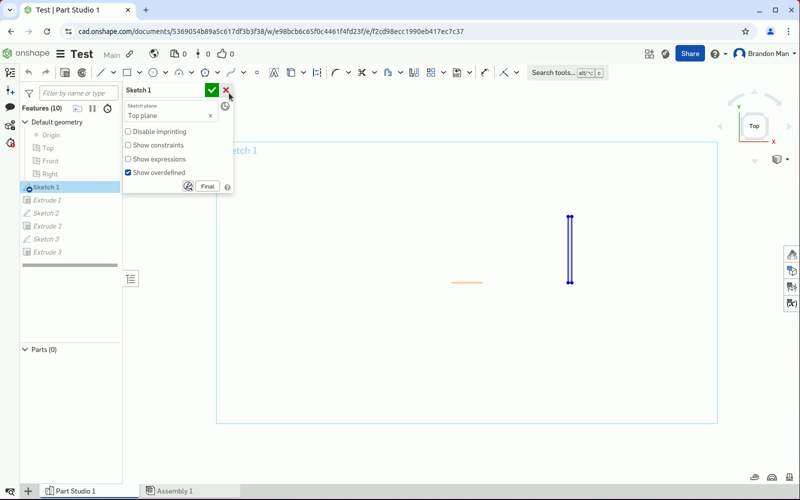
key(shift+s)
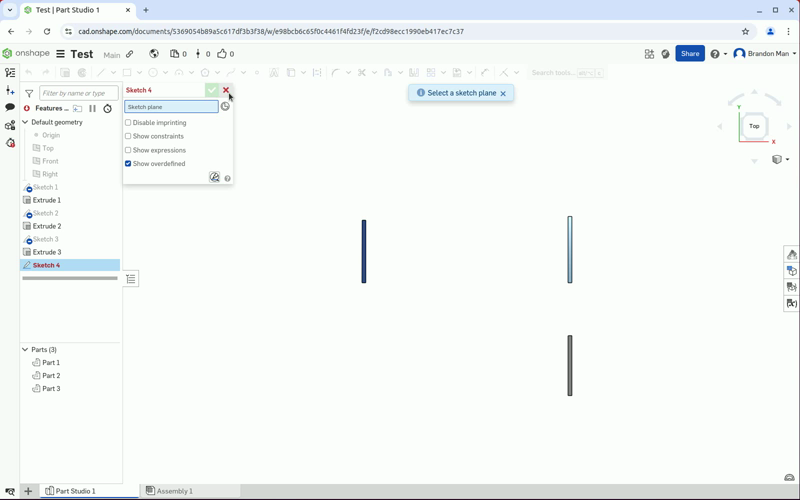
mouse_move(73, 150)
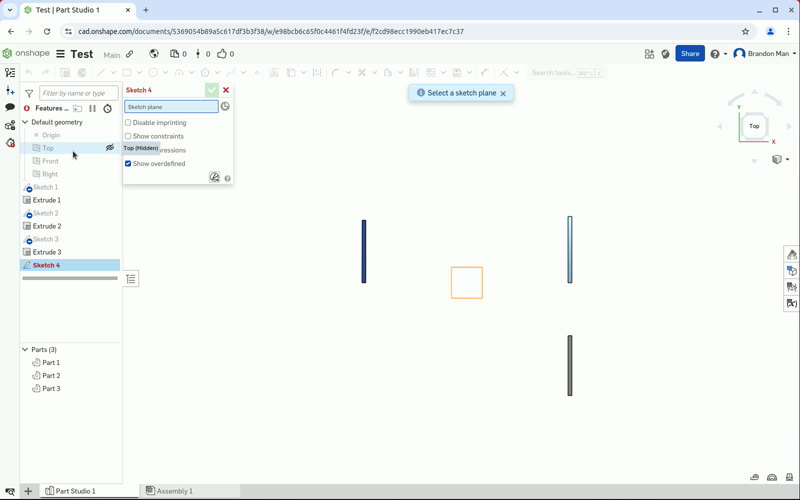
click(73, 150)
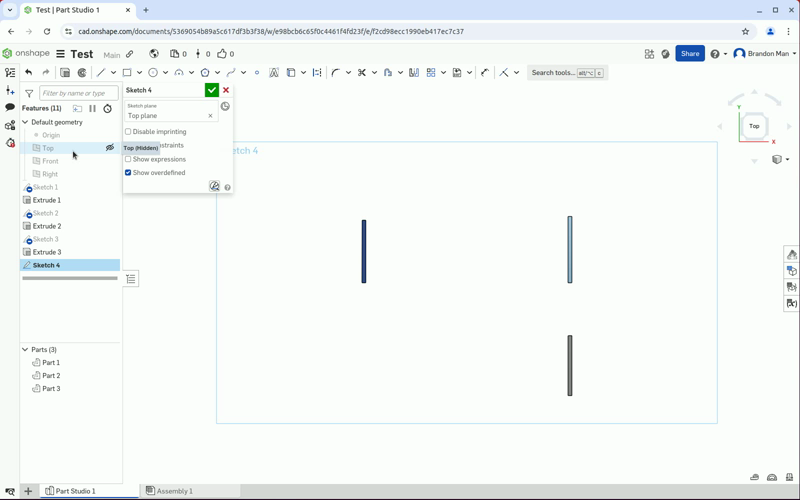
mouse_move(73, 352)
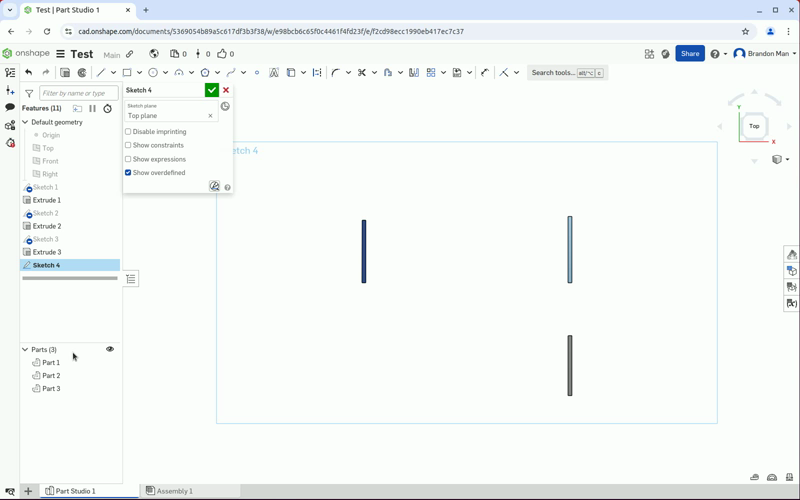
key(y)
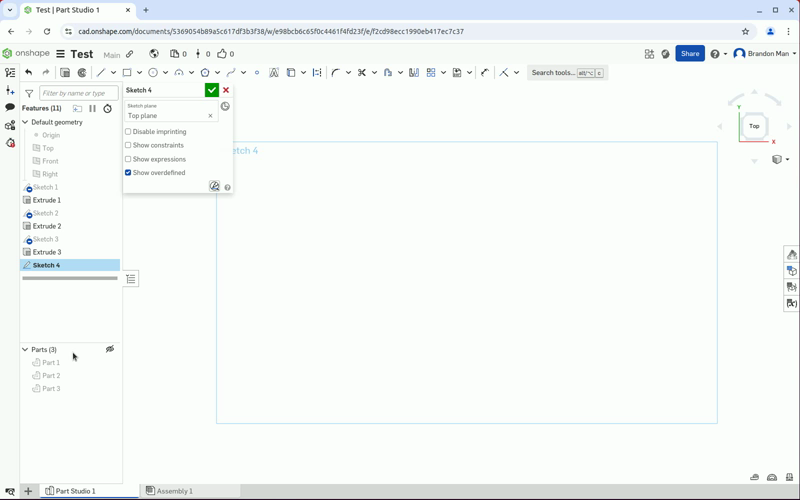
key(l)
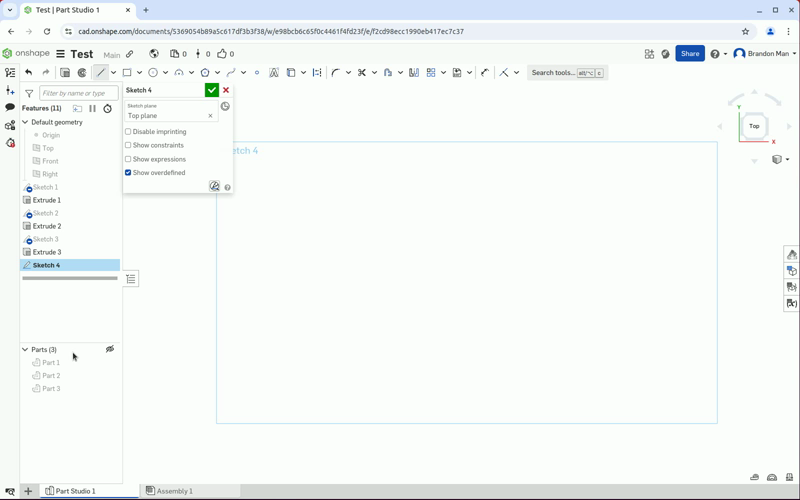
key_down(shift)
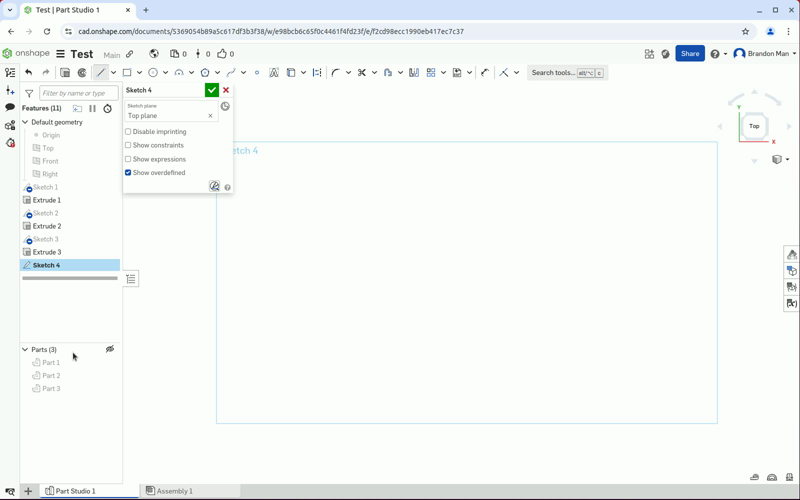
mouse_move(362, 389)
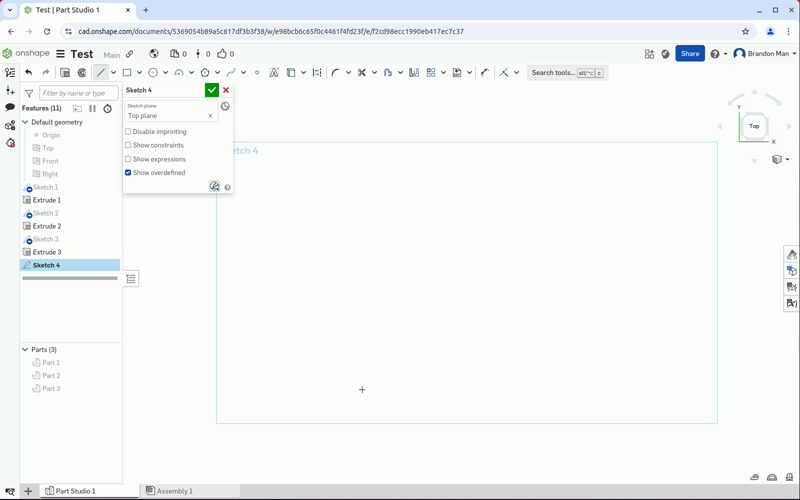
click(362, 389)
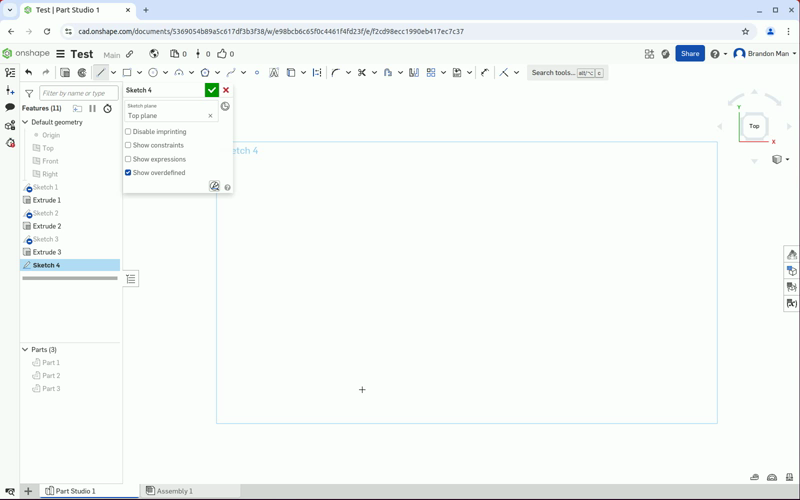
key_up(shift)
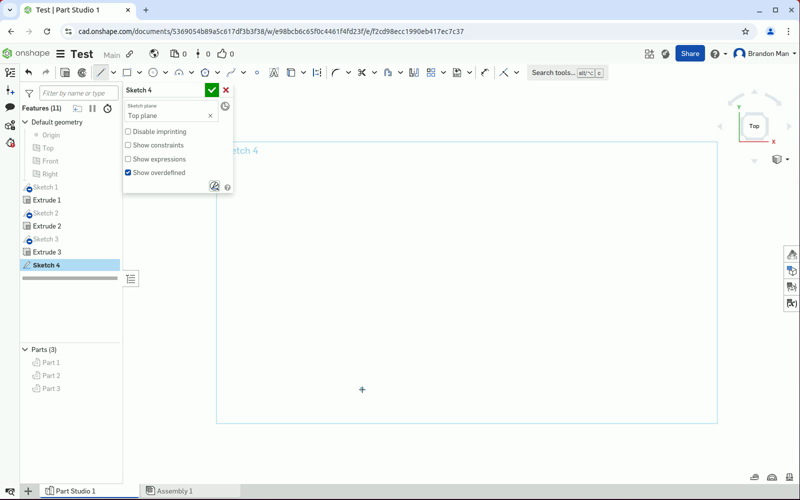
key_down(shift)
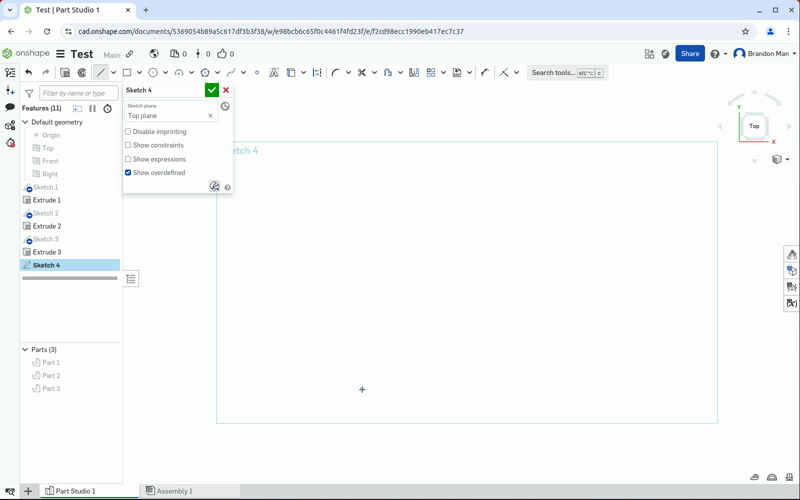
mouse_move(392, 389)
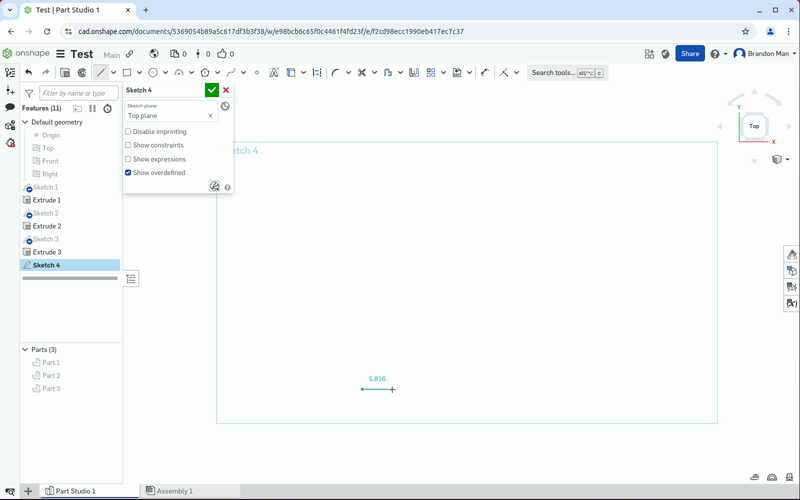
mouse_move(365, 389)
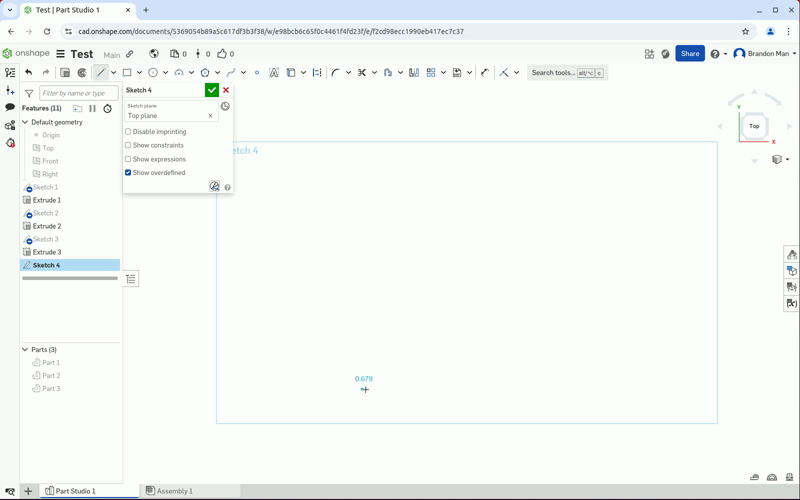
scroll(6)
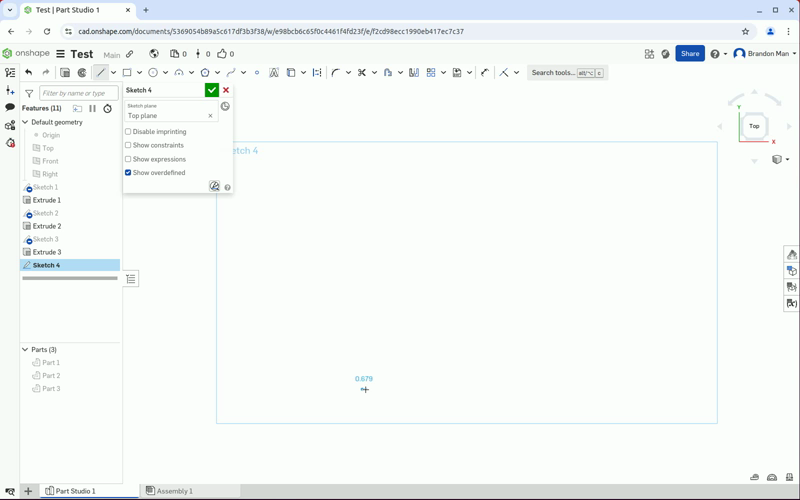
scroll(6)
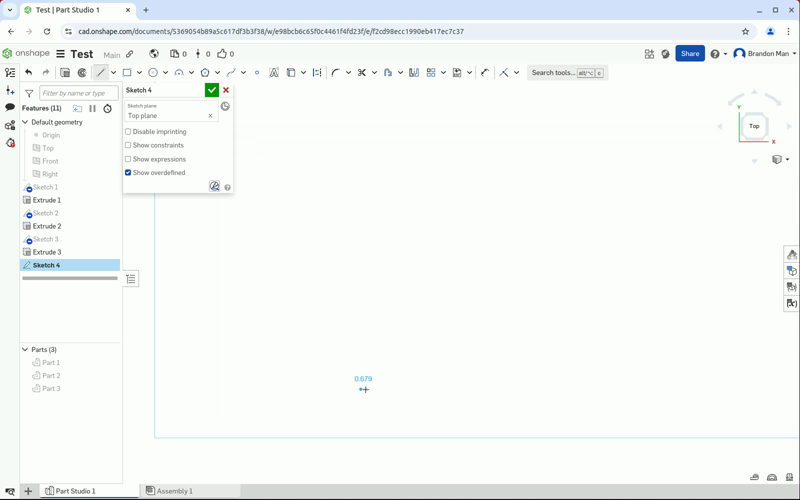
scroll(6)
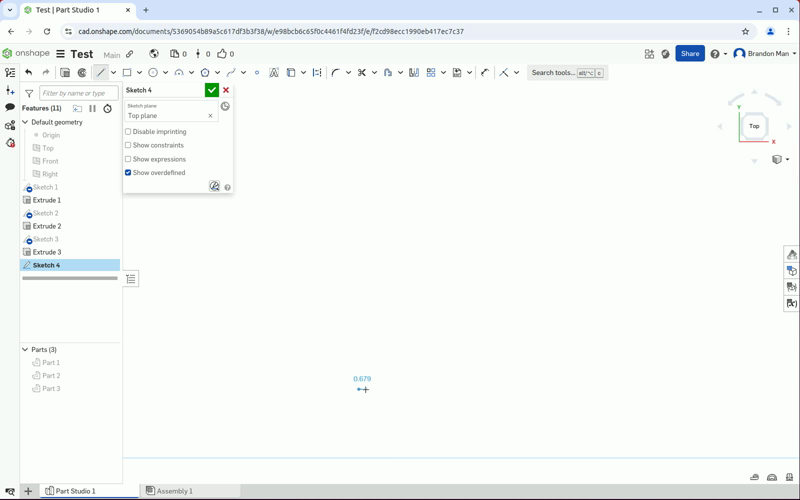
scroll(6)
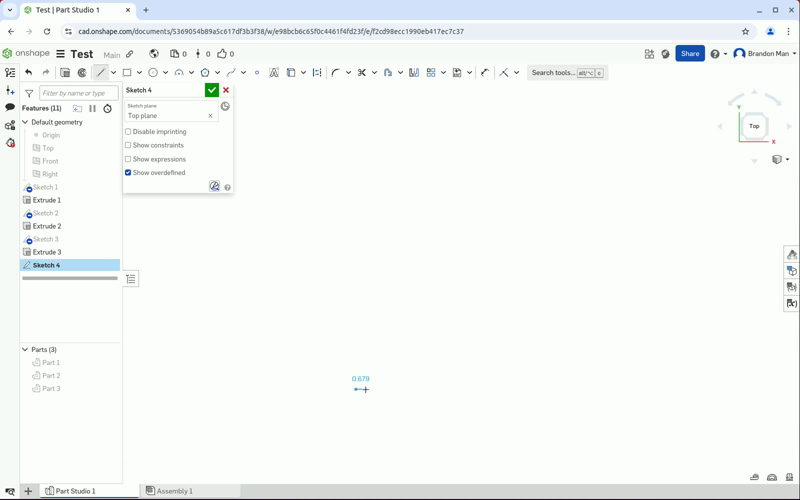
scroll(6)
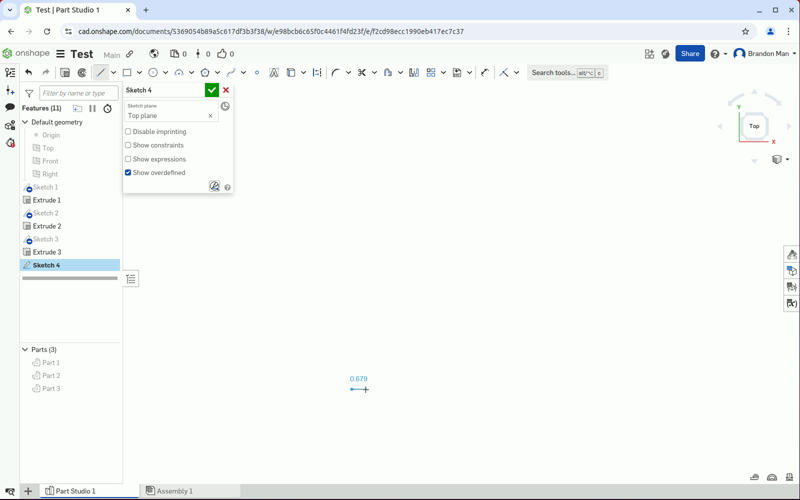
scroll(6)
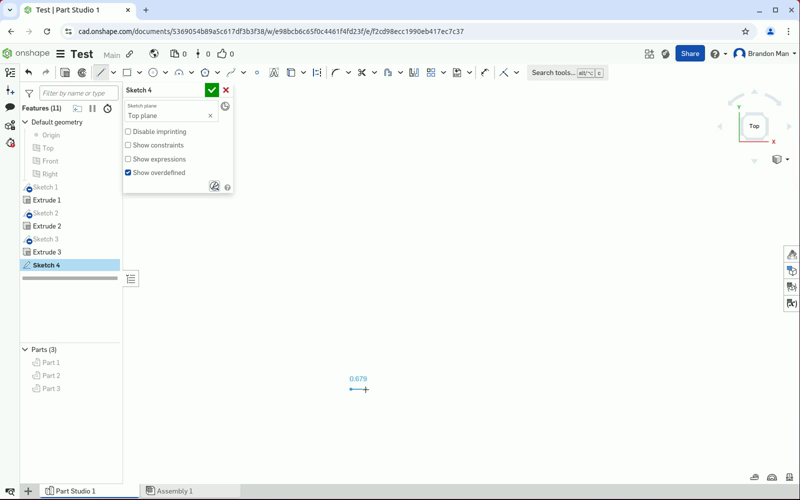
scroll(6)
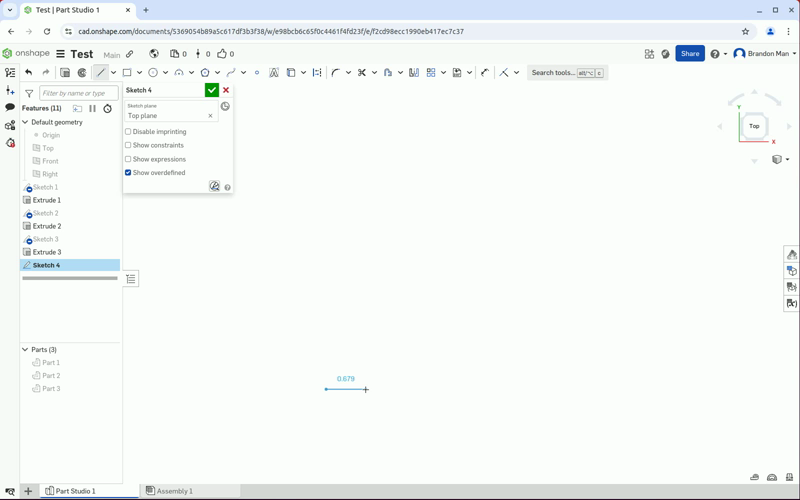
click(365, 389)
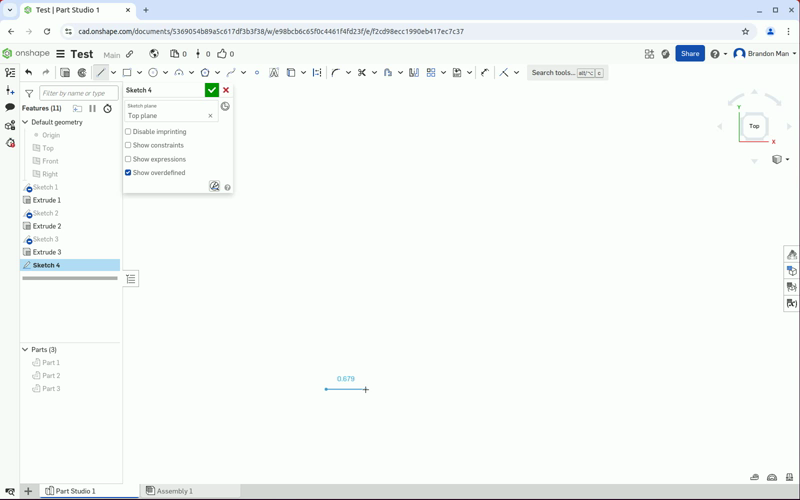
scroll(-6)
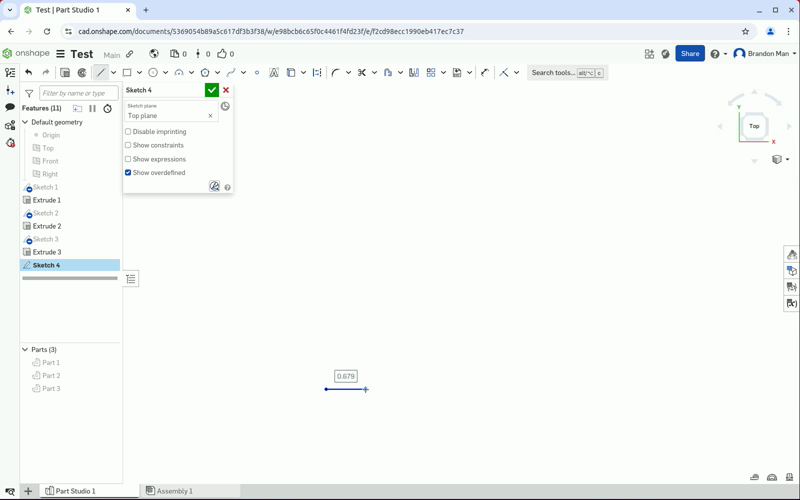
scroll(-6)
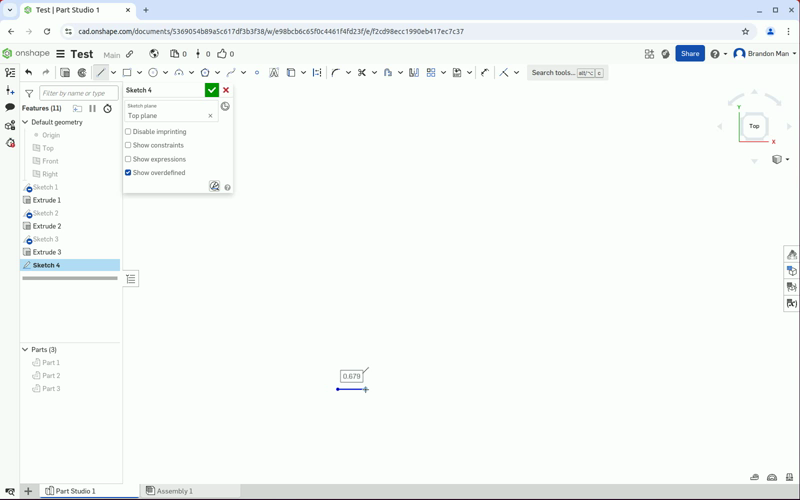
scroll(-6)
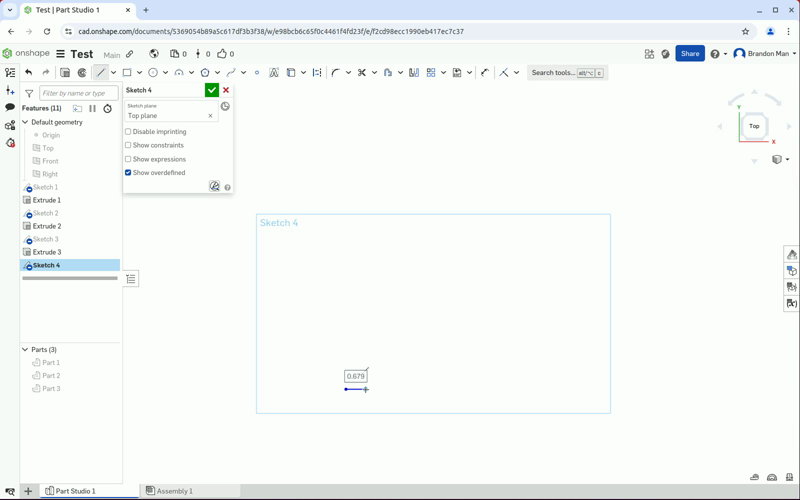
scroll(-6)
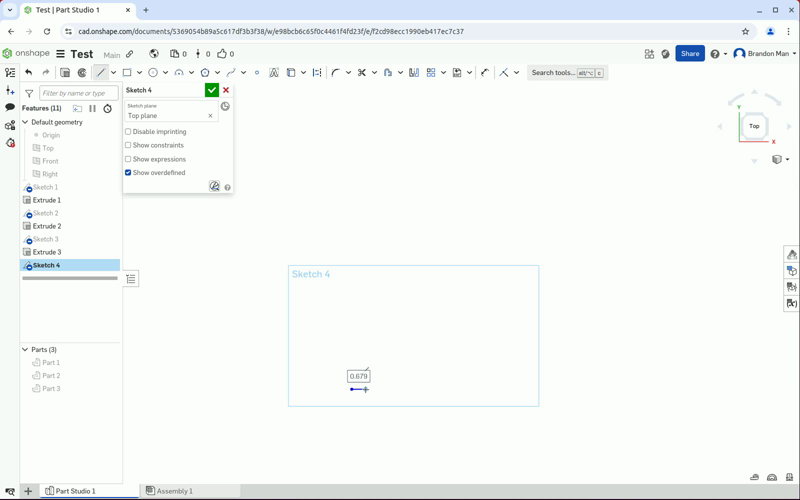
scroll(-6)
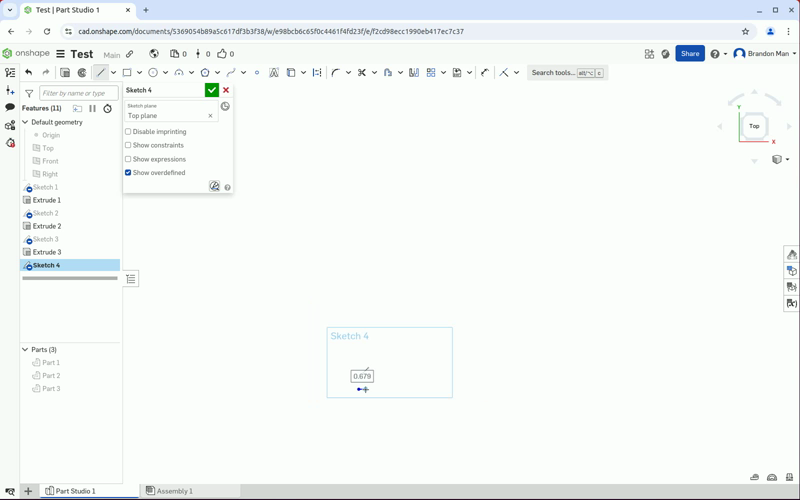
scroll(-6)
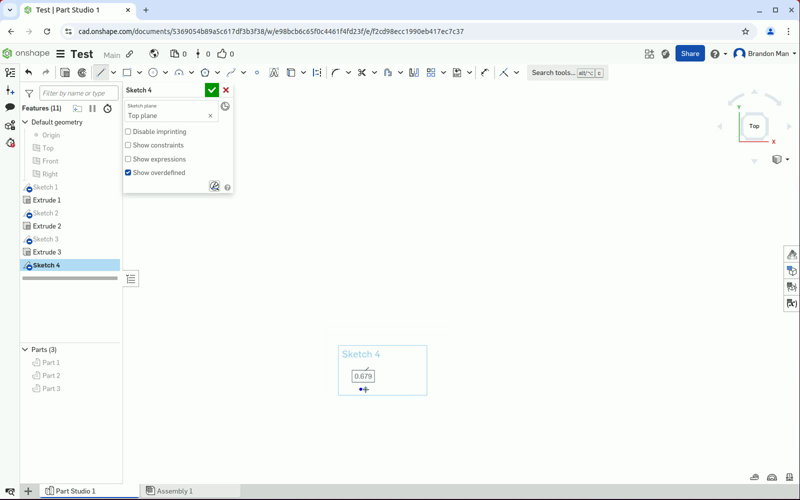
scroll(-6)
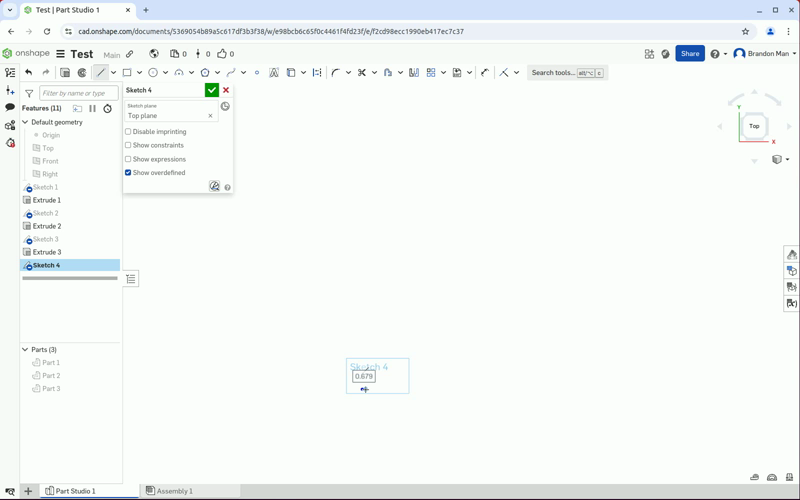
key_up(shift)
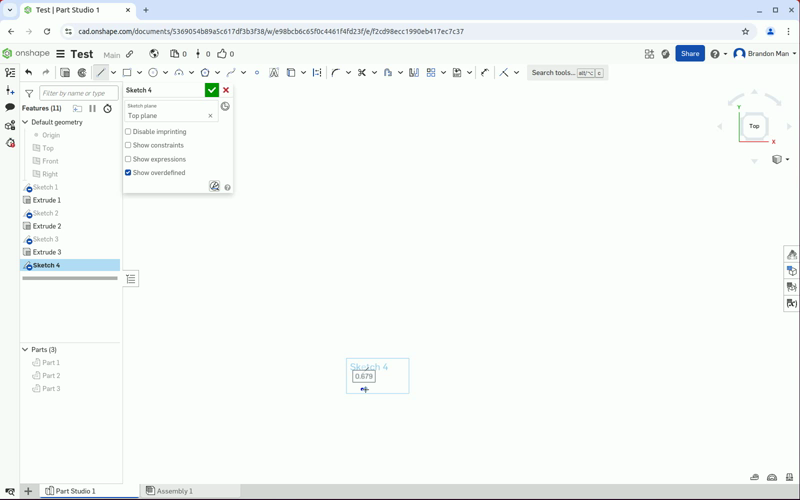
key_down(shift)
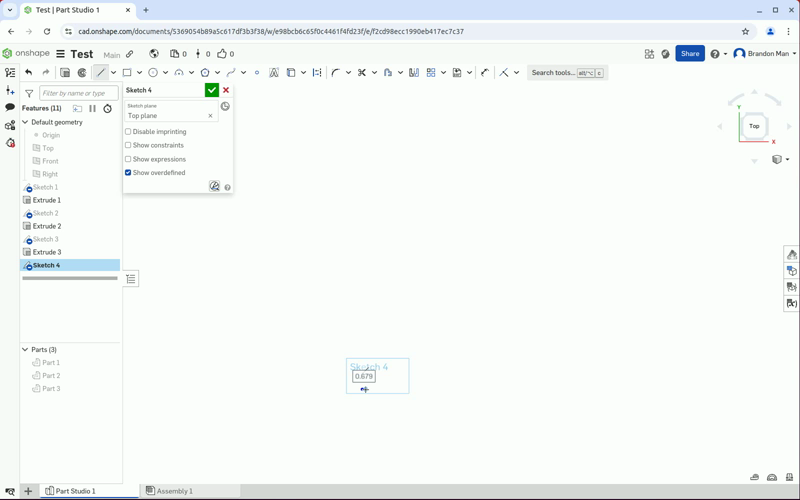
mouse_move(395, 389)
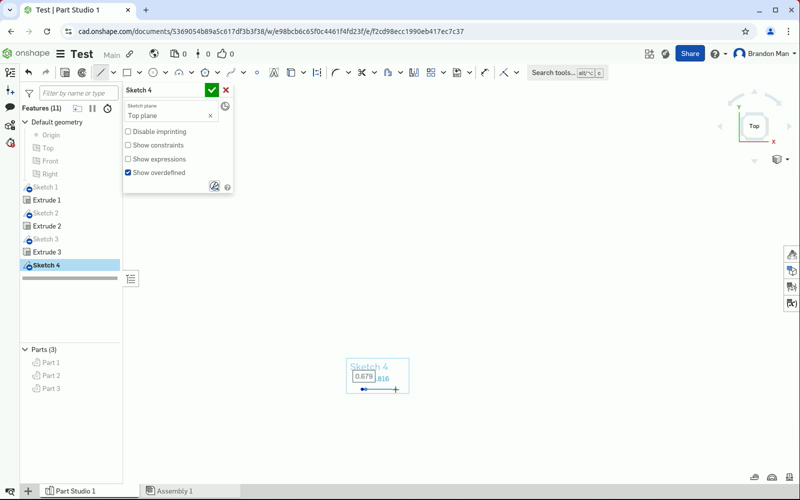
mouse_move(365, 332)
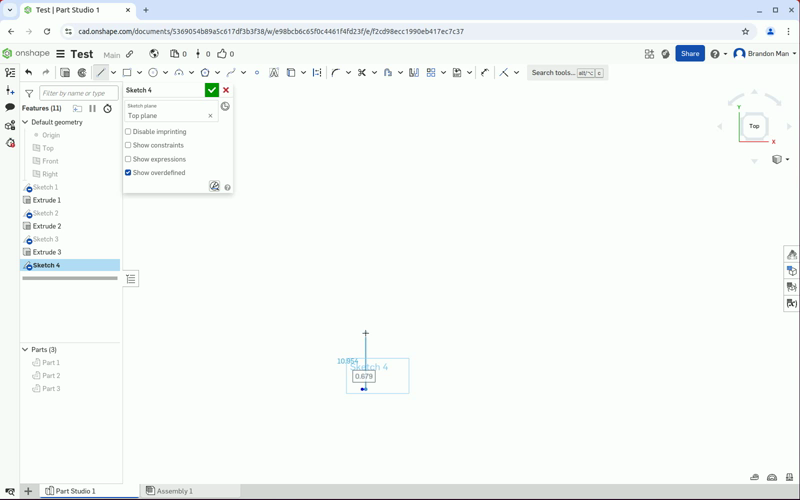
click(365, 332)
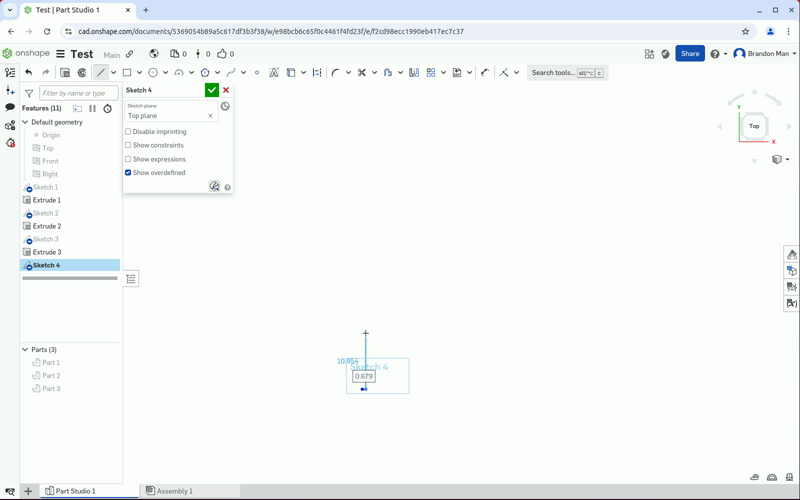
key_up(shift)
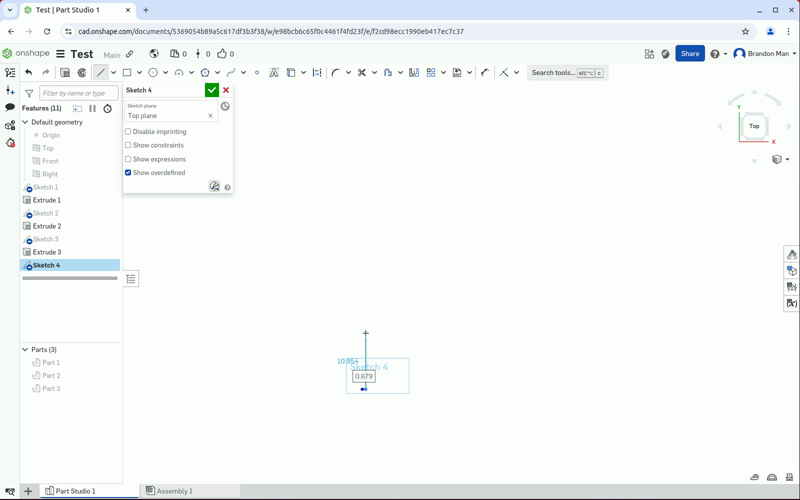
key_down(shift)
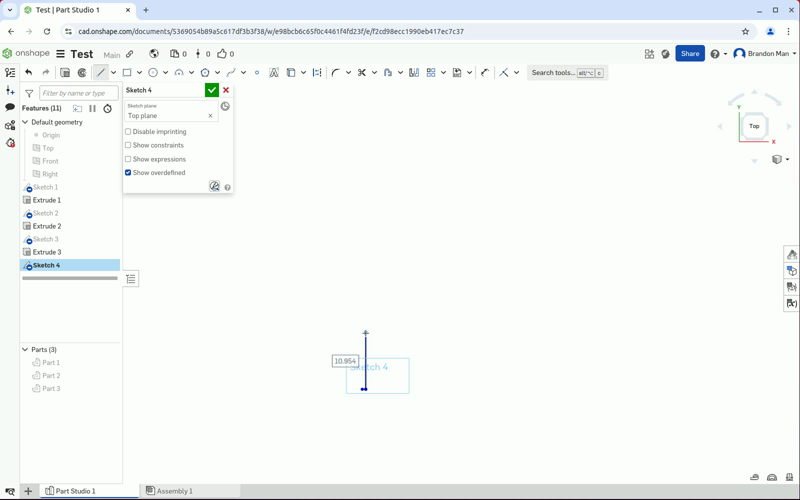
mouse_move(395, 332)
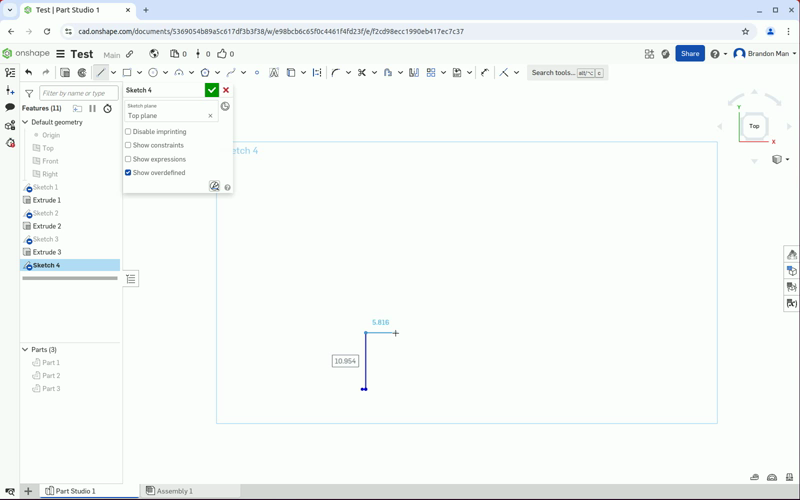
mouse_move(362, 332)
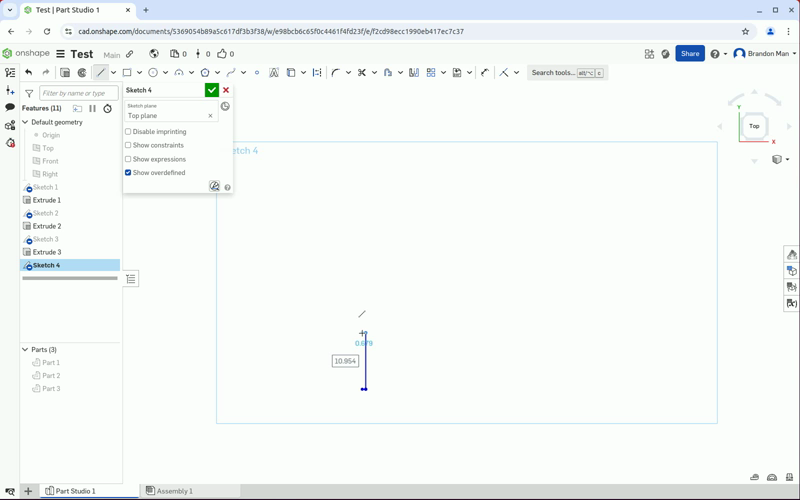
scroll(6)
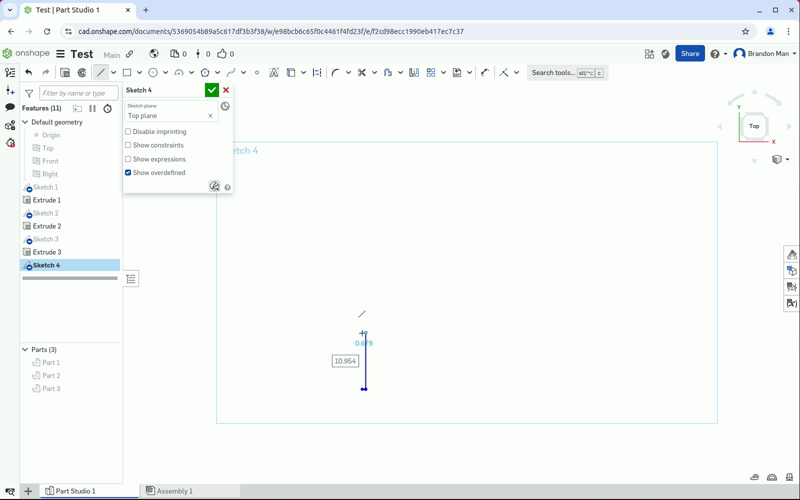
scroll(6)
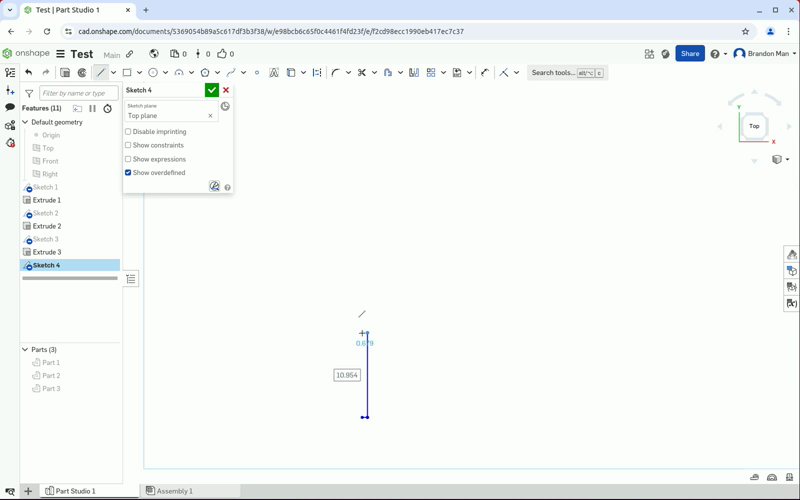
scroll(6)
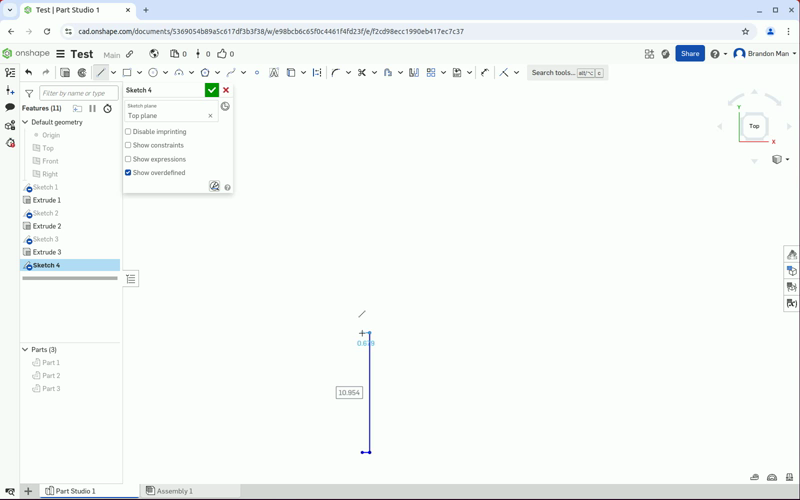
scroll(6)
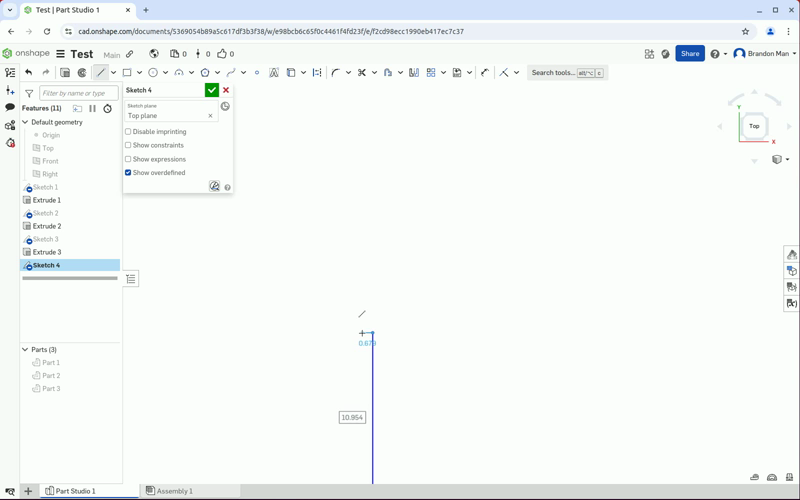
scroll(6)
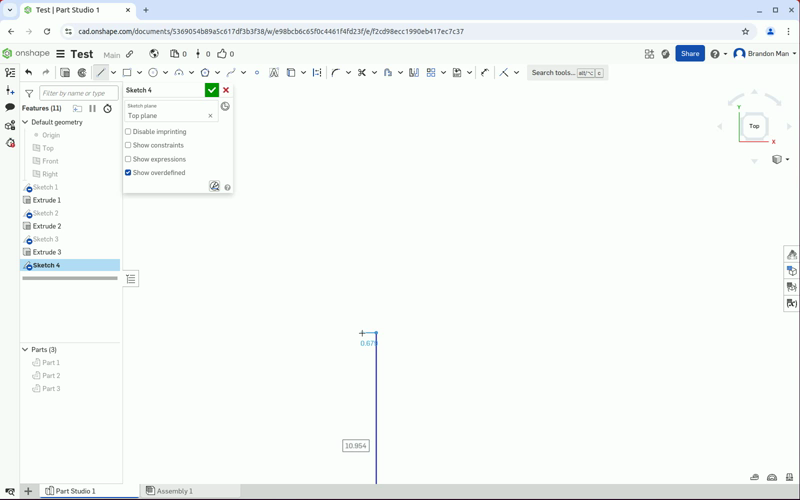
scroll(6)
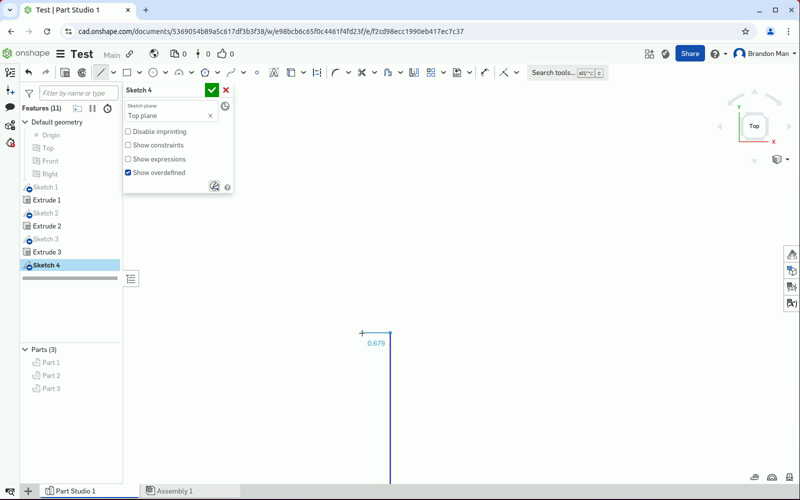
scroll(6)
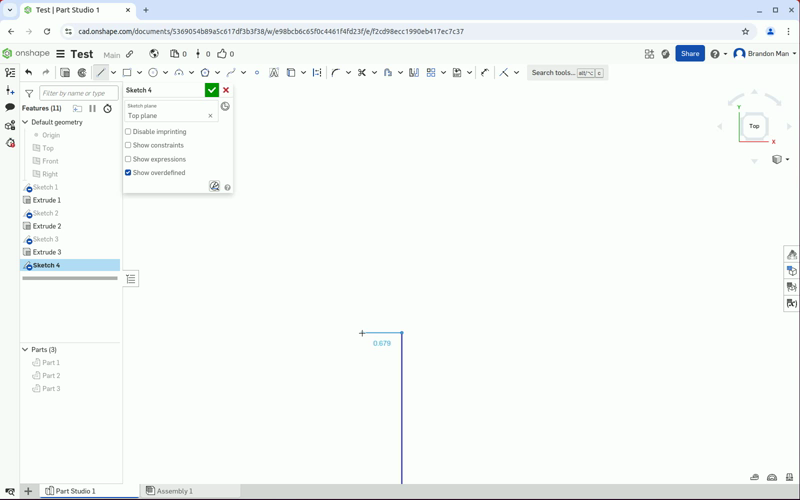
click(362, 332)
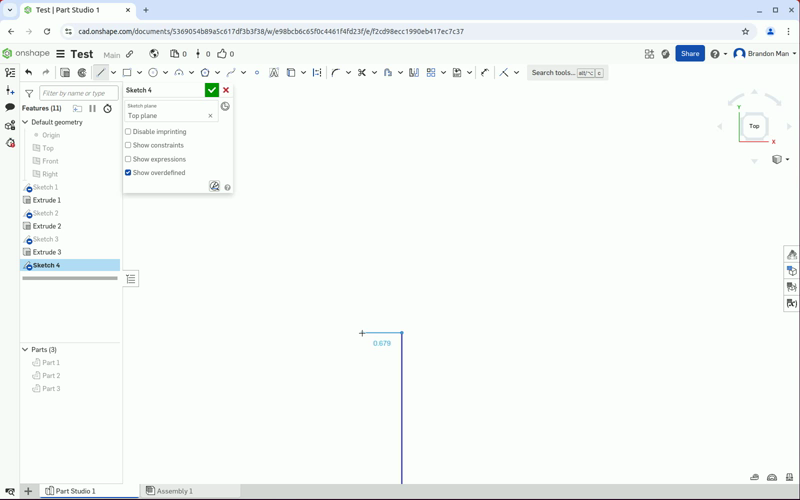
scroll(-6)
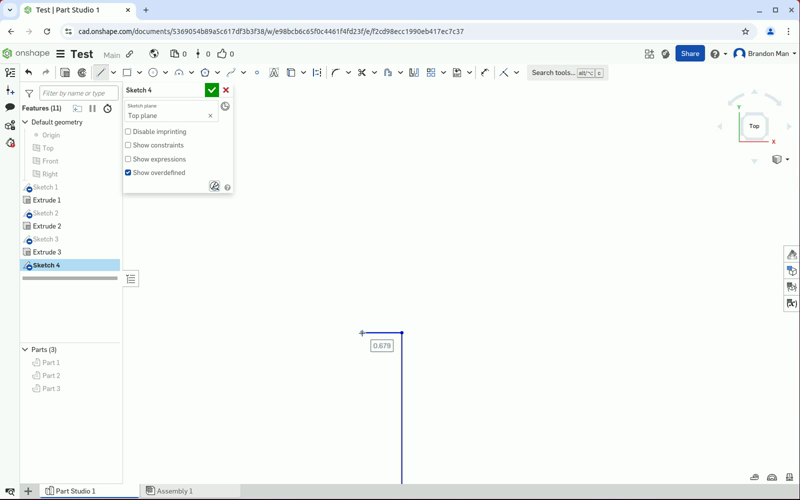
scroll(-6)
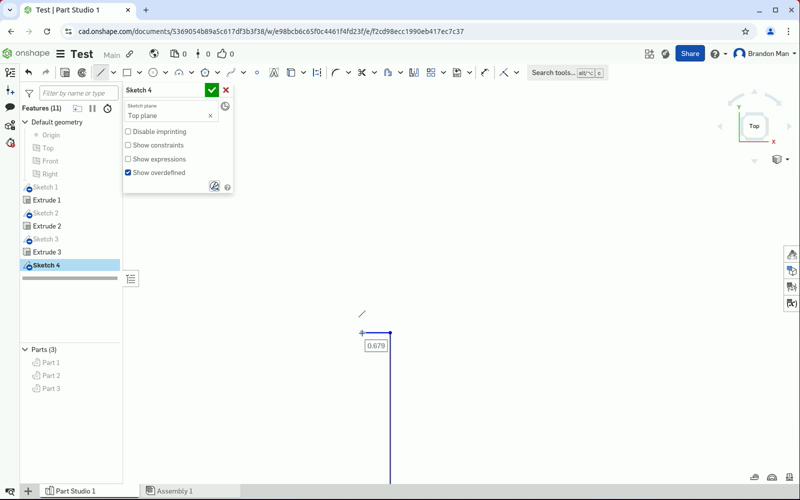
scroll(-6)
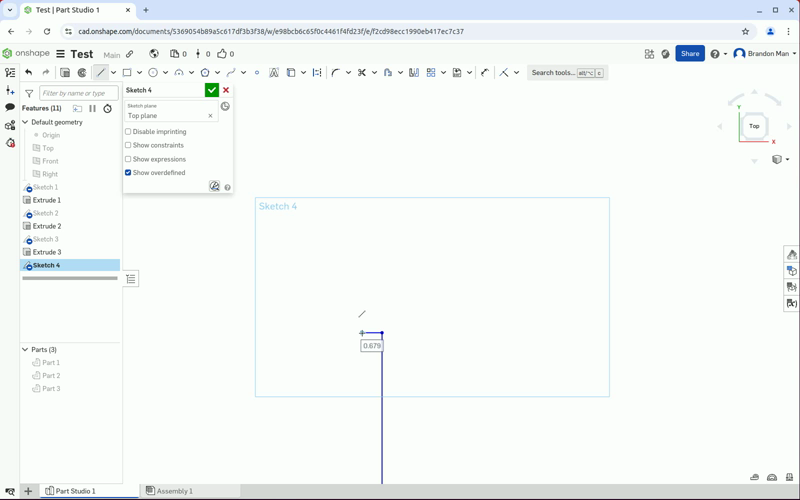
scroll(-6)
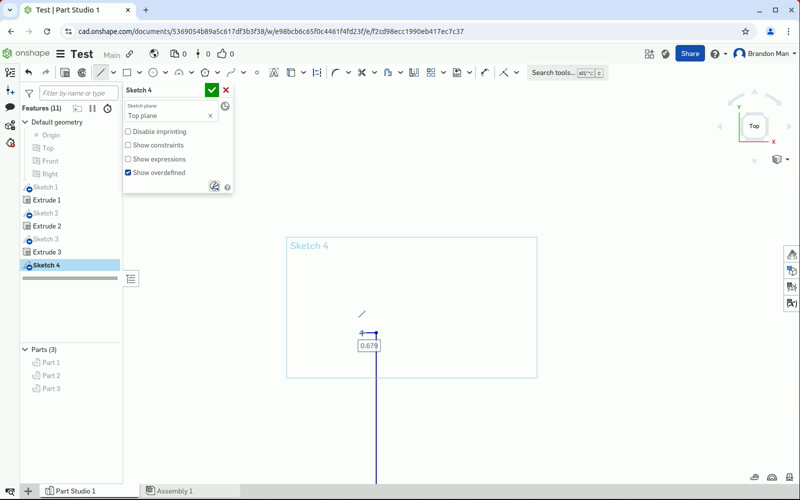
scroll(-6)
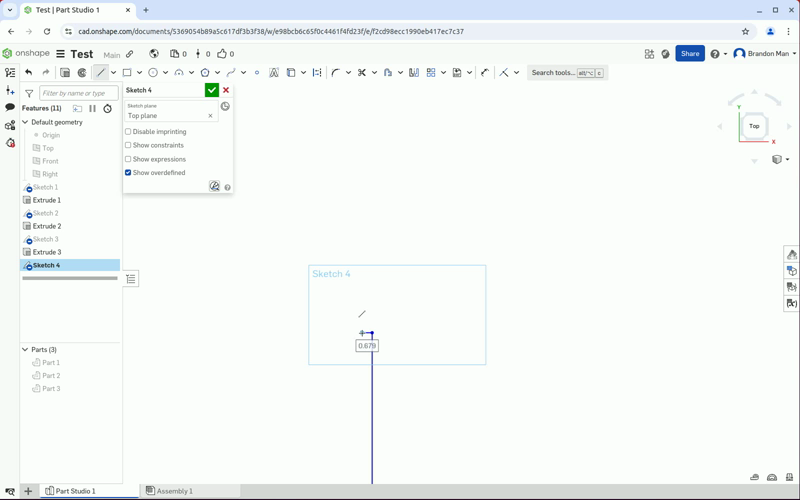
scroll(-6)
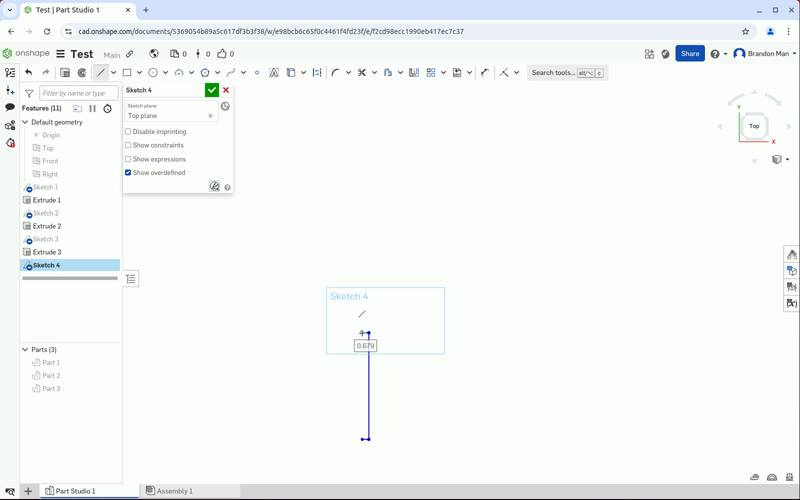
scroll(-6)
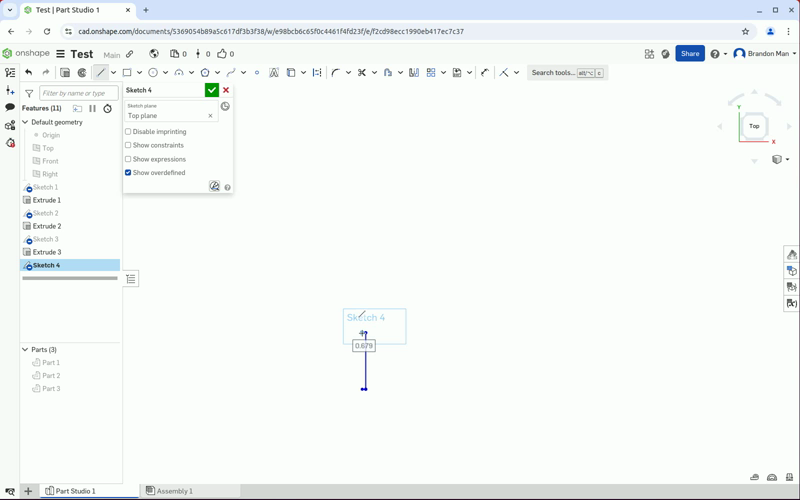
key_up(shift)
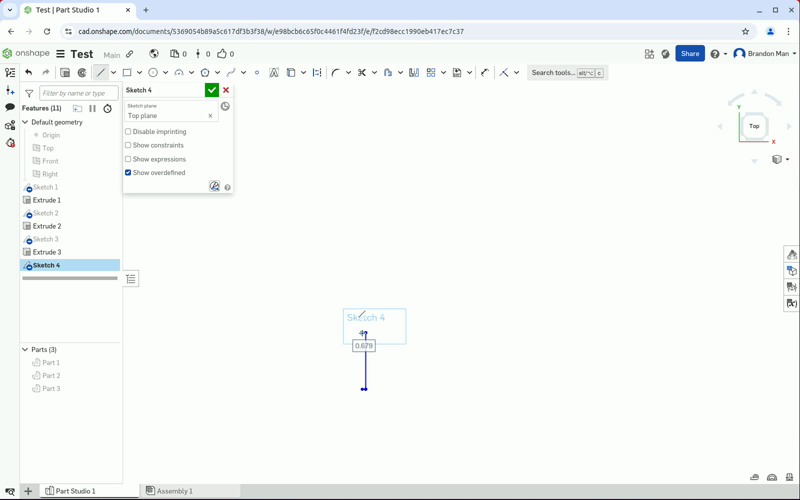
mouse_move(392, 332)
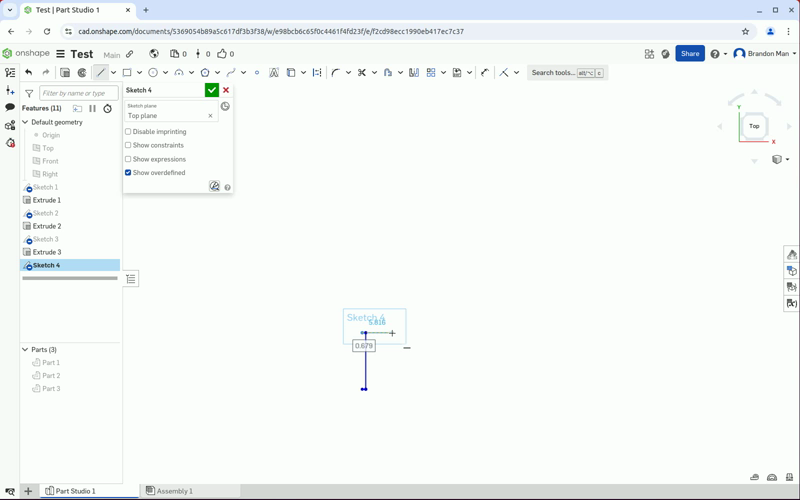
key_down(shift)
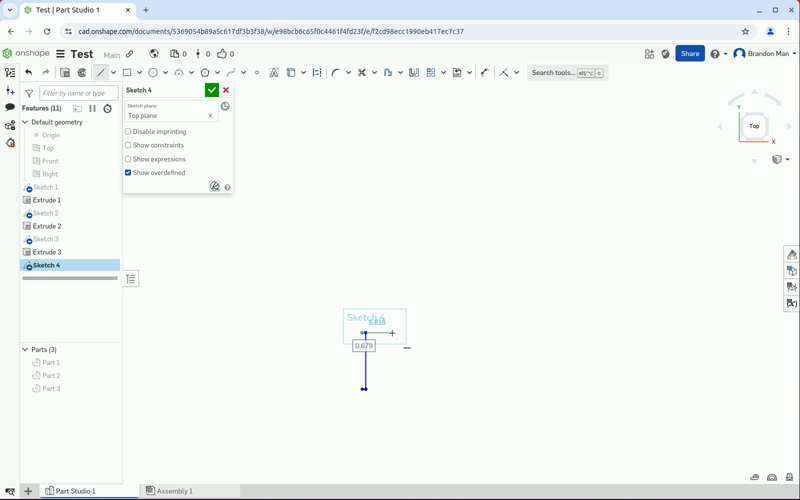
mouse_move(362, 389)
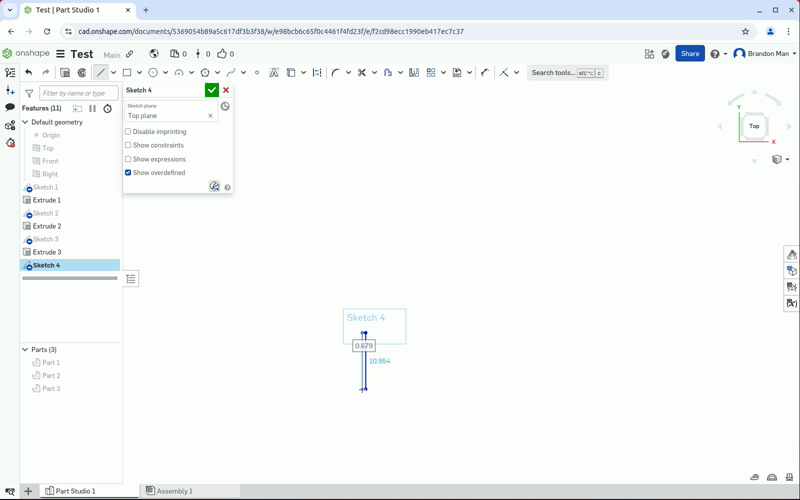
scroll(6)
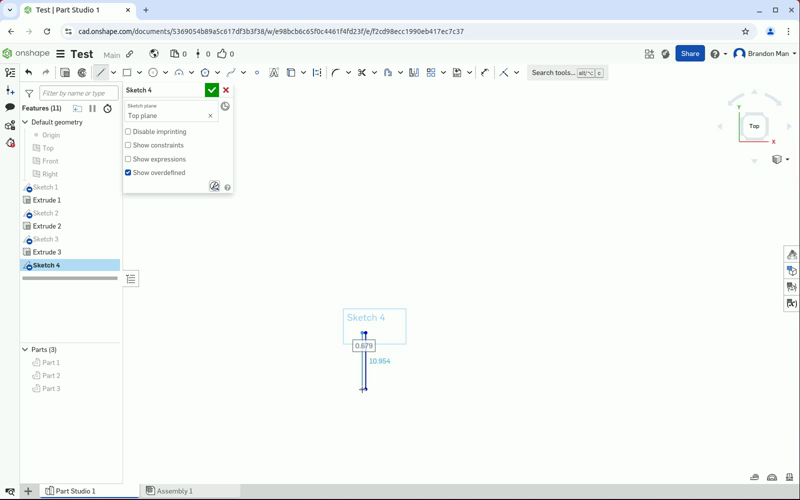
scroll(6)
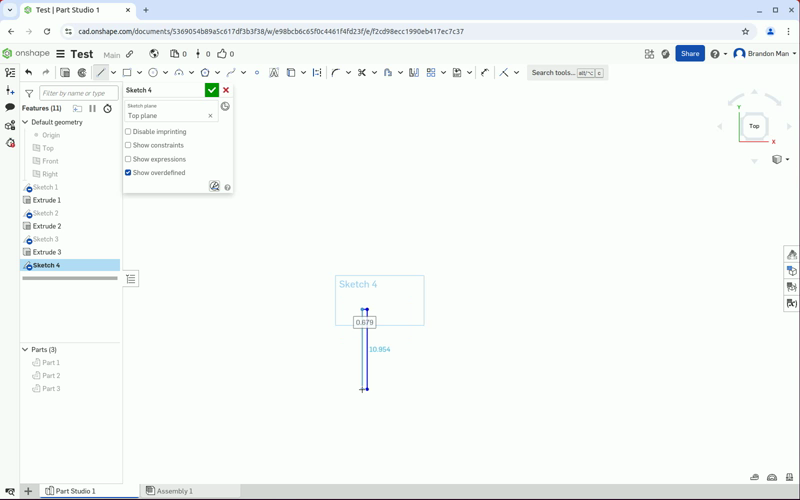
scroll(6)
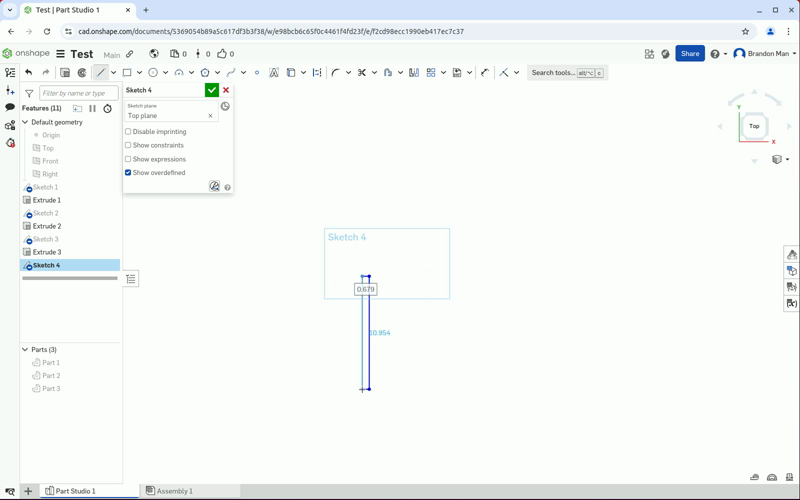
scroll(6)
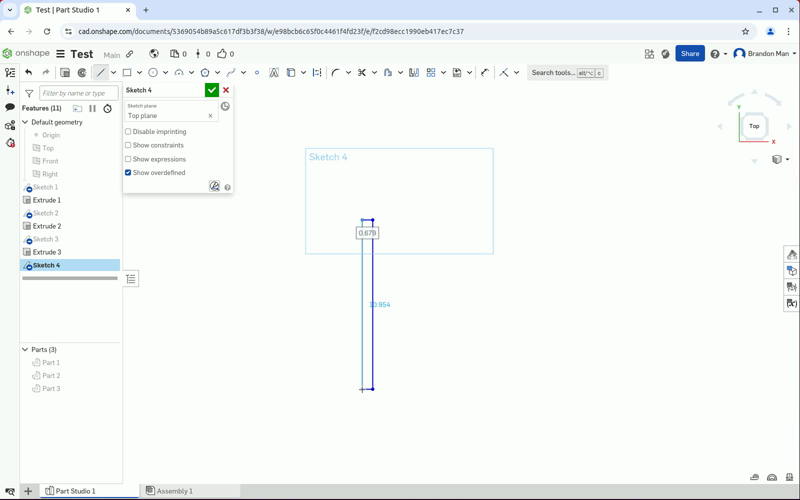
scroll(6)
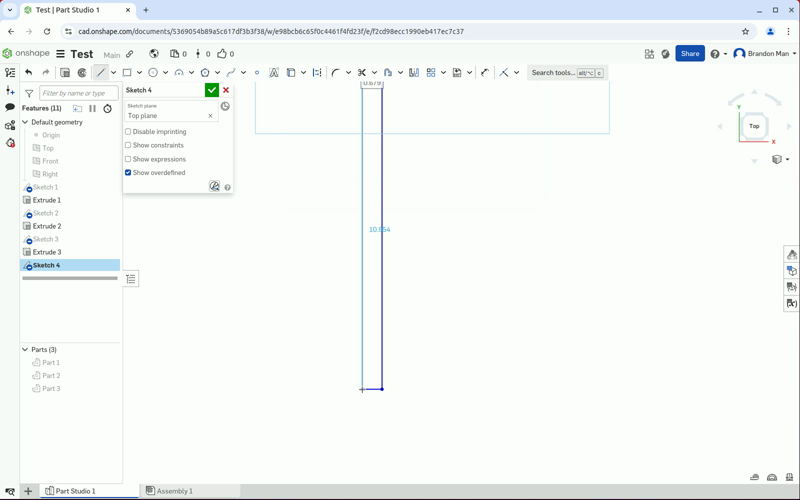
scroll(6)
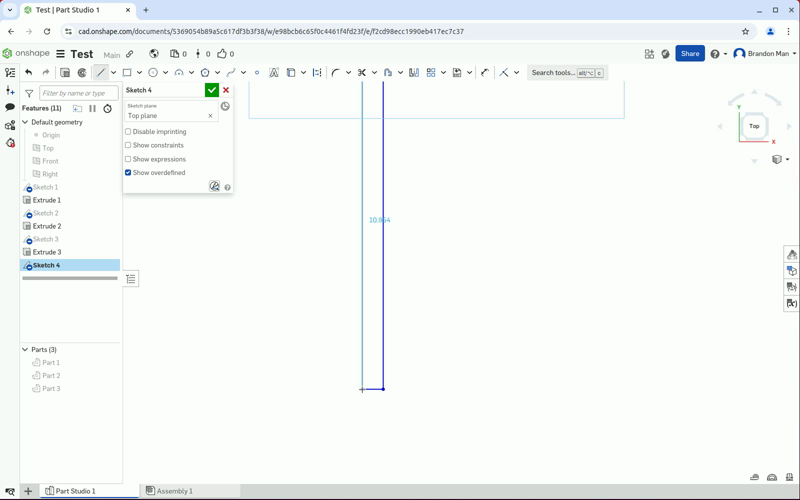
scroll(6)
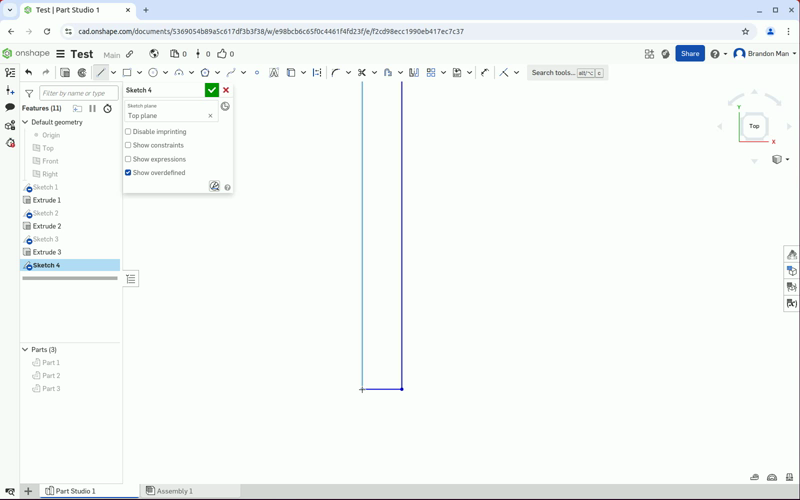
key_up(shift)
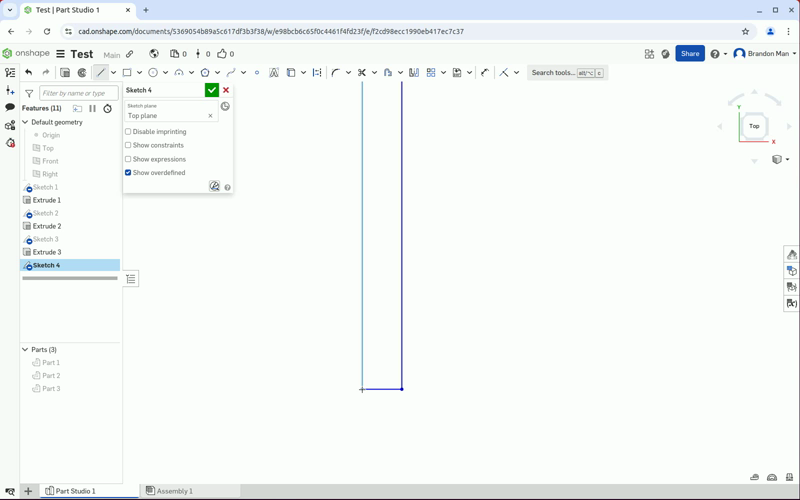
click(362, 389)
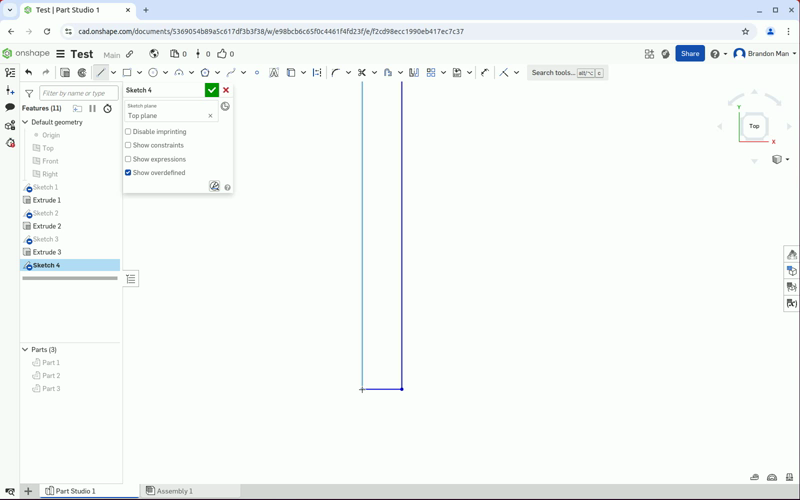
scroll(-6)
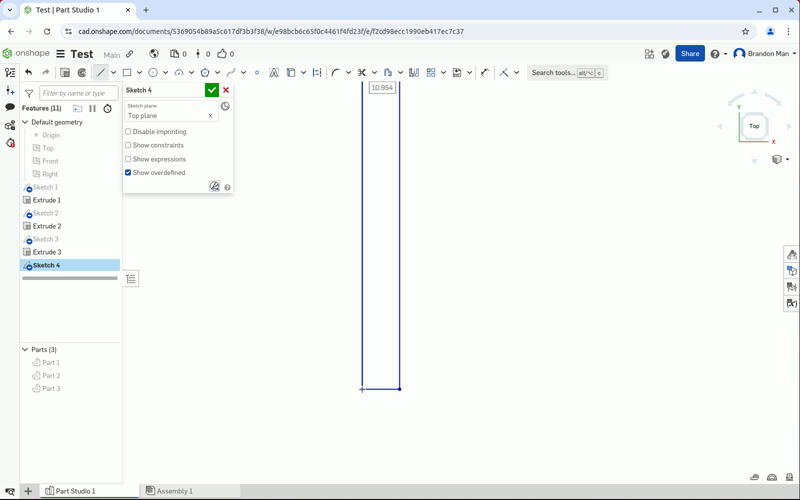
scroll(-6)
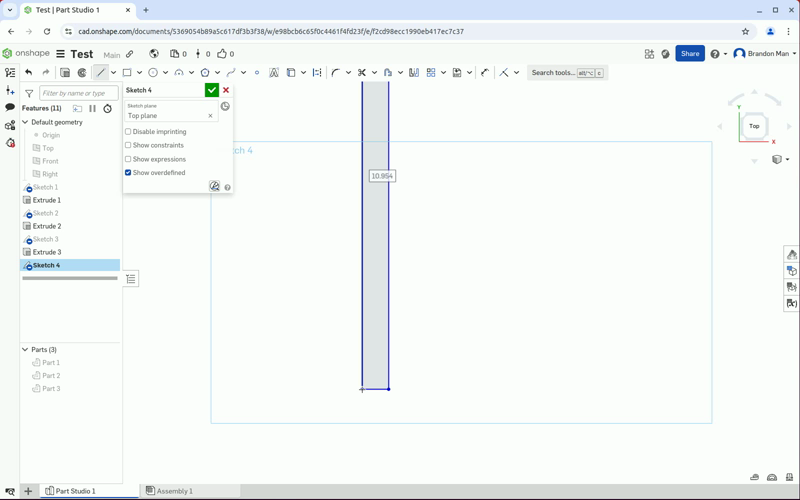
scroll(-6)
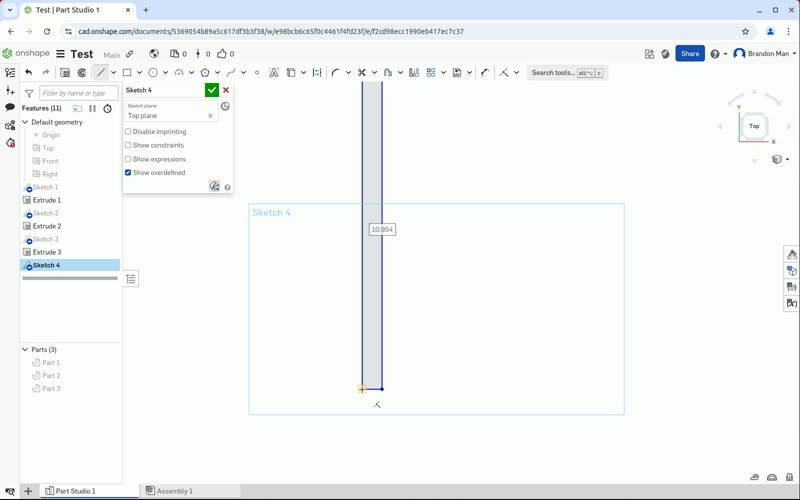
scroll(-6)
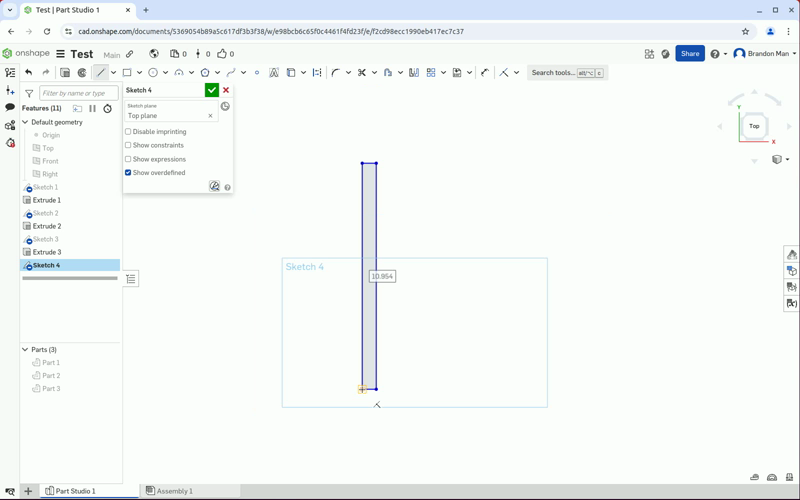
scroll(-6)
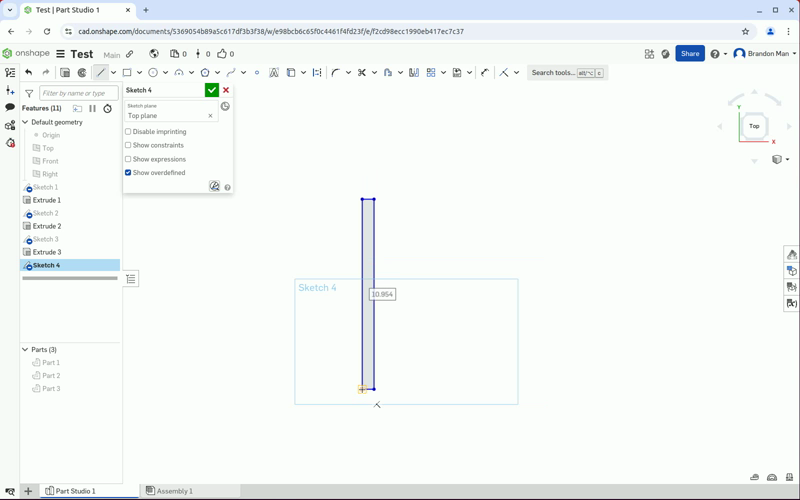
scroll(-6)
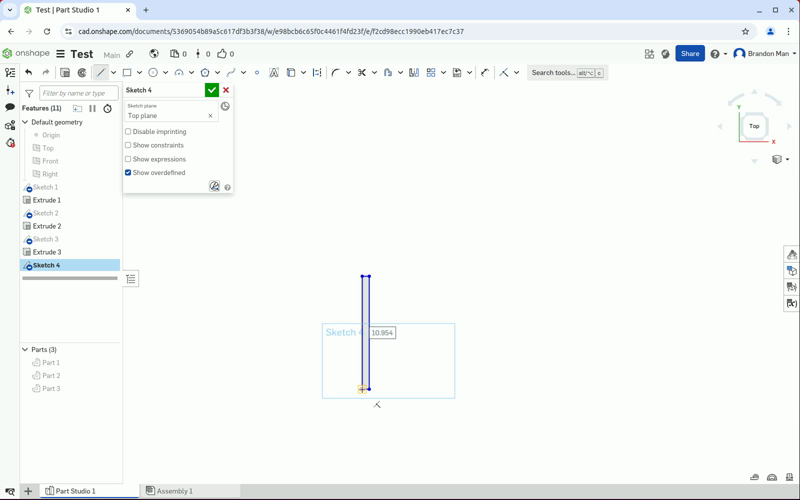
scroll(-6)
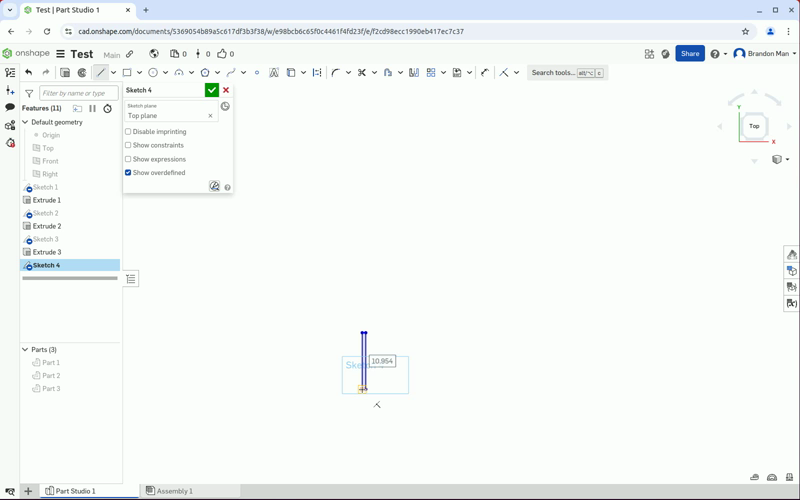
key(esc)
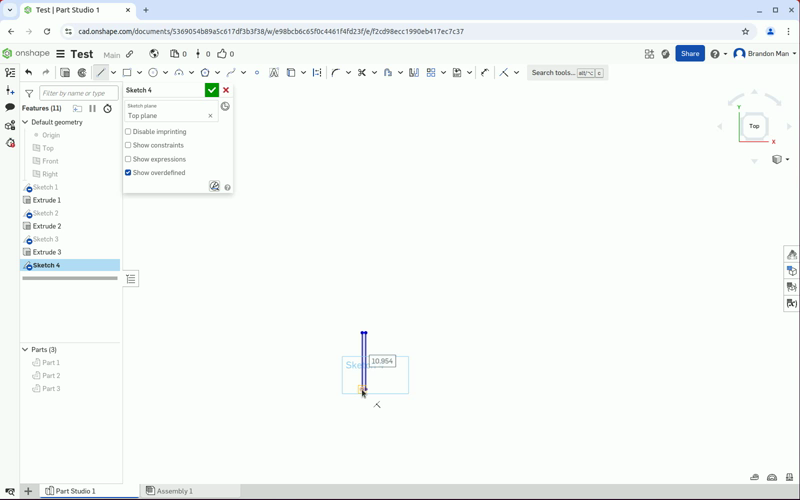
mouse_move(363, 377)
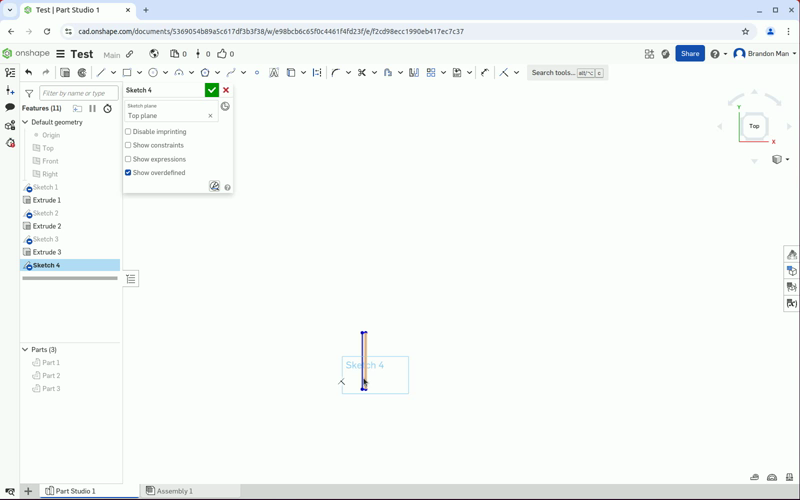
scroll(6)
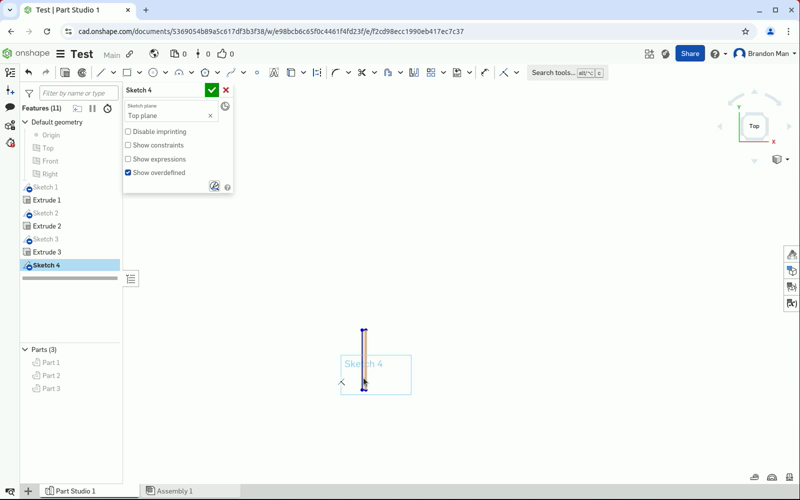
scroll(6)
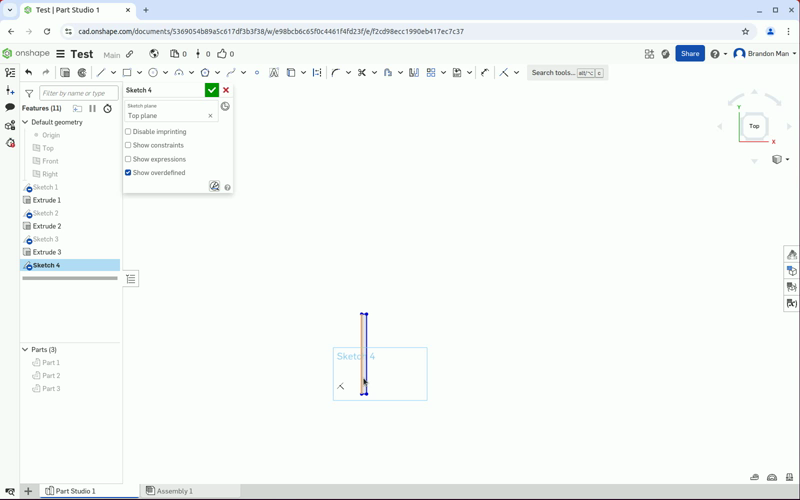
scroll(6)
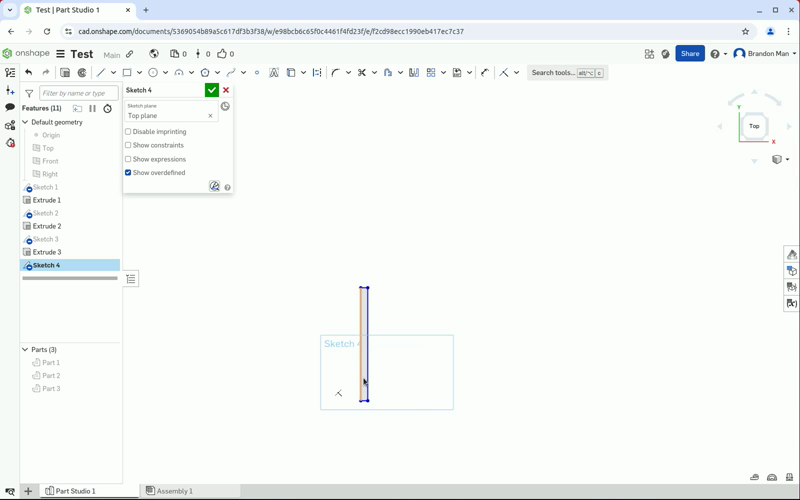
scroll(6)
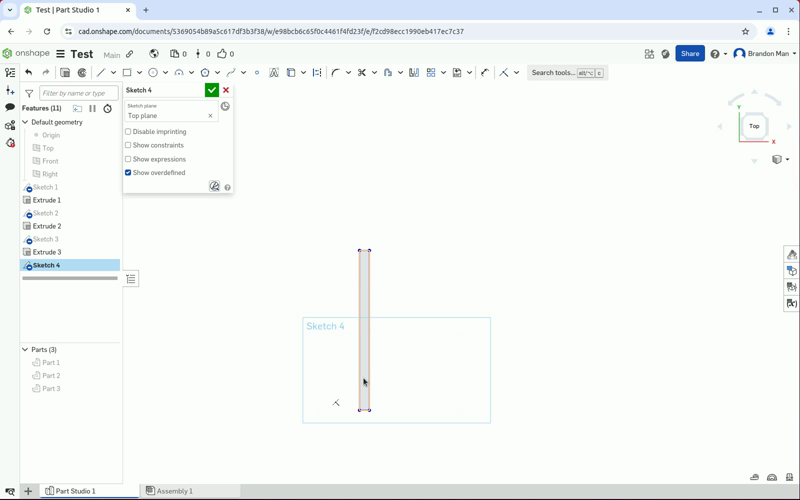
scroll(6)
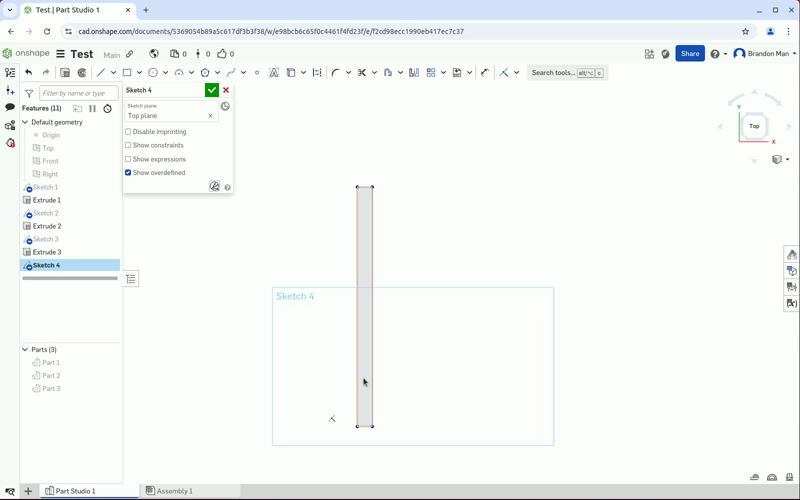
scroll(6)
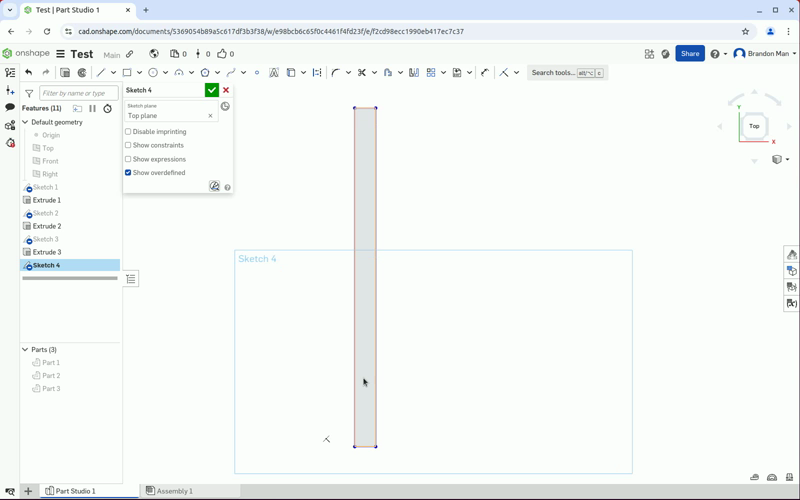
scroll(6)
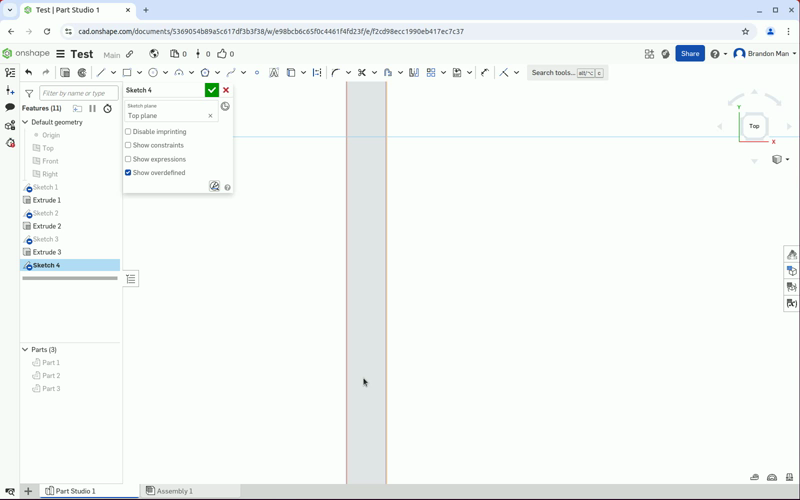
click(363, 377)
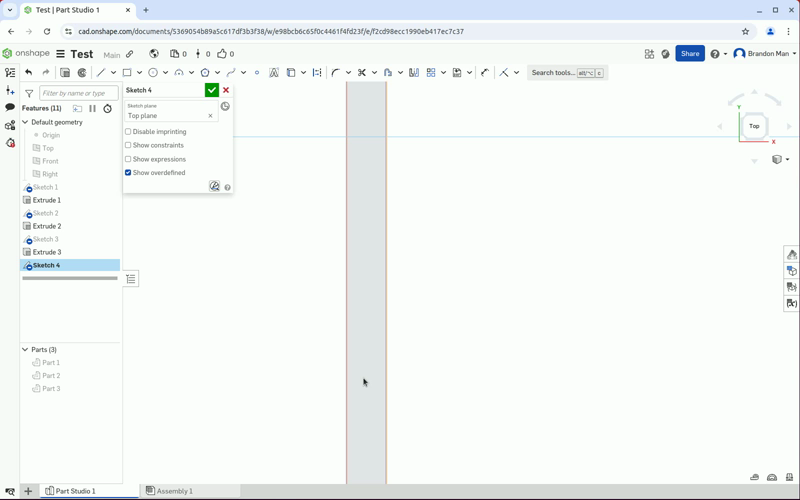
scroll(-6)
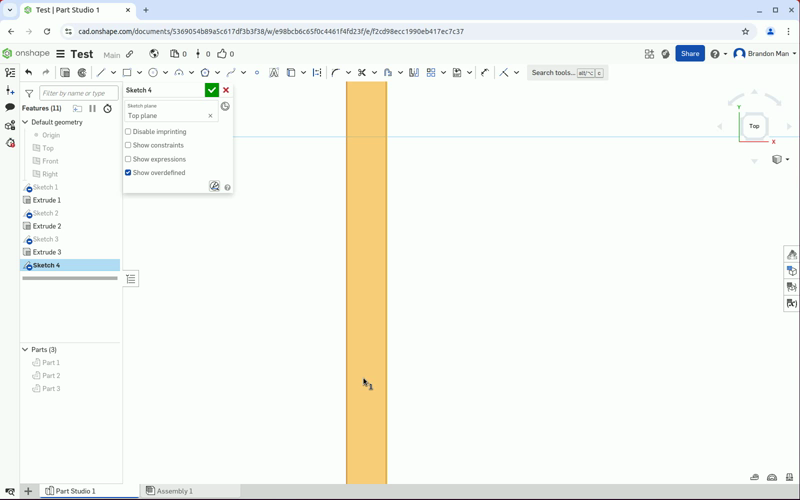
scroll(-6)
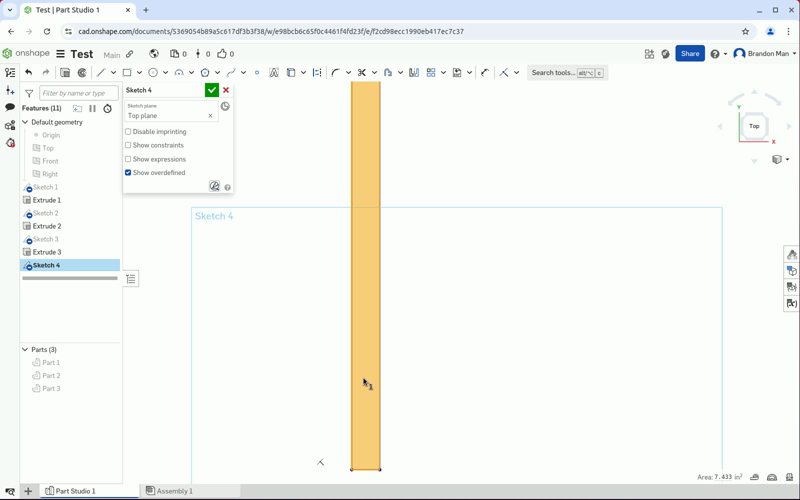
scroll(-6)
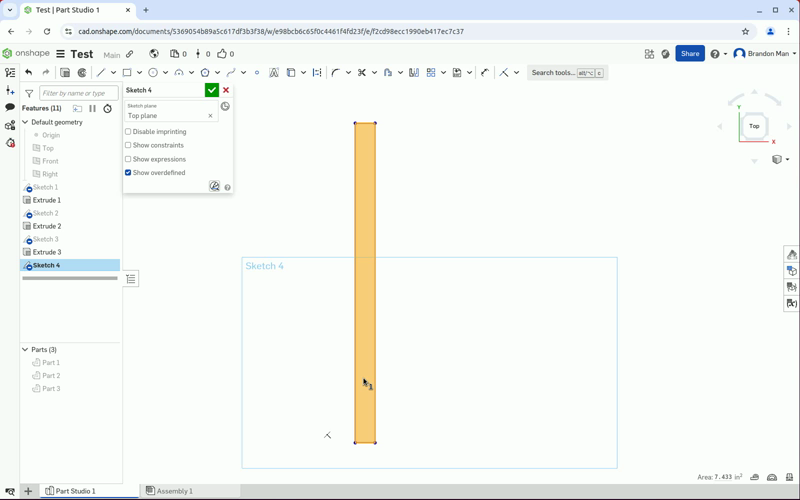
scroll(-6)
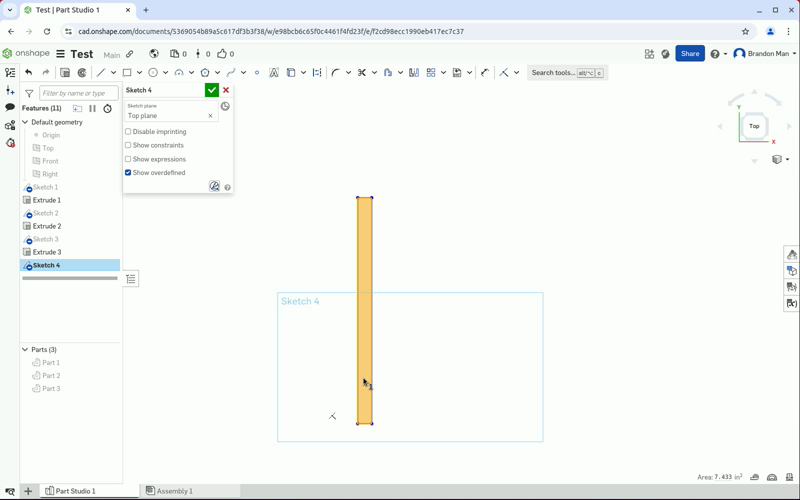
scroll(-6)
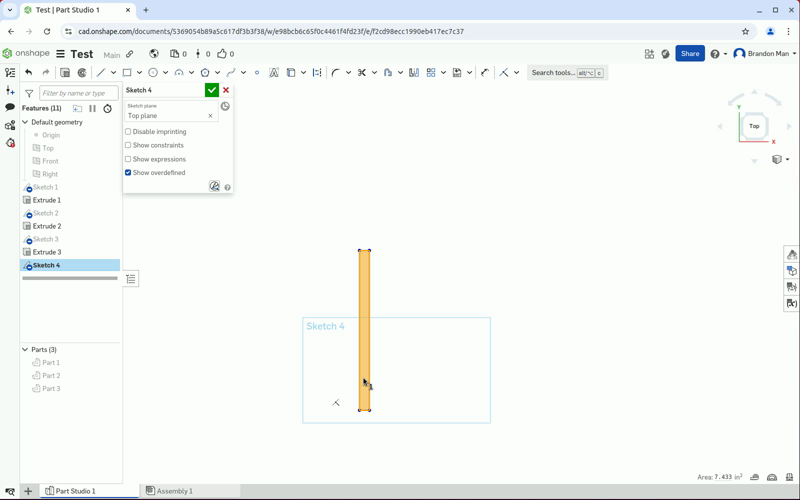
scroll(-6)
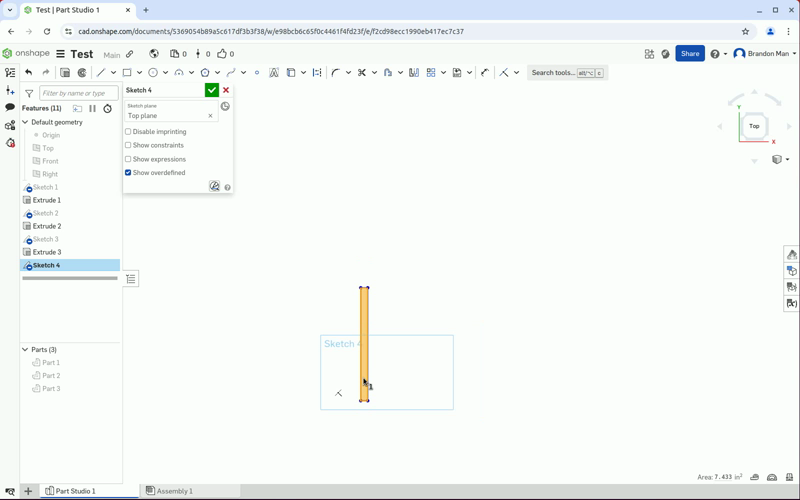
scroll(-6)
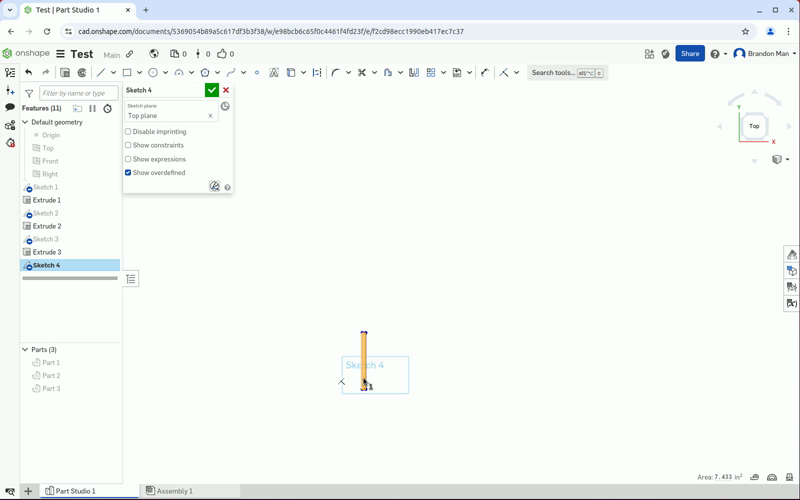
mouse_move(73, 352)
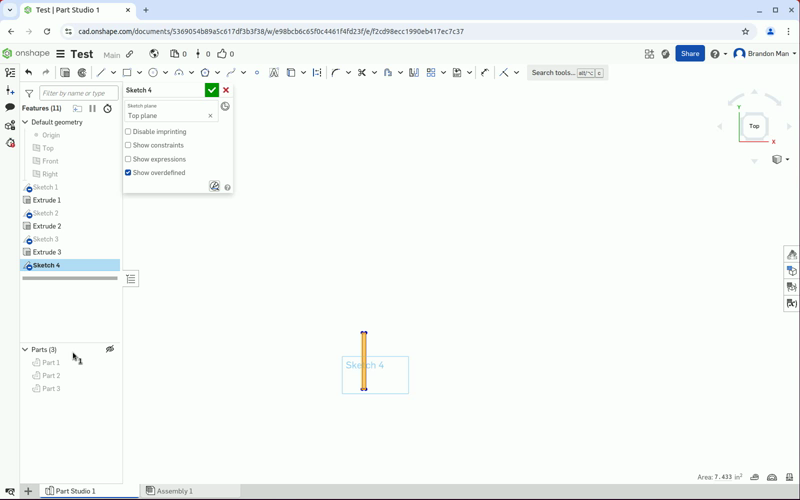
key(shift+y)
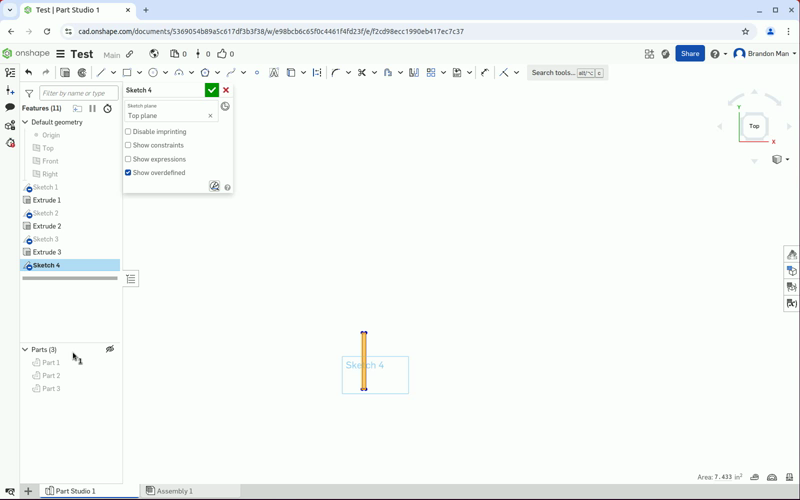
key(shift+e)
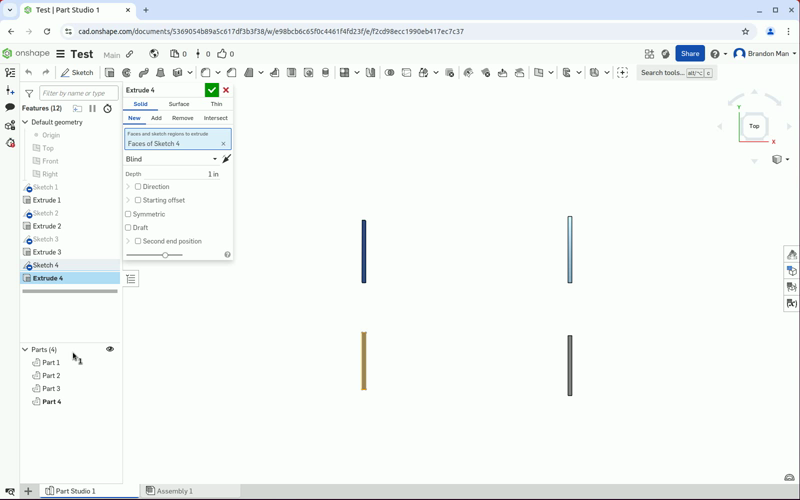
mouse_move(143, 106)
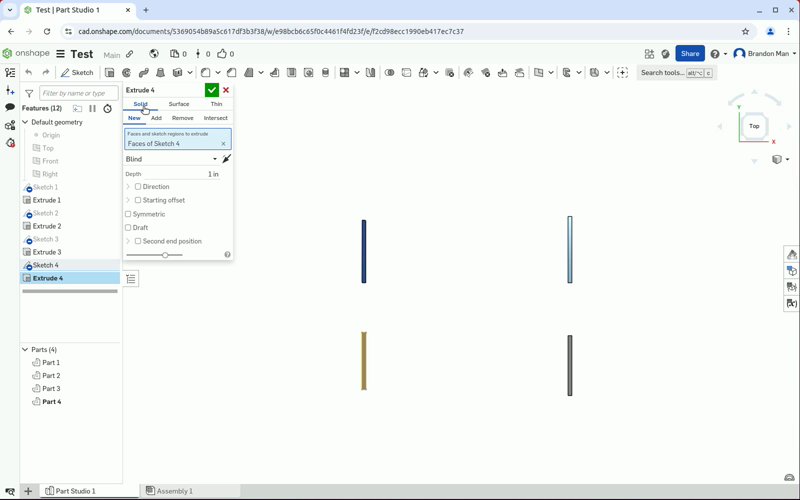
click(143, 106)
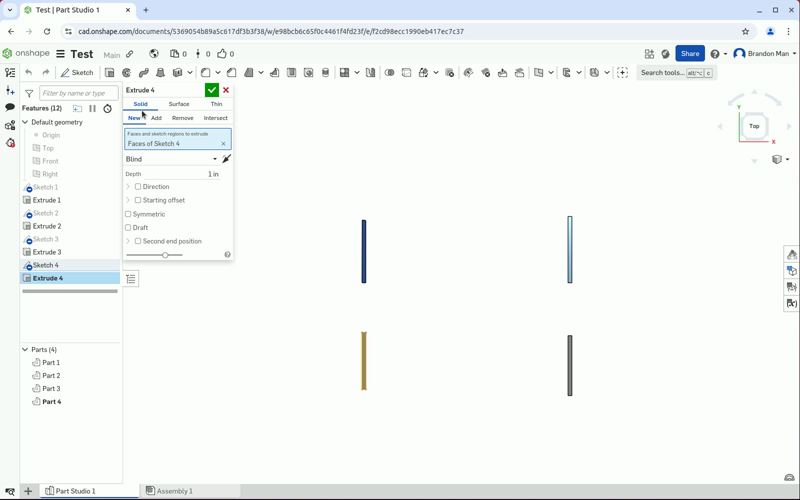
mouse_move(137, 120)
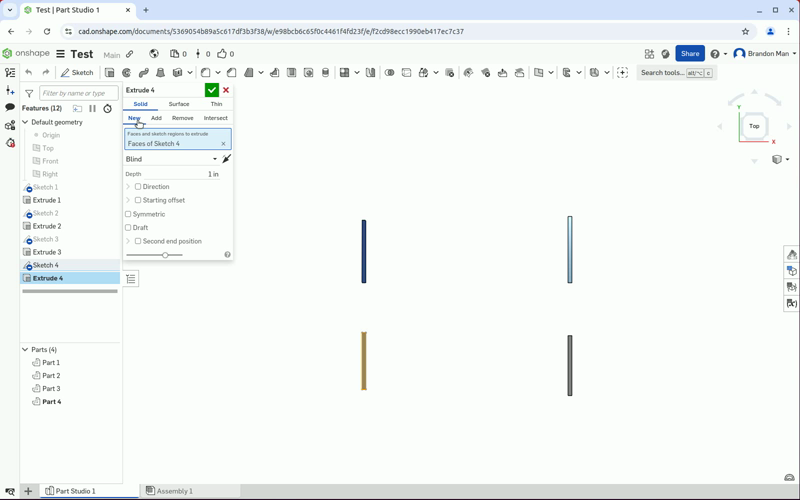
click(137, 120)
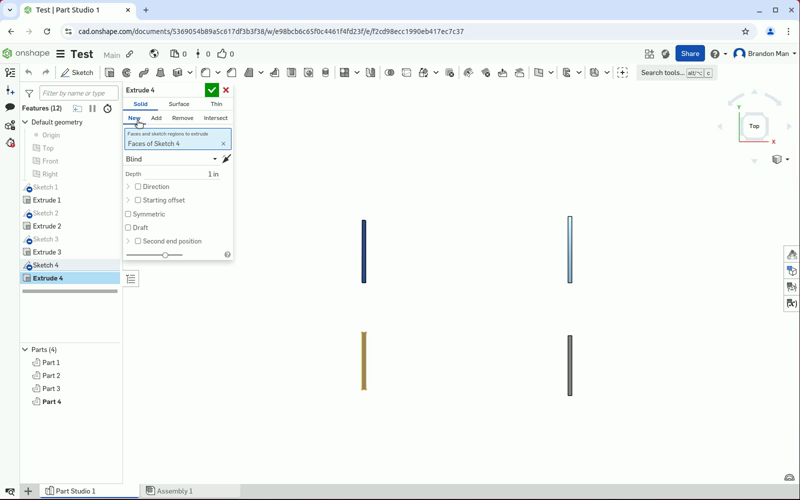
key(tab, 4)
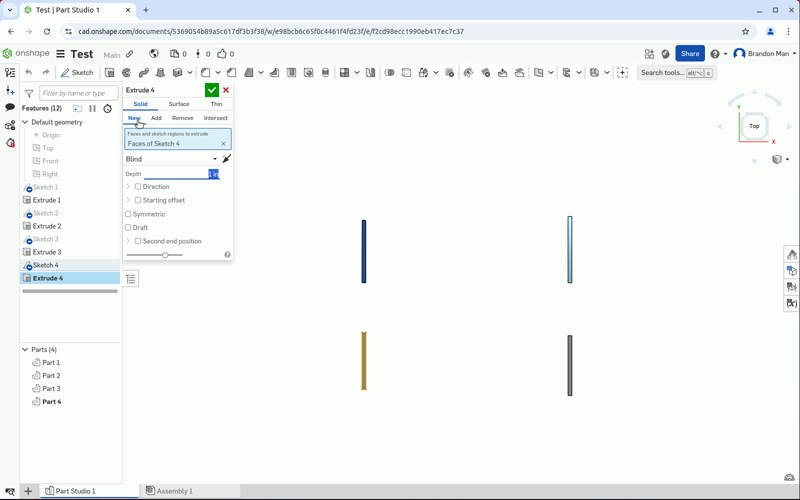
text(0.722)
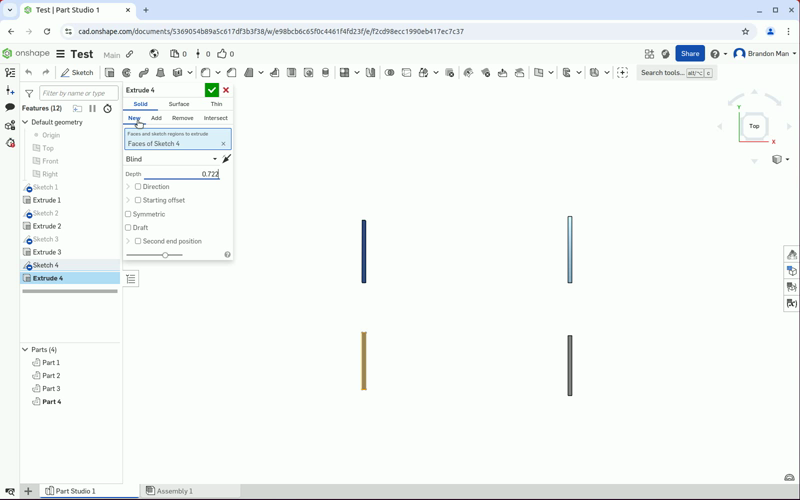
key(enter)
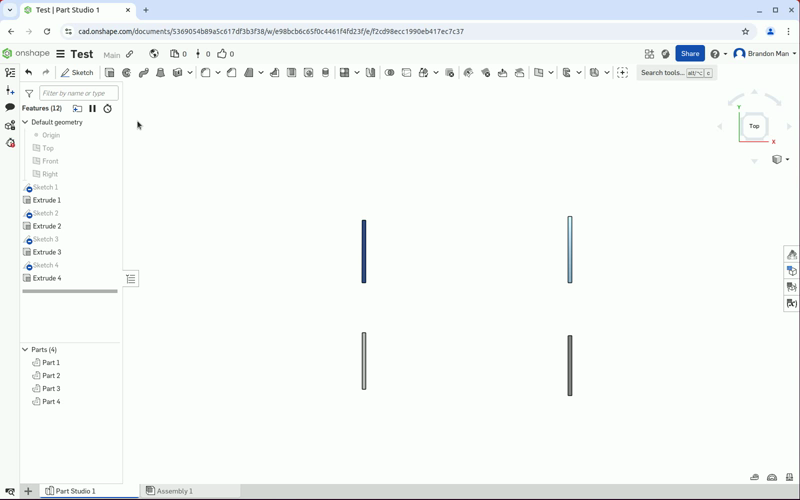
key(shift+h)
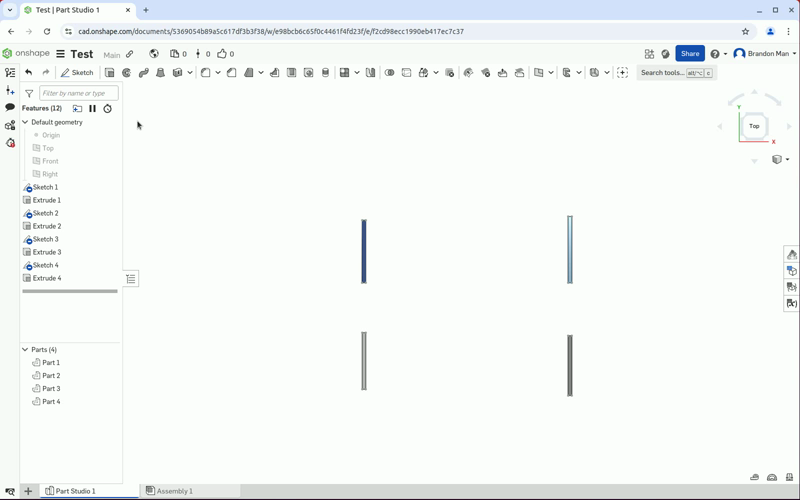
key(shift+h)
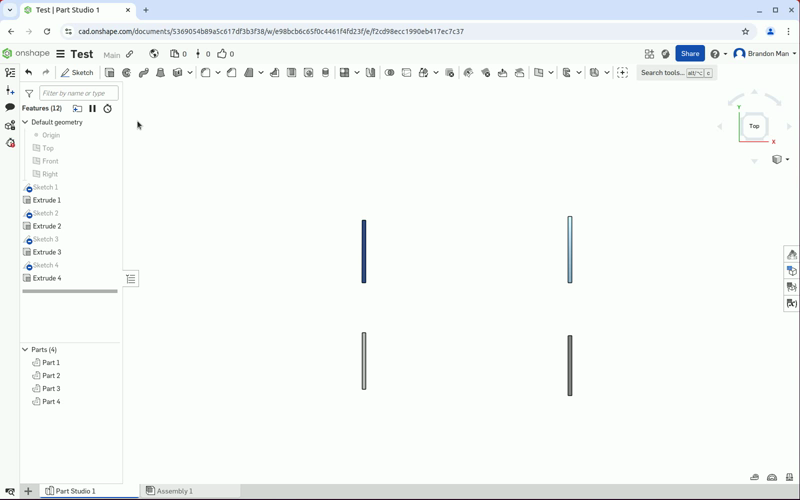
mouse_move(73, 189)
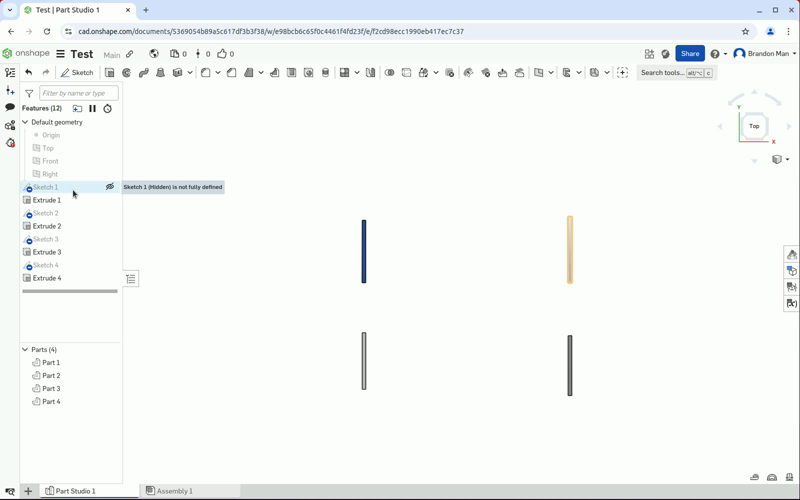
click(73, 189)
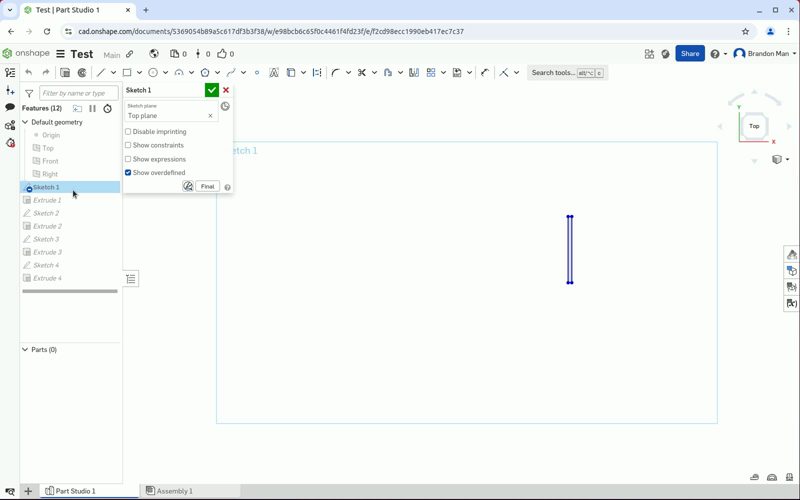
mouse_move(229, 92)
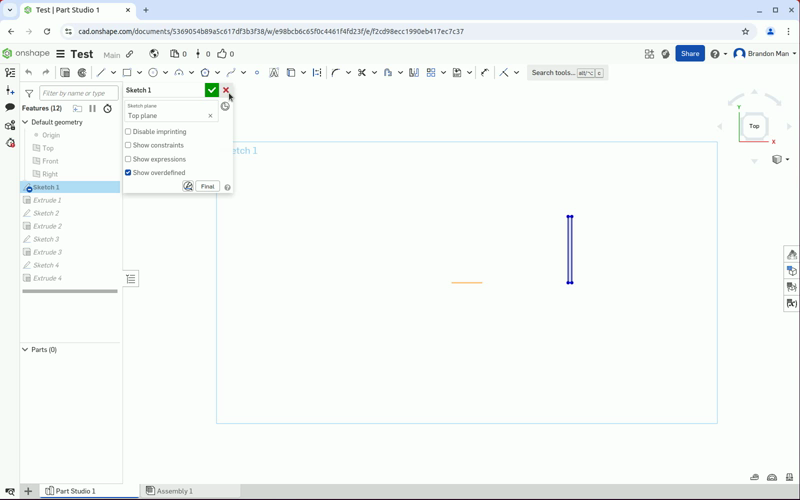
click(229, 92)
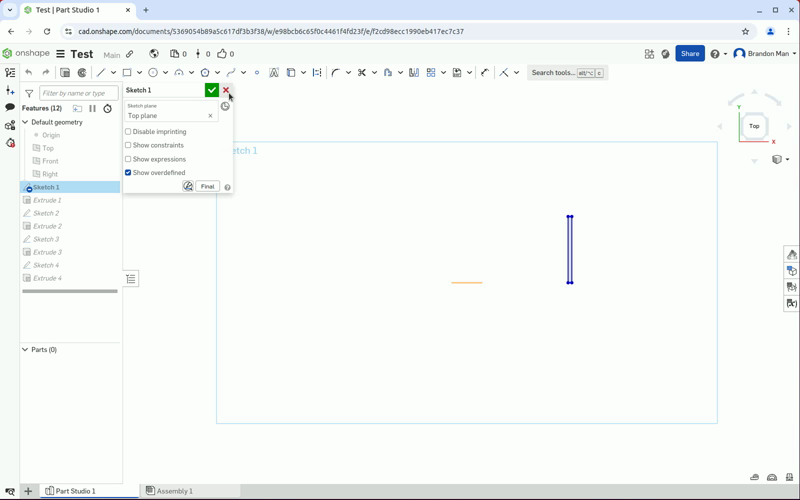
key(shift+s)
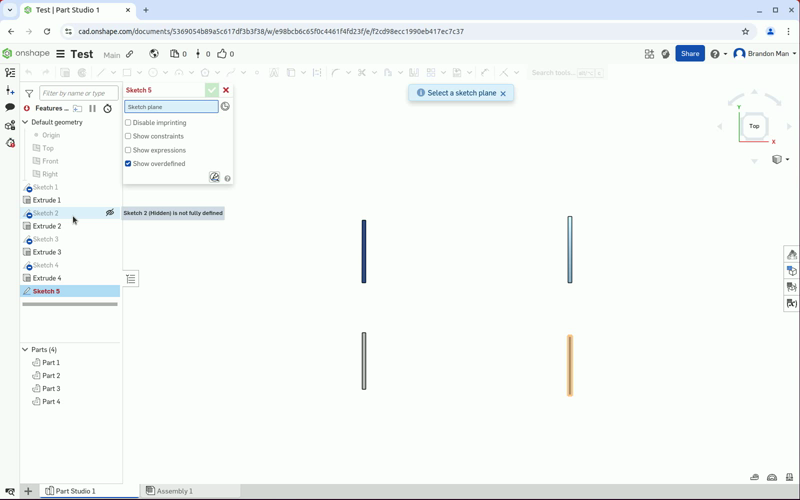
scroll(3)
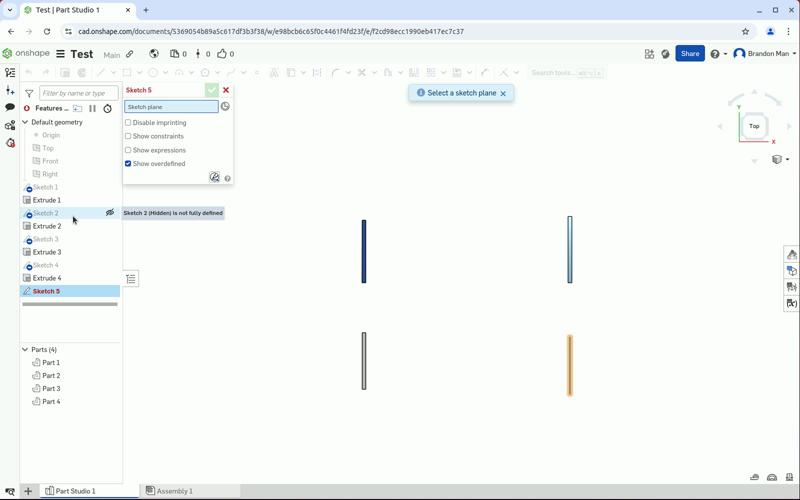
mouse_move(73, 150)
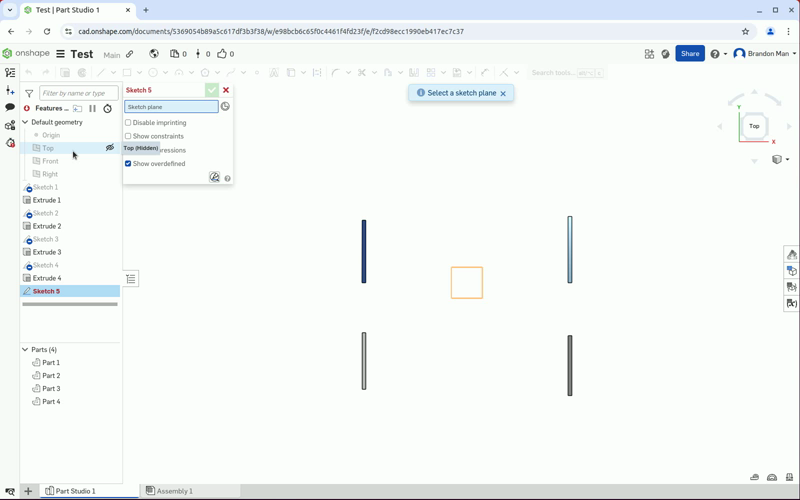
click(73, 150)
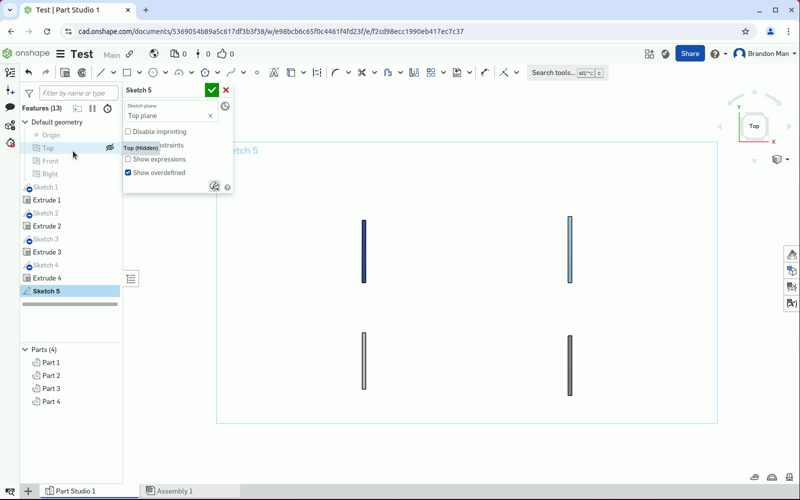
mouse_move(73, 352)
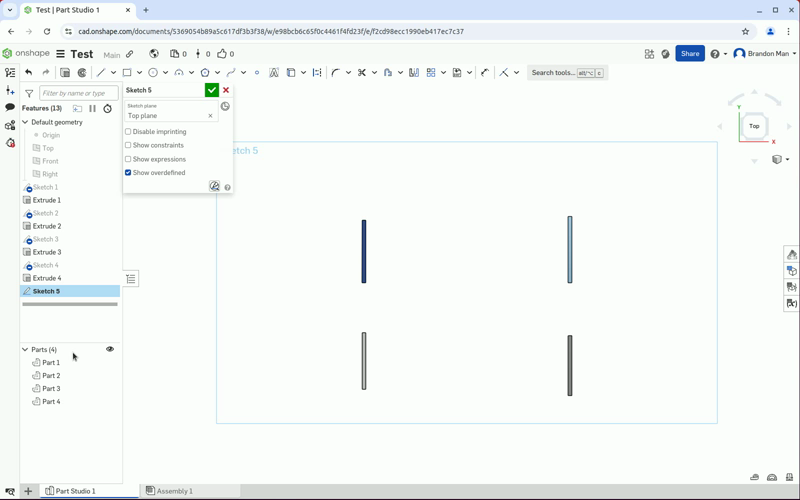
key(y)
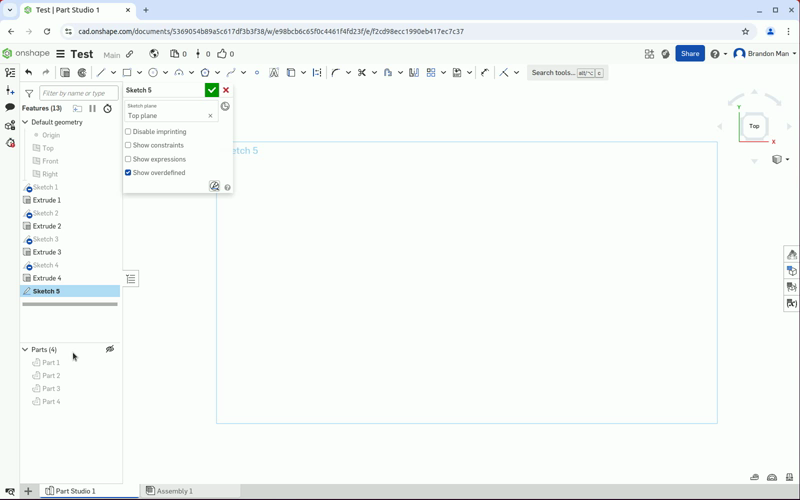
key(l)
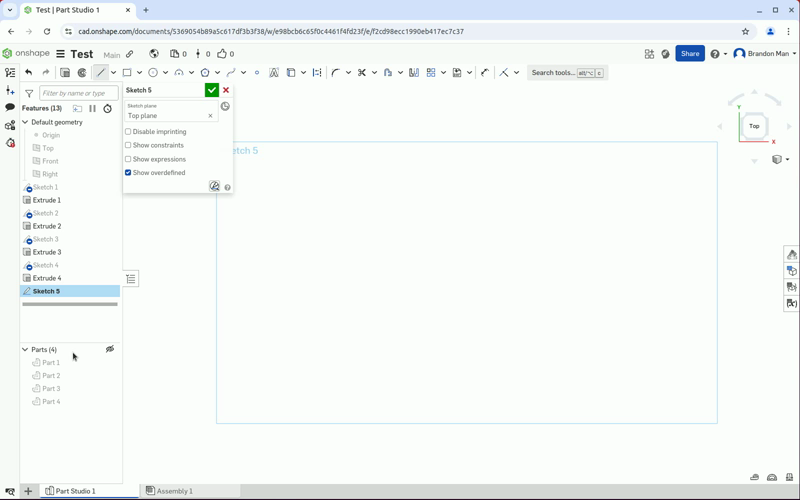
key_down(shift)
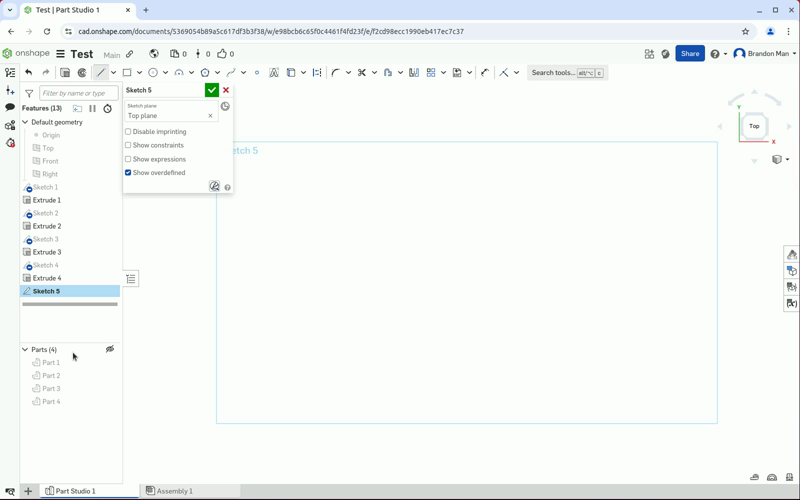
mouse_move(364, 395)
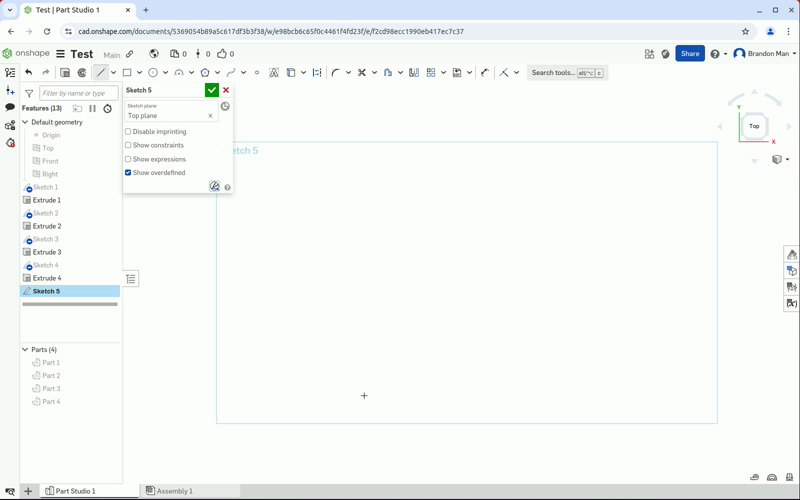
click(364, 395)
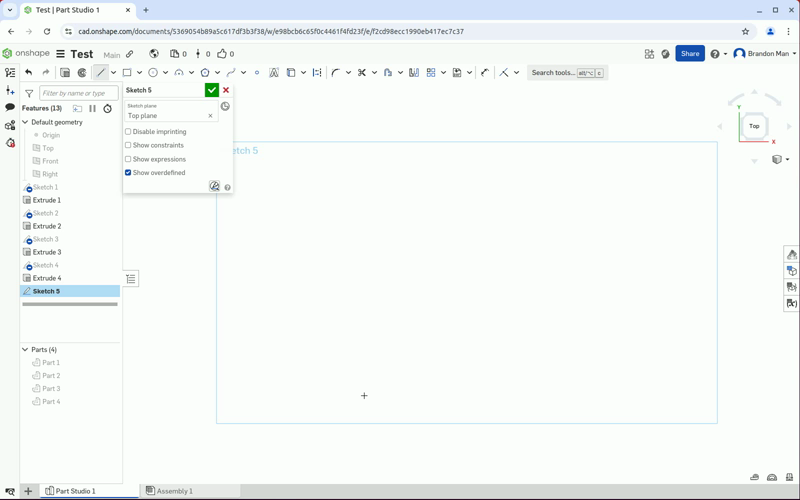
key_up(shift)
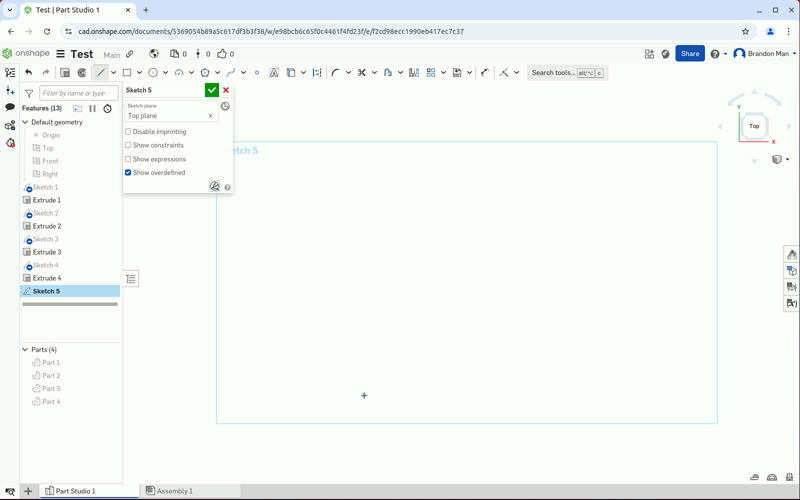
key_down(shift)
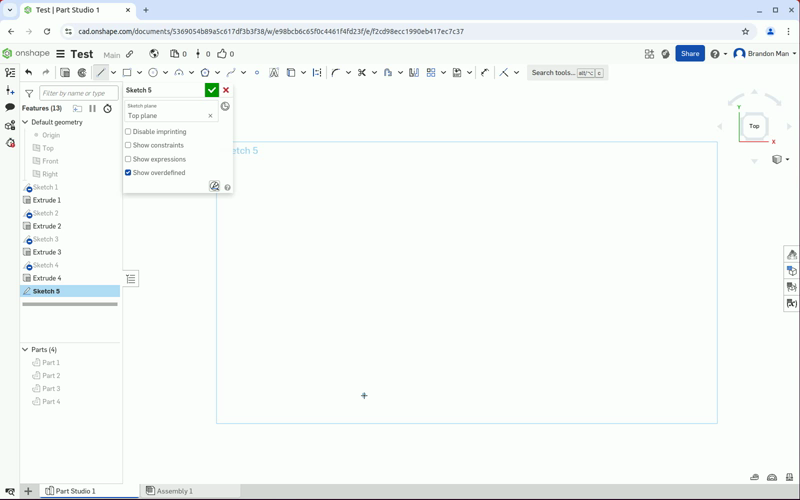
mouse_move(555, 395)
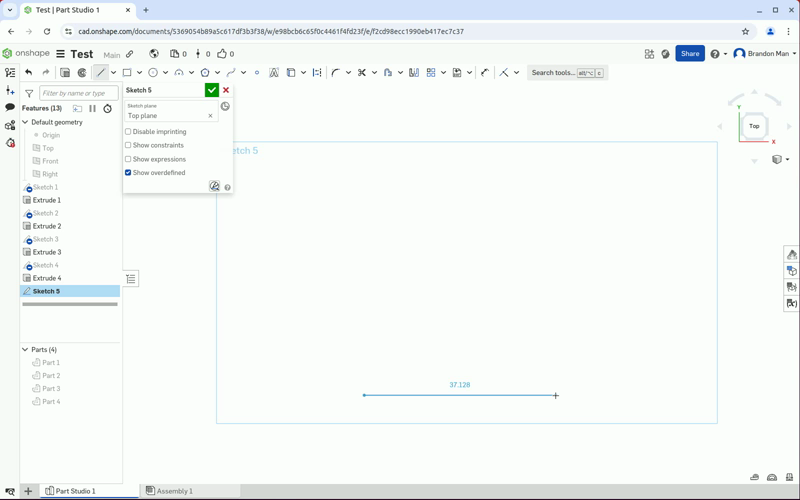
click(555, 395)
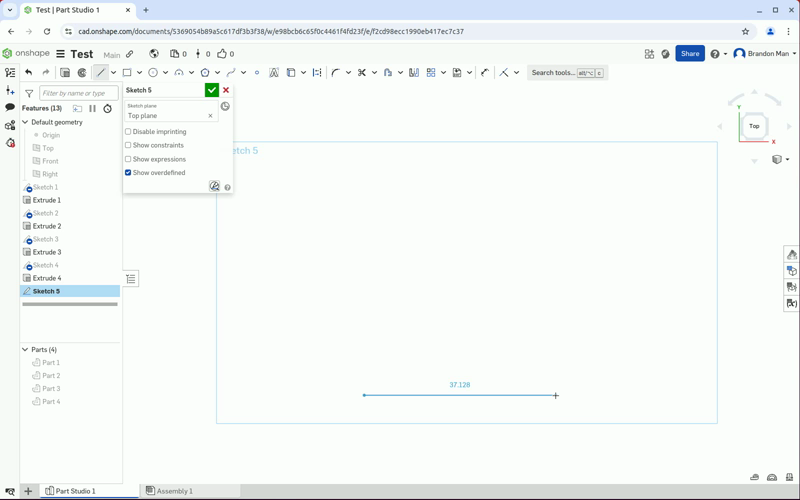
key_up(shift)
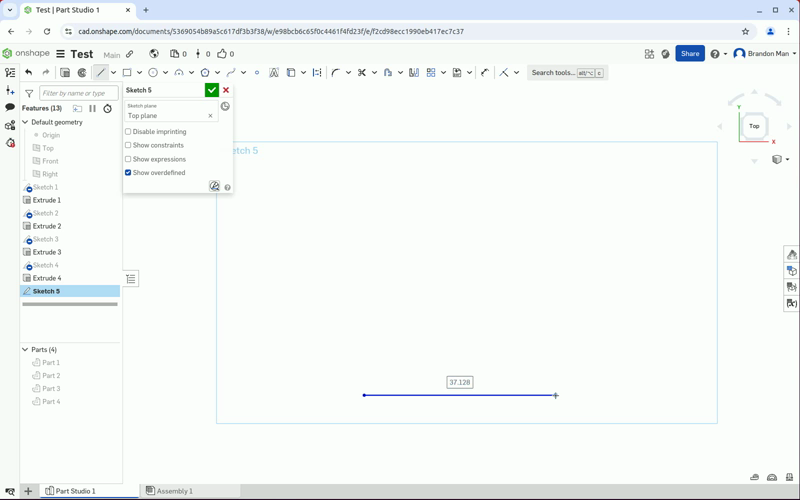
key_down(shift)
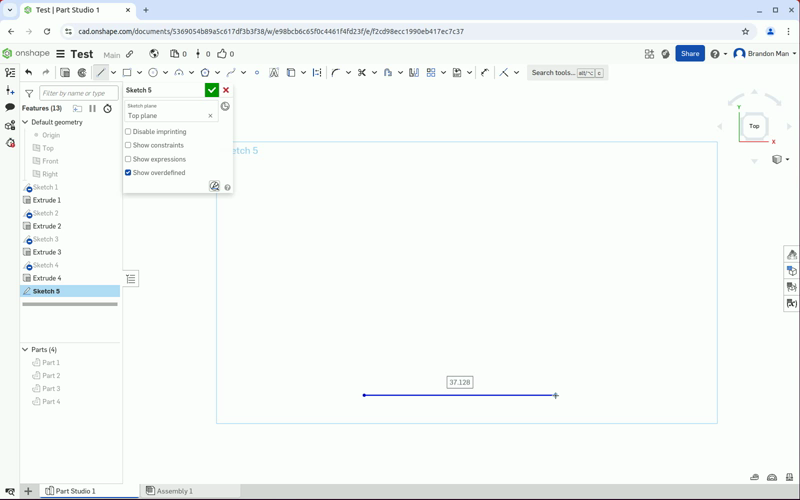
mouse_move(585, 395)
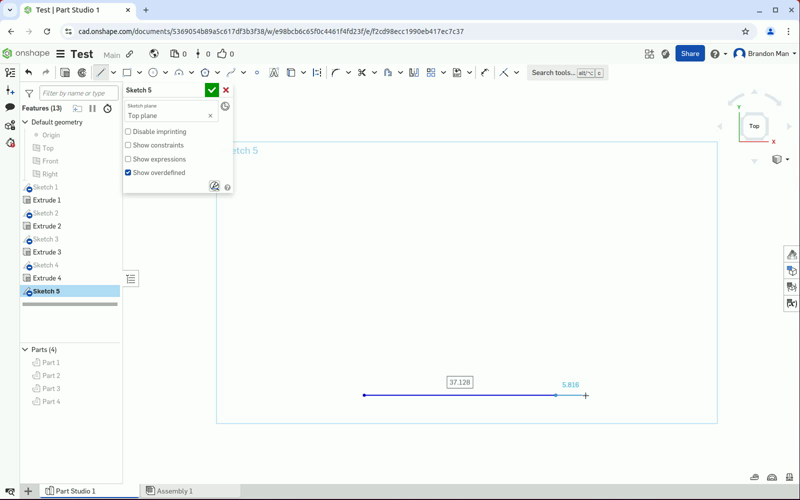
mouse_move(555, 390)
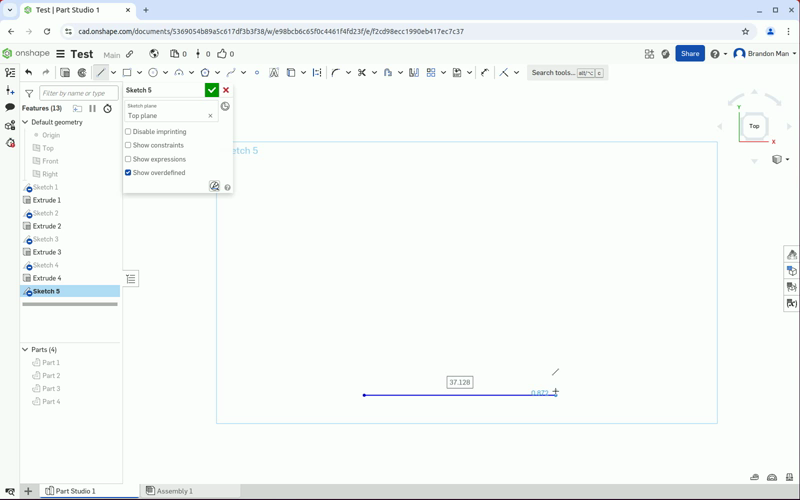
scroll(6)
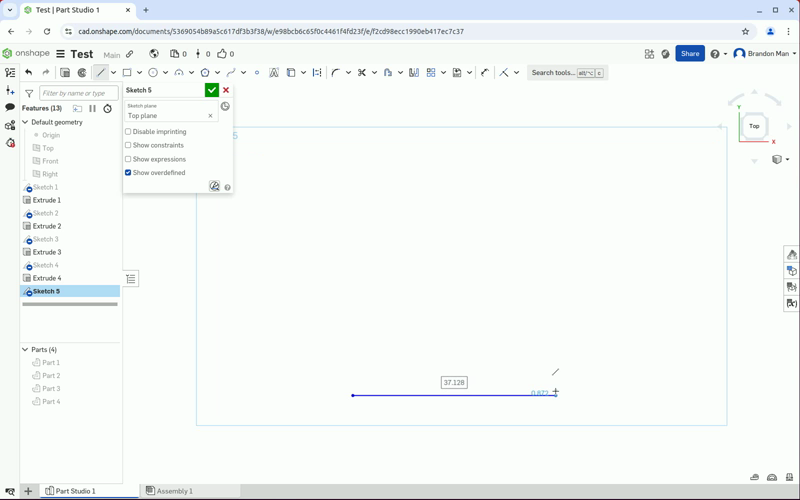
scroll(6)
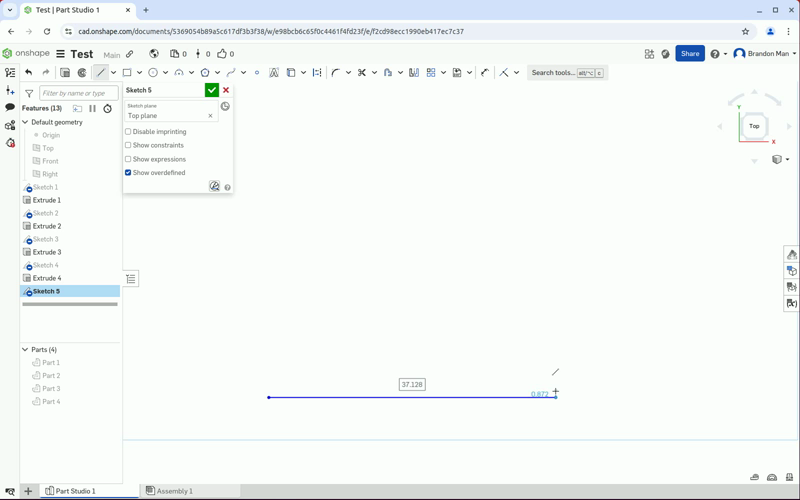
scroll(6)
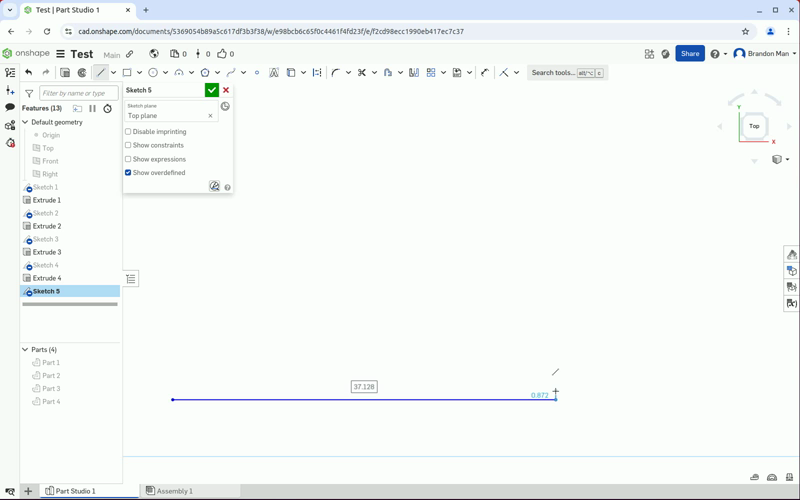
scroll(6)
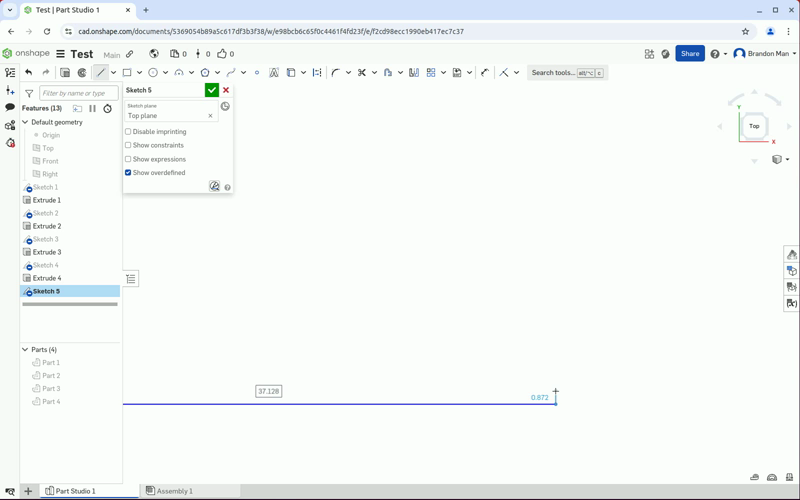
scroll(6)
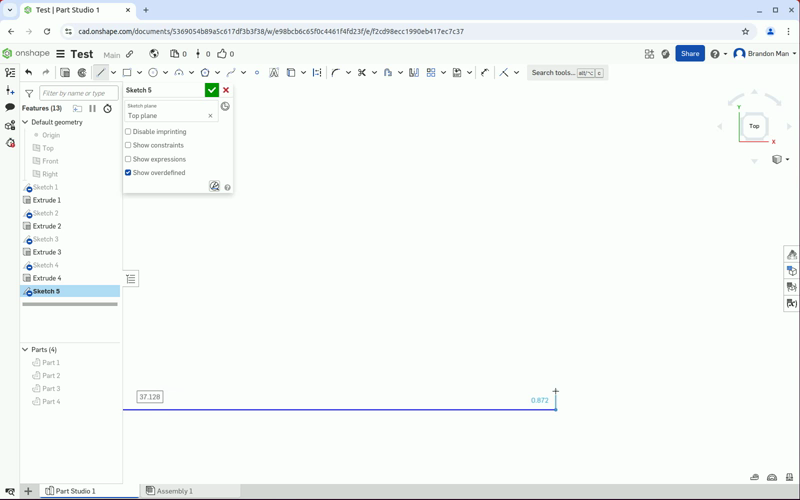
scroll(6)
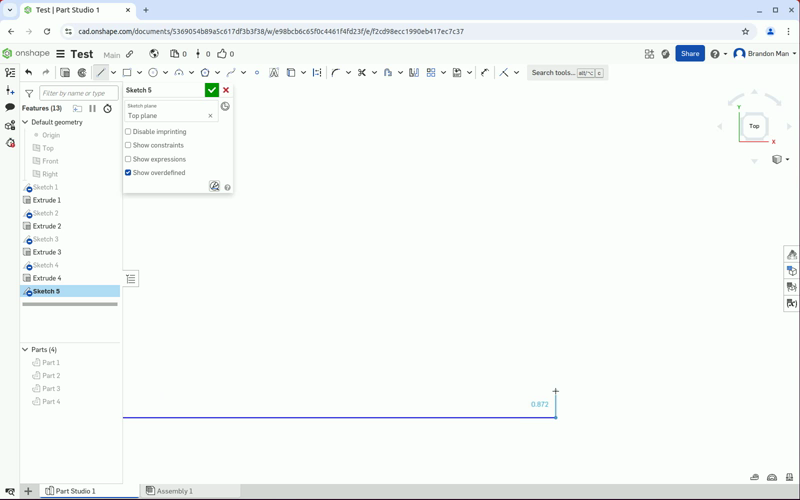
scroll(6)
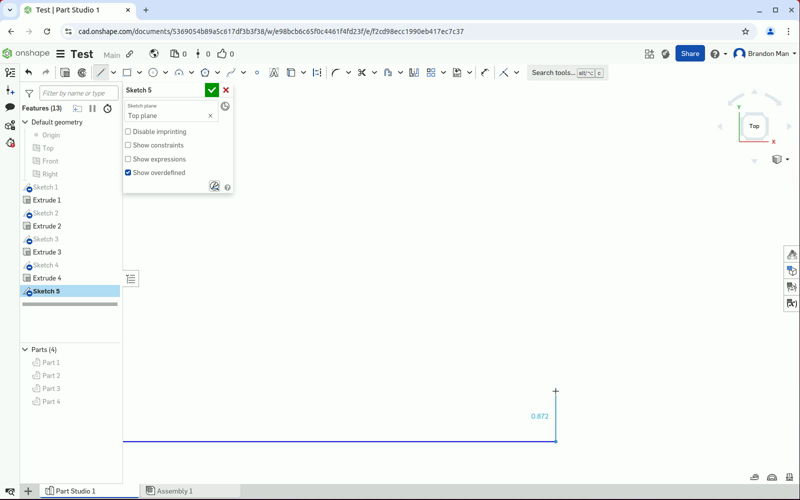
click(555, 390)
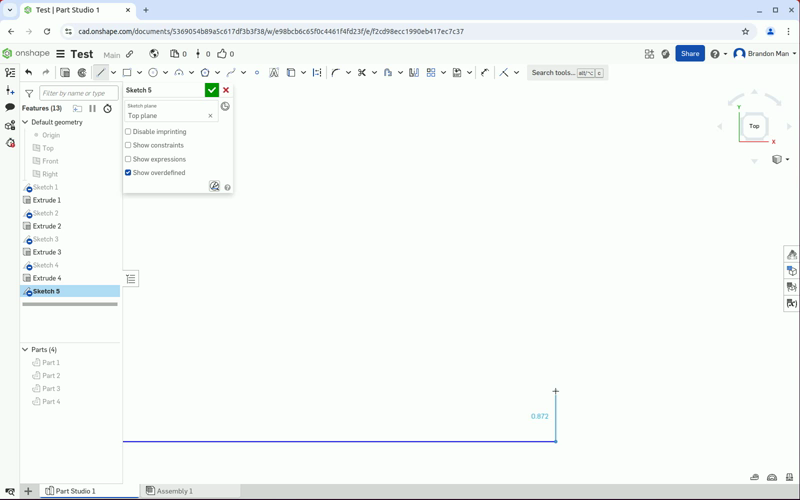
scroll(-6)
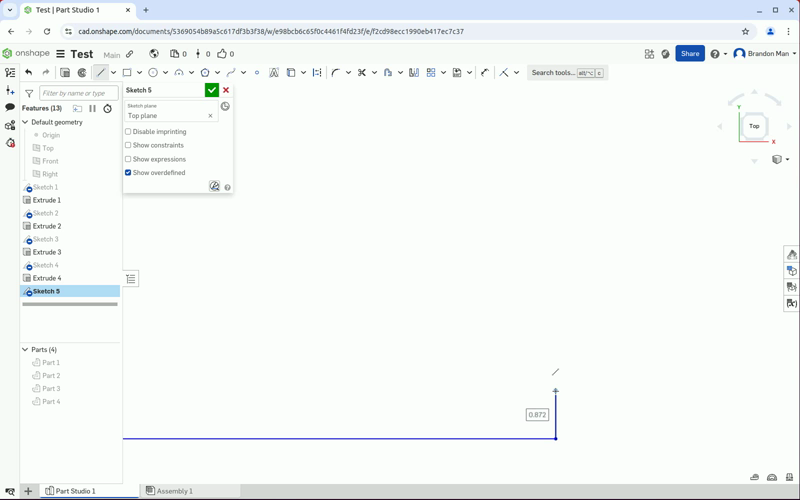
scroll(-6)
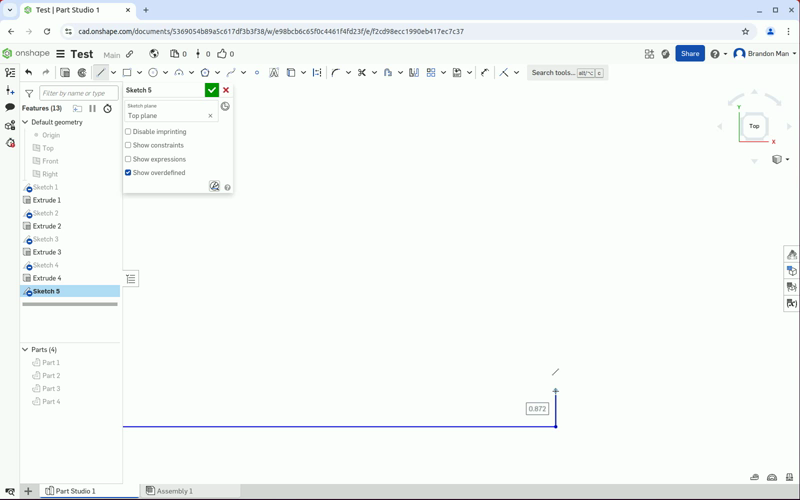
scroll(-6)
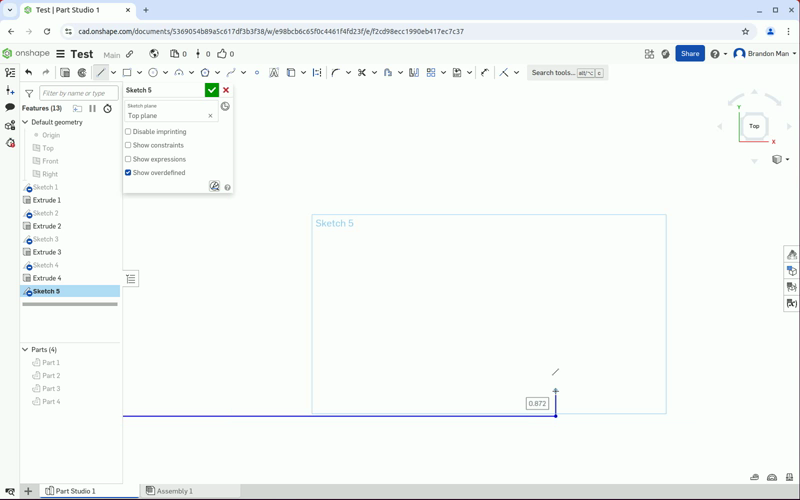
scroll(-6)
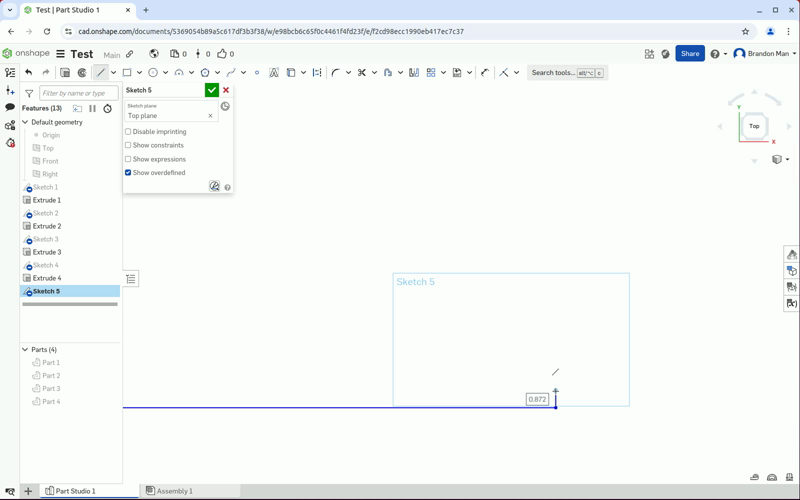
scroll(-6)
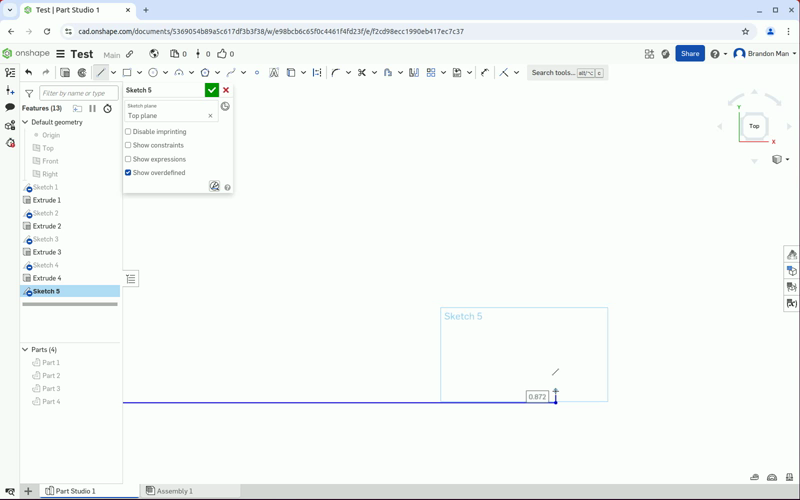
scroll(-6)
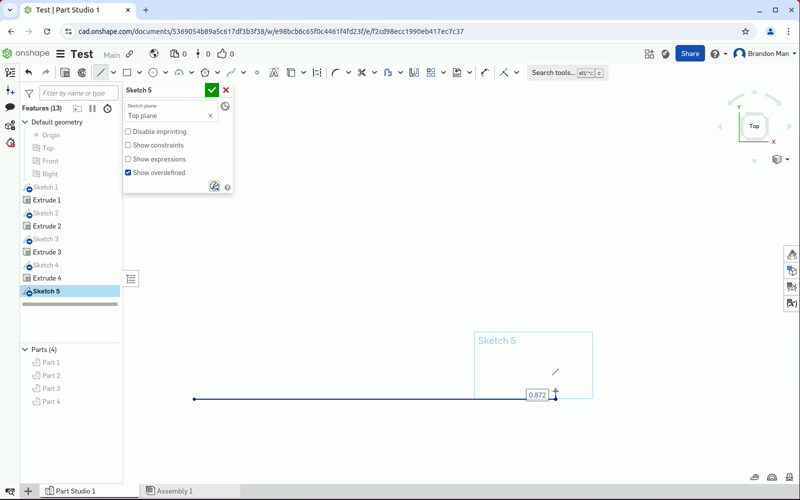
scroll(-6)
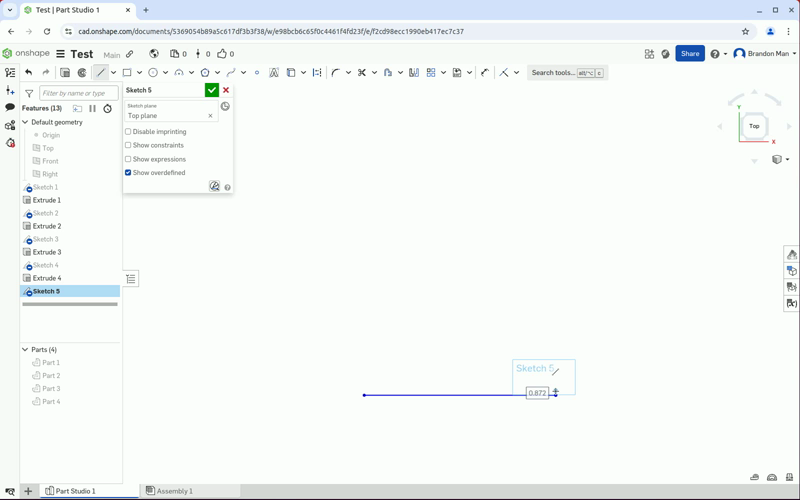
key_up(shift)
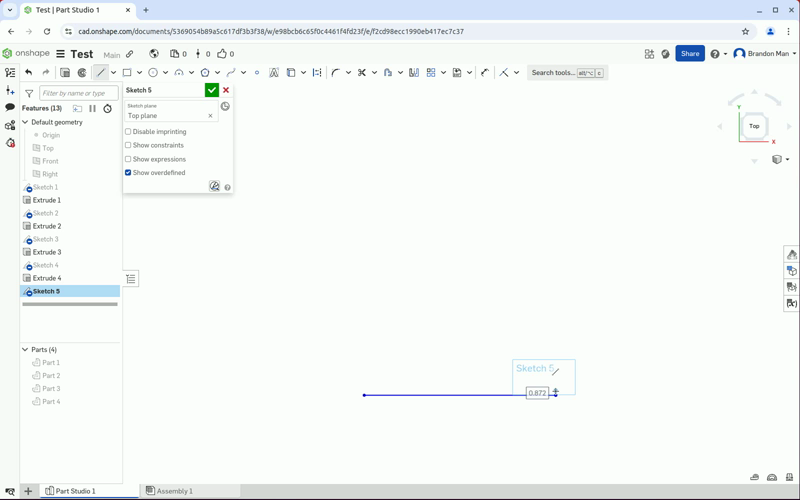
key_down(shift)
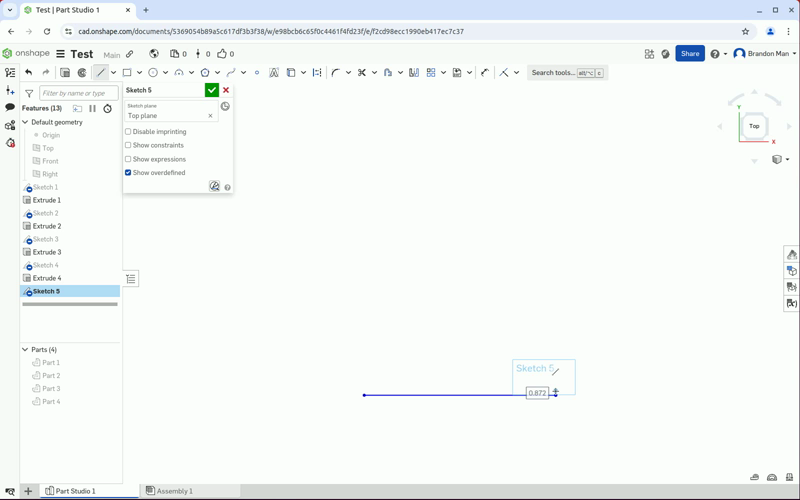
mouse_move(585, 390)
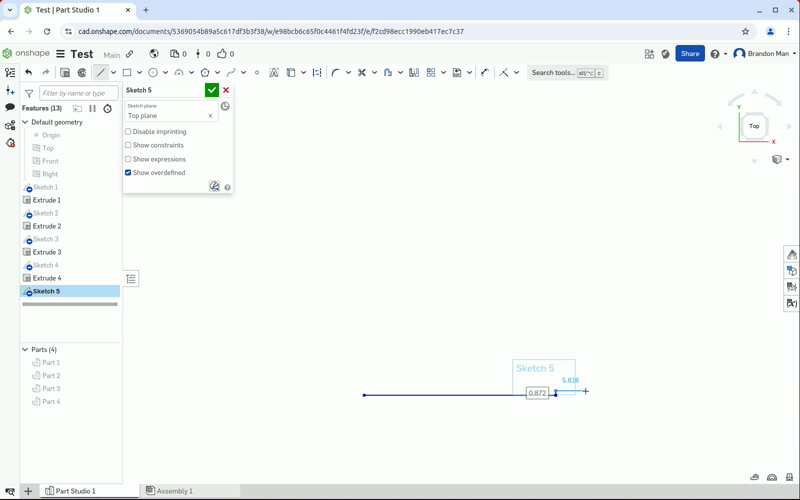
mouse_move(555, 334)
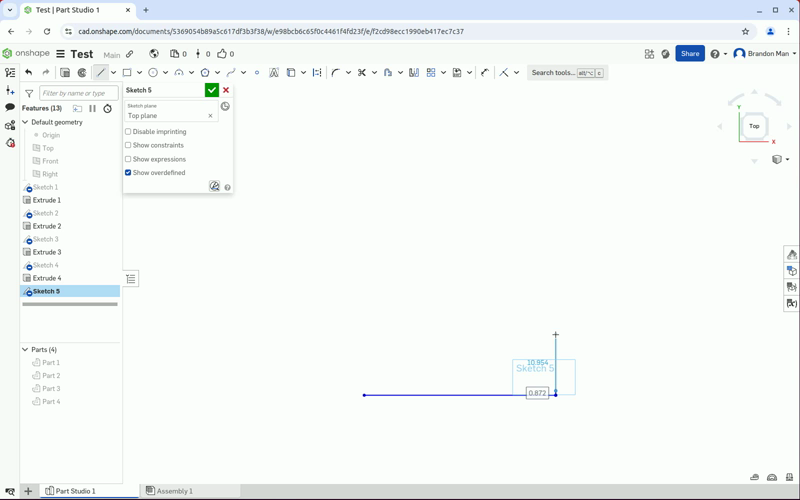
click(555, 334)
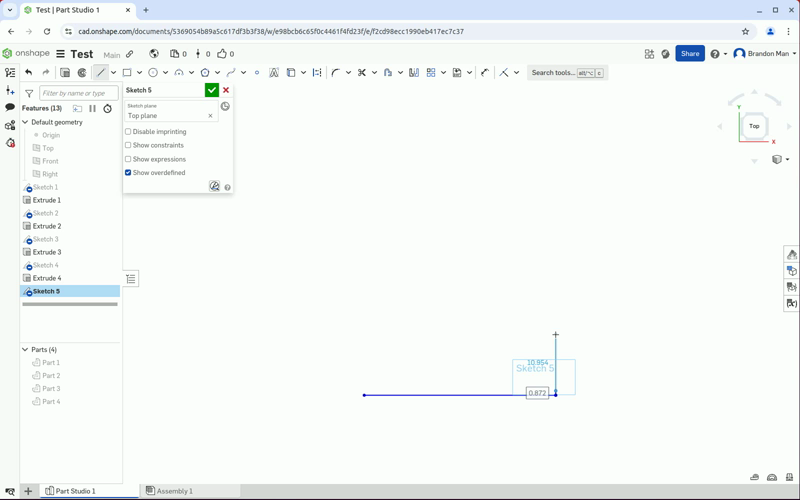
key_up(shift)
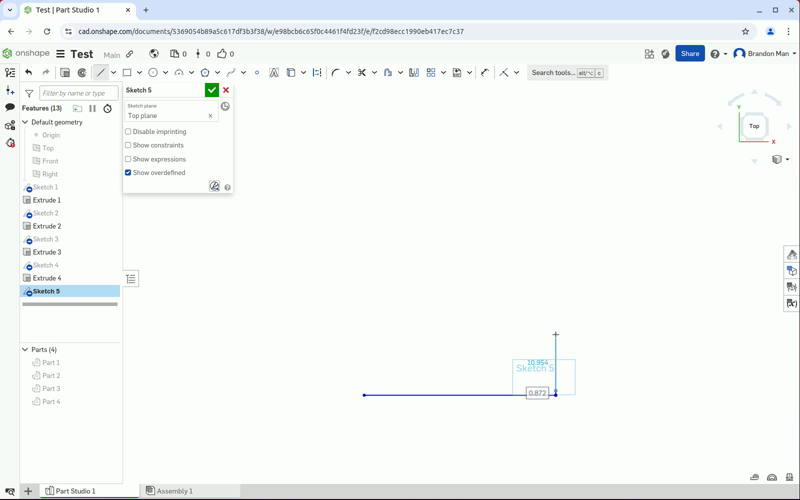
key_down(shift)
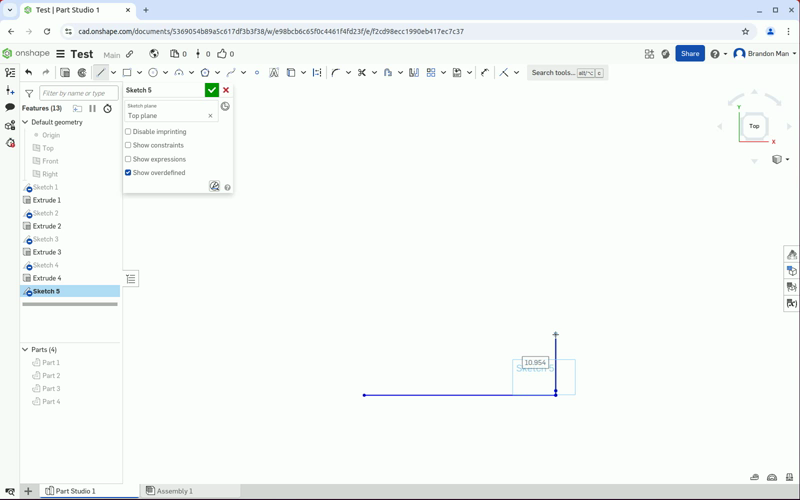
mouse_move(585, 334)
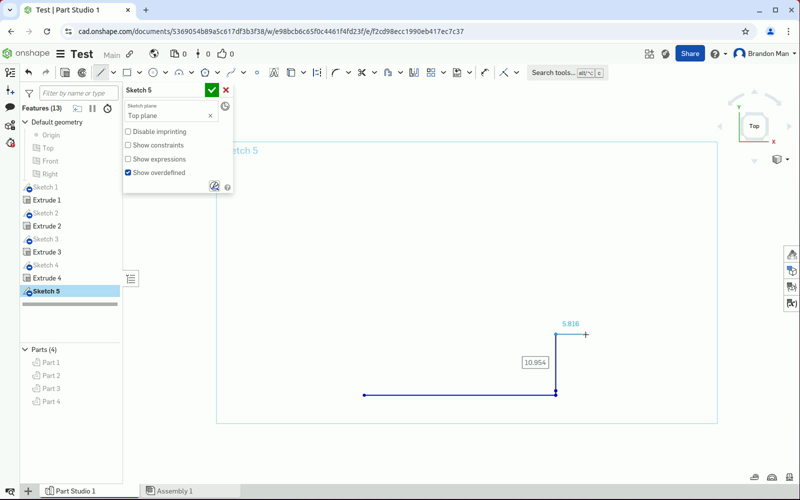
mouse_move(555, 282)
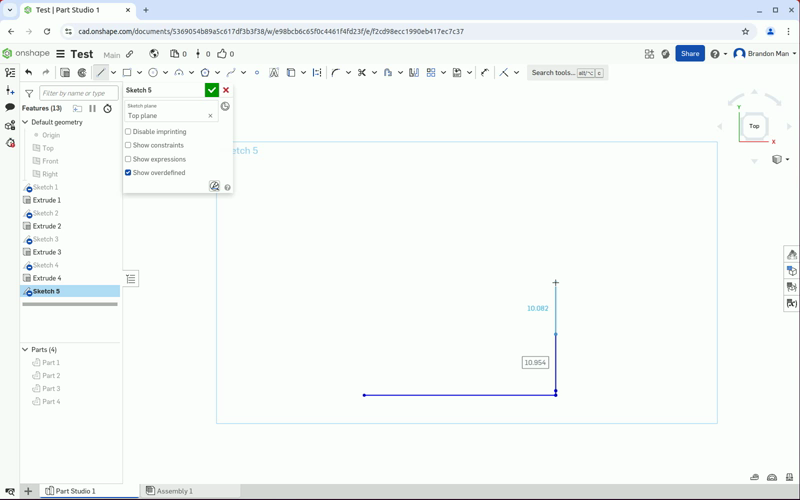
click(555, 282)
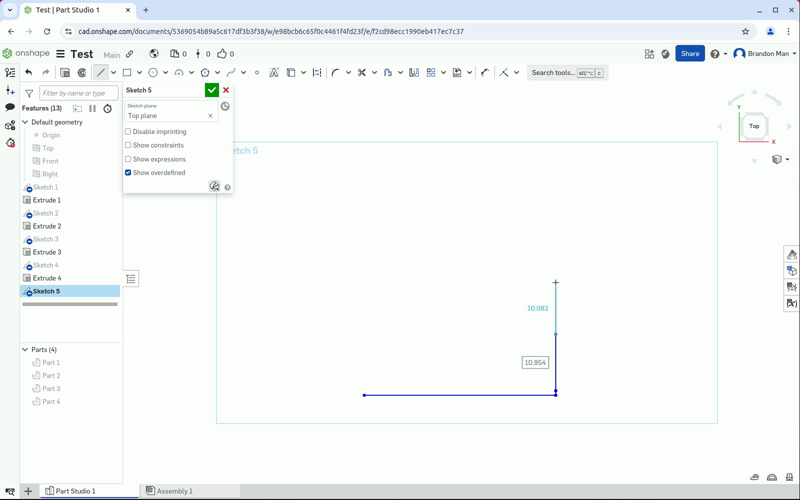
key_up(shift)
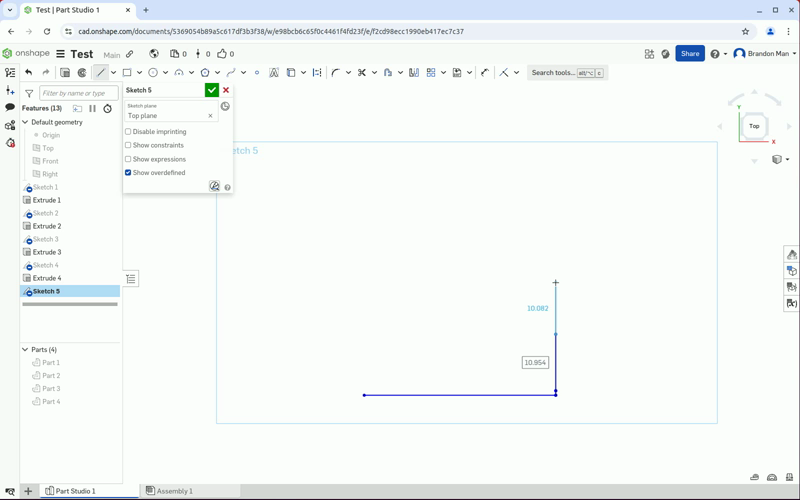
key_down(shift)
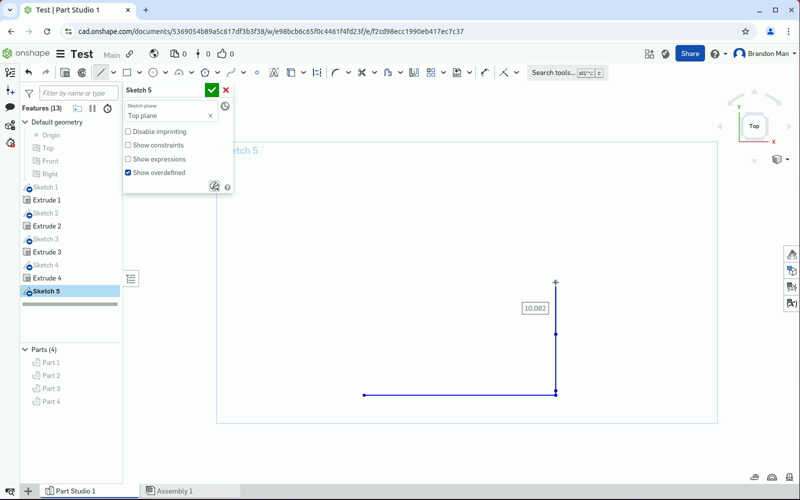
mouse_move(555, 221)
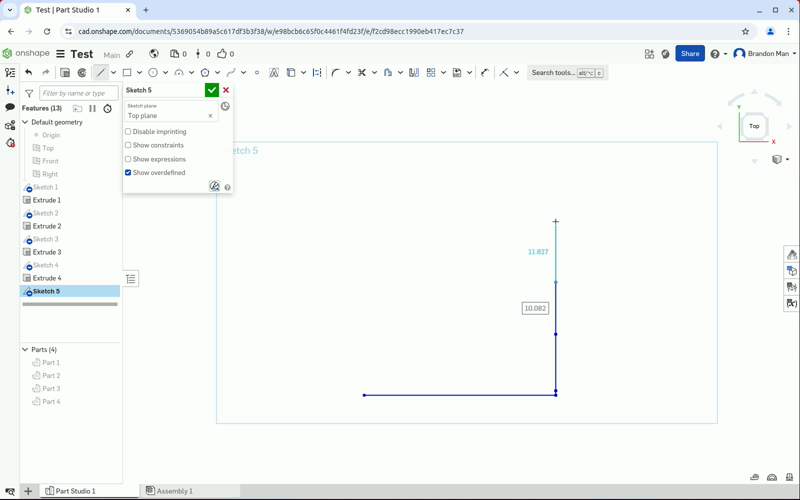
click(555, 221)
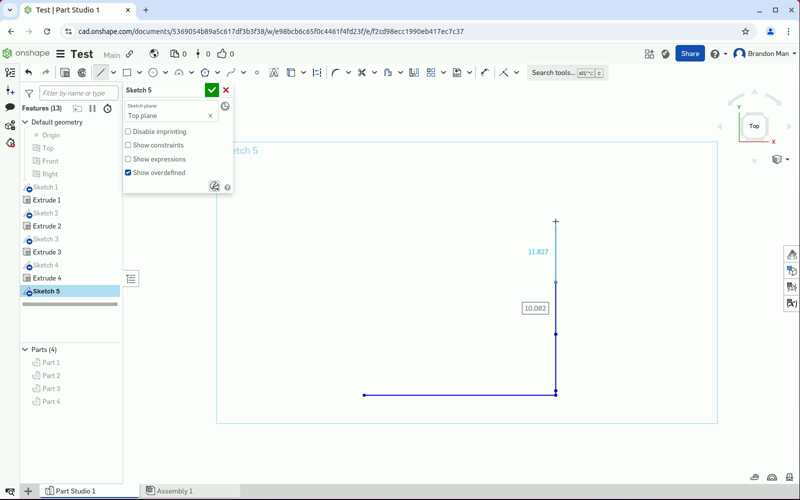
key_up(shift)
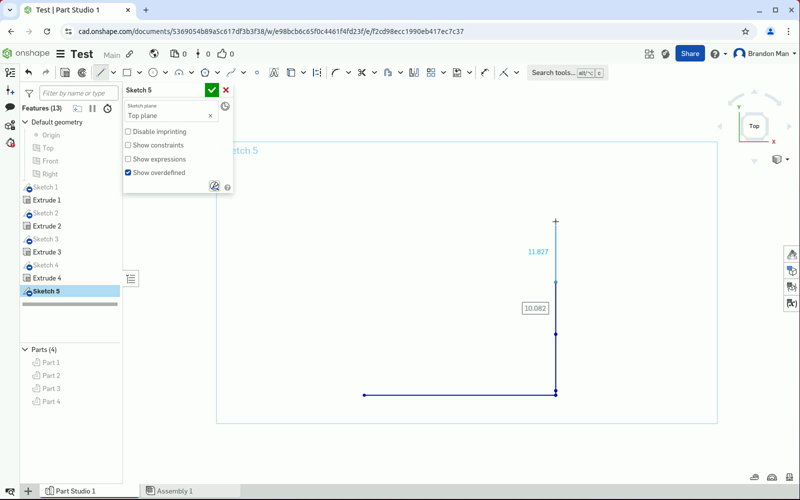
key_down(shift)
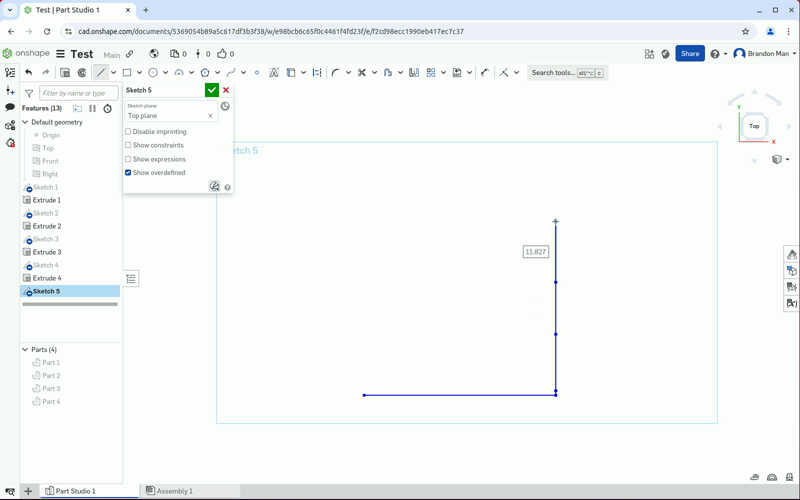
mouse_move(585, 221)
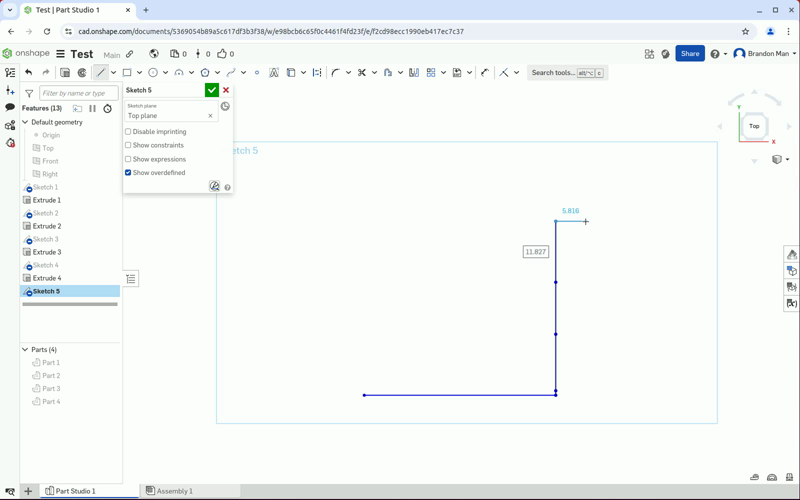
mouse_move(555, 171)
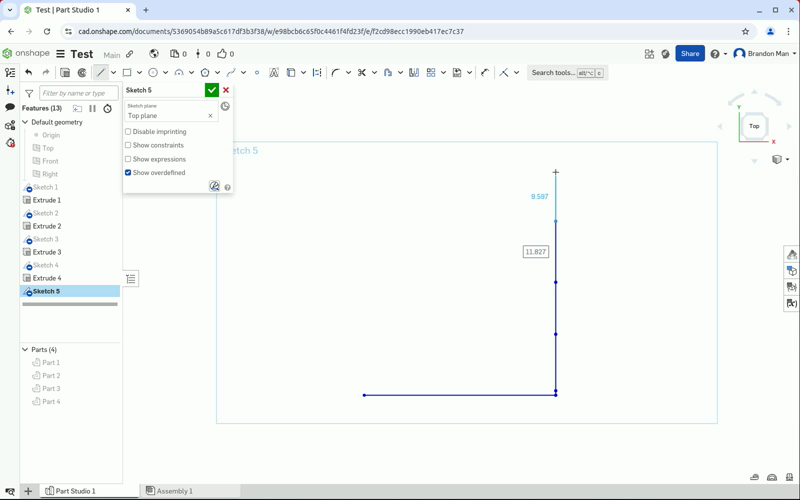
click(555, 171)
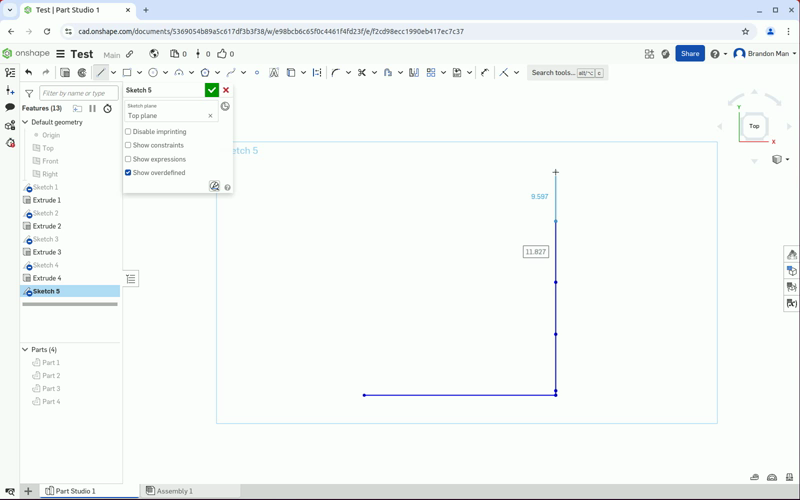
key_up(shift)
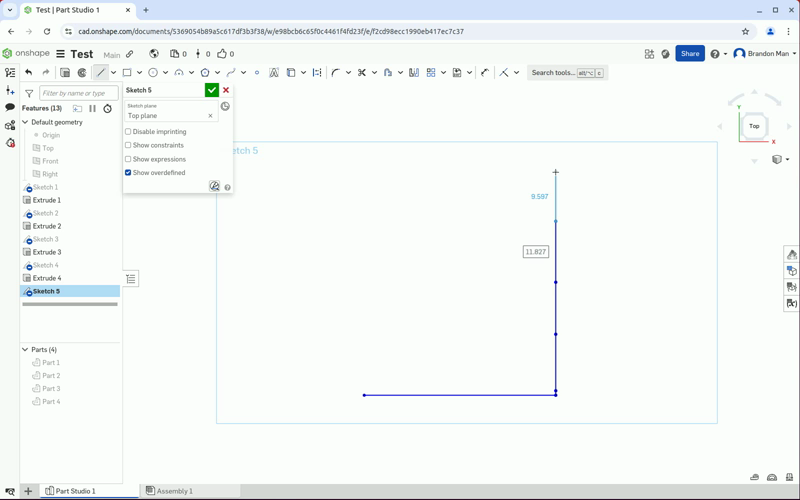
key_down(shift)
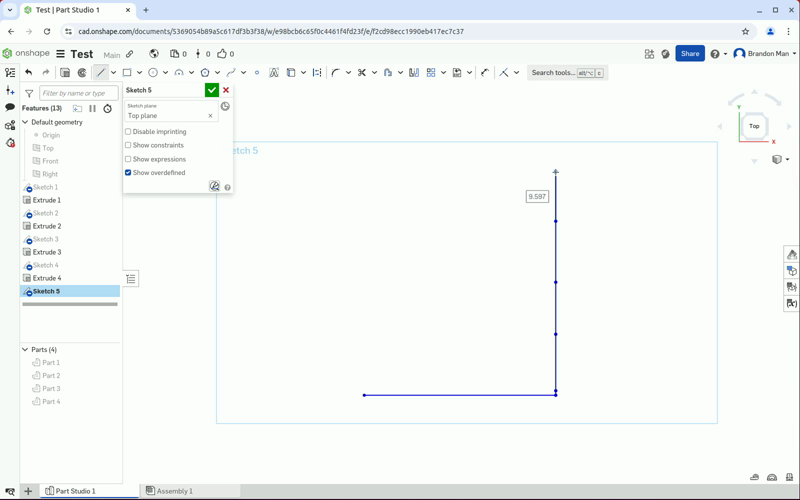
mouse_move(364, 171)
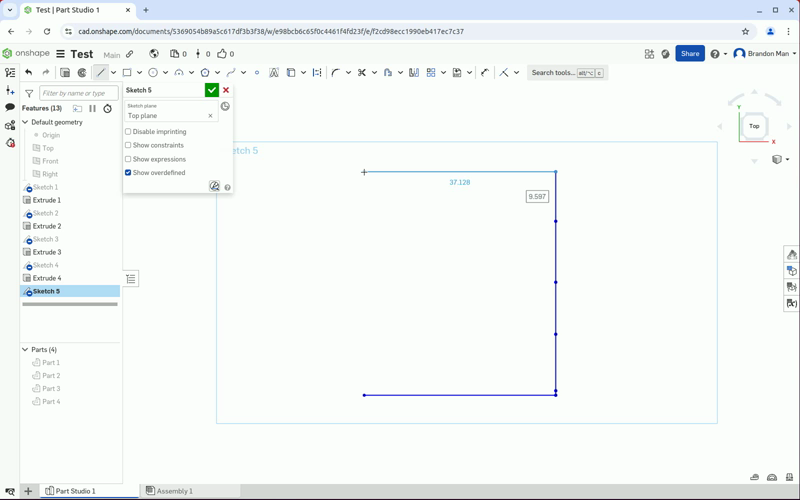
click(364, 171)
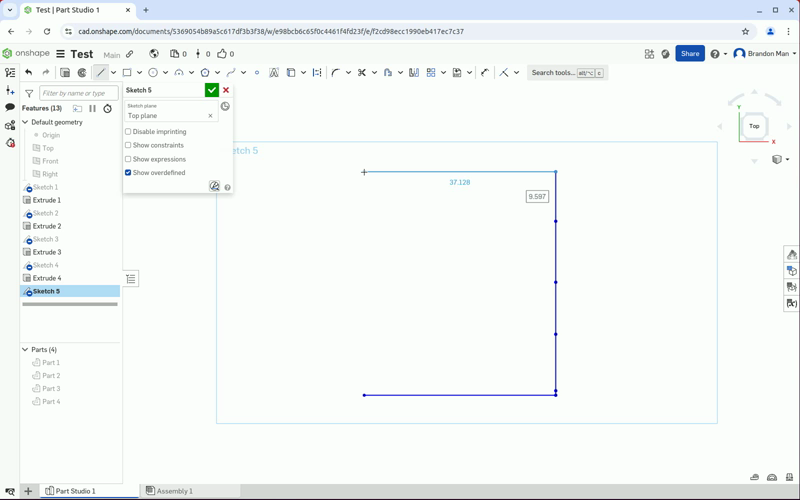
key_up(shift)
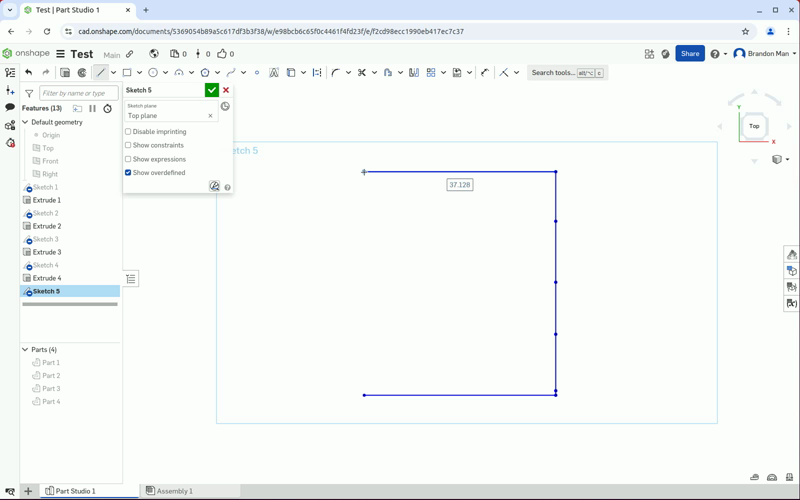
key_down(shift)
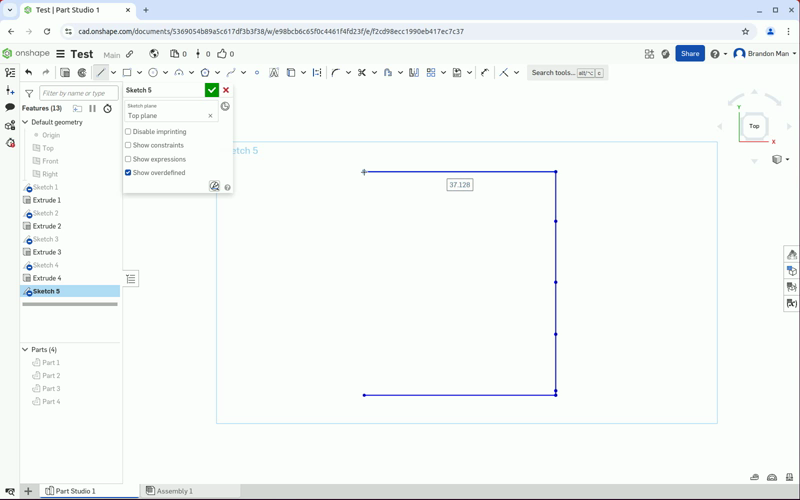
mouse_move(394, 171)
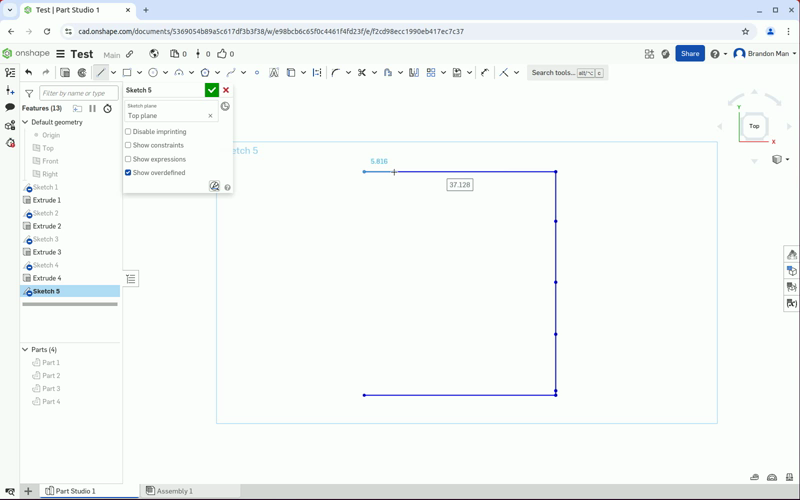
mouse_move(364, 221)
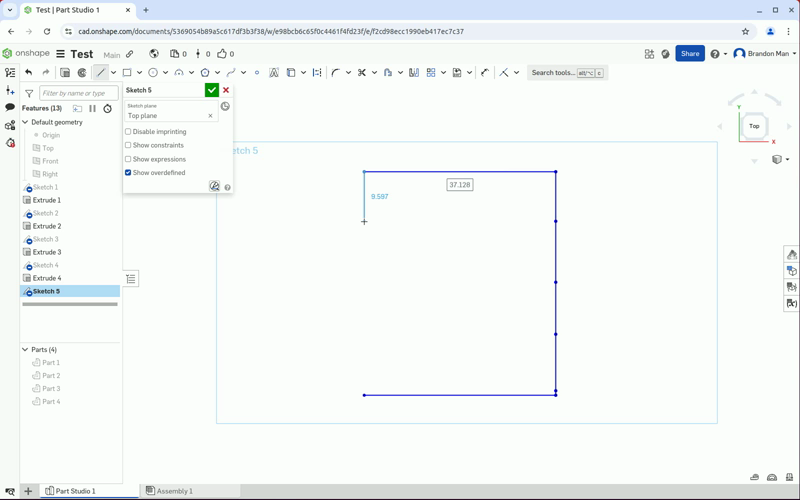
click(364, 221)
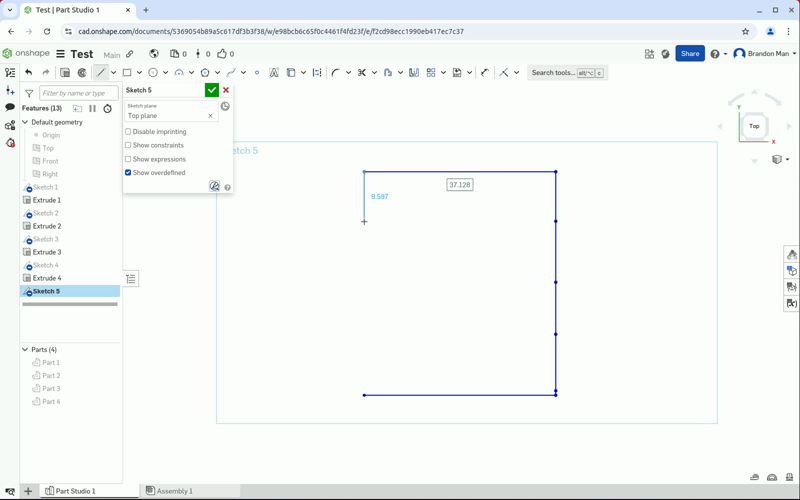
key_up(shift)
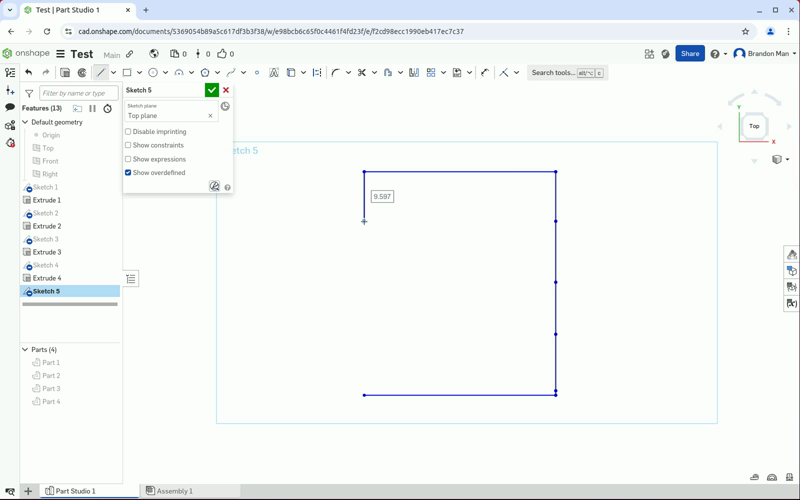
key_down(shift)
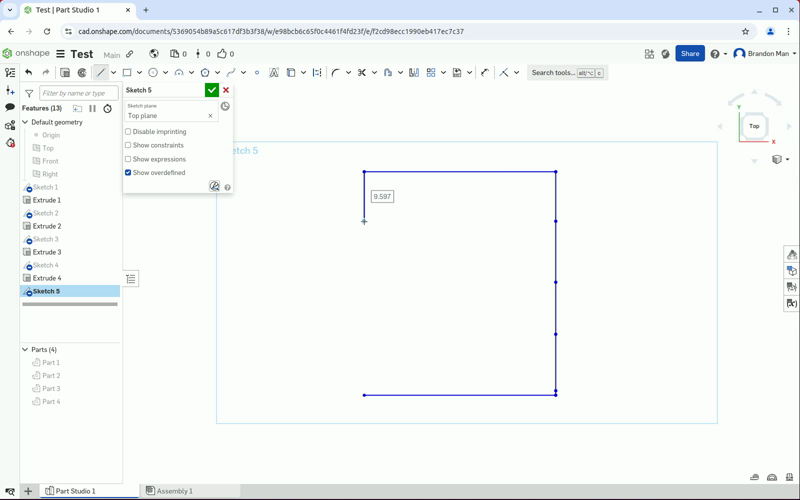
mouse_move(364, 282)
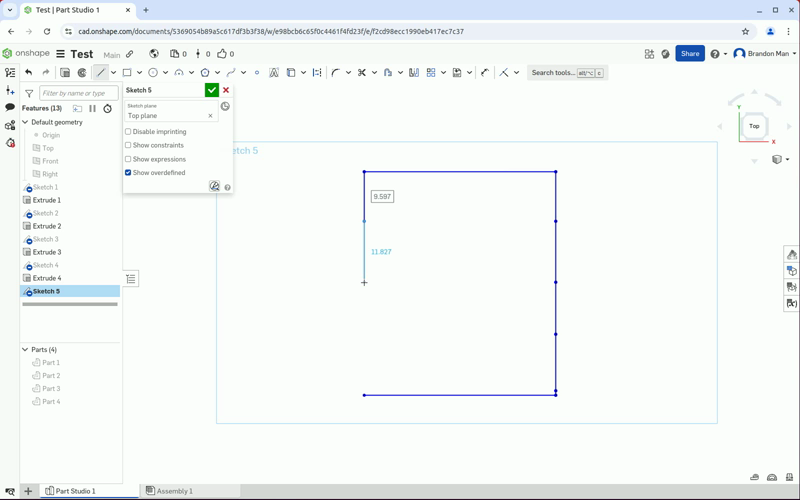
click(364, 282)
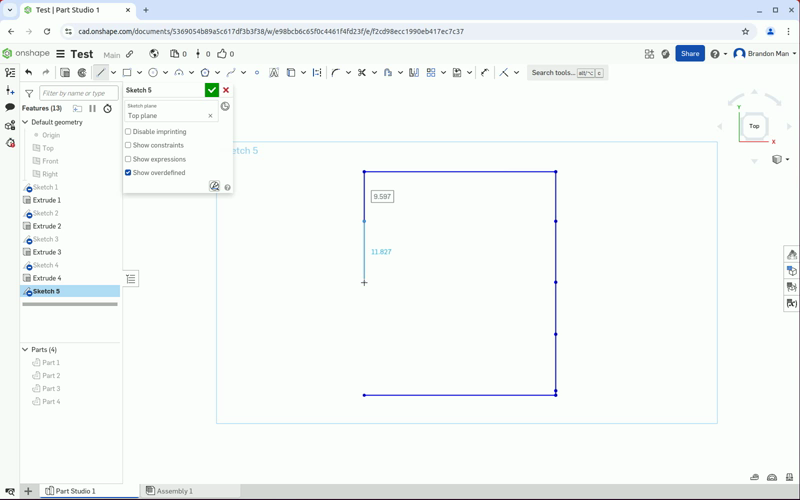
key_up(shift)
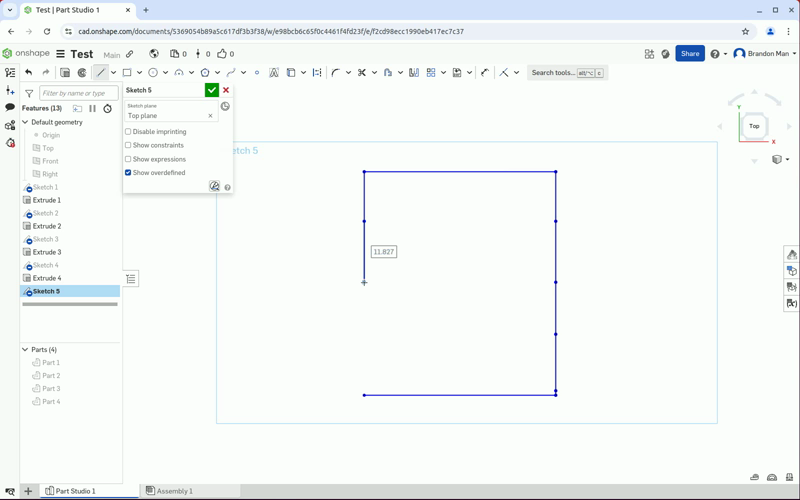
key_down(shift)
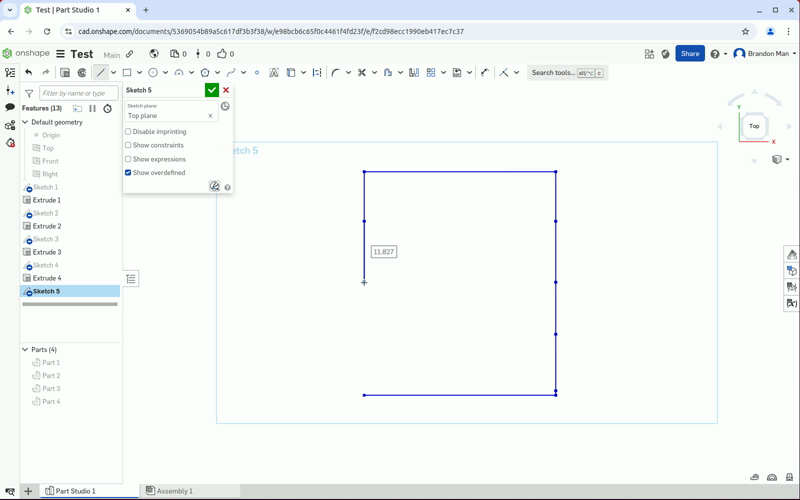
mouse_move(394, 282)
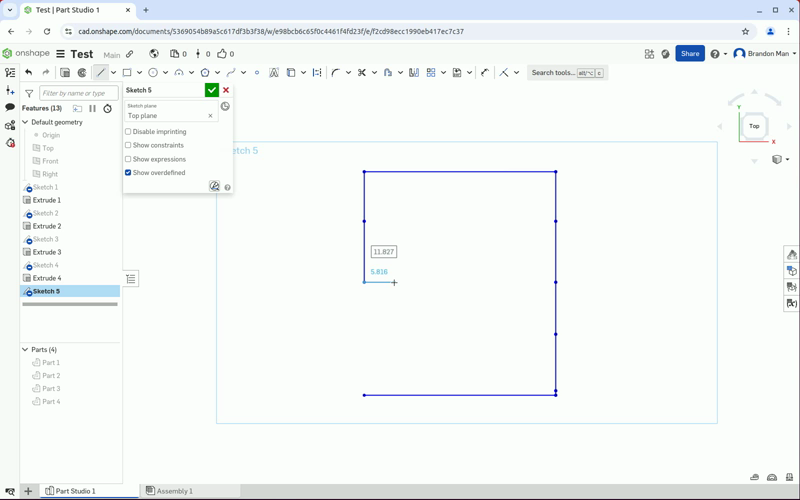
mouse_move(364, 334)
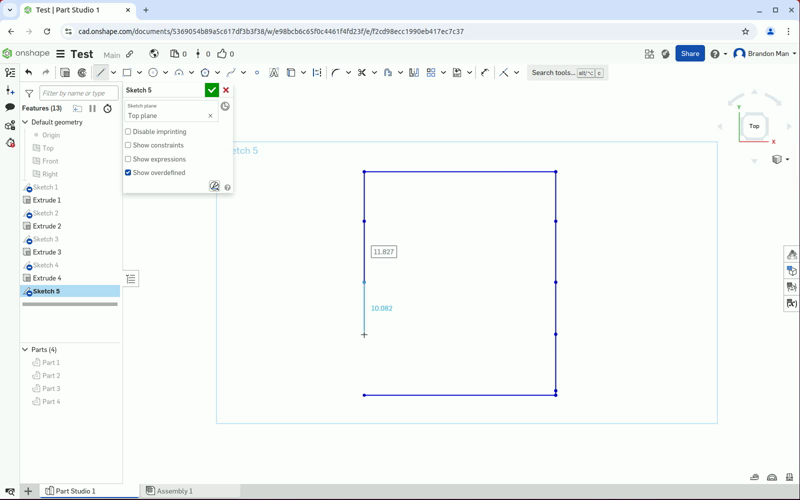
click(364, 334)
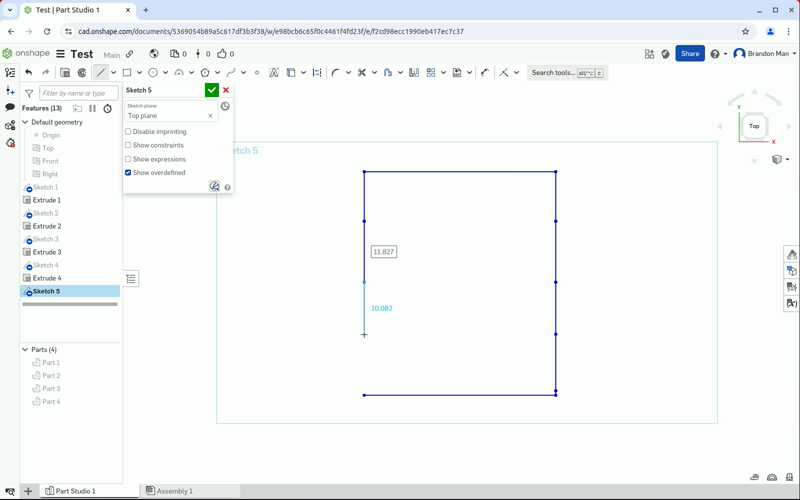
key_up(shift)
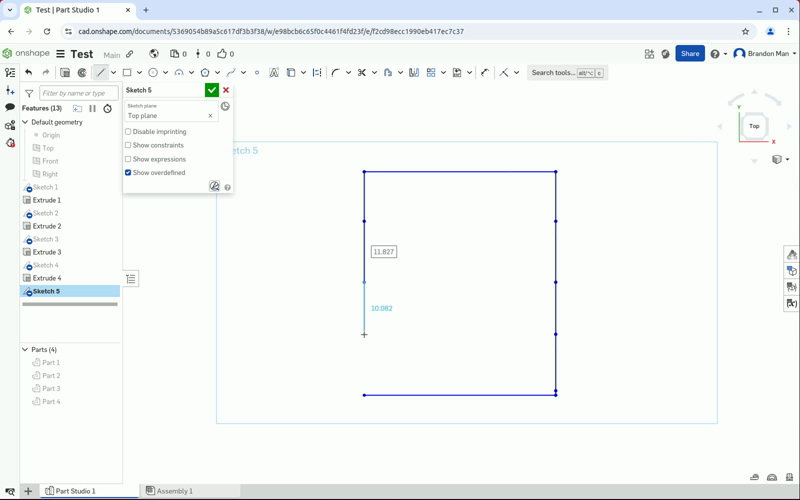
key_down(shift)
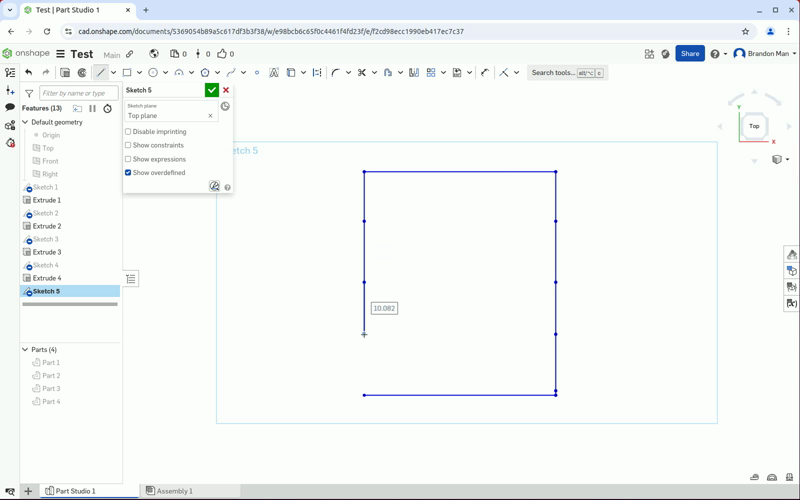
mouse_move(394, 334)
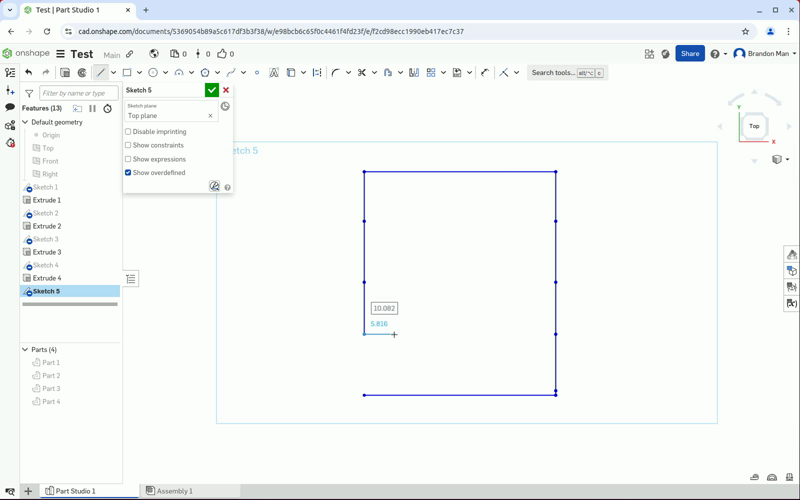
mouse_move(364, 390)
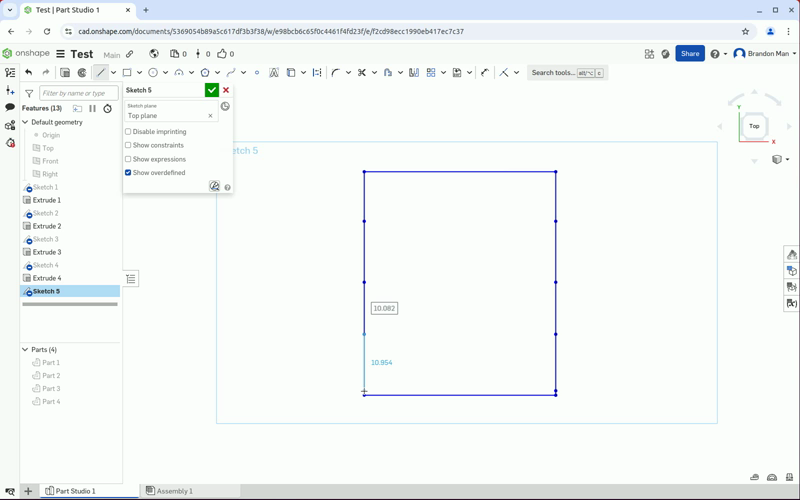
click(364, 390)
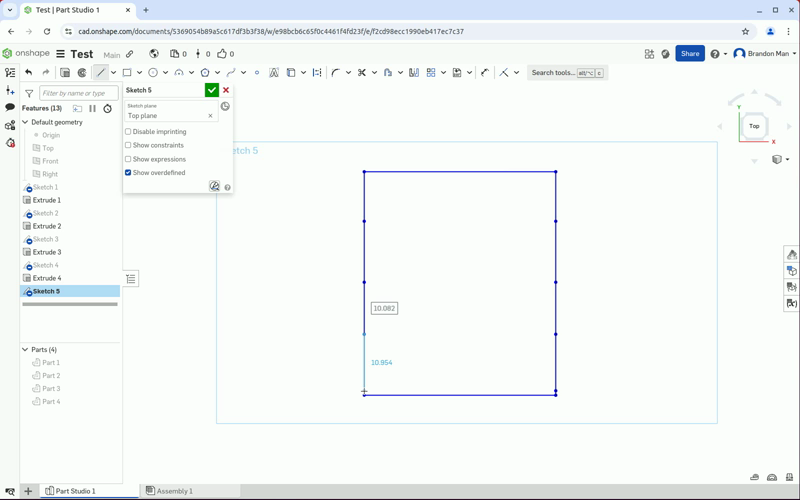
key_up(shift)
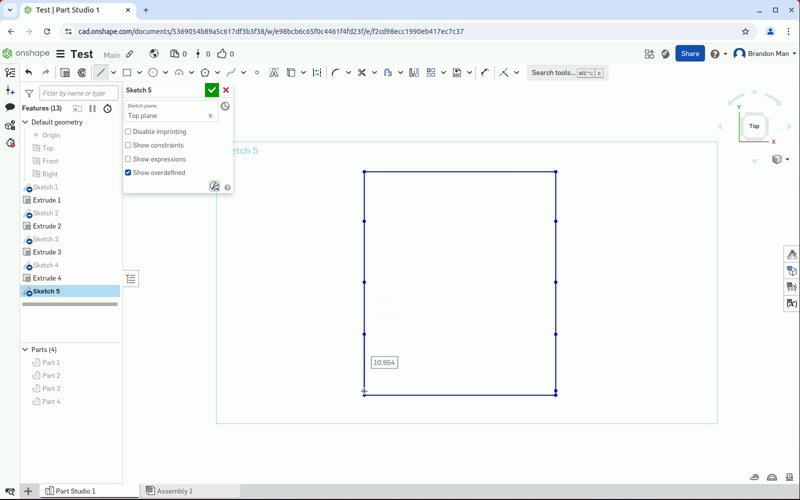
mouse_move(394, 390)
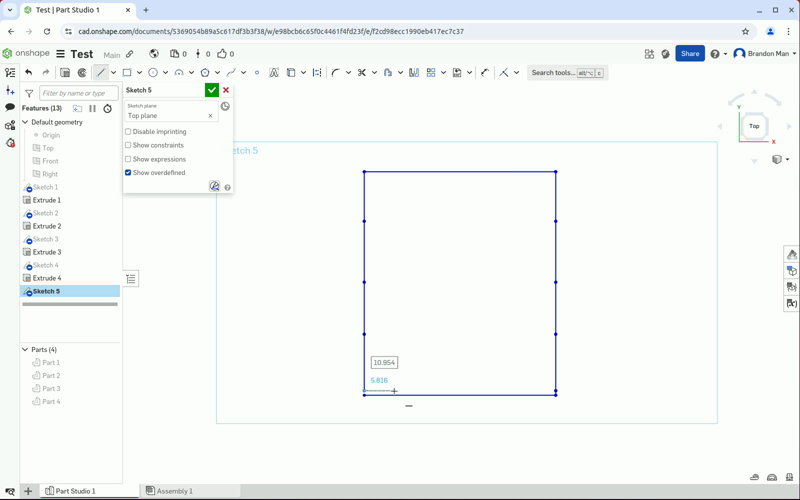
key_down(shift)
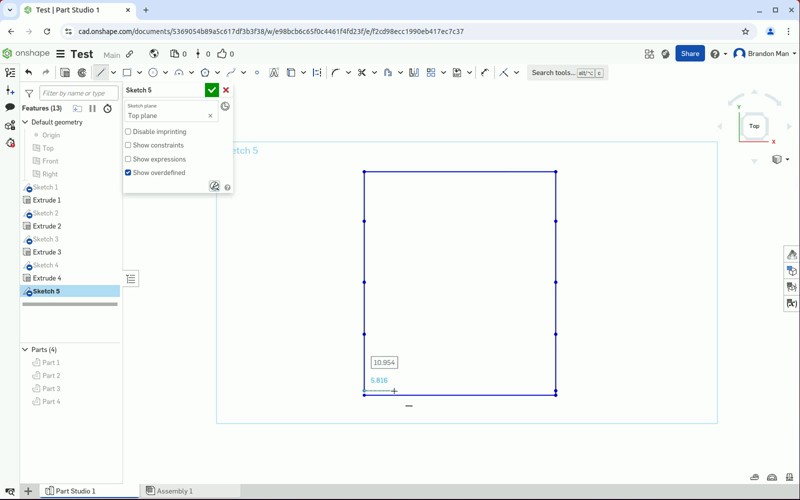
mouse_move(364, 395)
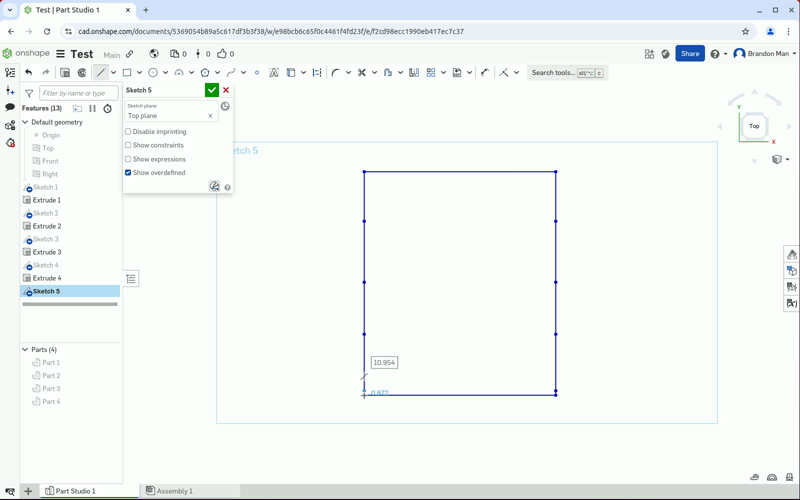
scroll(6)
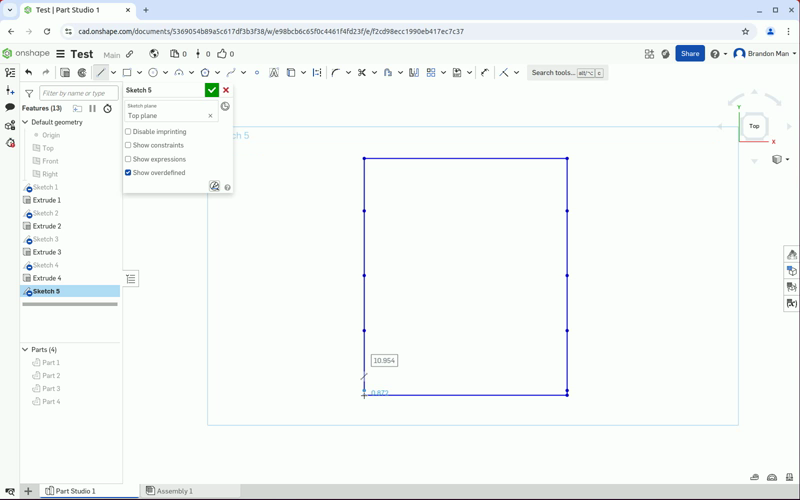
scroll(6)
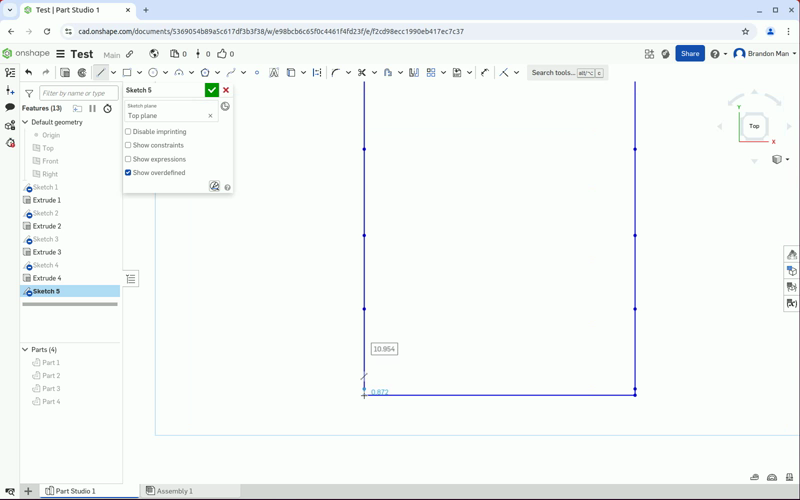
scroll(6)
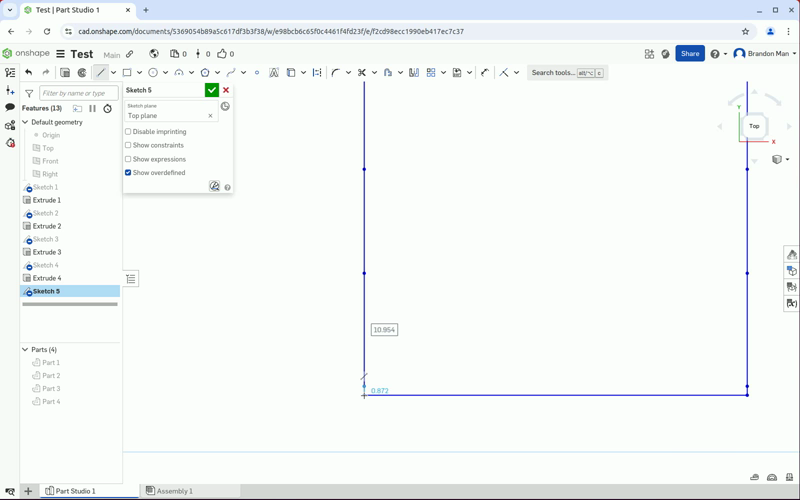
scroll(6)
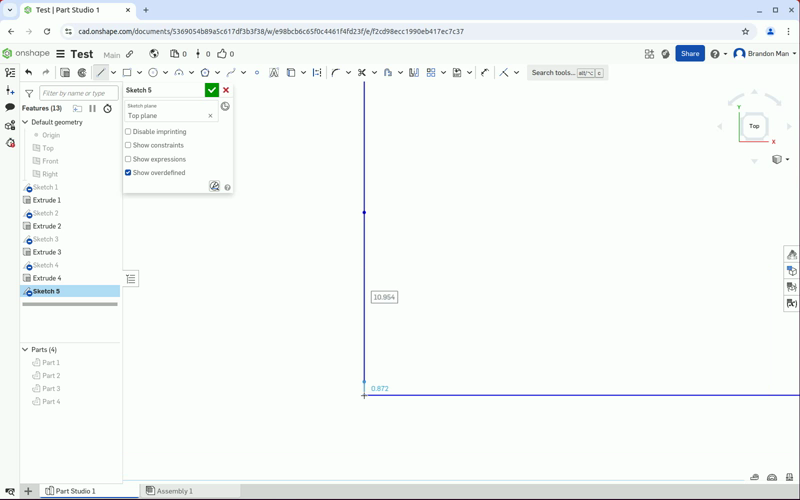
scroll(6)
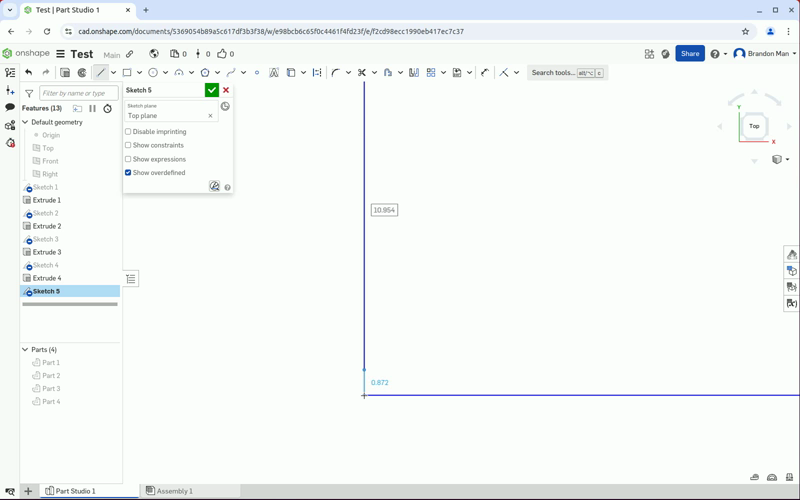
scroll(6)
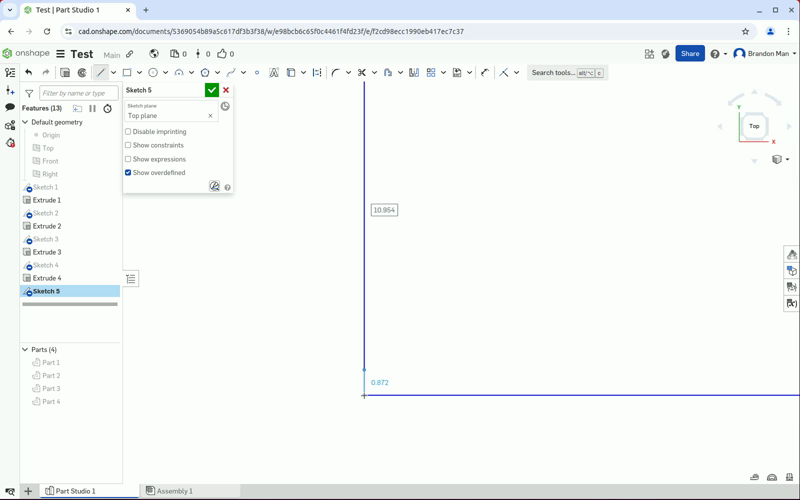
scroll(6)
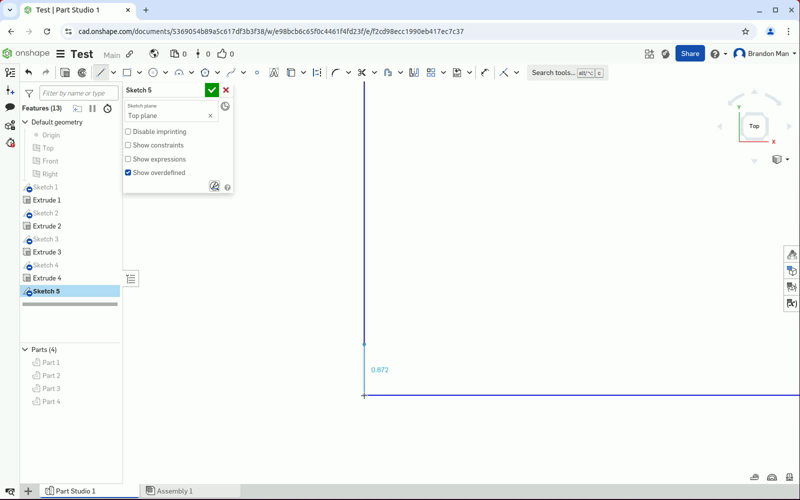
key_up(shift)
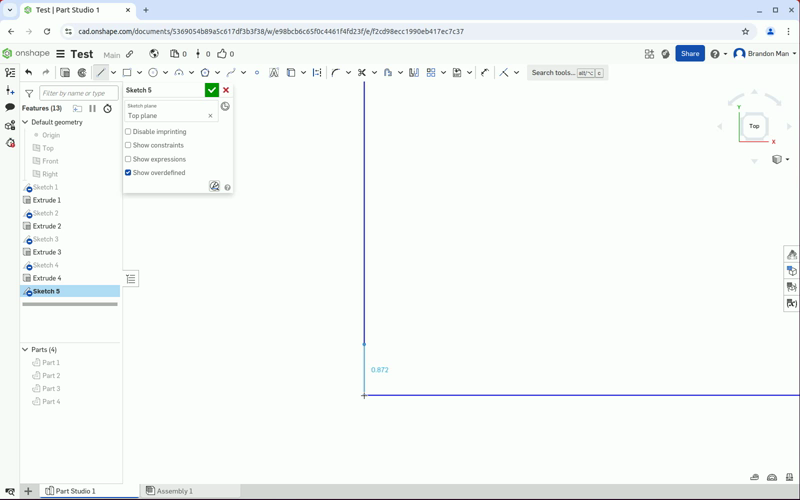
click(364, 395)
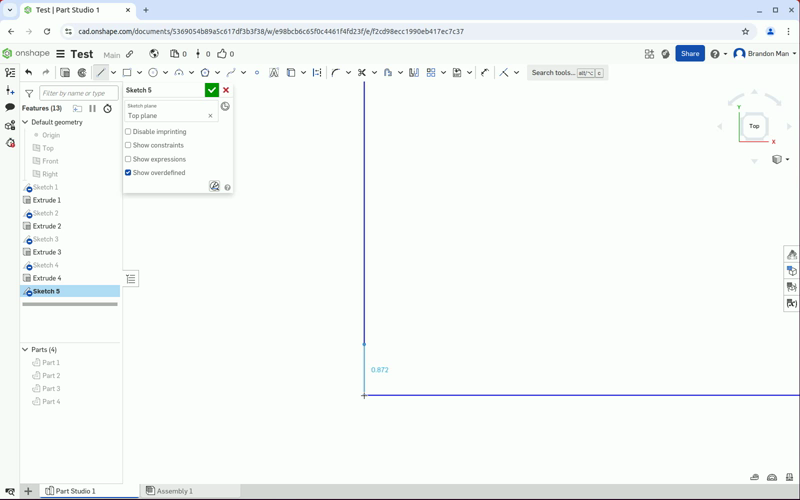
scroll(-6)
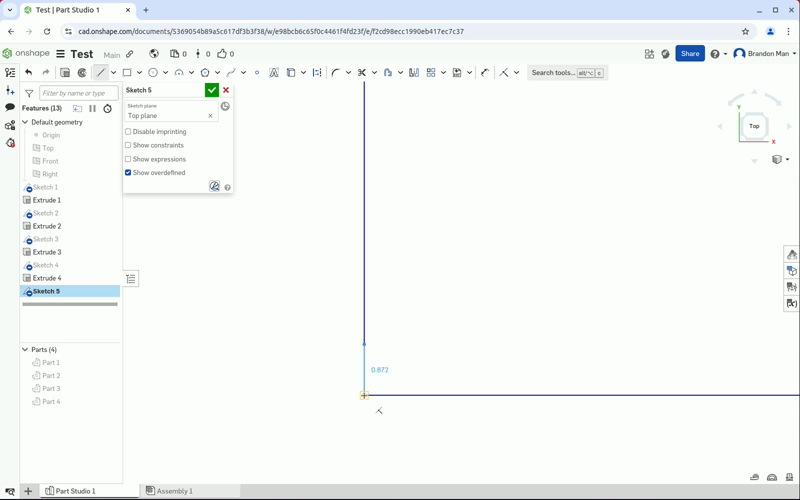
scroll(-6)
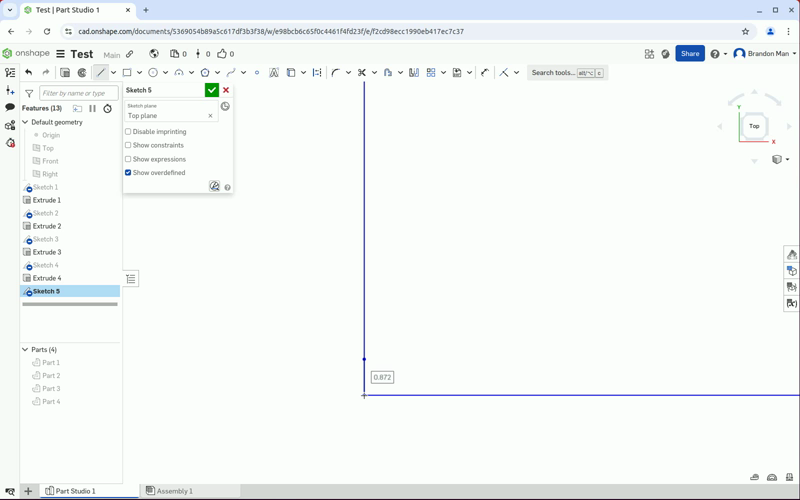
scroll(-6)
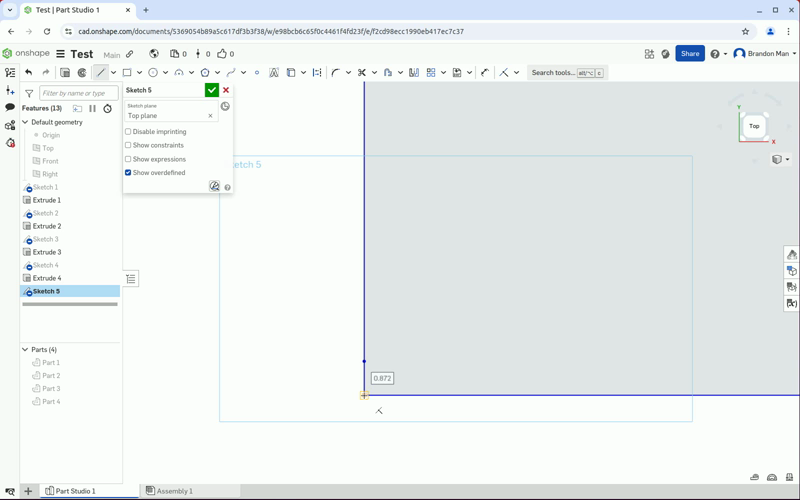
scroll(-6)
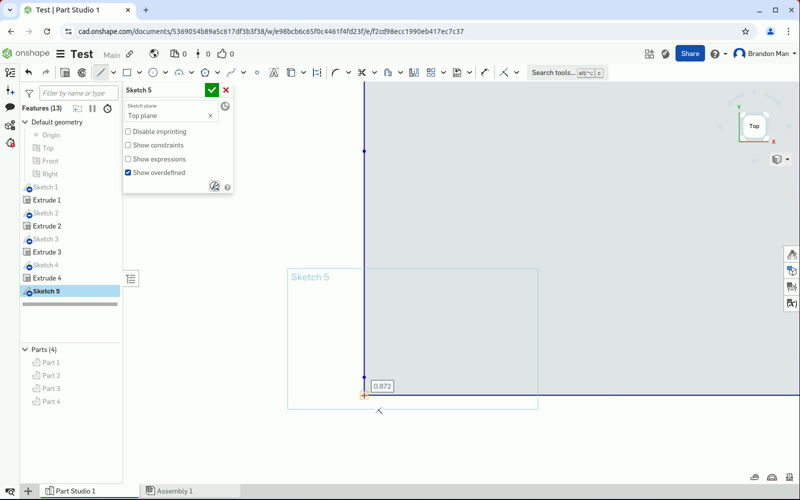
scroll(-6)
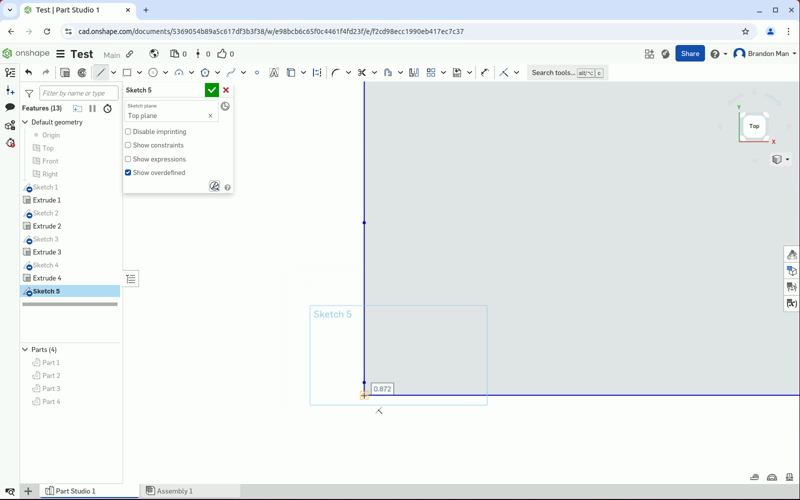
scroll(-6)
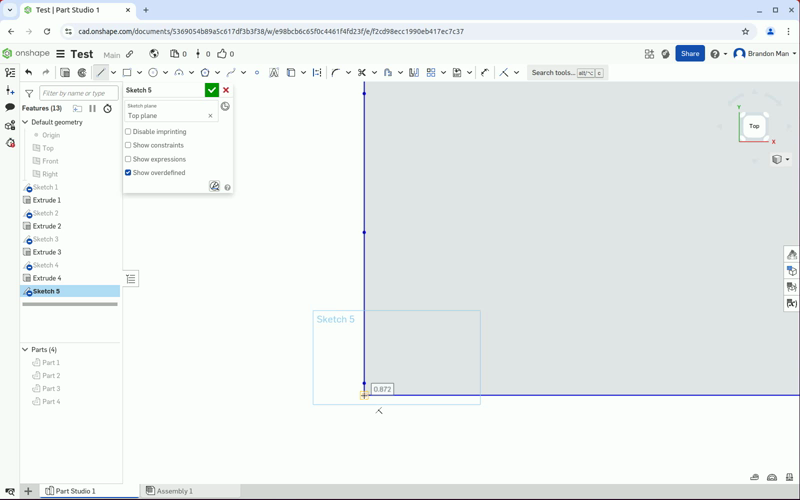
scroll(-6)
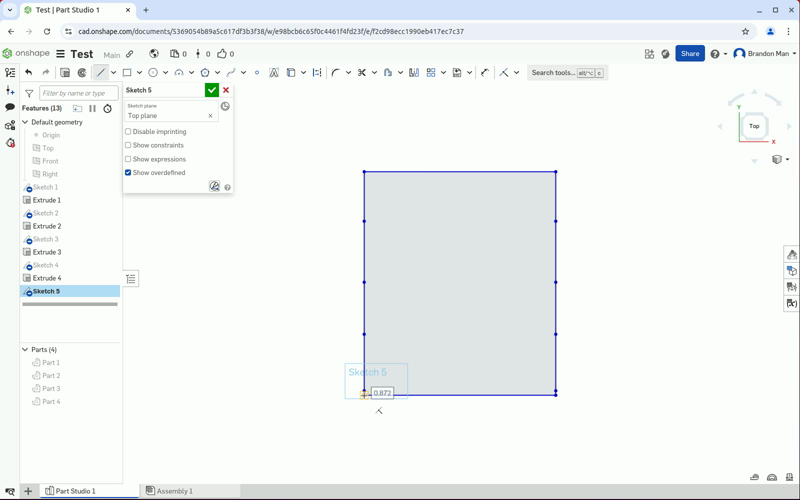
key(esc)
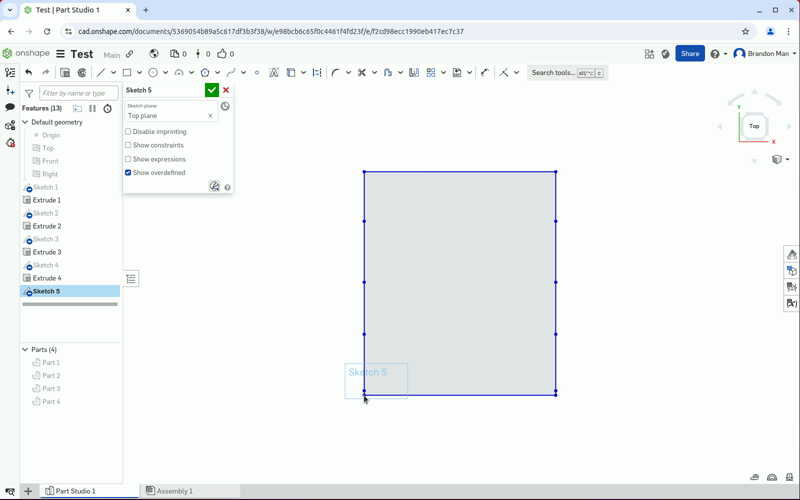
key(l)
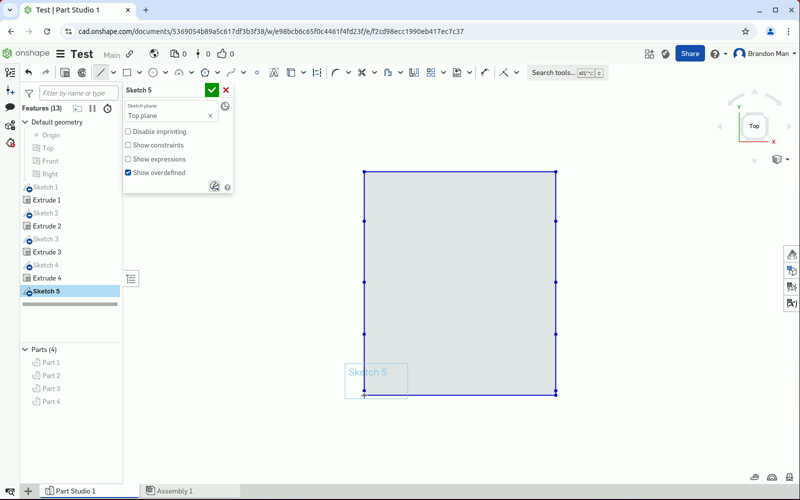
key_down(shift)
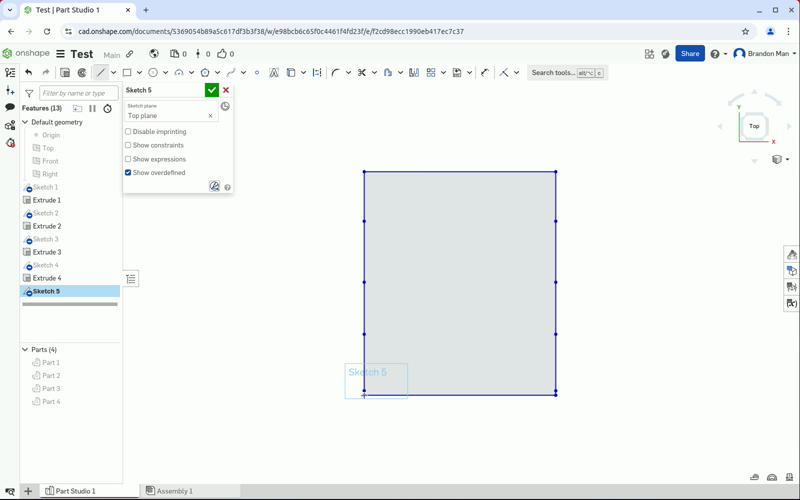
mouse_move(378, 310)
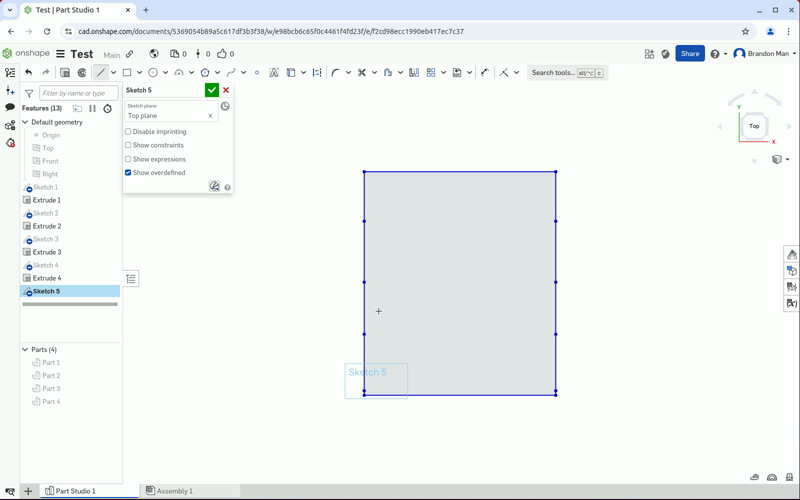
click(378, 310)
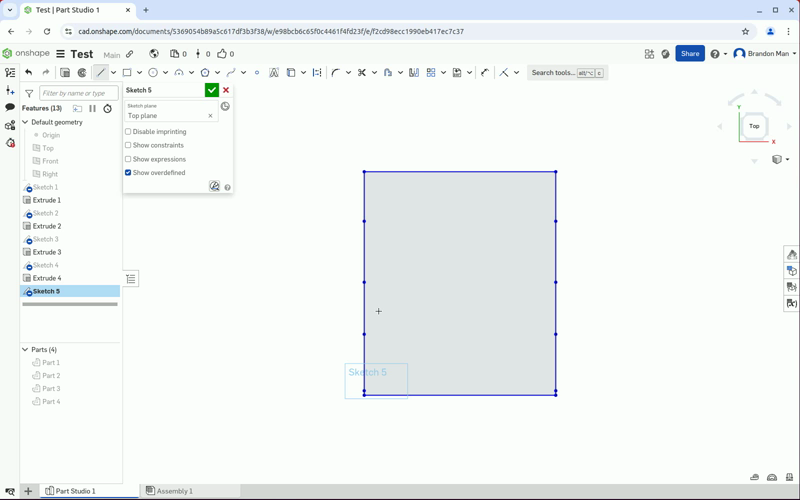
key_up(shift)
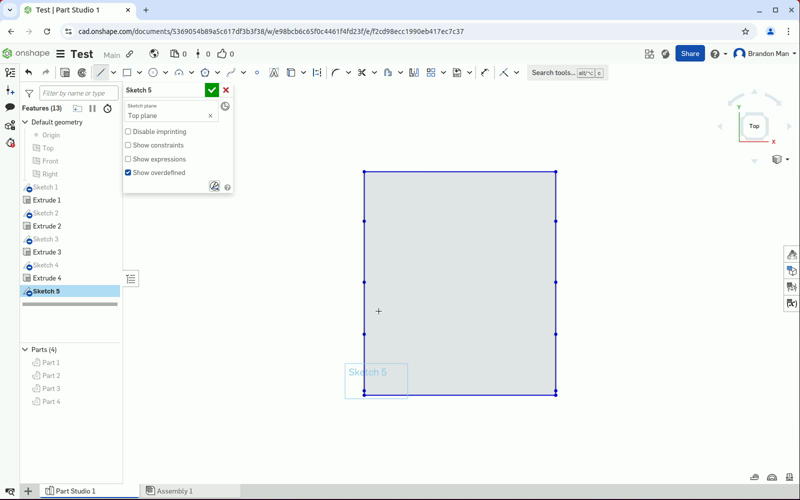
key_down(shift)
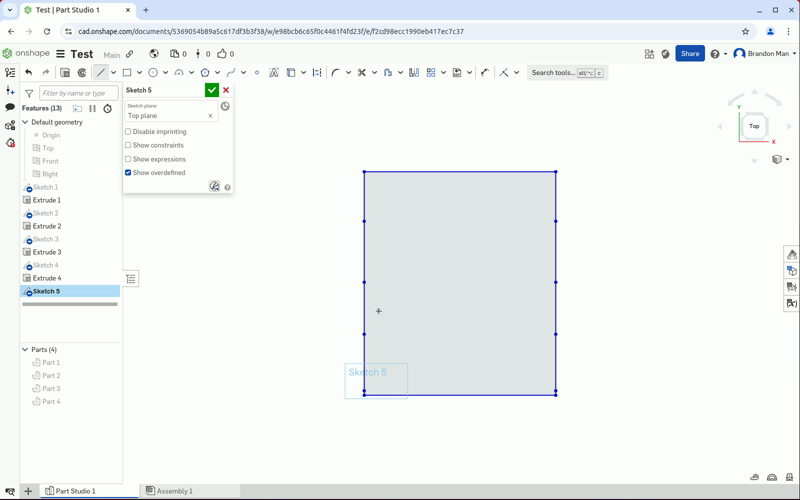
mouse_move(541, 310)
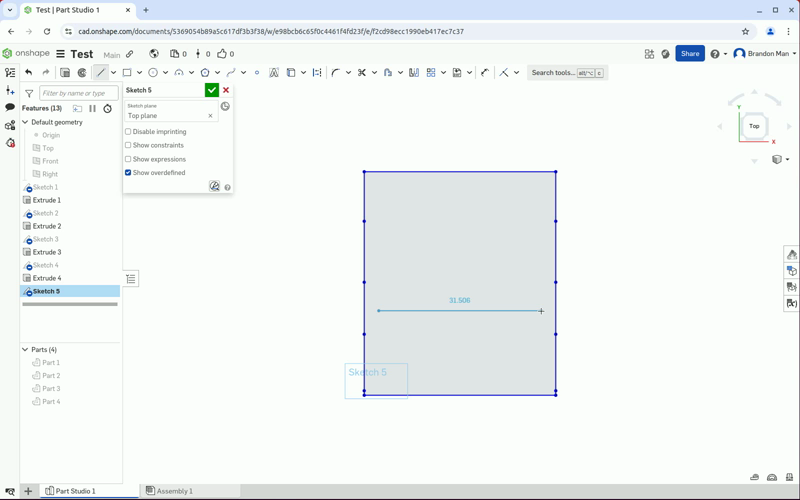
click(541, 310)
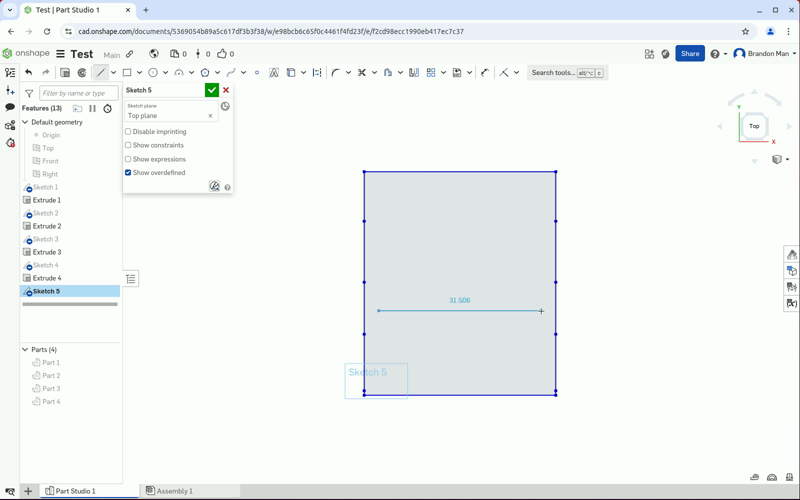
key_up(shift)
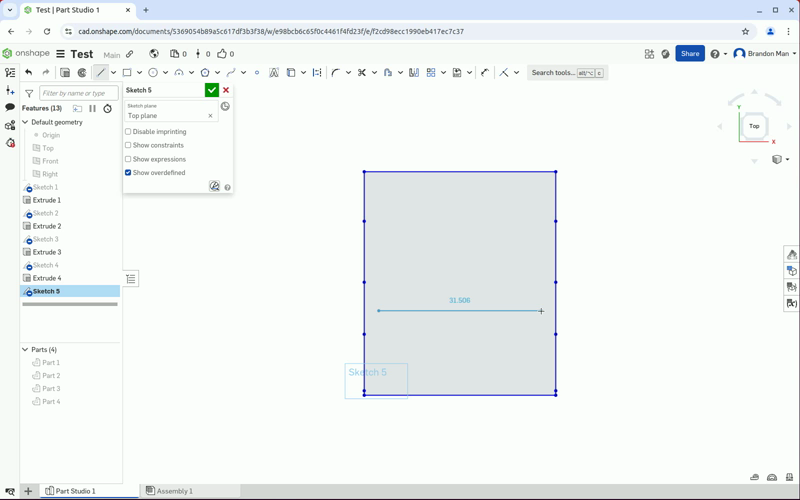
key_down(shift)
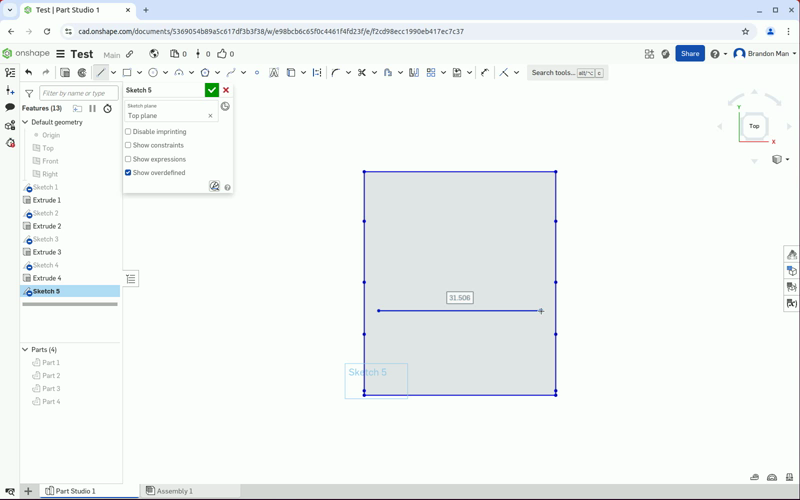
mouse_move(541, 176)
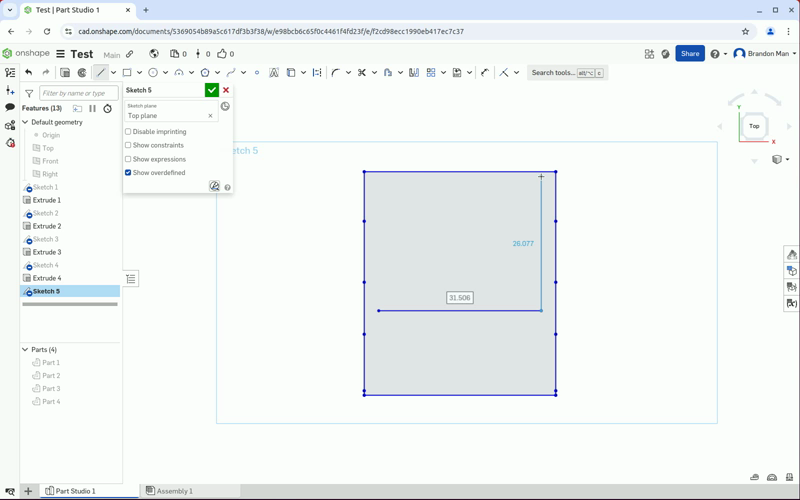
click(541, 176)
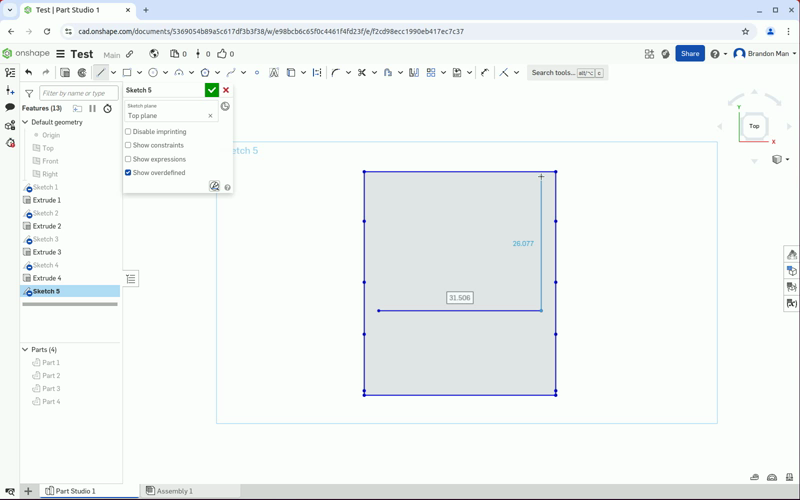
key_up(shift)
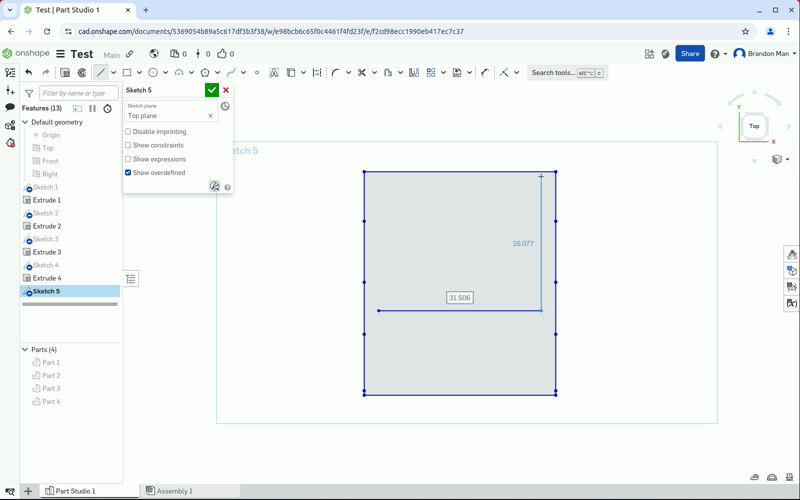
key_down(shift)
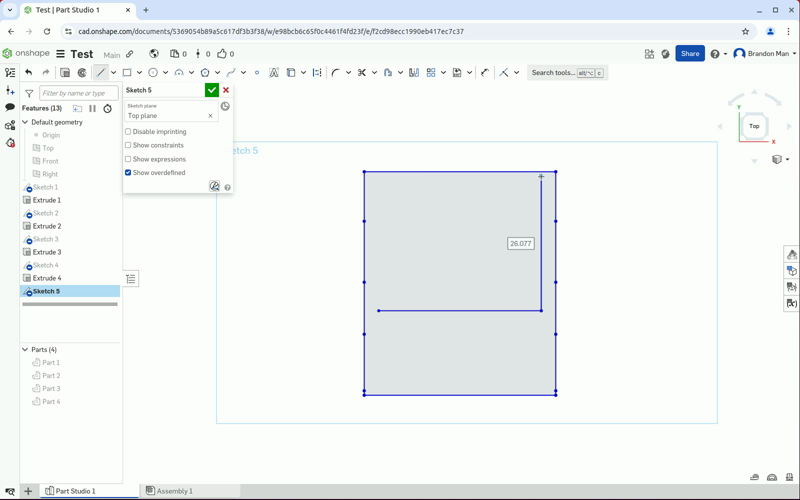
mouse_move(378, 176)
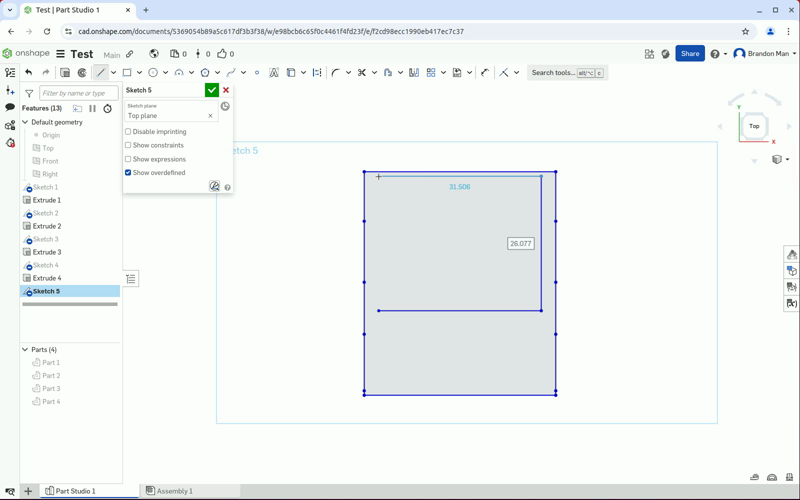
click(378, 176)
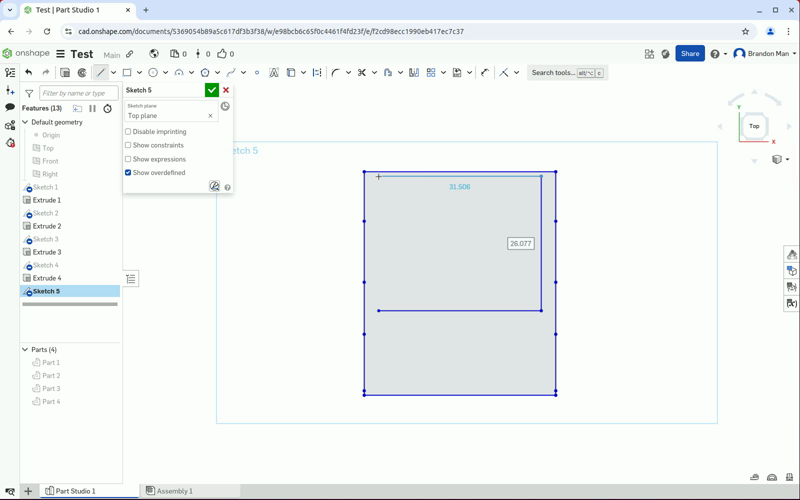
key_up(shift)
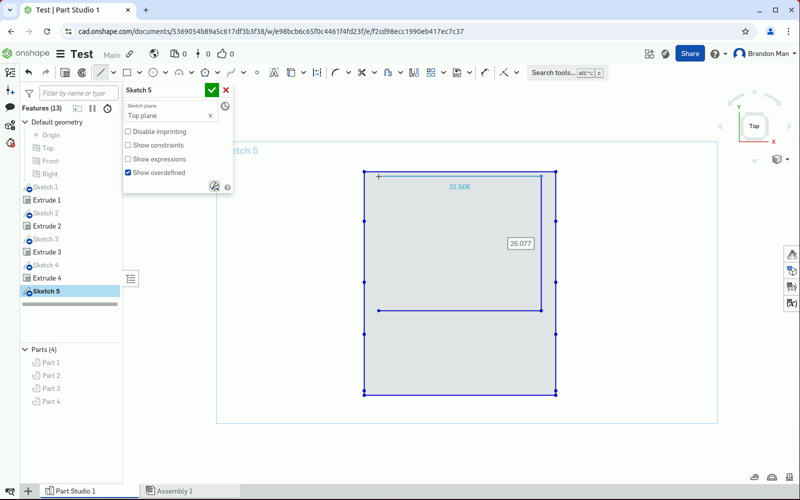
key_down(shift)
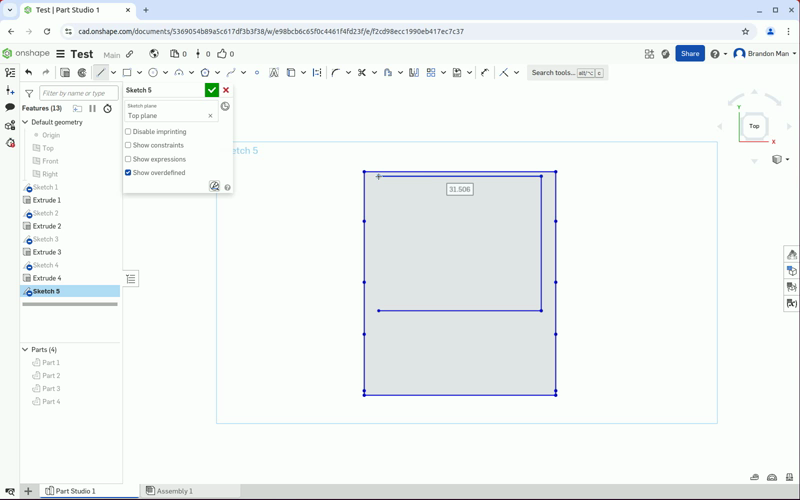
mouse_move(378, 310)
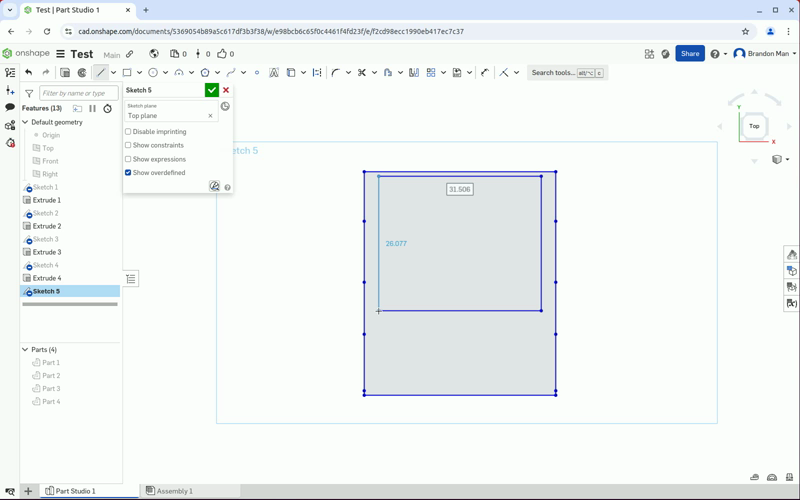
key_up(shift)
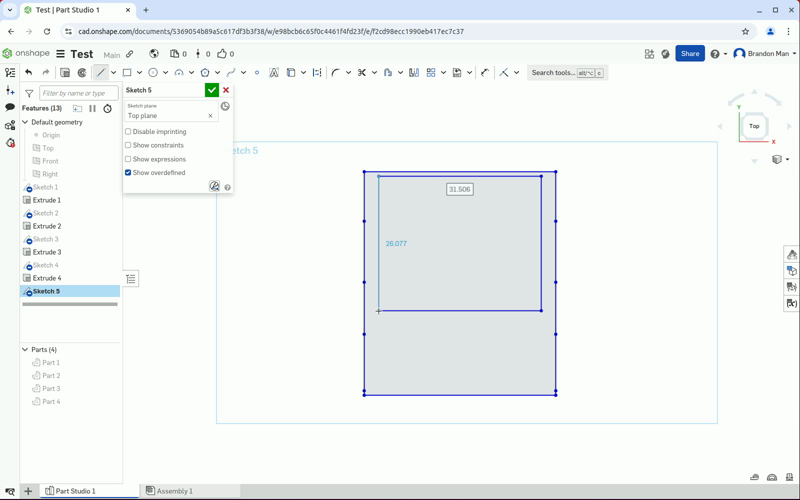
click(378, 310)
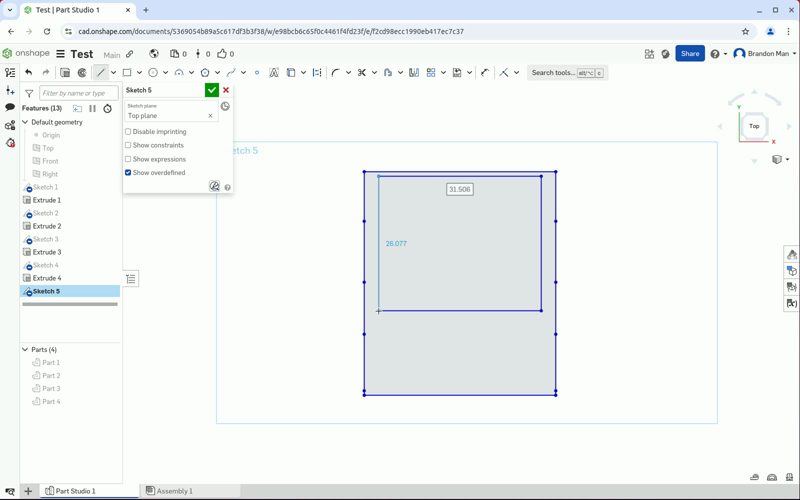
key(esc)
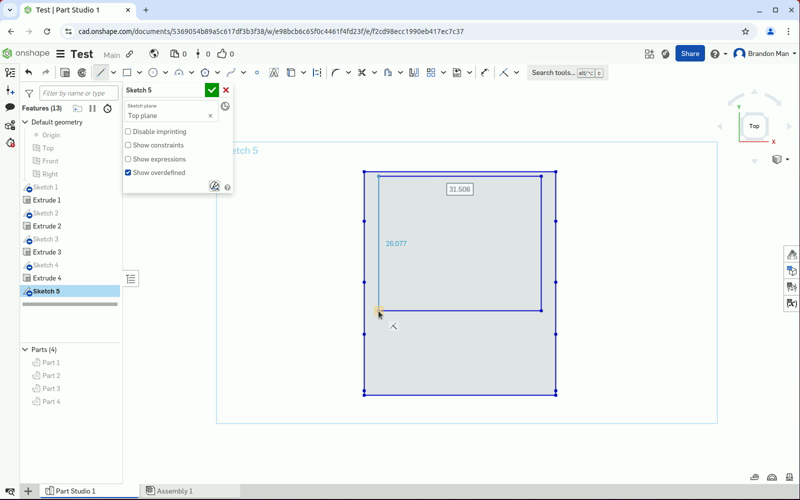
key(l)
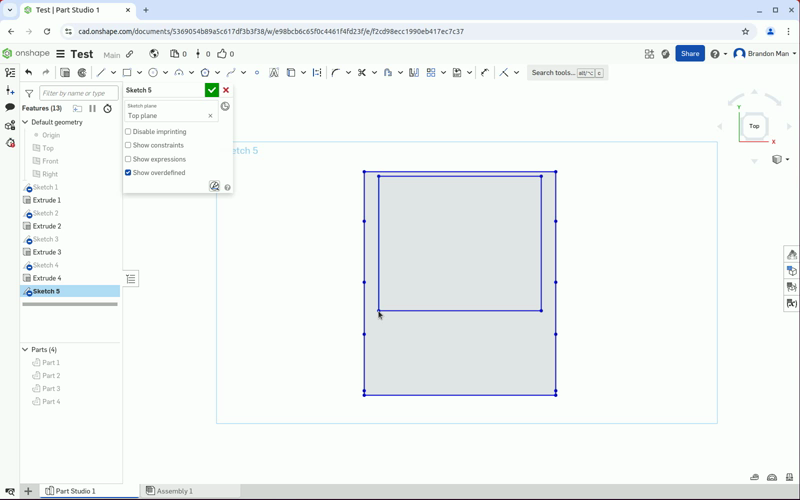
key_down(shift)
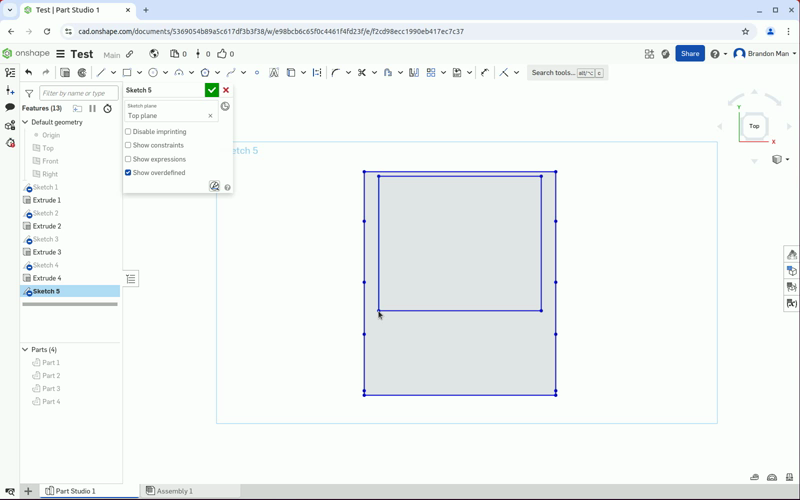
mouse_move(390, 390)
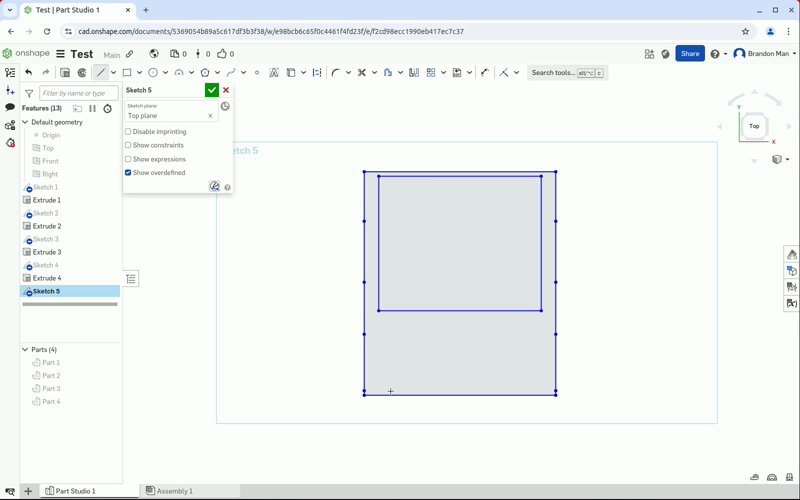
click(390, 390)
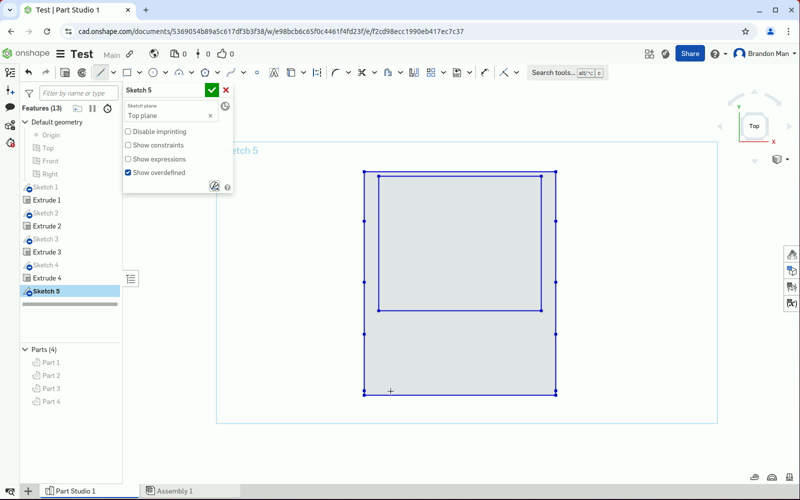
key_up(shift)
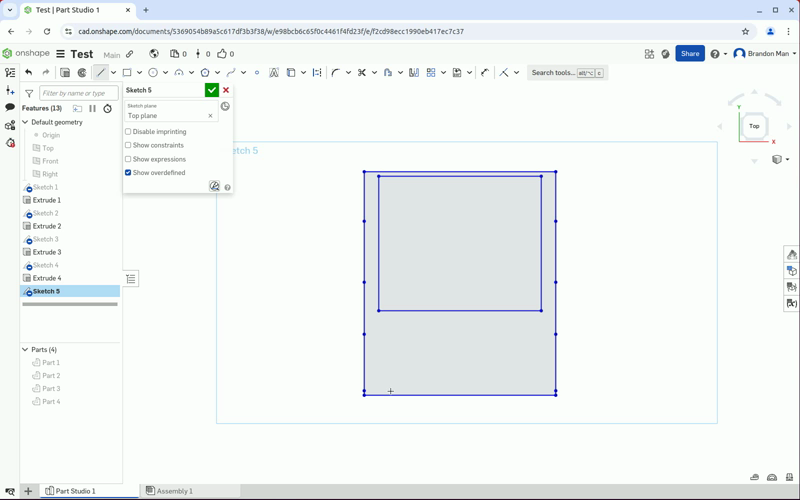
key_down(shift)
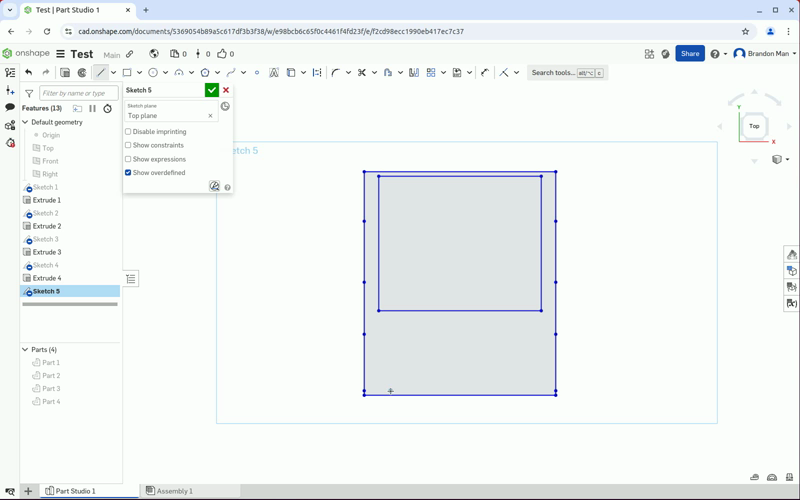
mouse_move(529, 390)
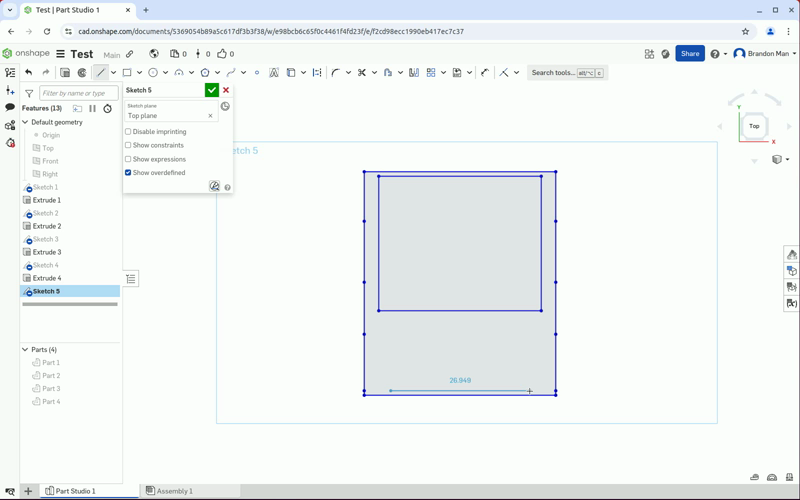
click(529, 390)
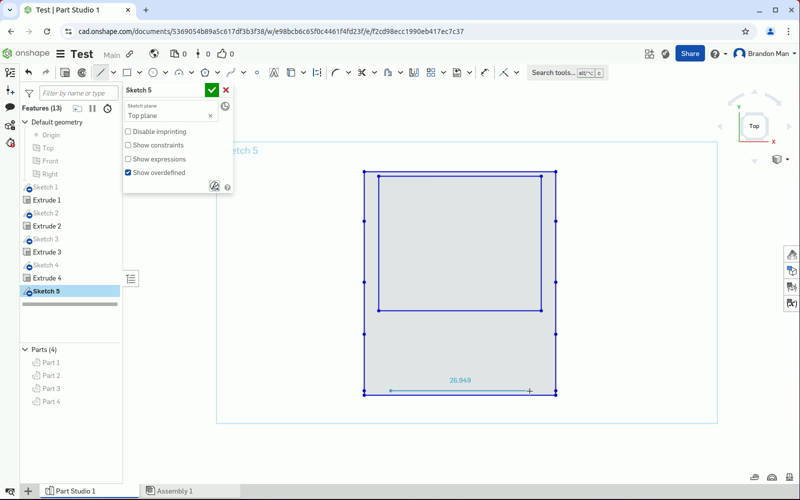
key_up(shift)
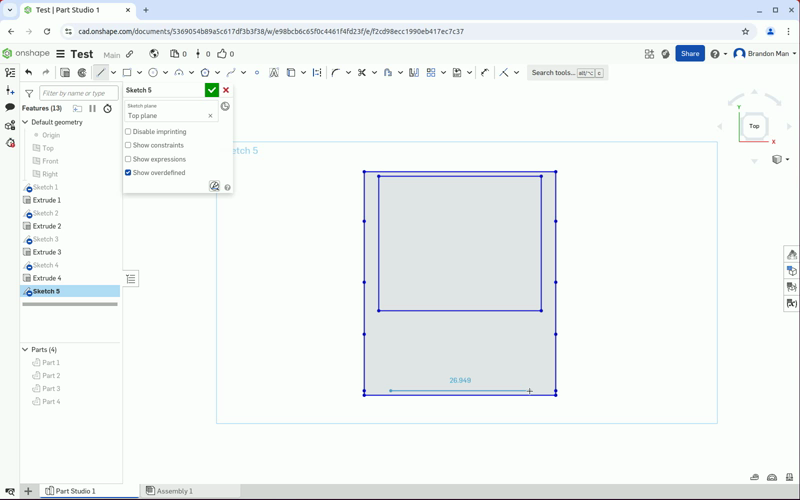
key_down(shift)
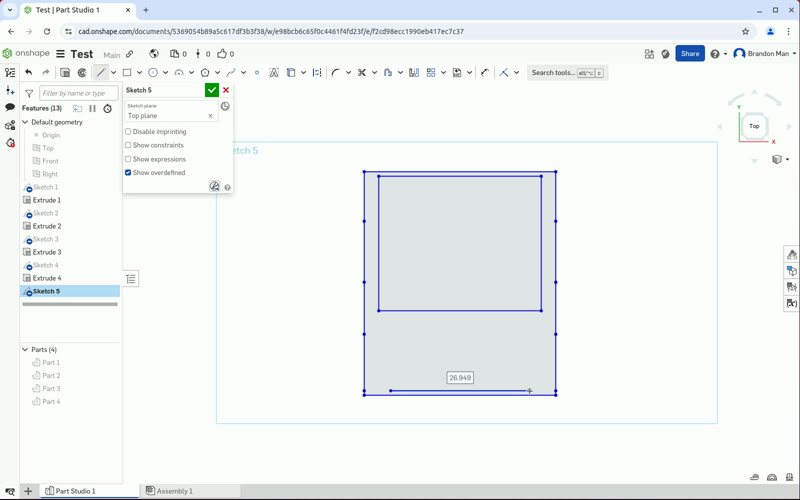
mouse_move(559, 390)
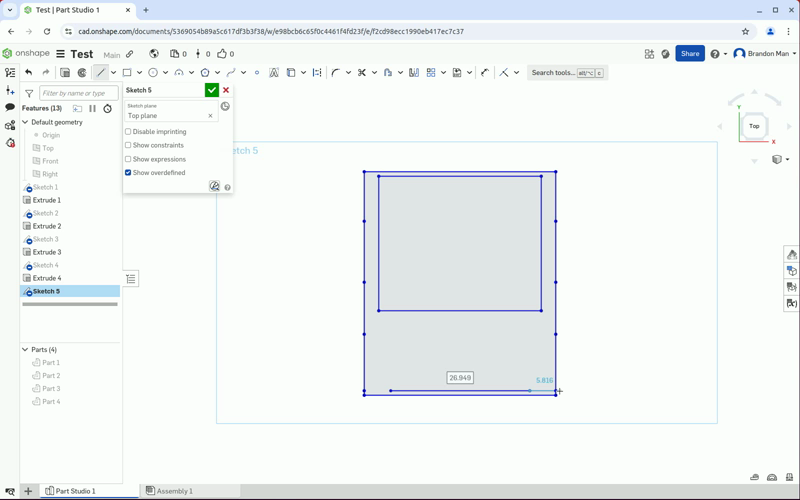
mouse_move(529, 334)
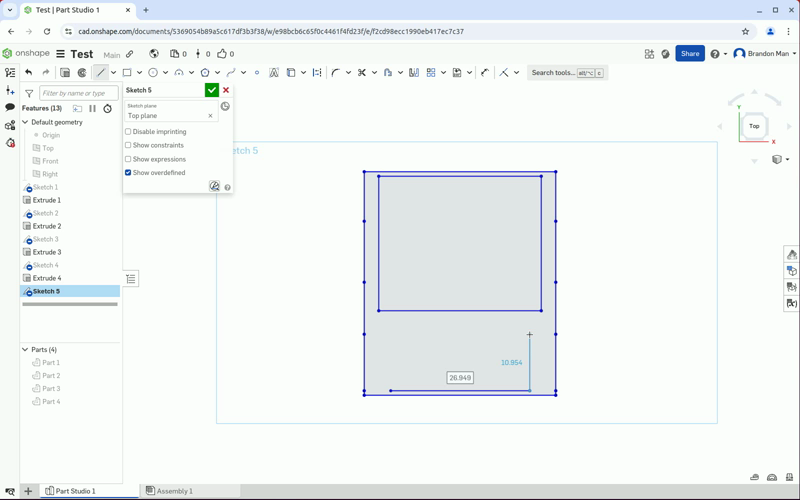
click(529, 334)
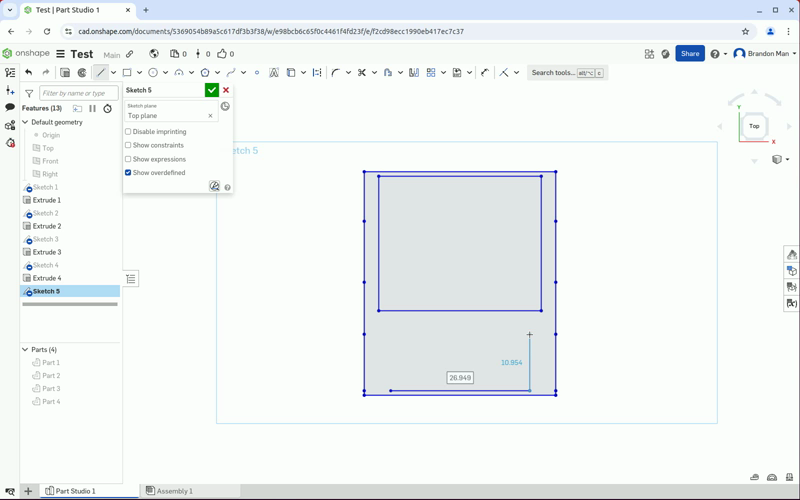
key_up(shift)
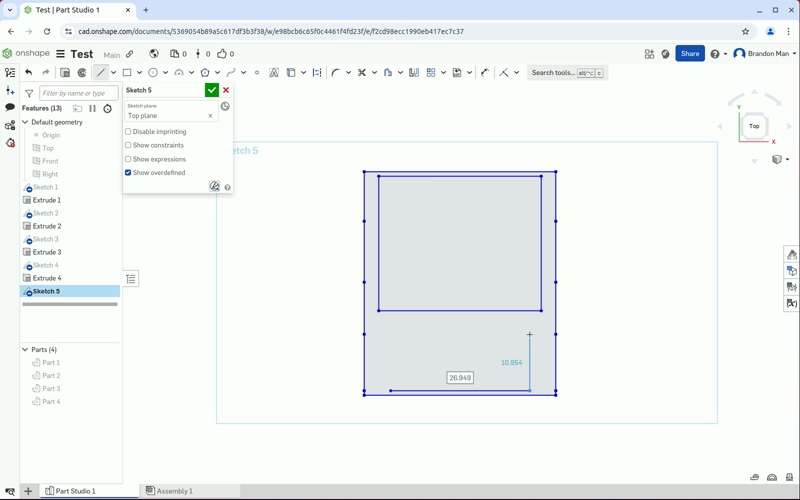
key_down(shift)
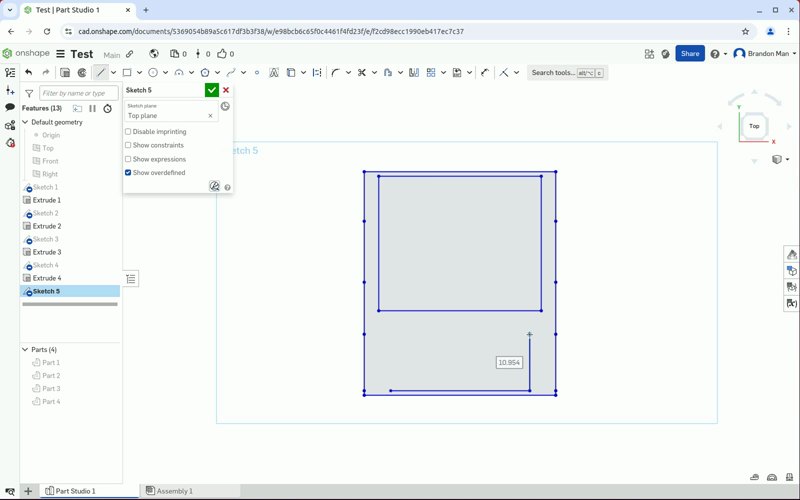
mouse_move(390, 334)
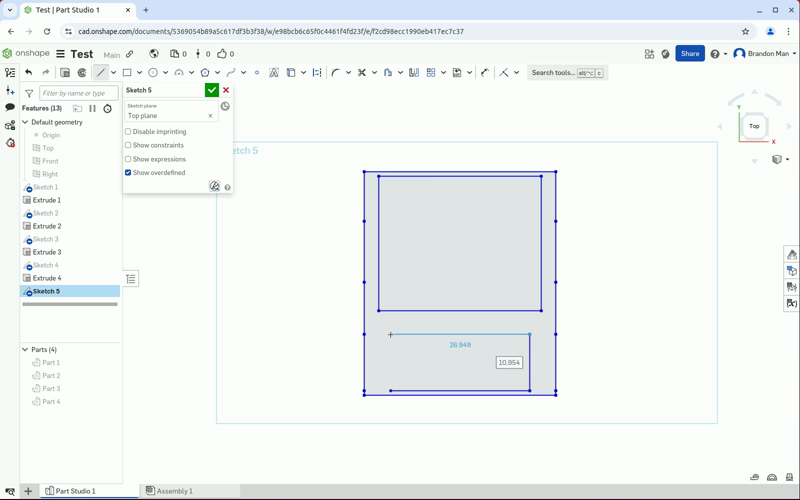
click(390, 334)
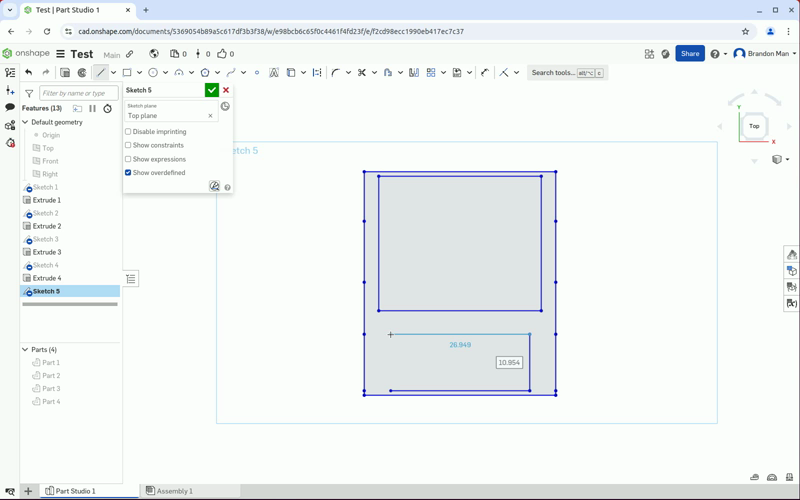
key_up(shift)
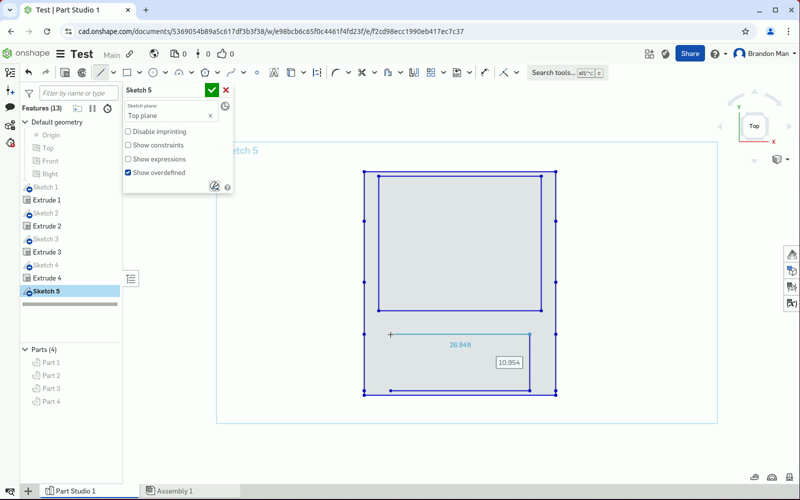
mouse_move(420, 334)
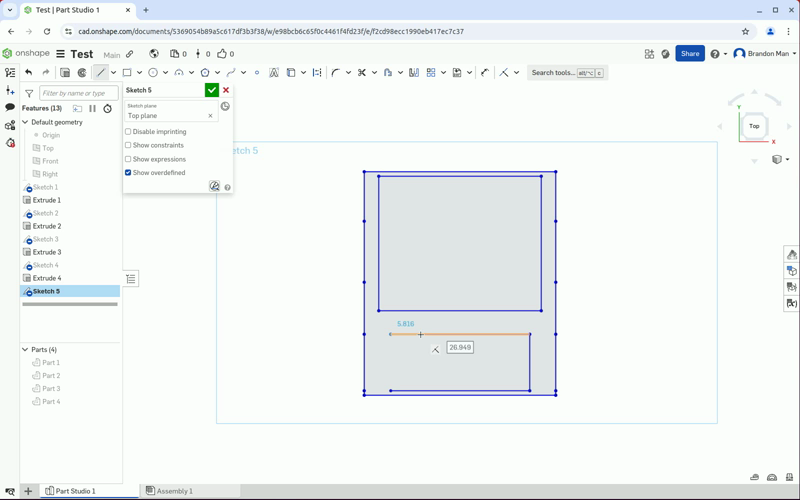
key_down(shift)
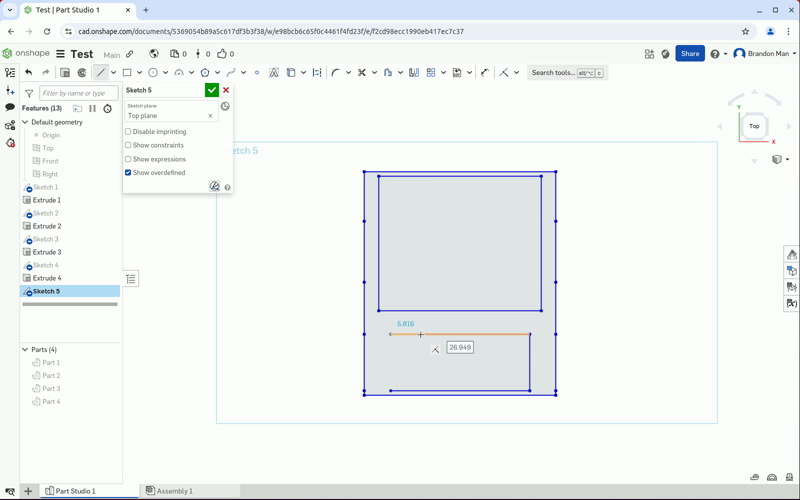
mouse_move(390, 390)
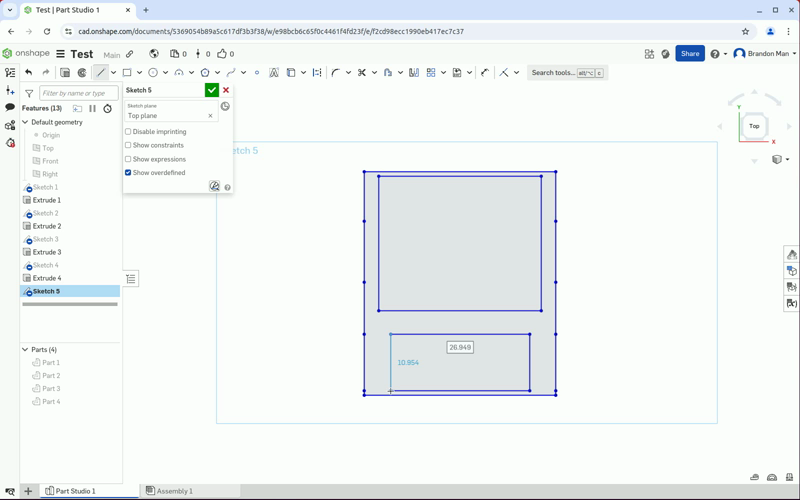
key_up(shift)
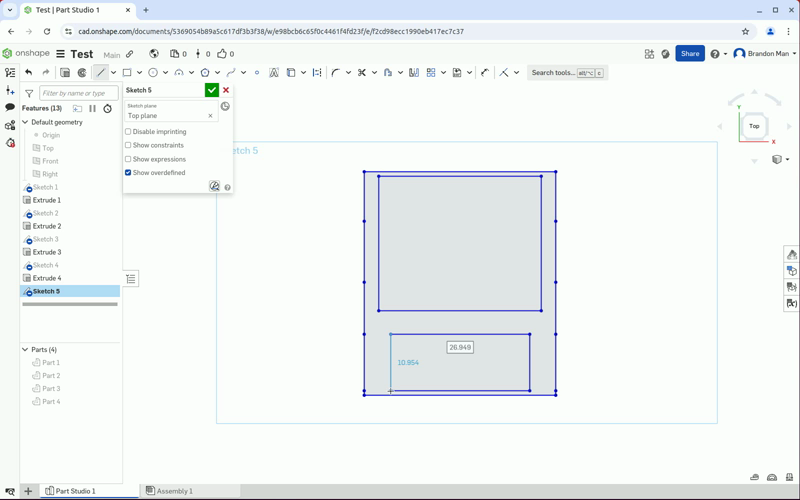
click(390, 390)
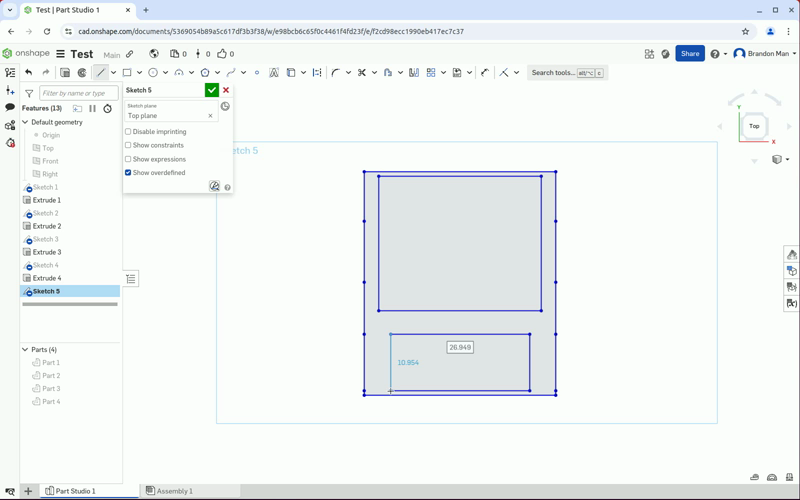
key(esc)
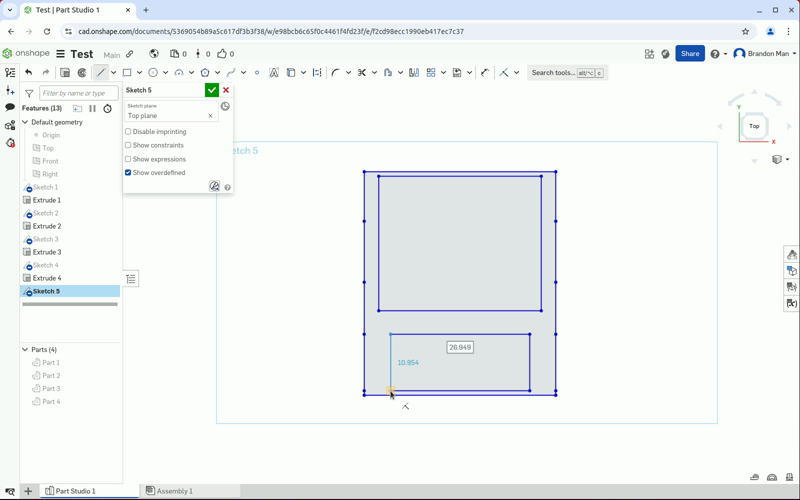
mouse_move(543, 361)
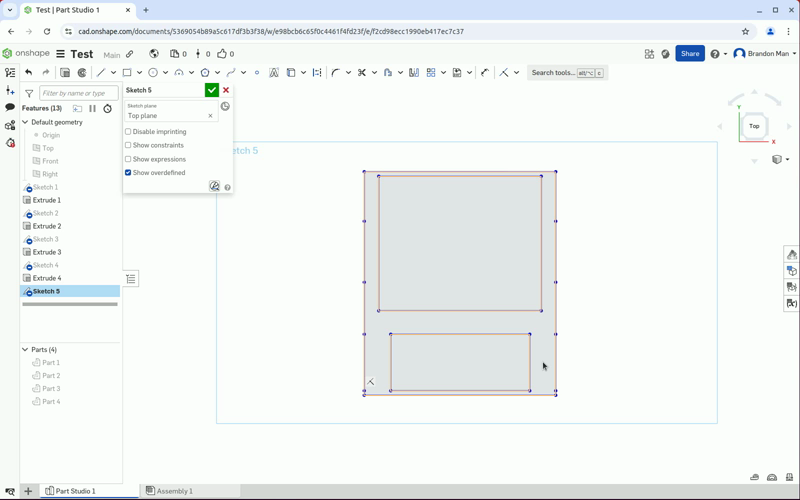
click(543, 361)
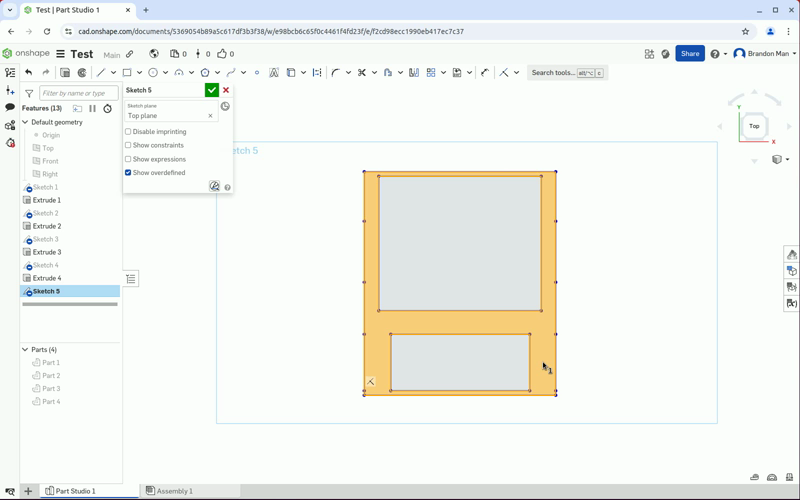
mouse_move(73, 352)
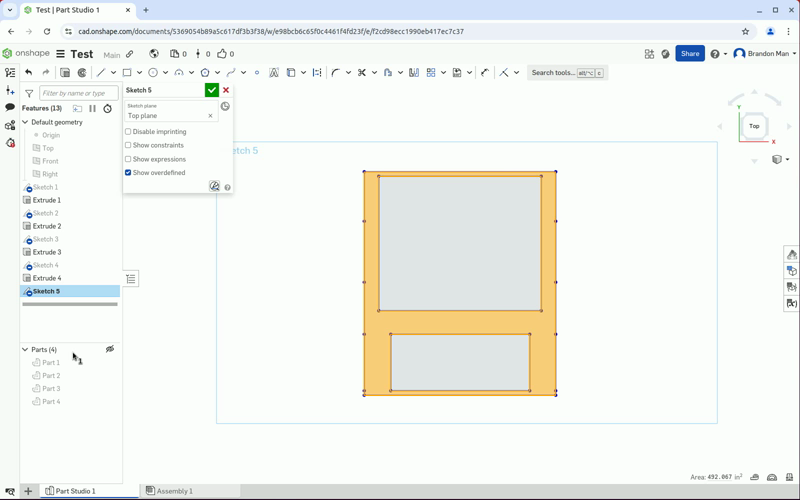
key(shift+y)
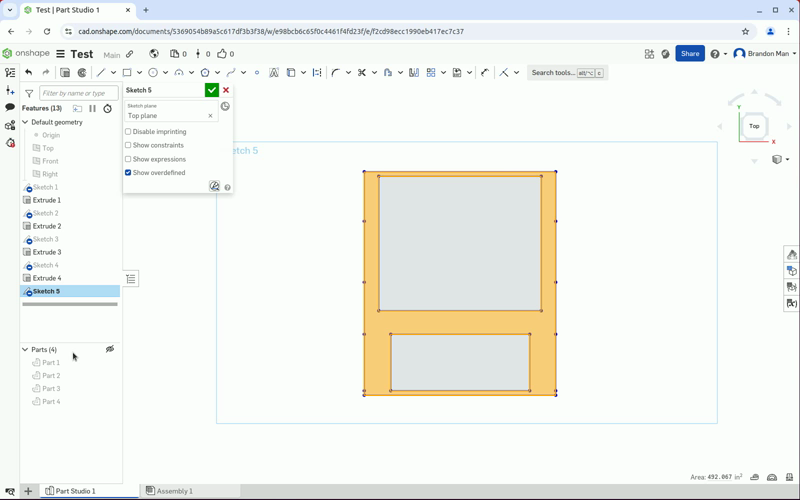
key(shift+e)
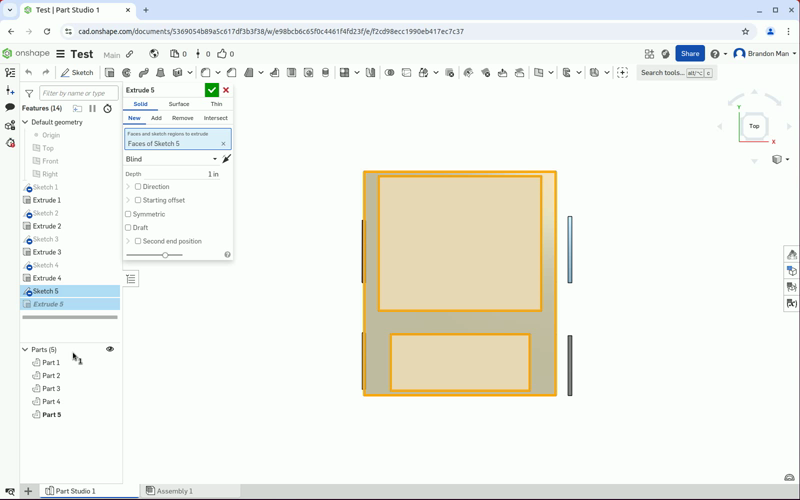
mouse_move(143, 106)
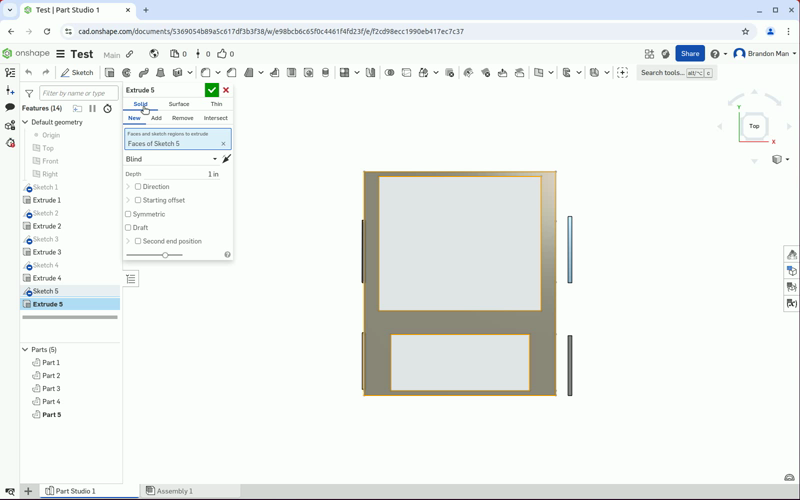
click(143, 106)
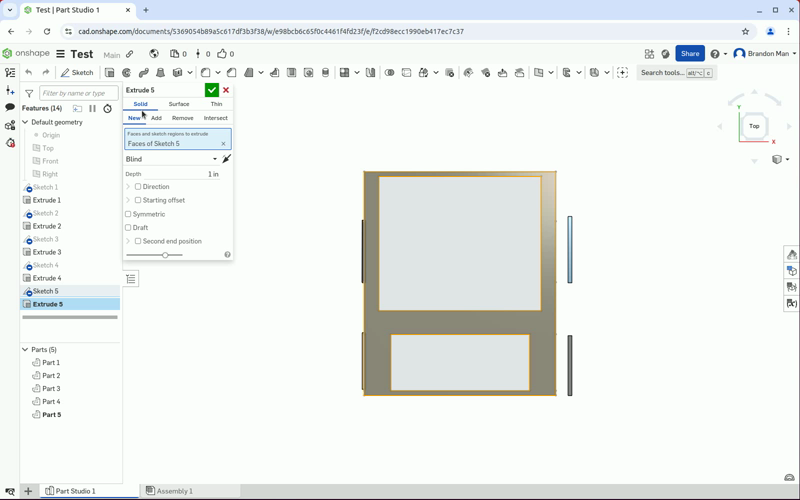
mouse_move(137, 120)
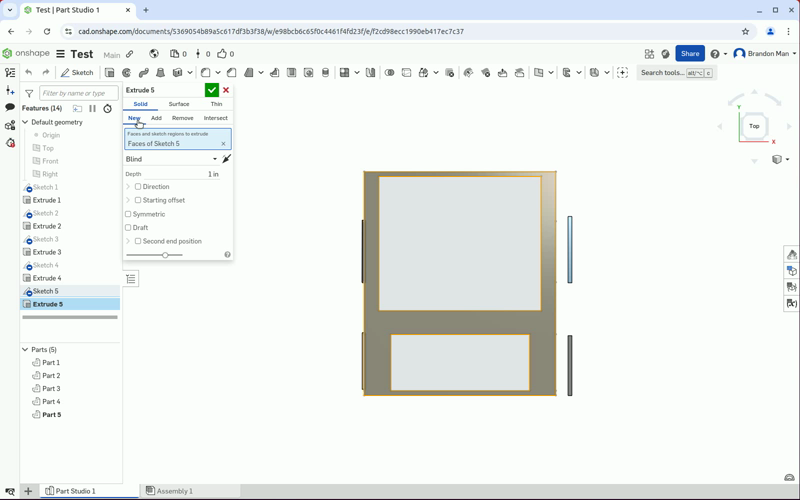
click(137, 120)
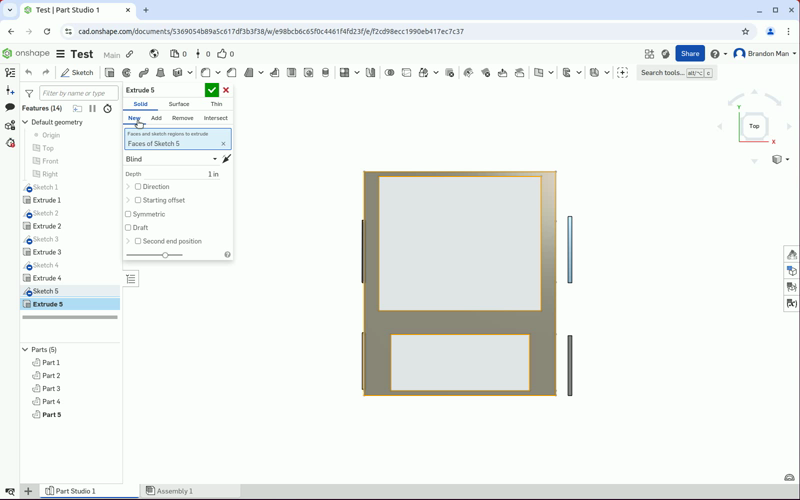
key(tab, 4)
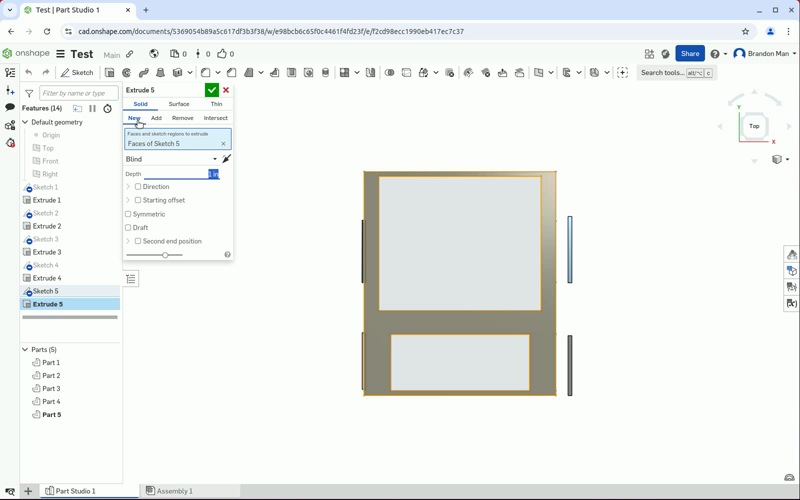
text(0.722)
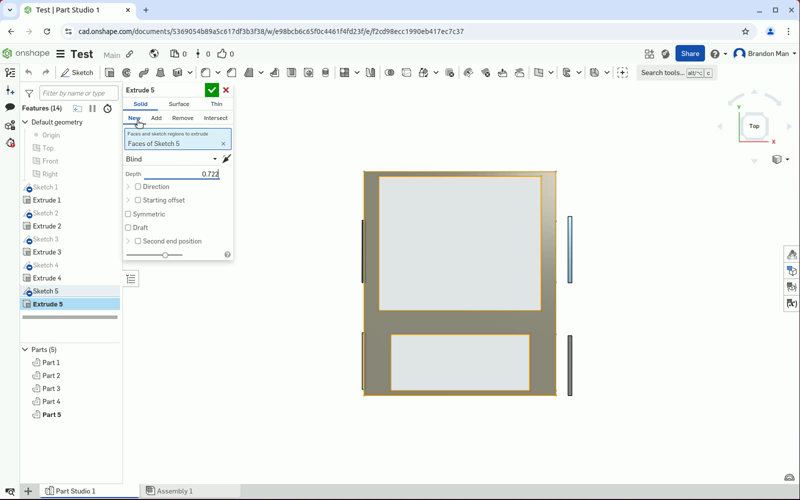
key(enter)
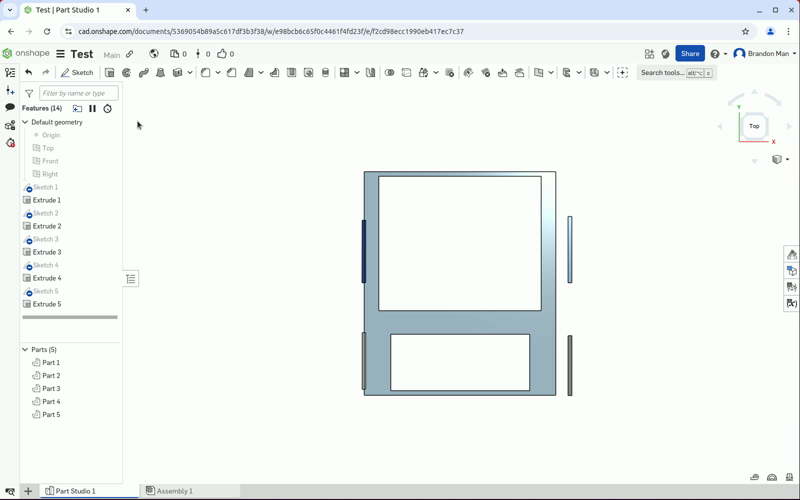
key(shift+h)
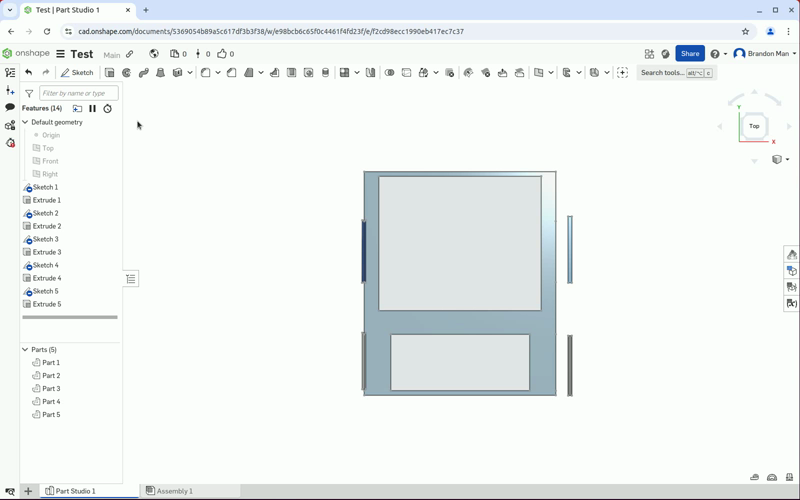
key(shift+h)
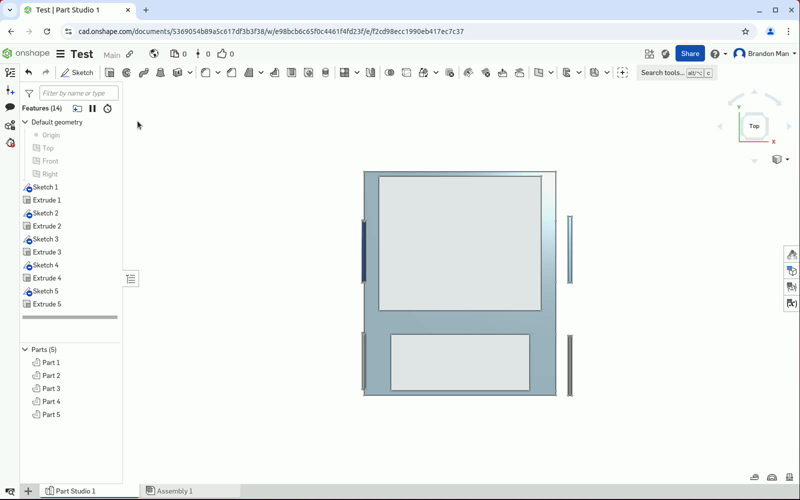
key(shift+7)
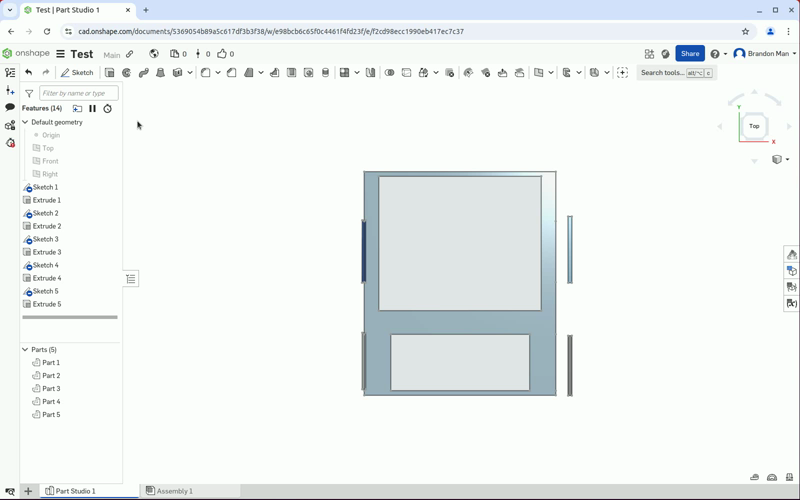
key(up, 3)
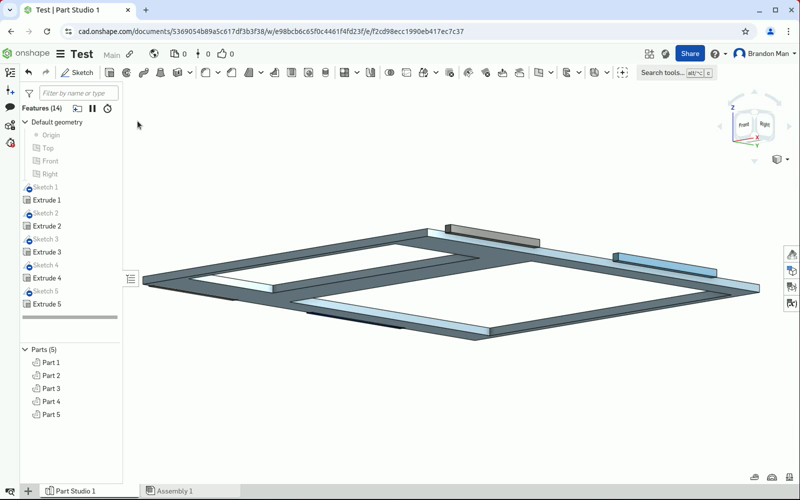
key(left, 3)
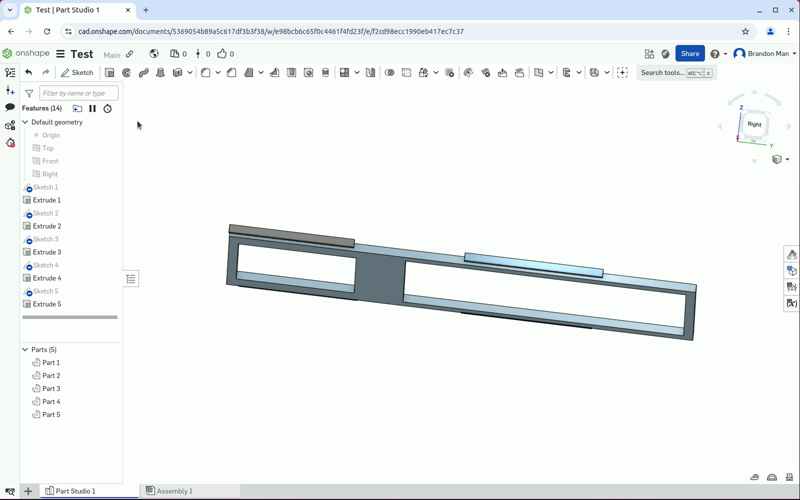
key(right, 3)
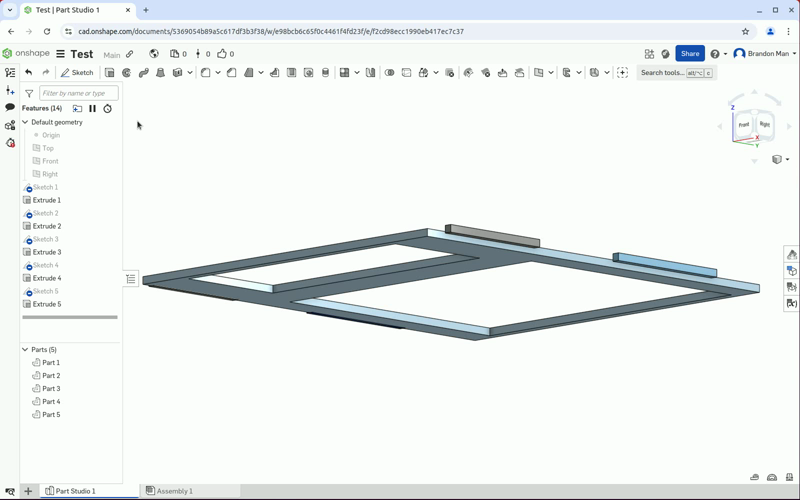
key(down, 3)
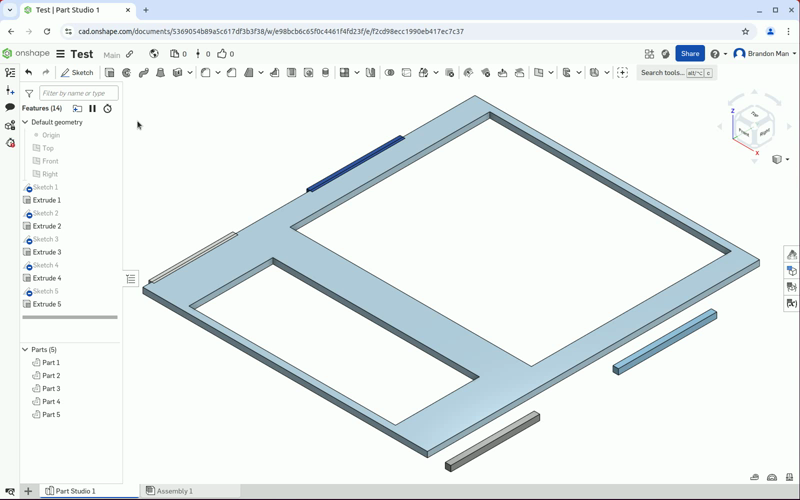
mouse_move(73, 189)
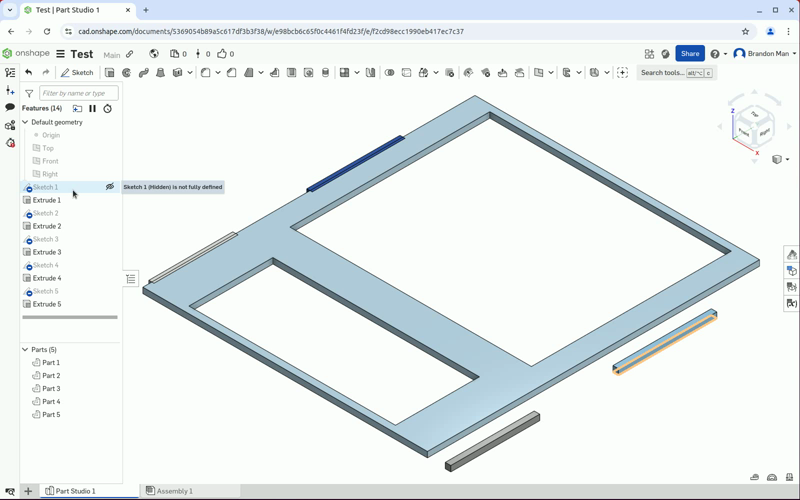
click(73, 189)